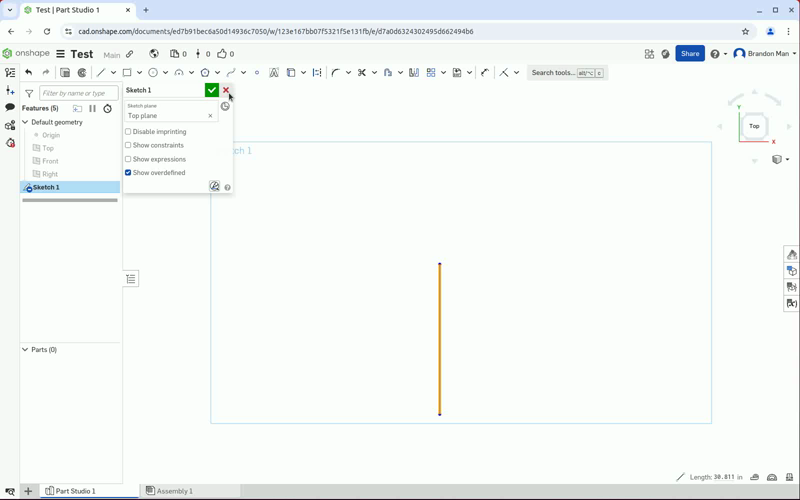
key(shift+h)
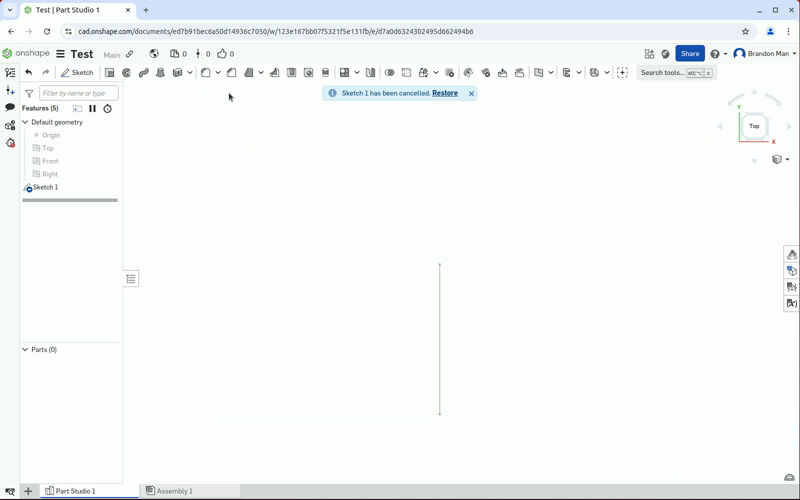
key(shift+s)
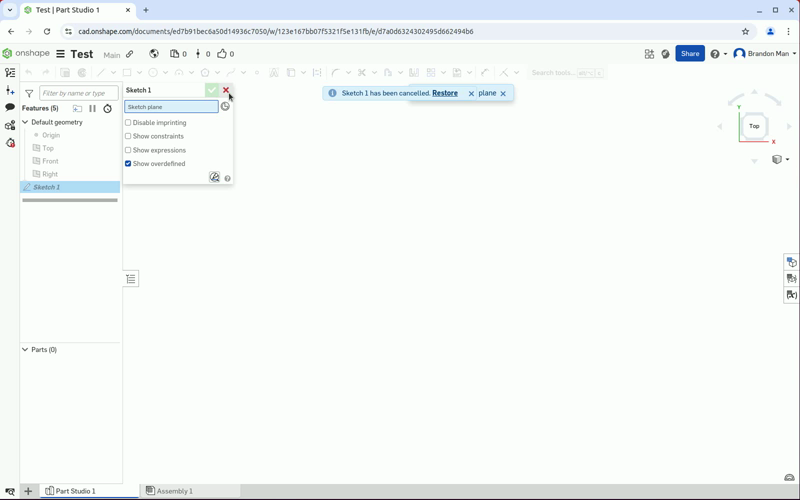
mouse_move(73, 150)
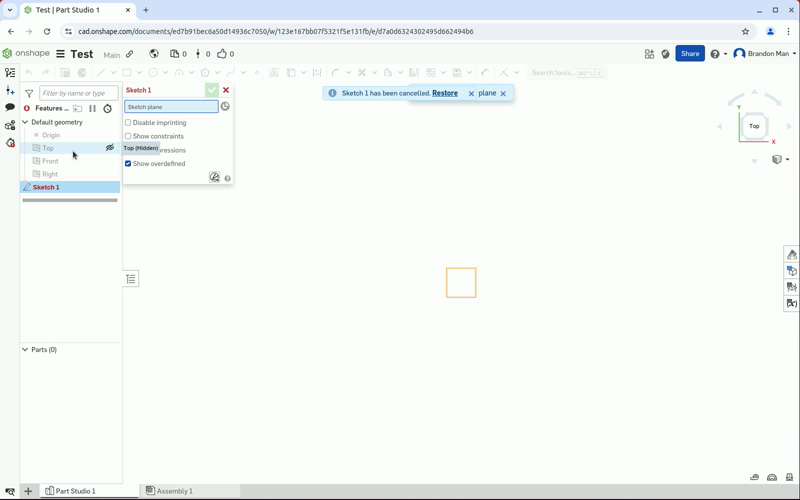
click(73, 150)
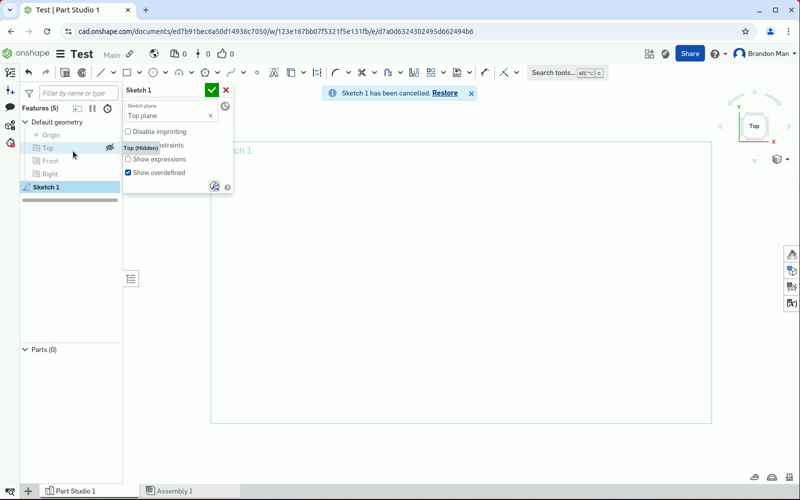
mouse_move(73, 352)
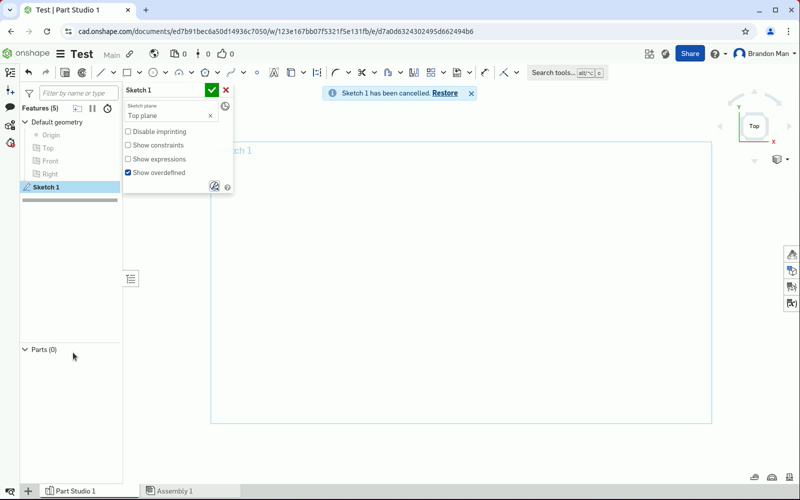
key(y)
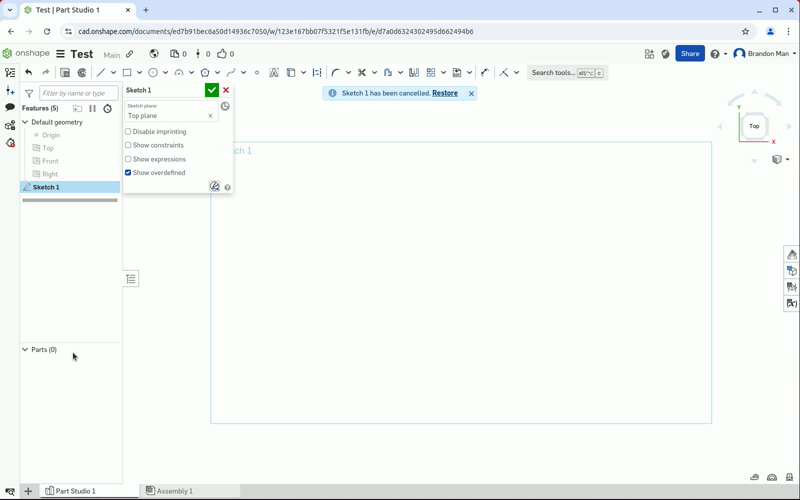
key(l)
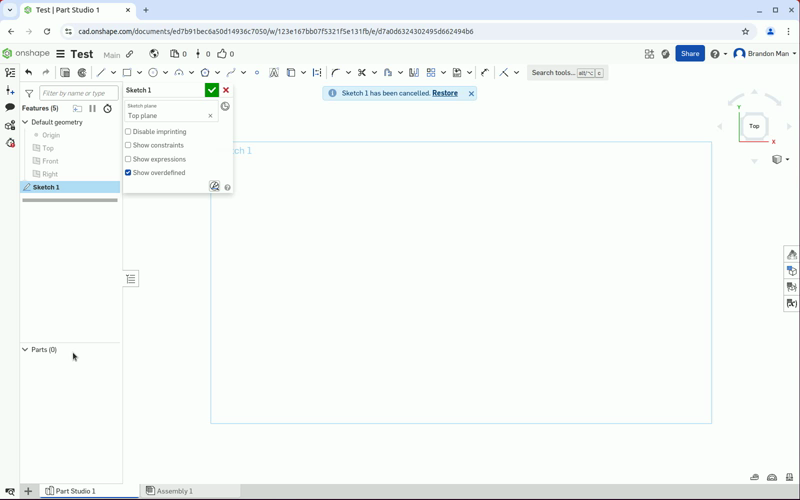
key_down(shift)
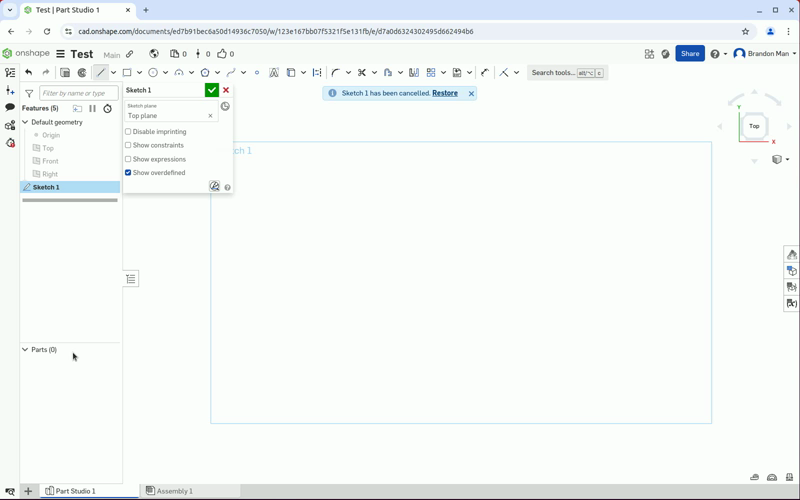
mouse_move(351, 335)
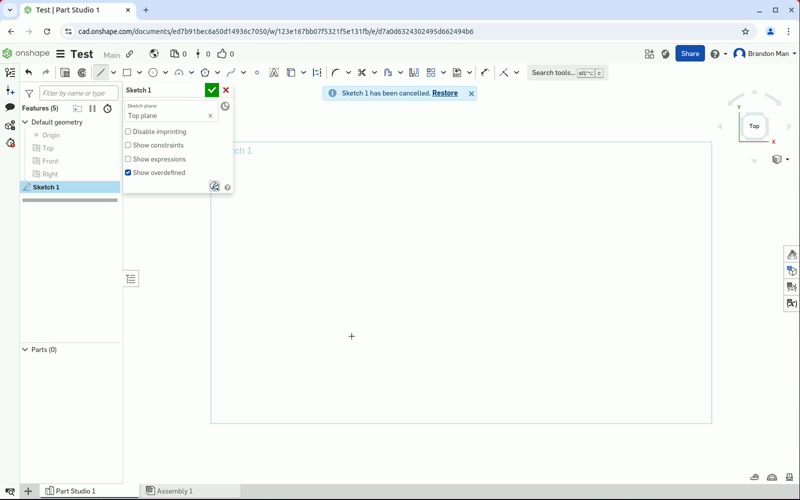
click(351, 335)
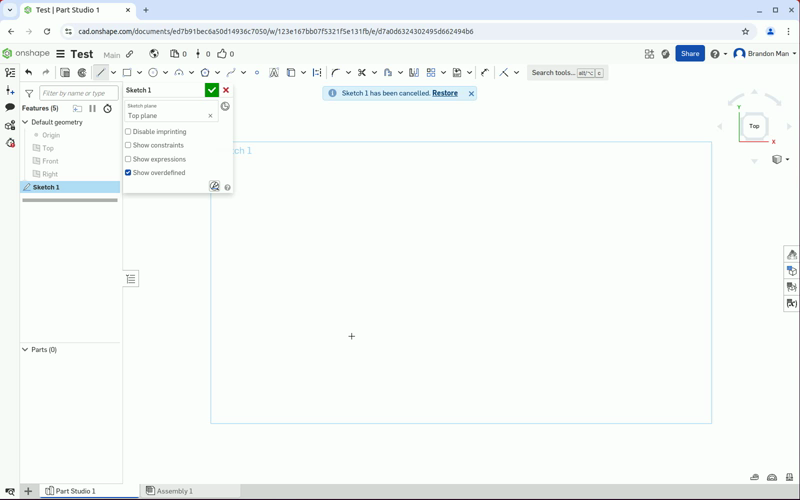
key_up(shift)
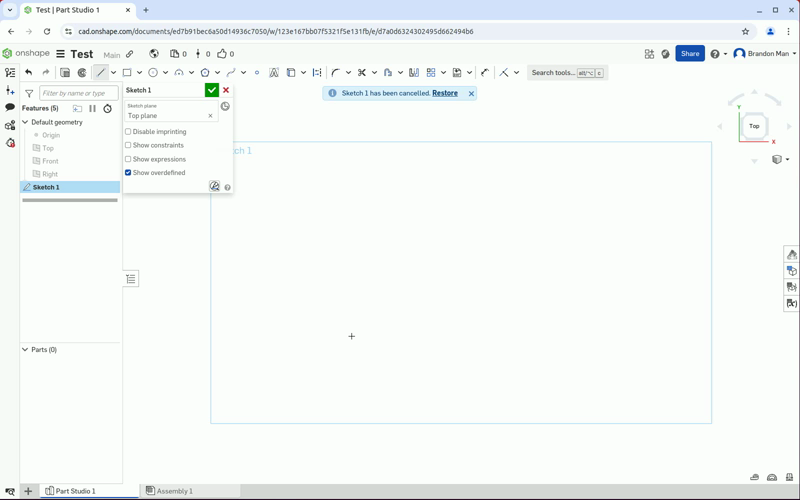
key_down(shift)
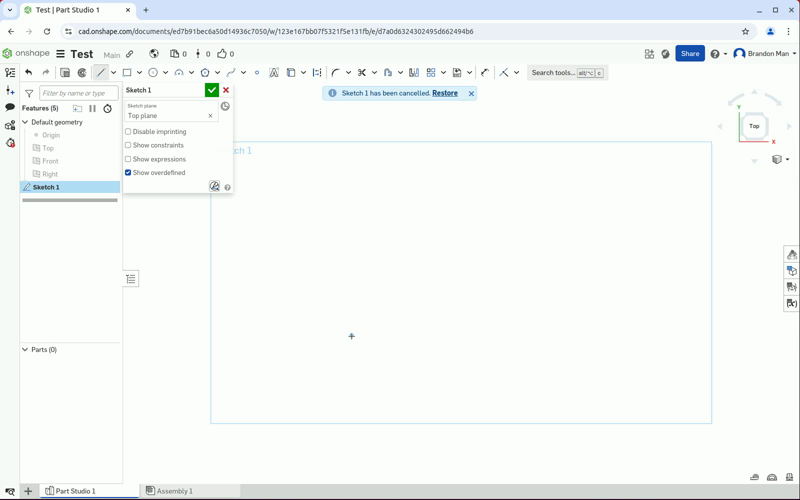
mouse_move(569, 335)
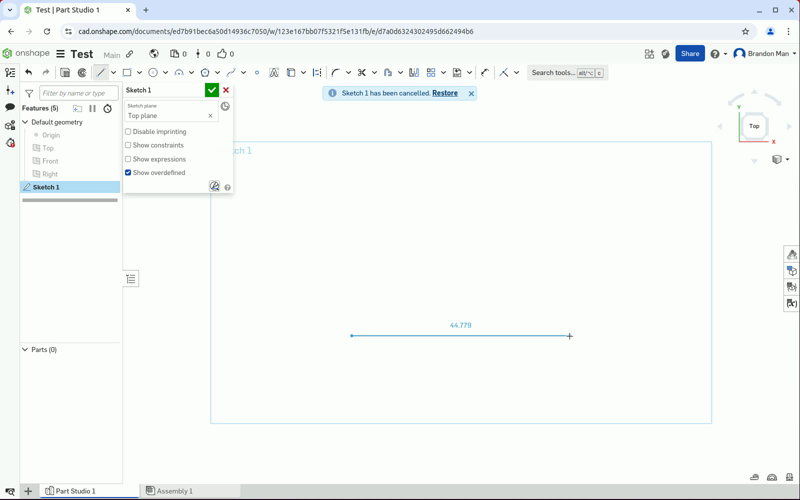
click(569, 335)
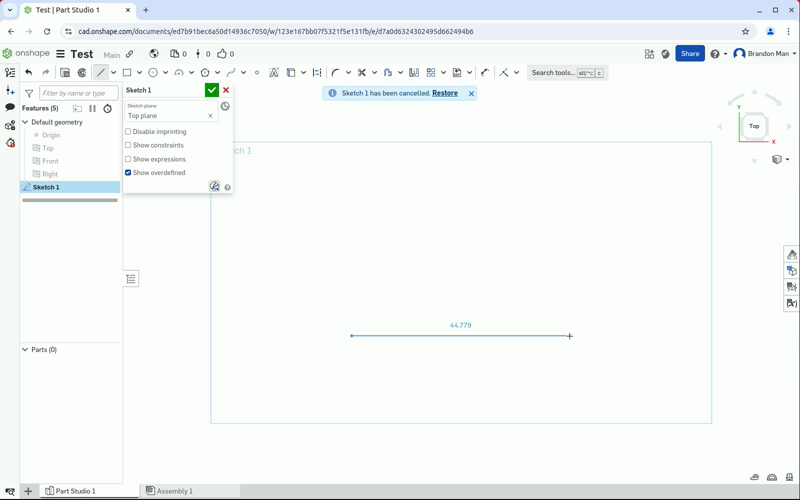
key_up(shift)
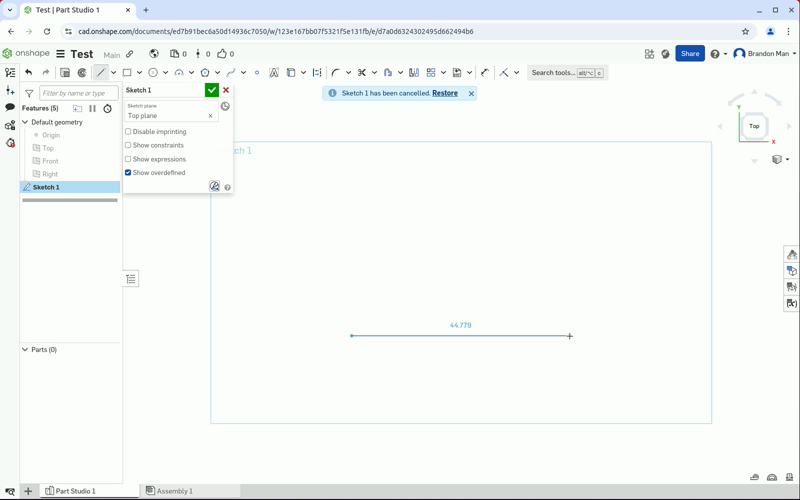
key_down(shift)
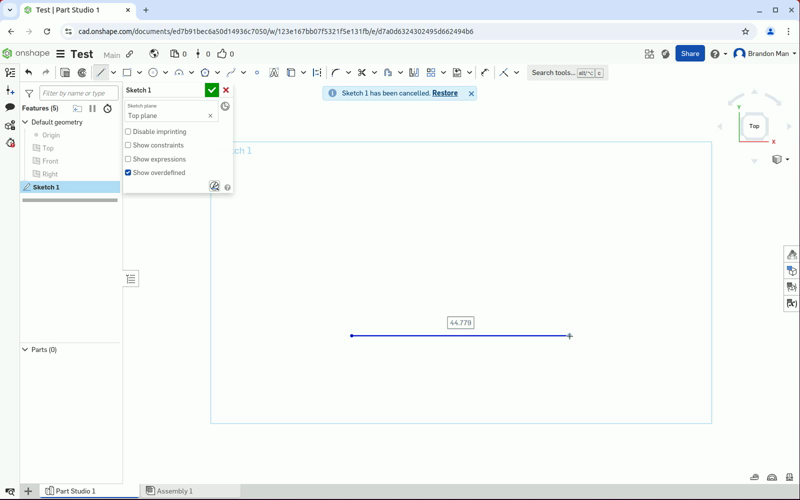
mouse_move(569, 230)
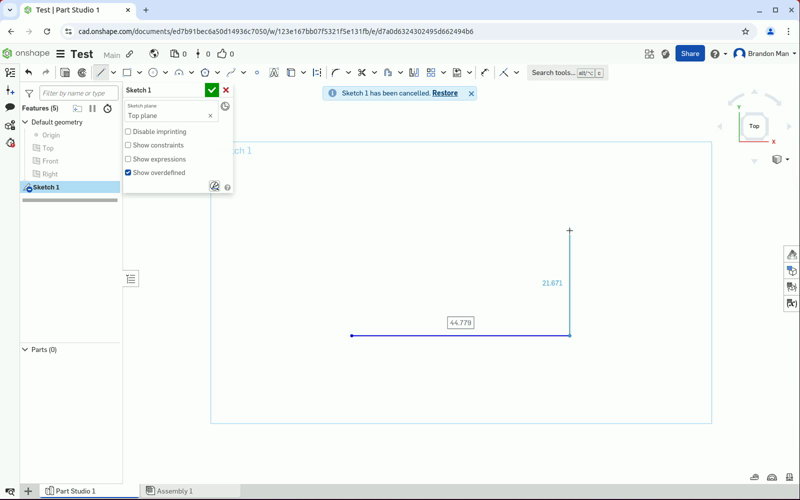
click(569, 230)
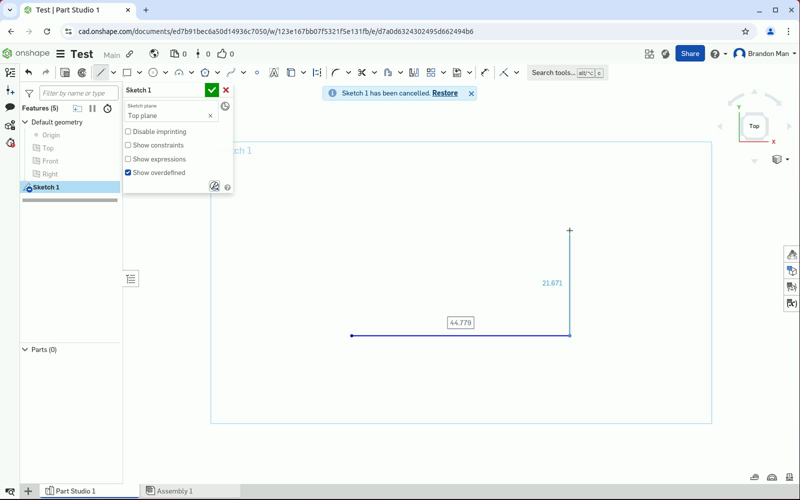
key_up(shift)
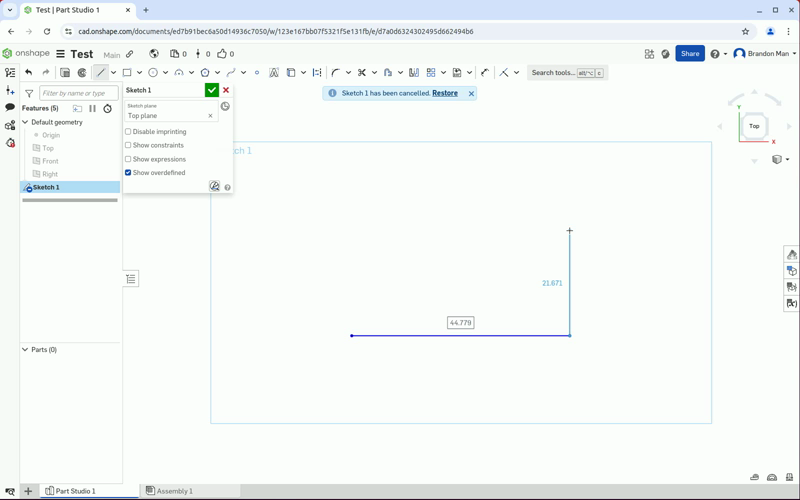
key_down(shift)
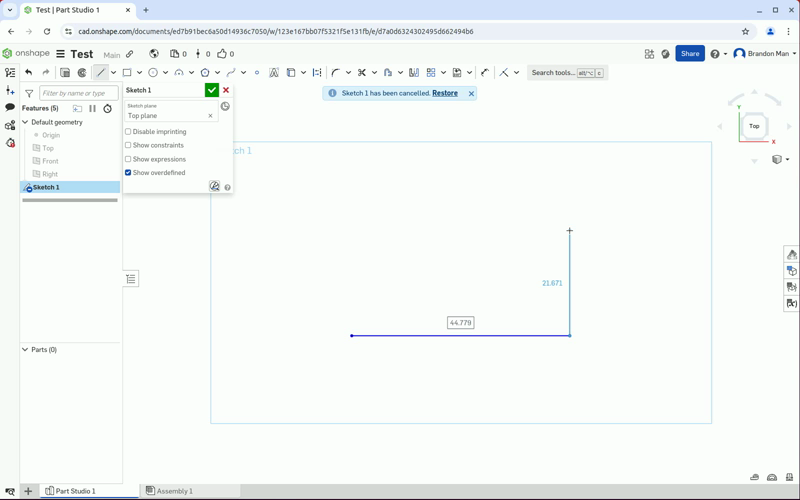
mouse_move(351, 230)
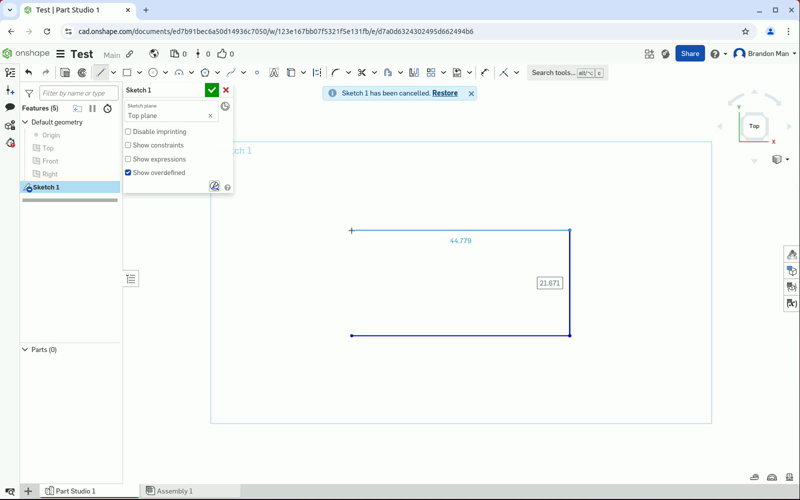
click(351, 230)
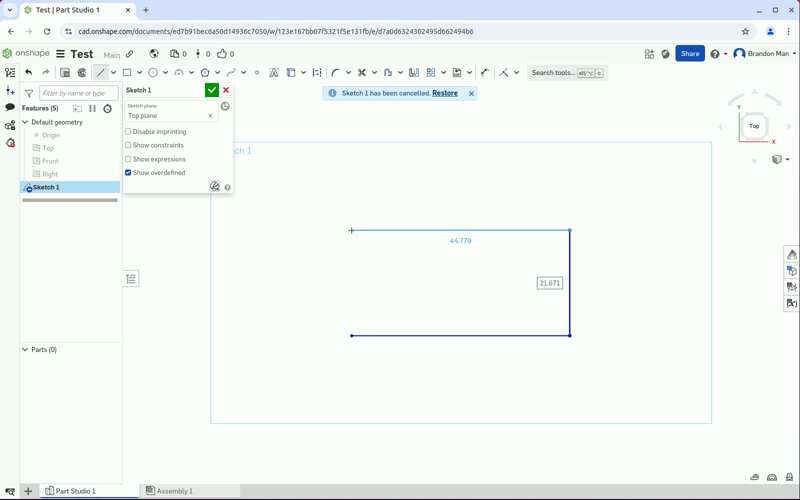
key_up(shift)
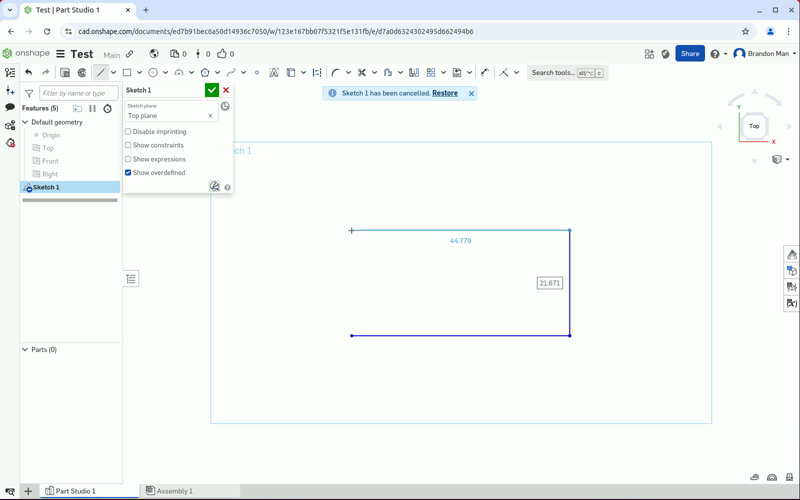
key_down(shift)
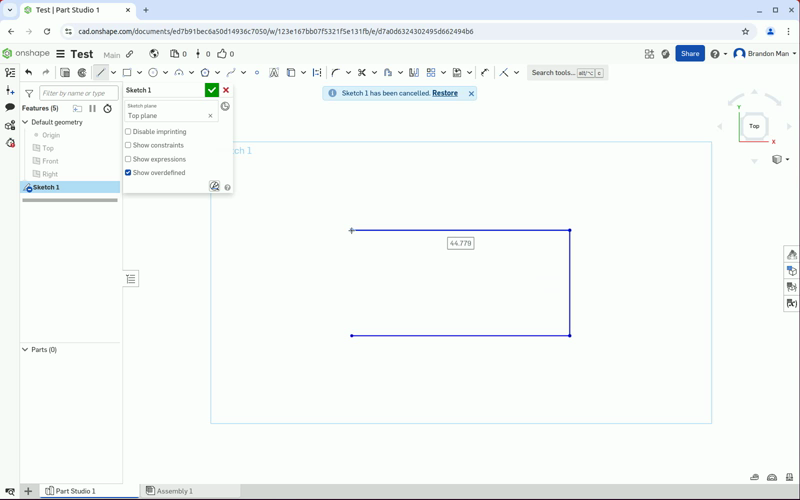
mouse_move(351, 335)
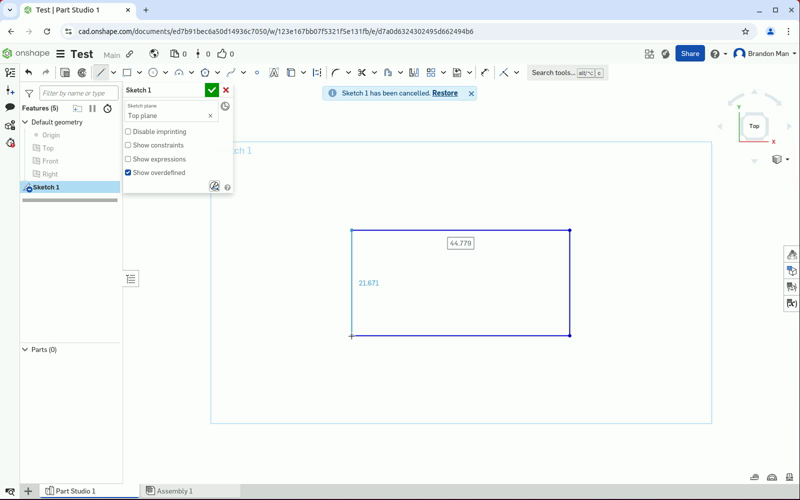
key_up(shift)
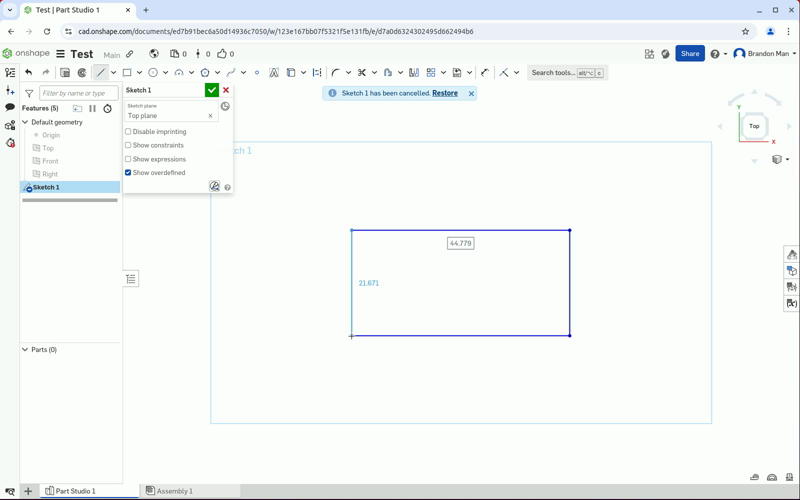
click(351, 335)
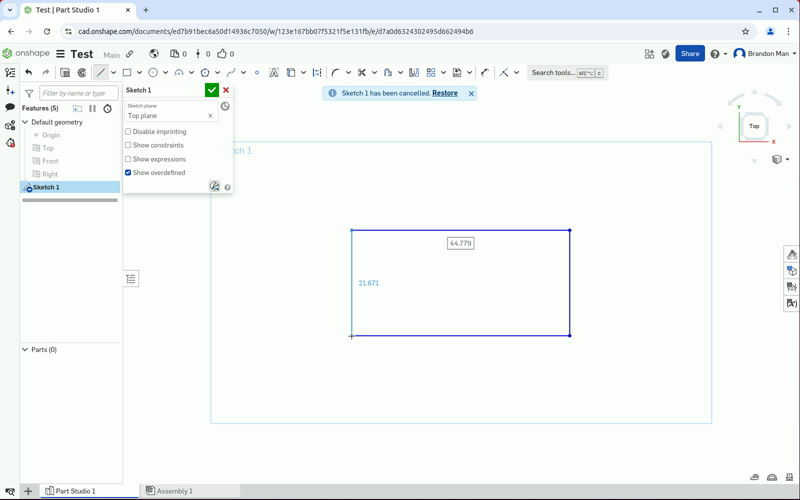
key(esc)
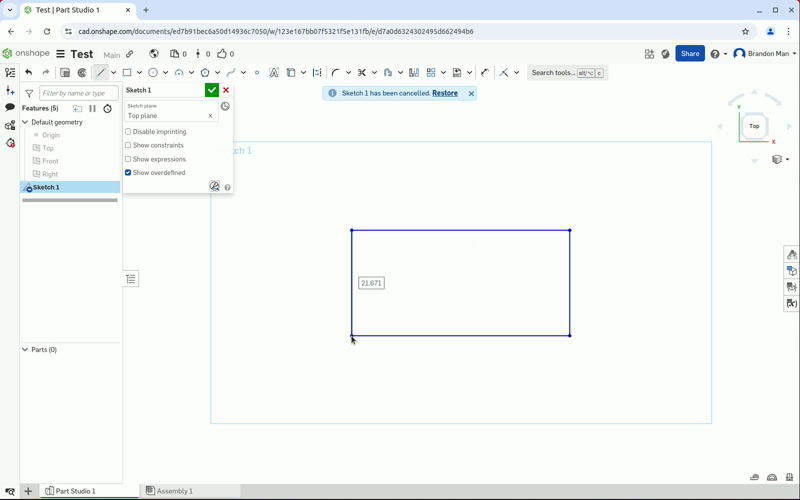
mouse_move(516, 296)
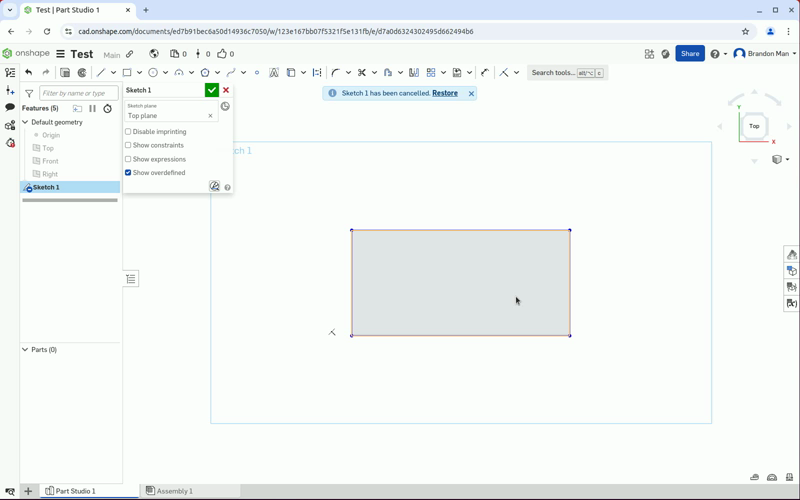
click(516, 296)
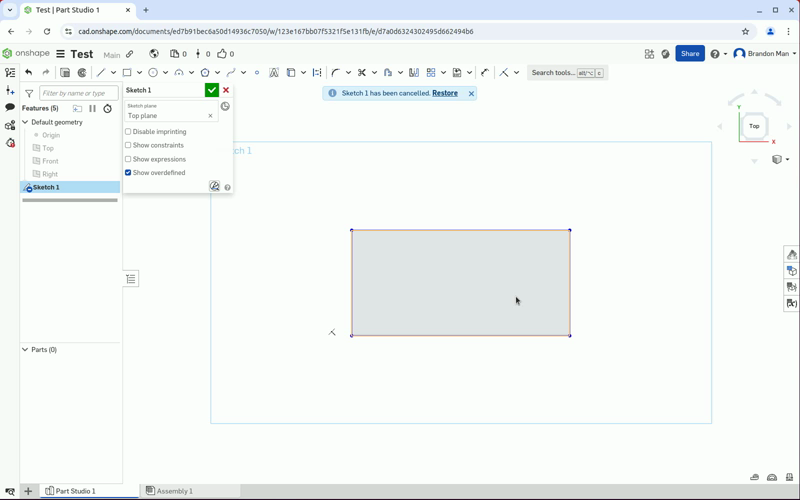
mouse_move(73, 352)
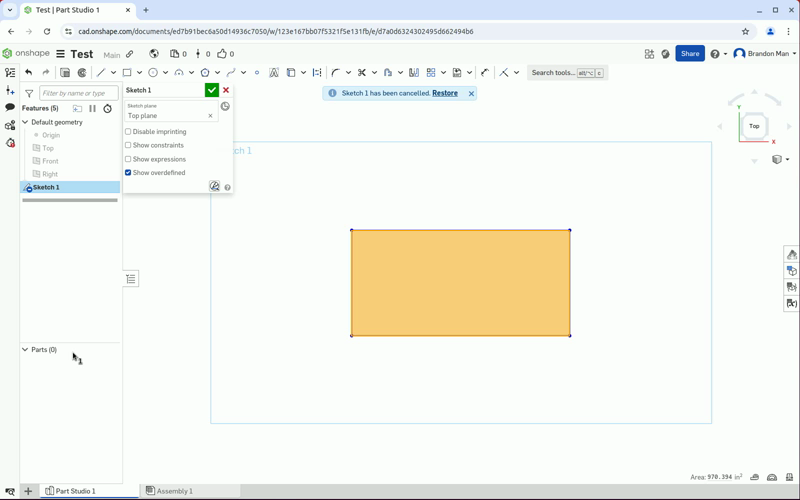
key(shift+y)
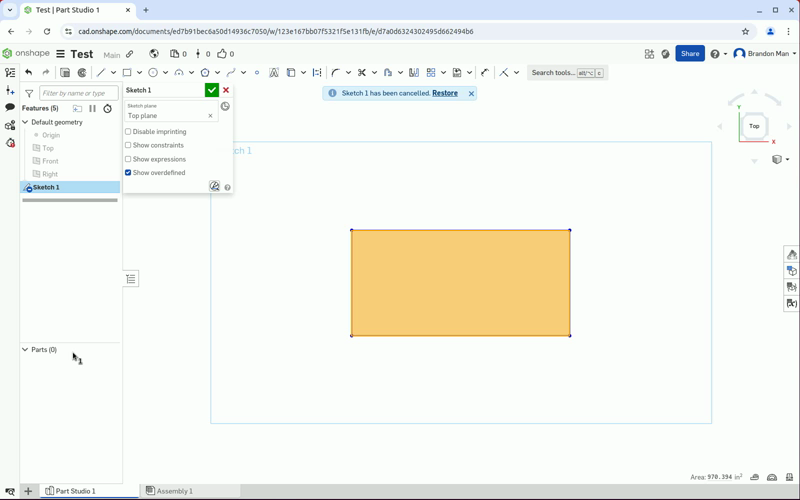
key(shift+e)
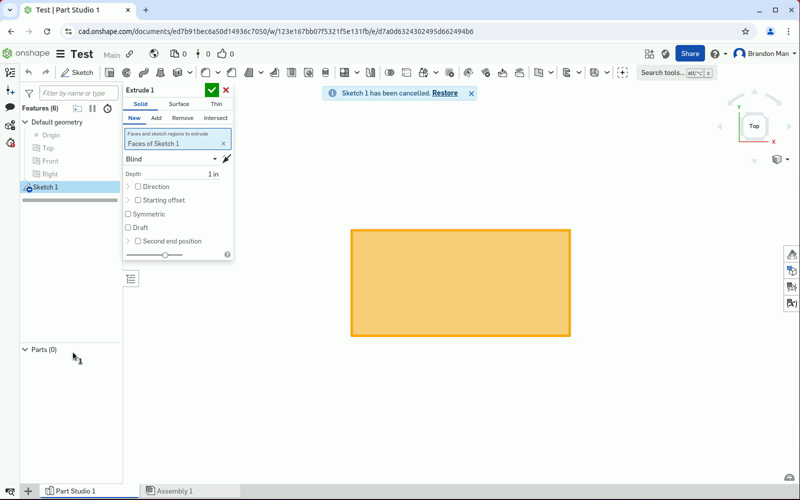
mouse_move(143, 106)
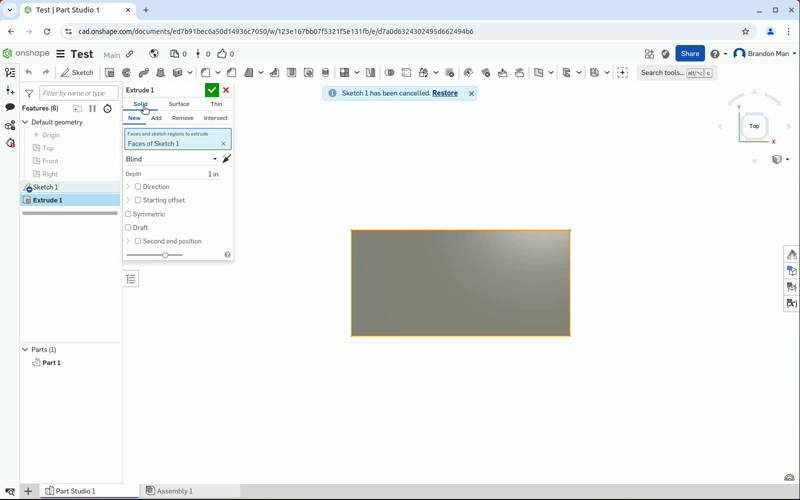
click(143, 106)
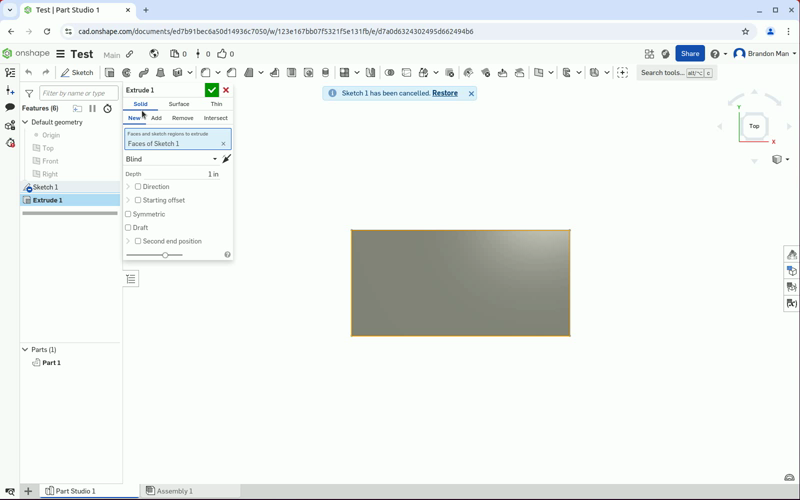
mouse_move(137, 120)
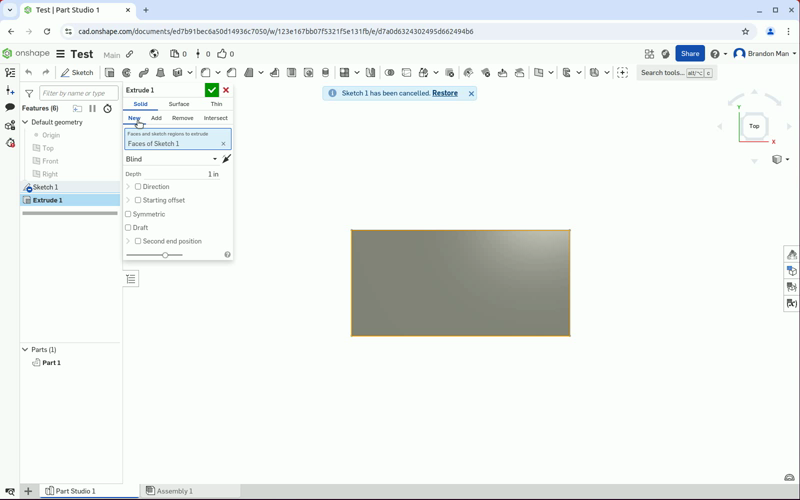
click(137, 120)
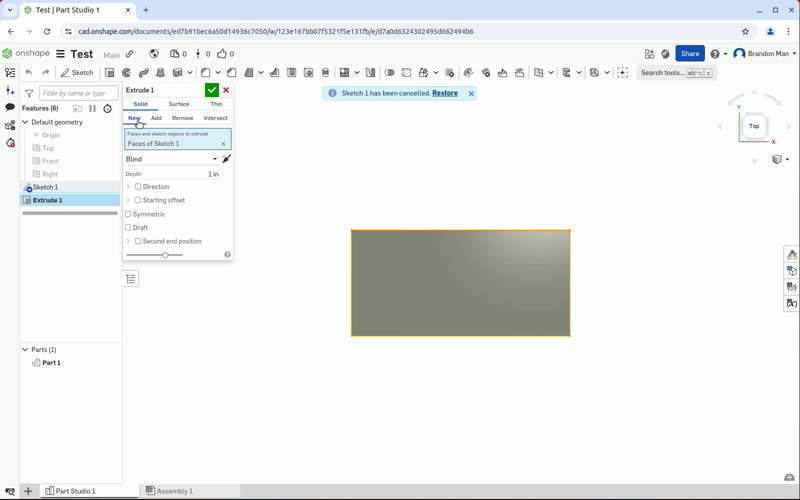
key(tab, 4)
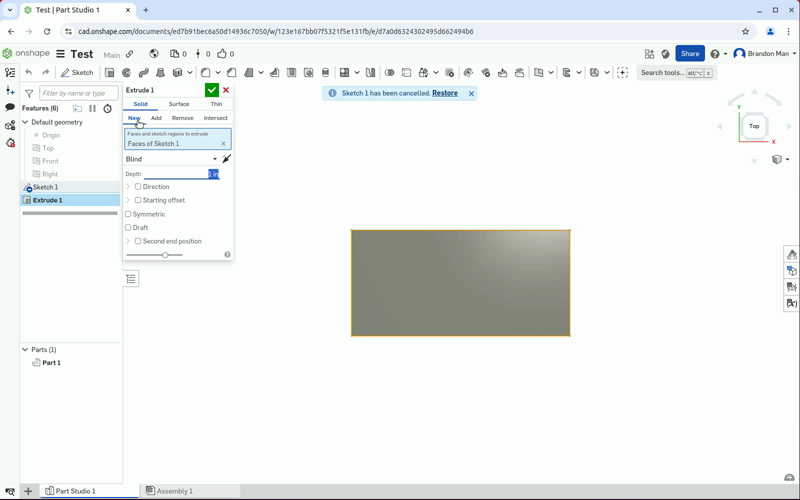
text(4.574)
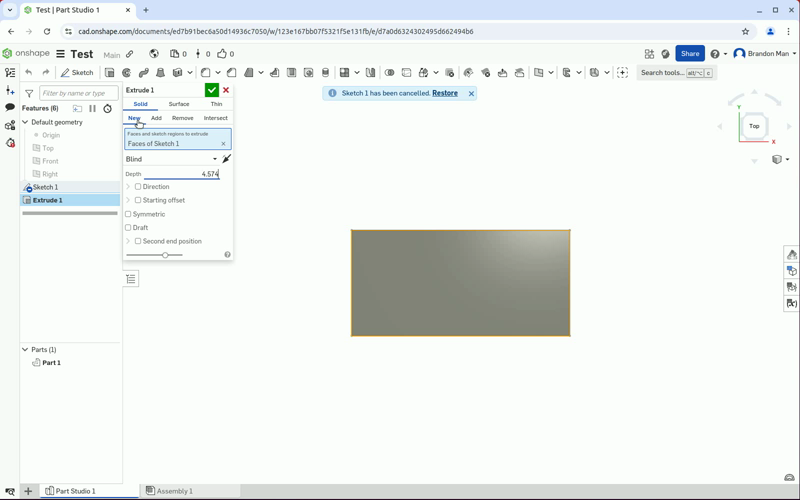
key(enter)
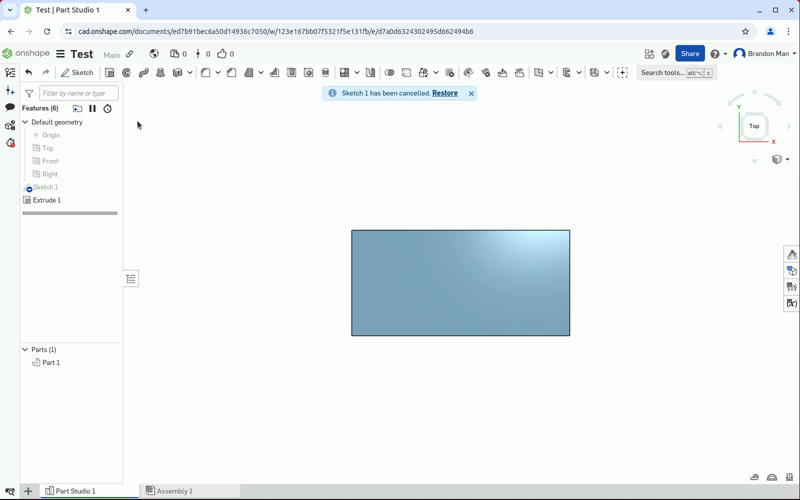
key(shift+h)
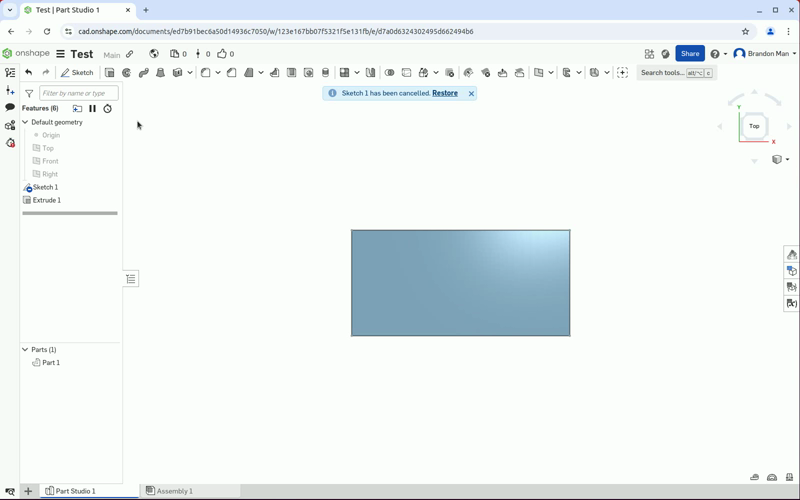
key(shift+h)
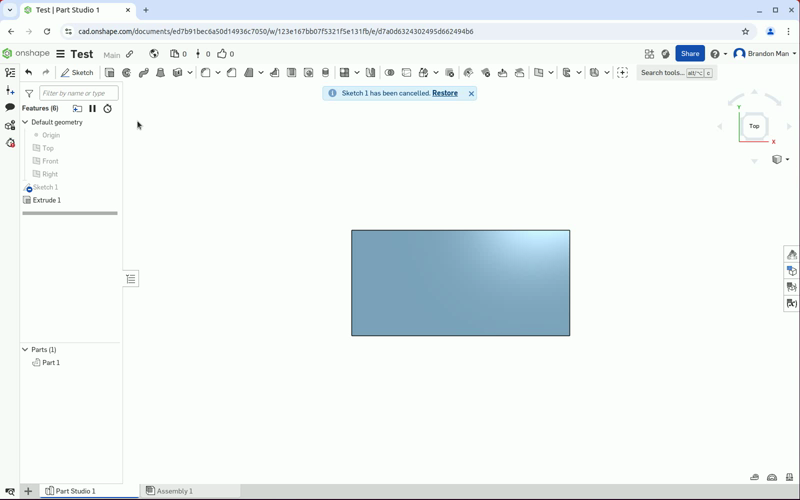
mouse_move(73, 189)
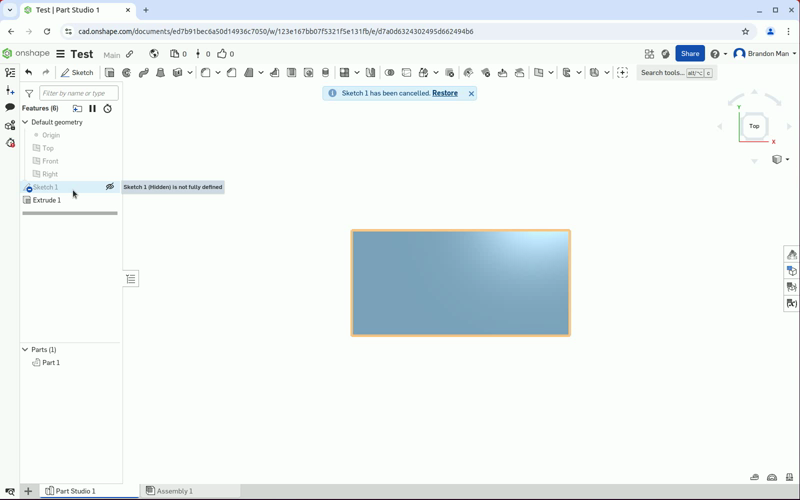
click(73, 189)
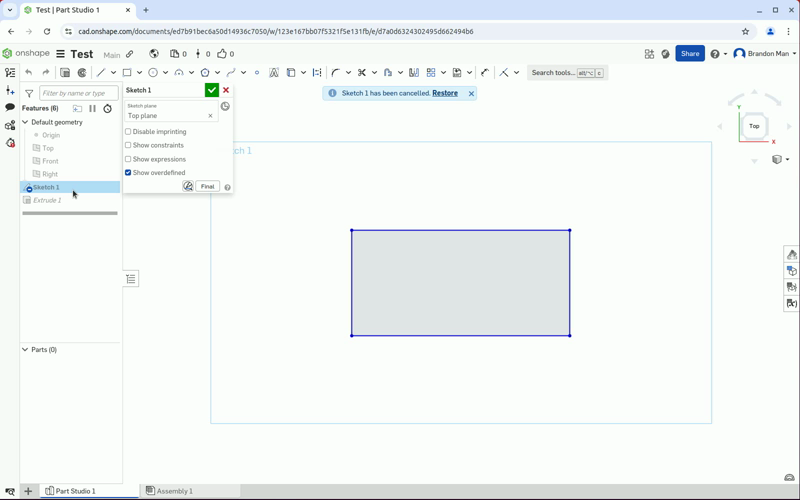
mouse_move(229, 92)
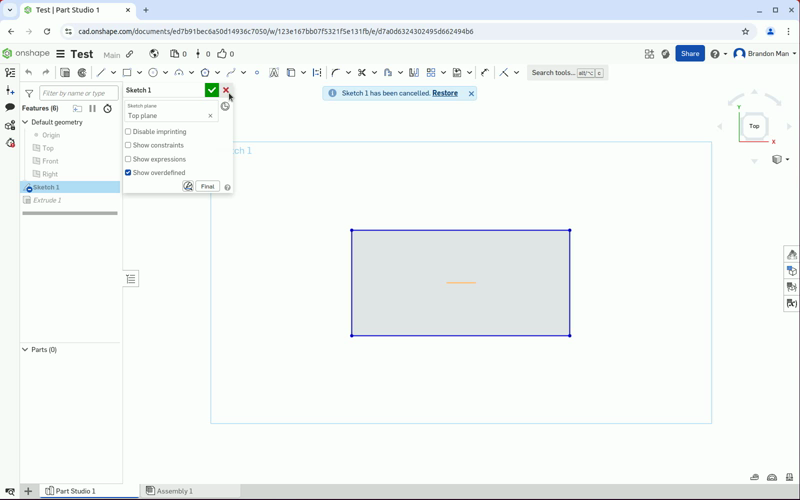
click(229, 92)
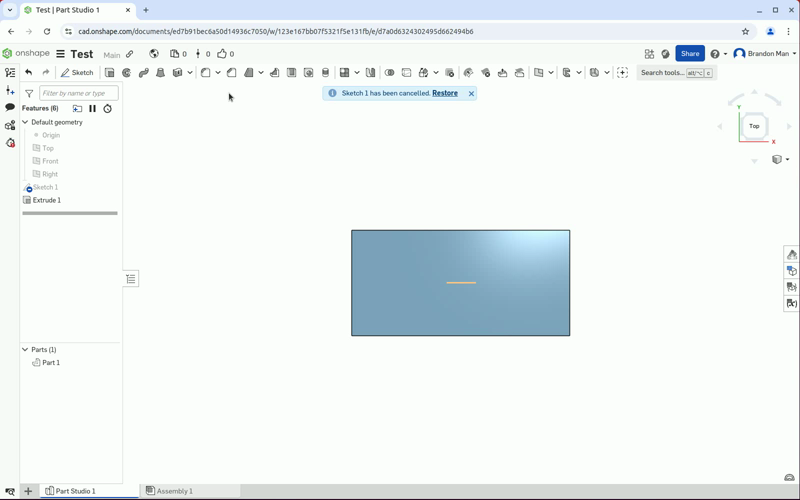
mouse_move(73, 352)
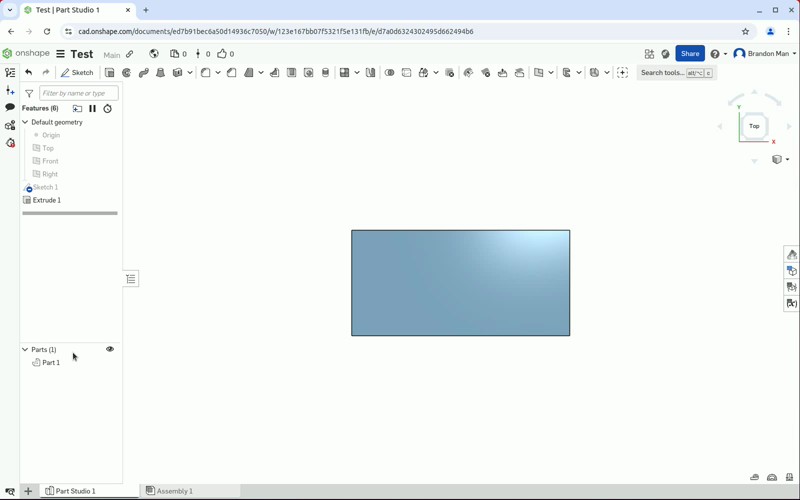
key(y)
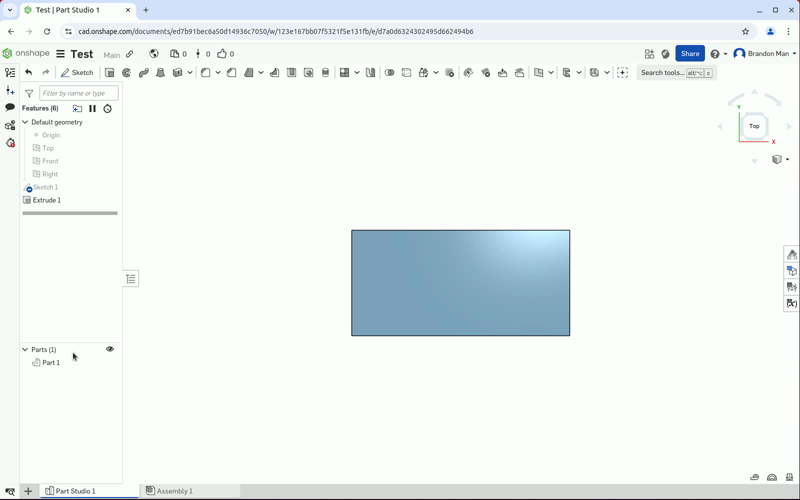
key(shift+p)
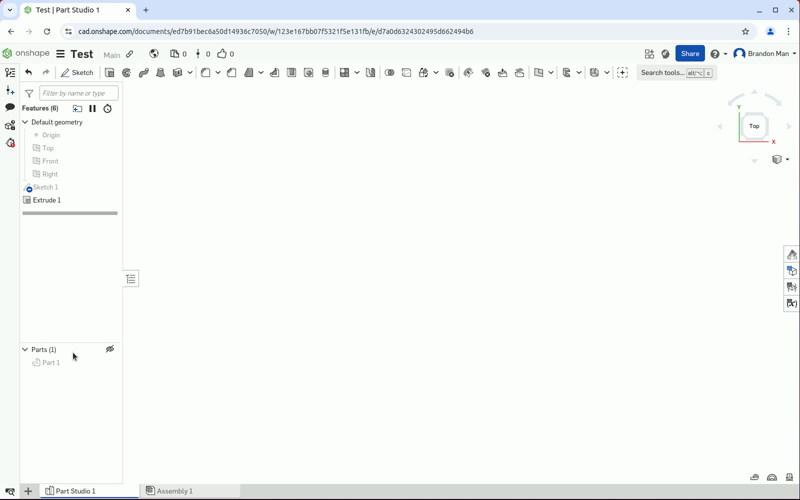
key(space)
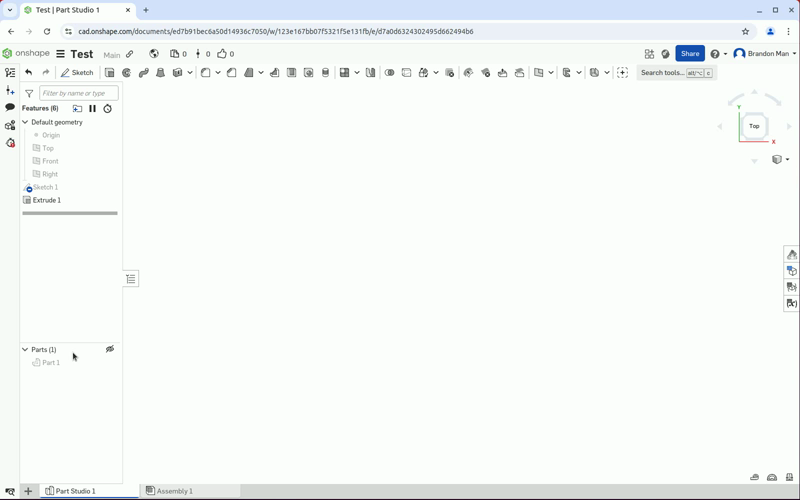
key_down(shift)
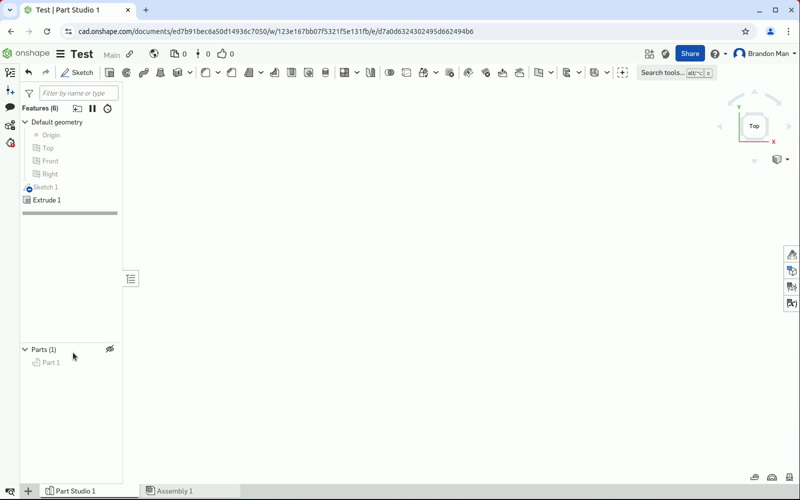
key(up)
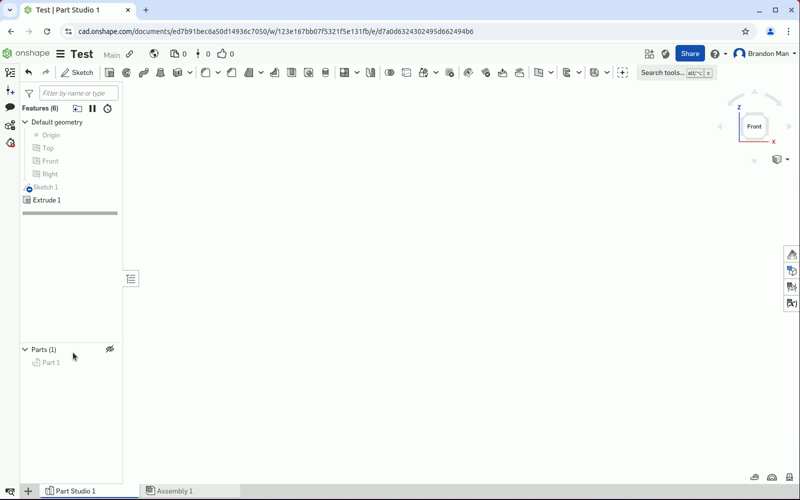
key_up(shift)
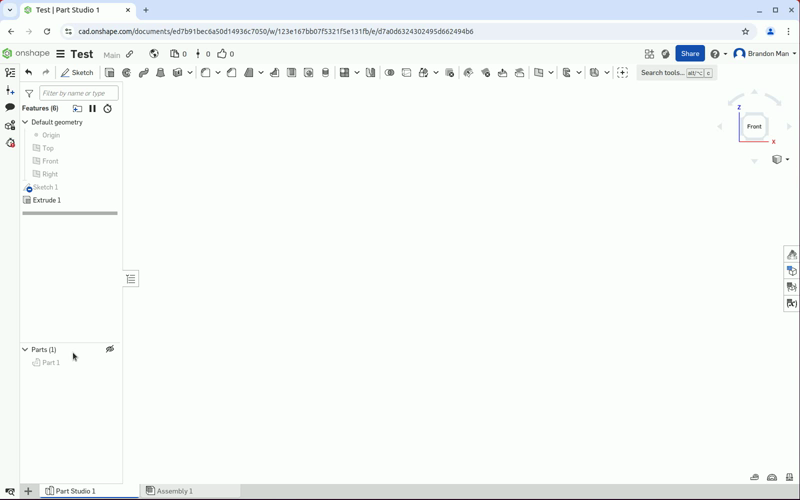
key(space)
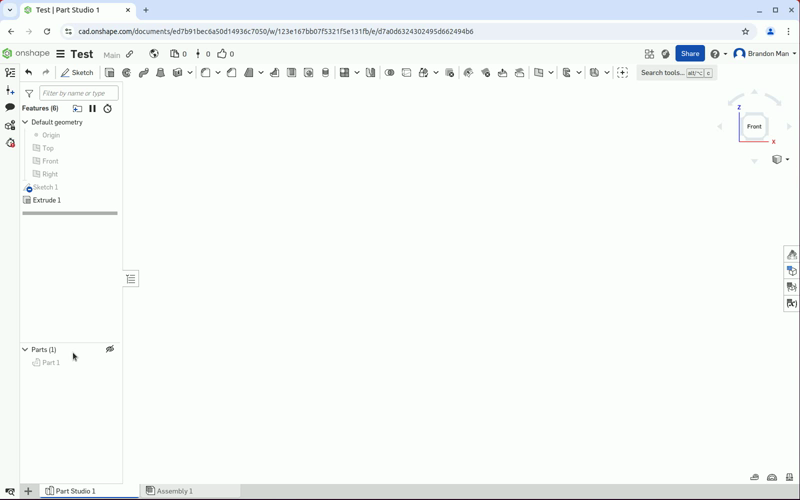
key_down(shift)
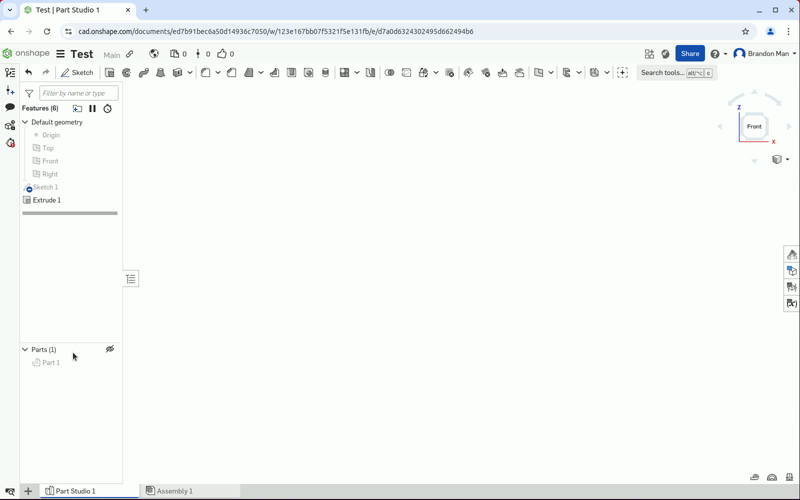
key(left)
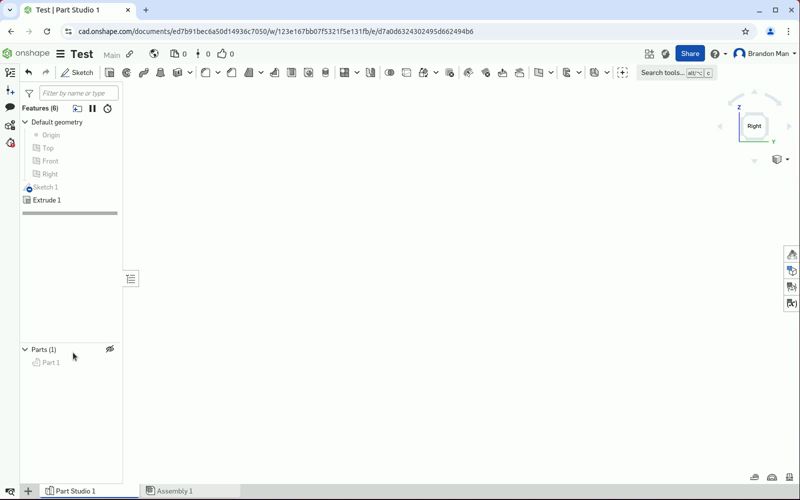
key_up(shift)
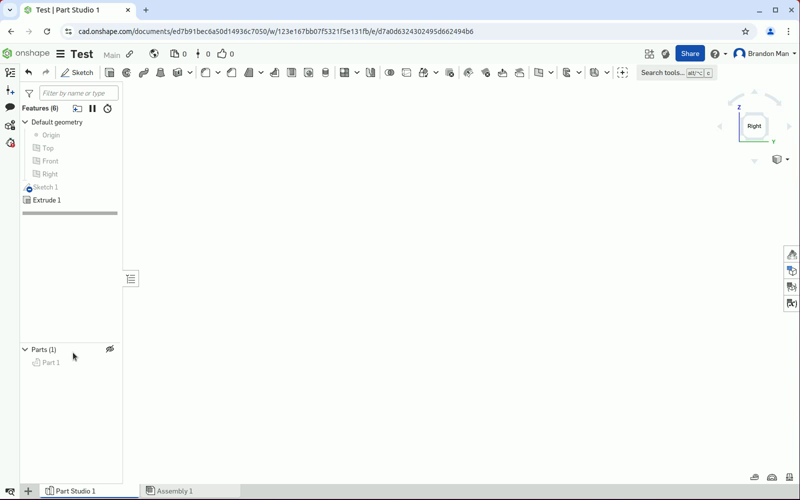
mouse_move(73, 352)
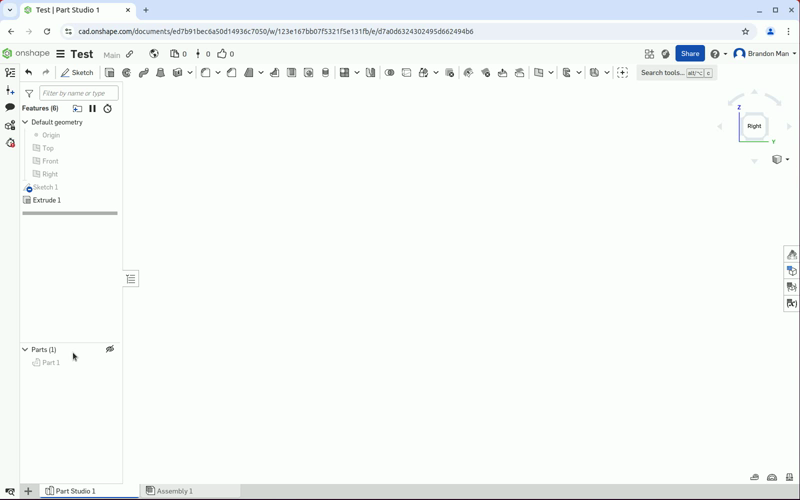
key(shift+y)
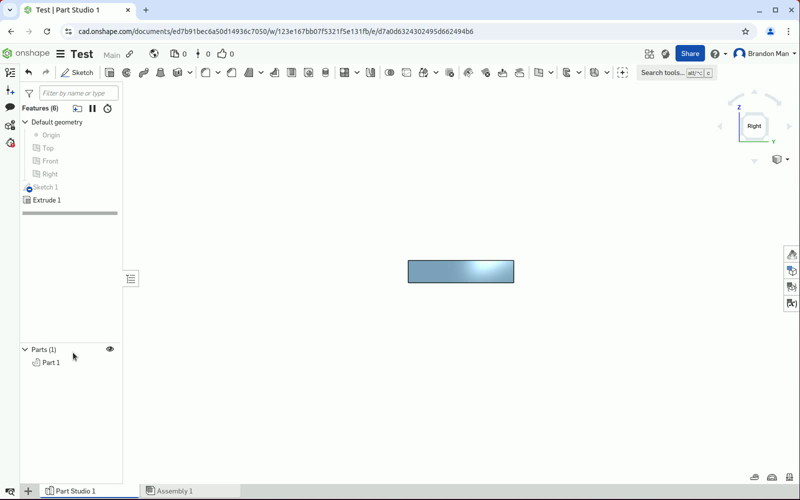
mouse_move(541, 75)
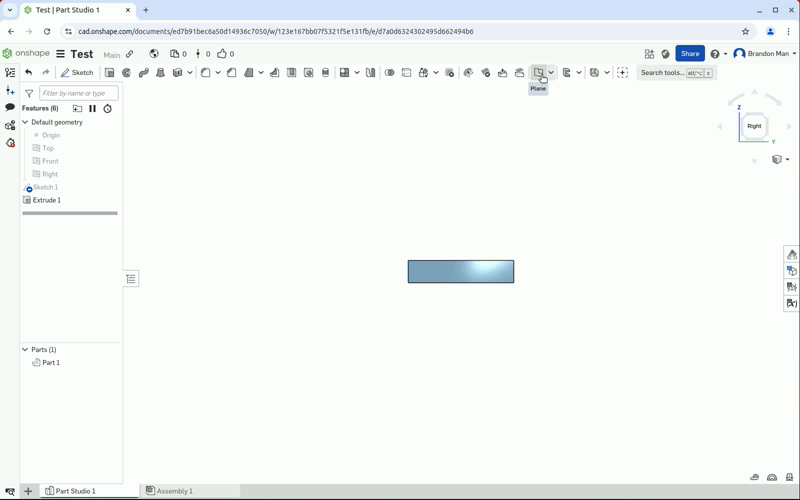
click(541, 75)
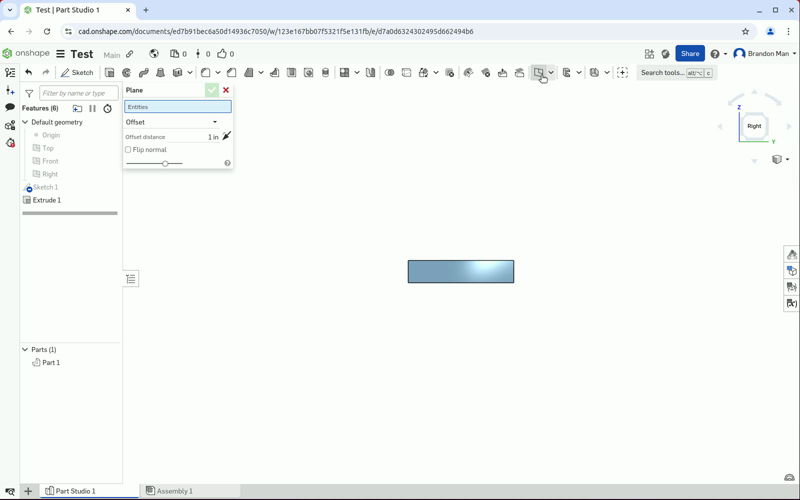
mouse_move(73, 176)
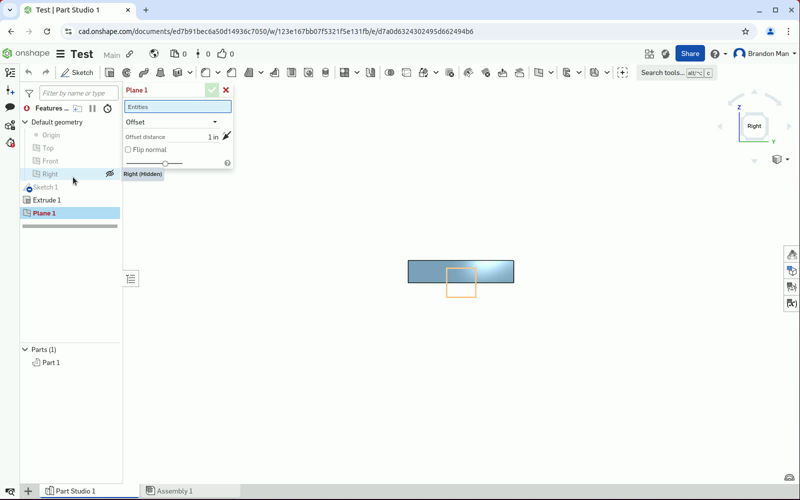
click(73, 176)
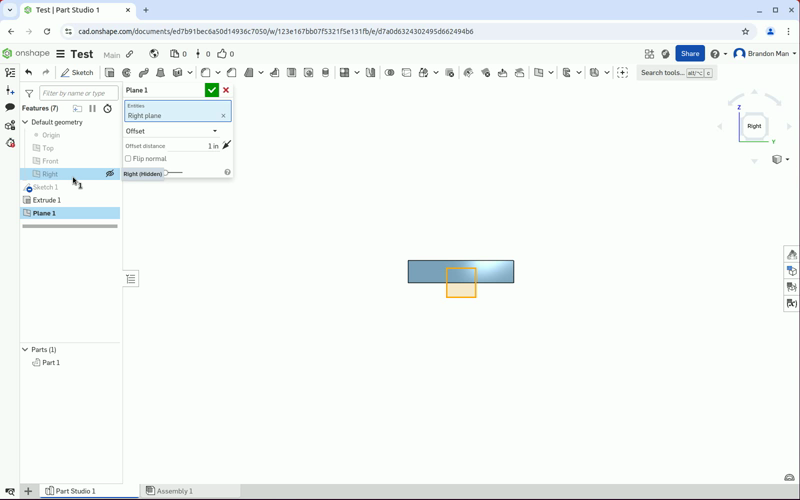
key(tab, 2)
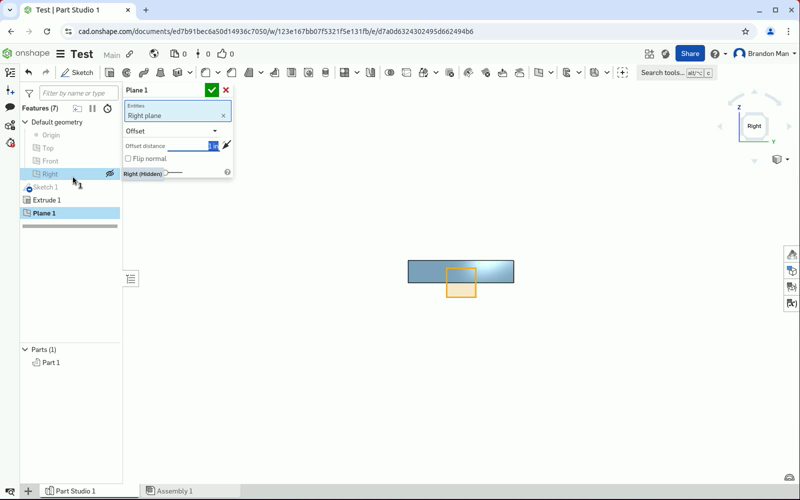
text(22.4)
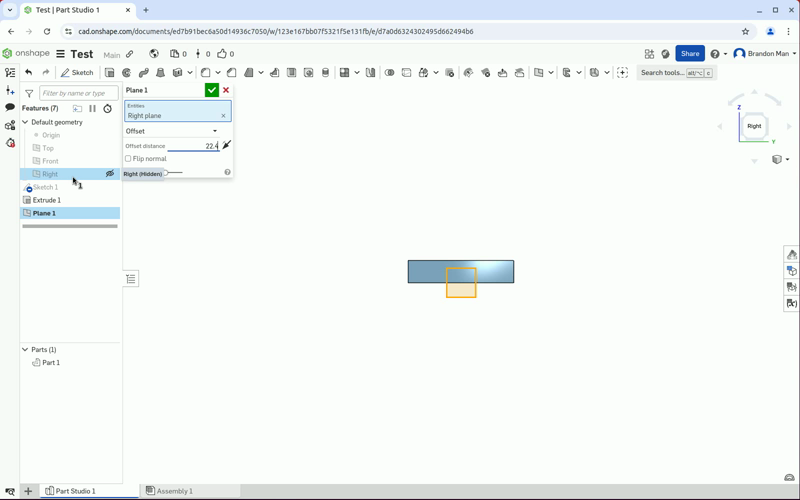
key(enter, 2)
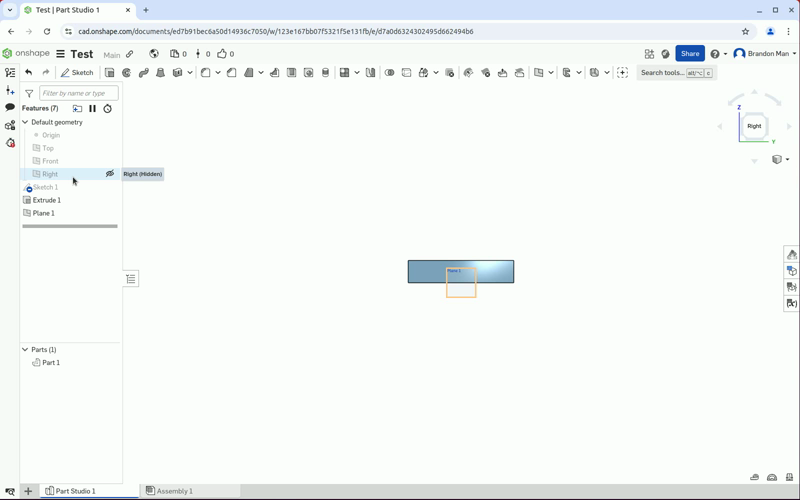
key(shift+s)
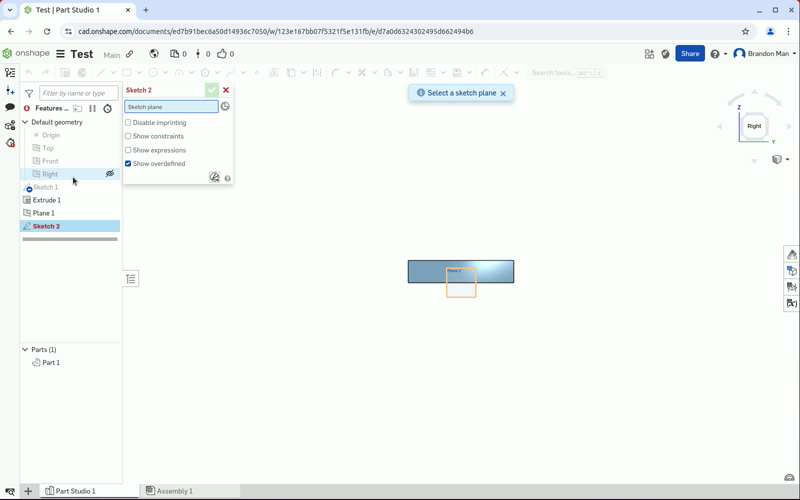
mouse_move(73, 215)
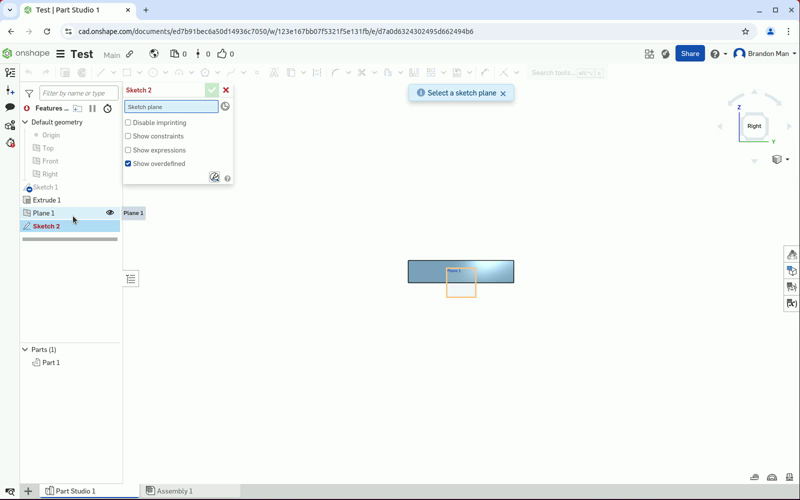
click(73, 215)
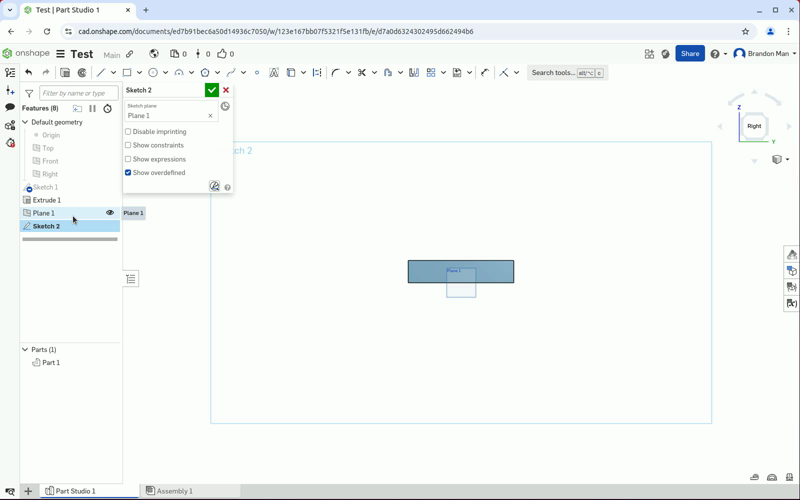
mouse_move(73, 352)
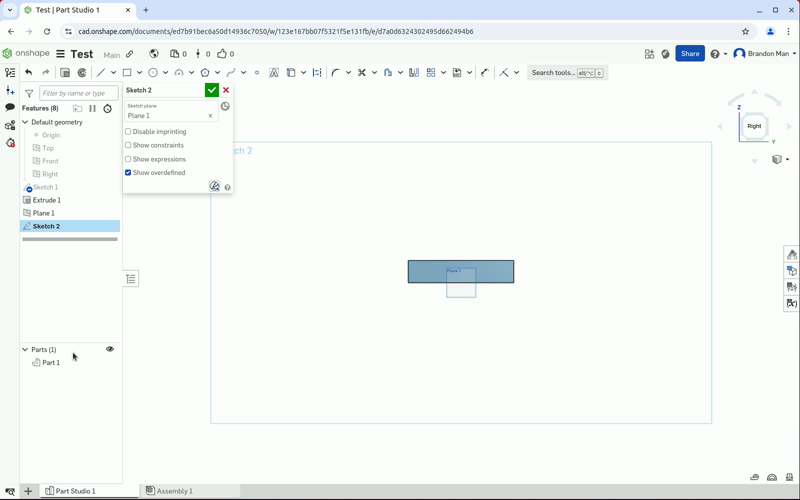
key(y)
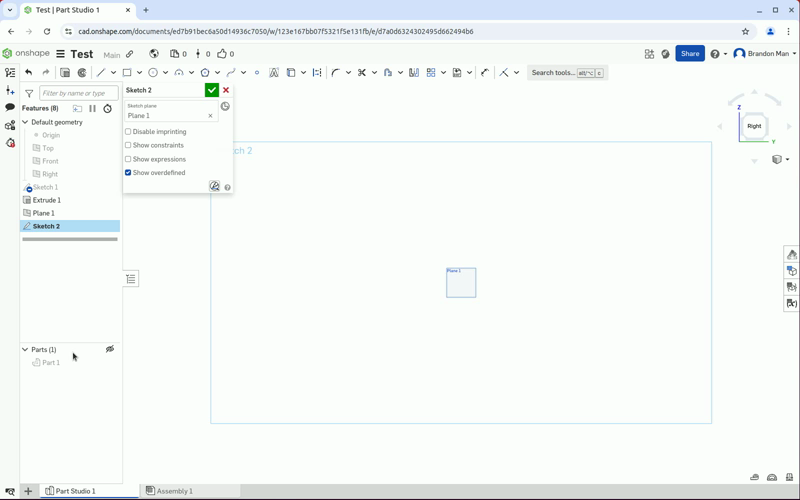
key(l)
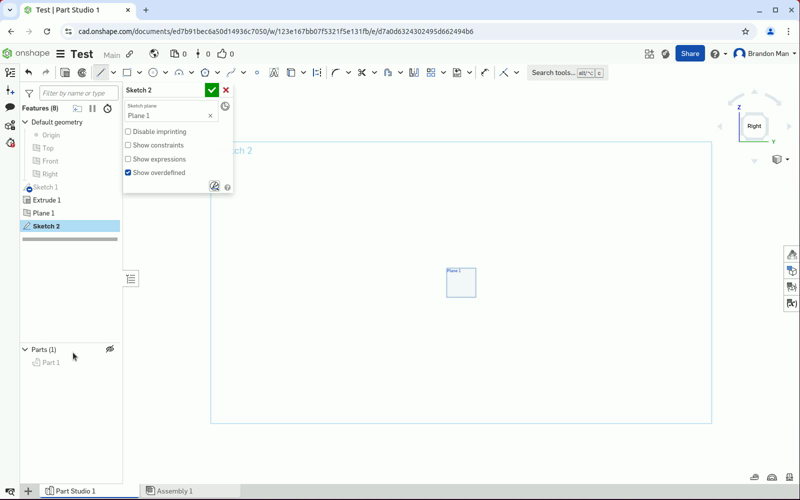
key_down(shift)
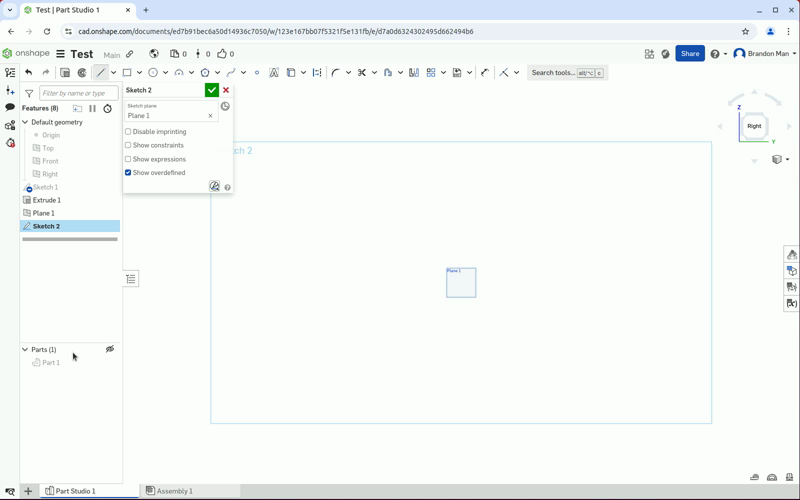
mouse_move(407, 282)
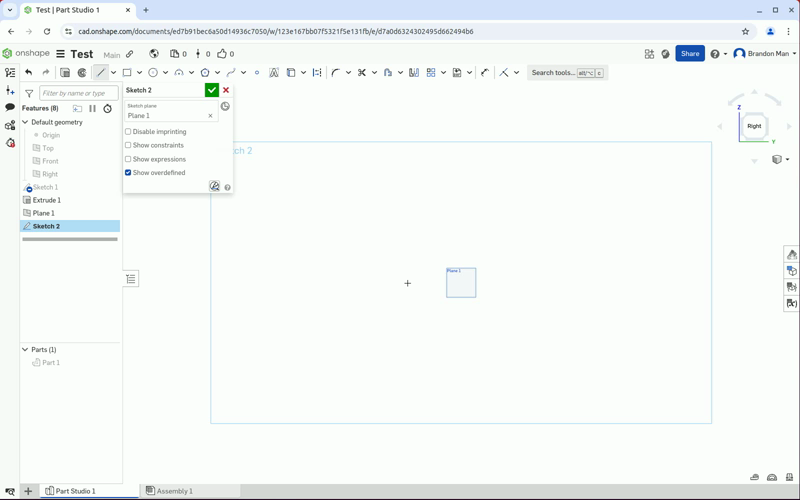
click(407, 282)
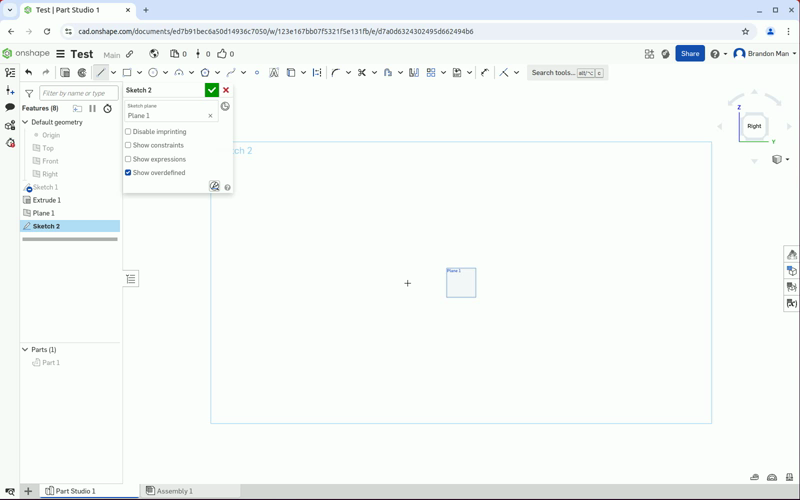
key_up(shift)
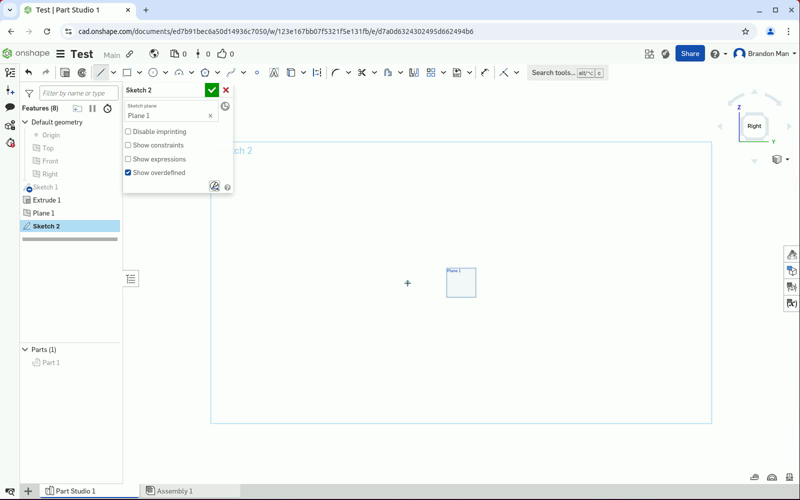
key_down(shift)
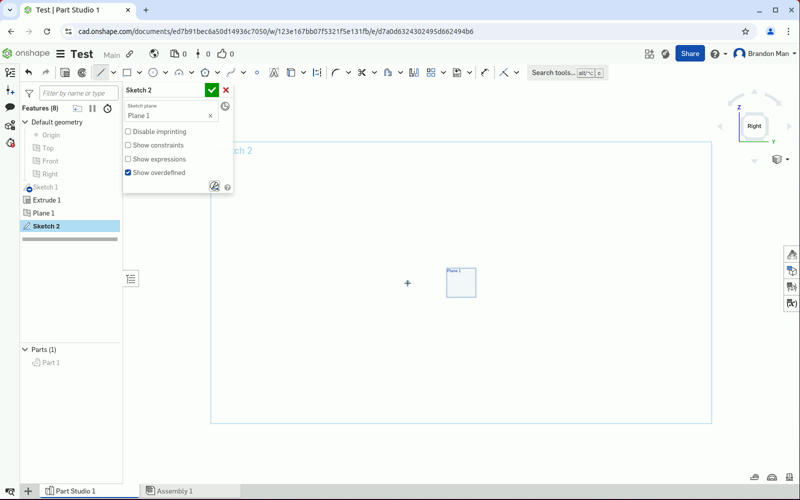
mouse_move(513, 282)
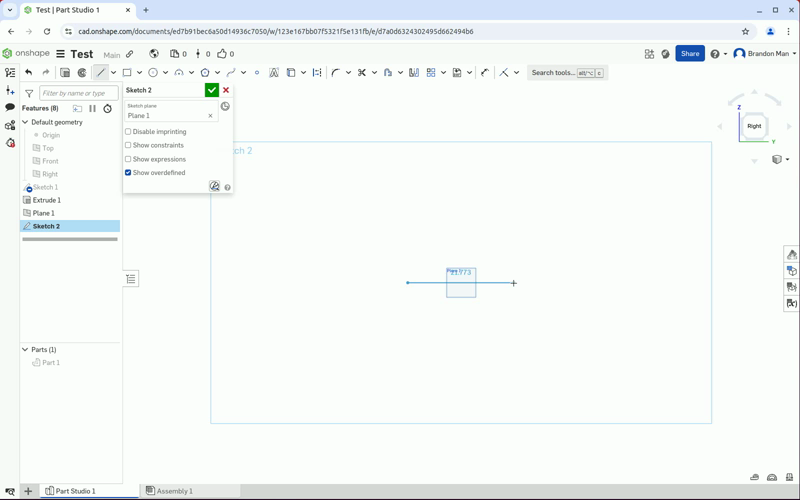
click(513, 282)
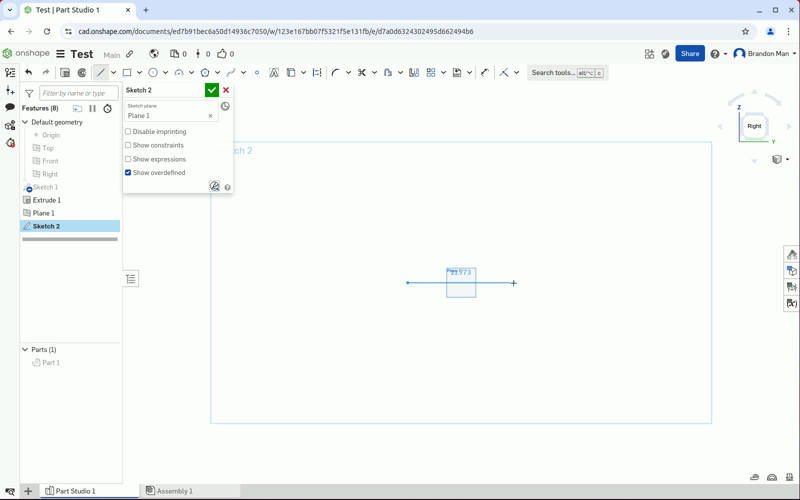
key_up(shift)
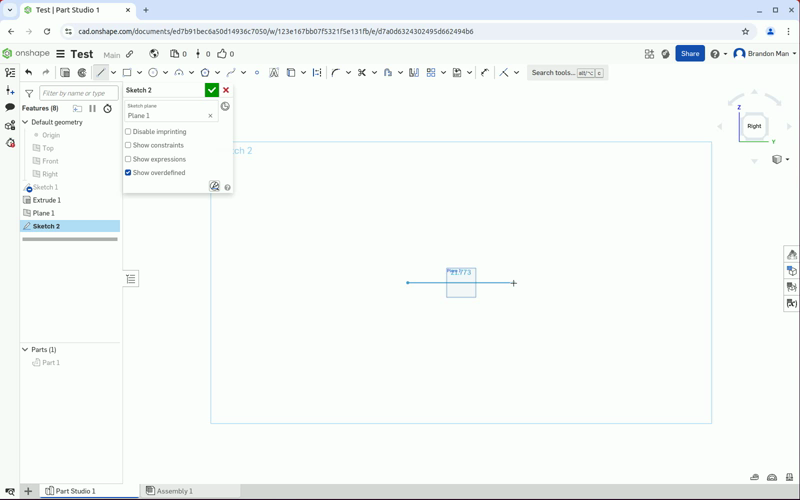
key_down(shift)
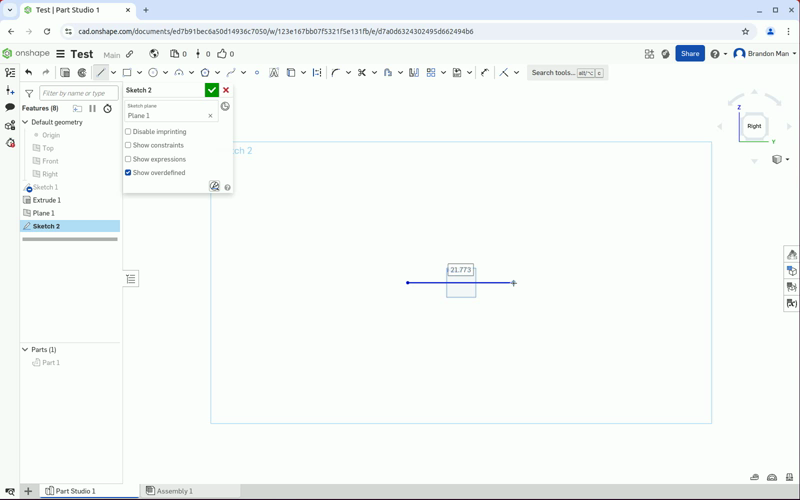
mouse_move(543, 282)
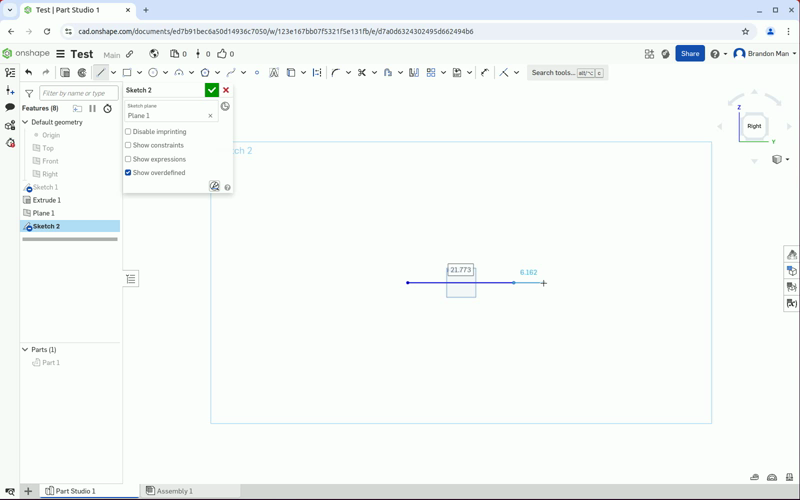
mouse_move(513, 260)
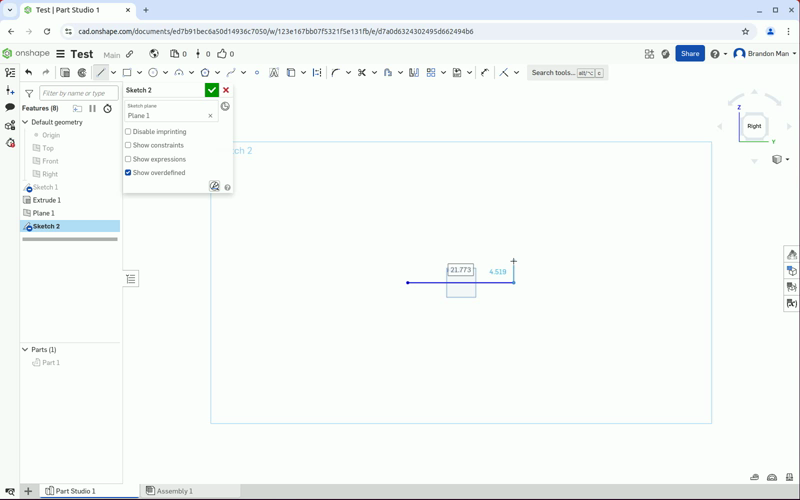
click(513, 260)
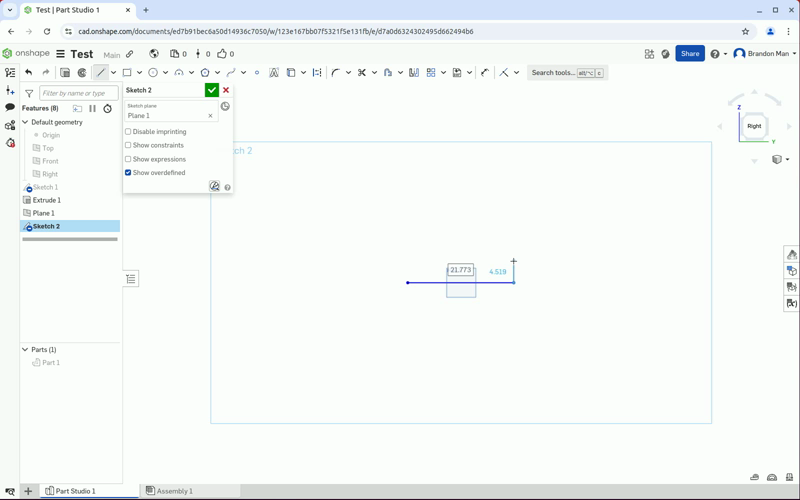
key_up(shift)
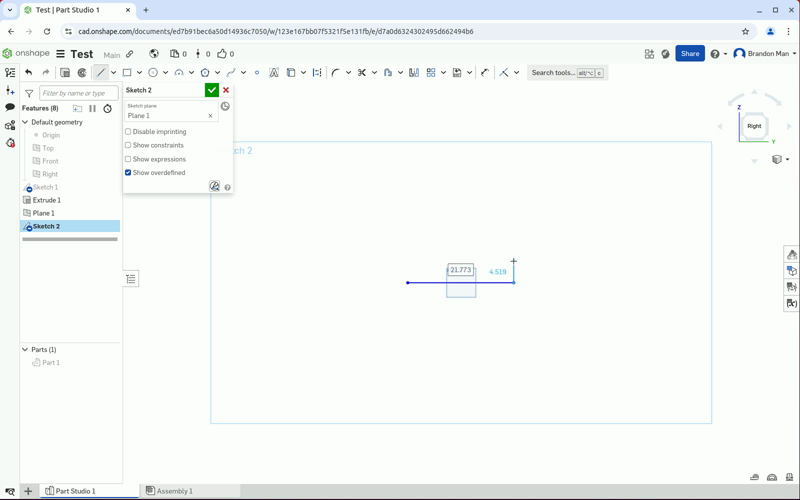
key_down(shift)
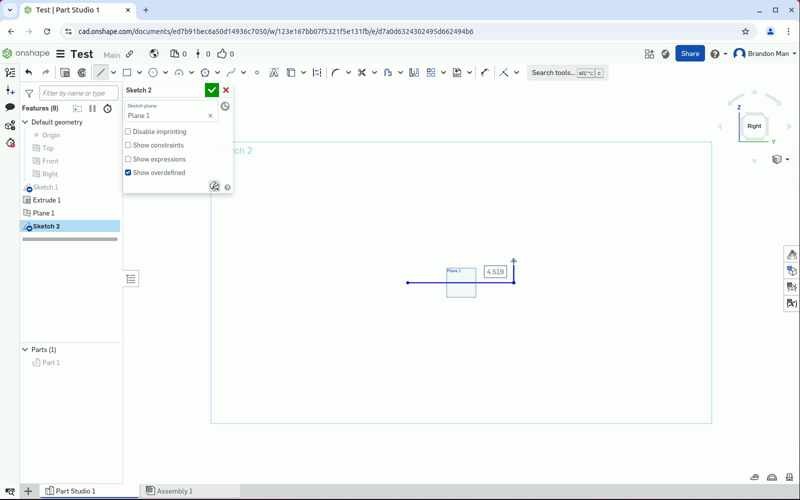
mouse_move(407, 260)
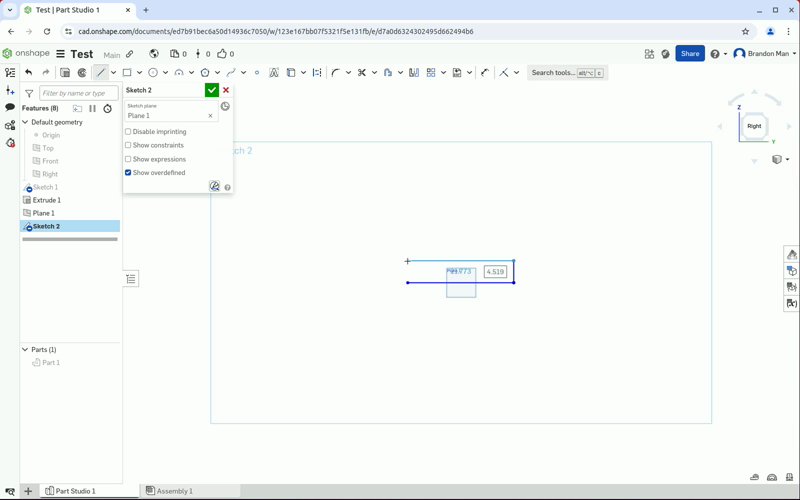
click(407, 260)
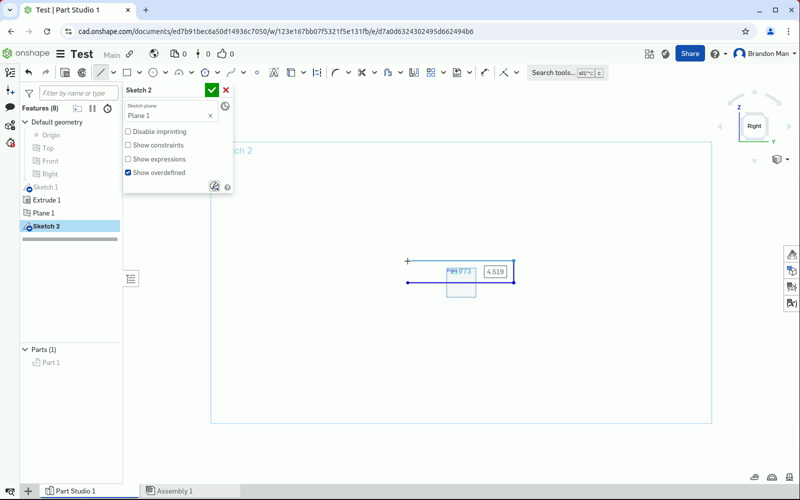
key_up(shift)
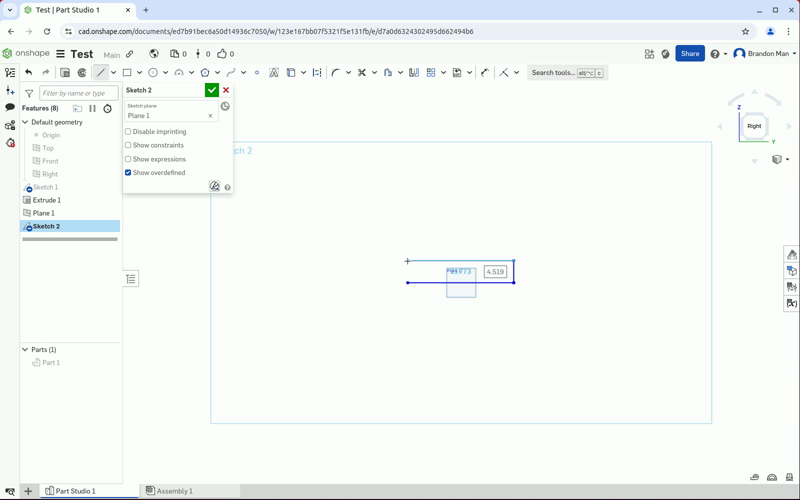
mouse_move(437, 260)
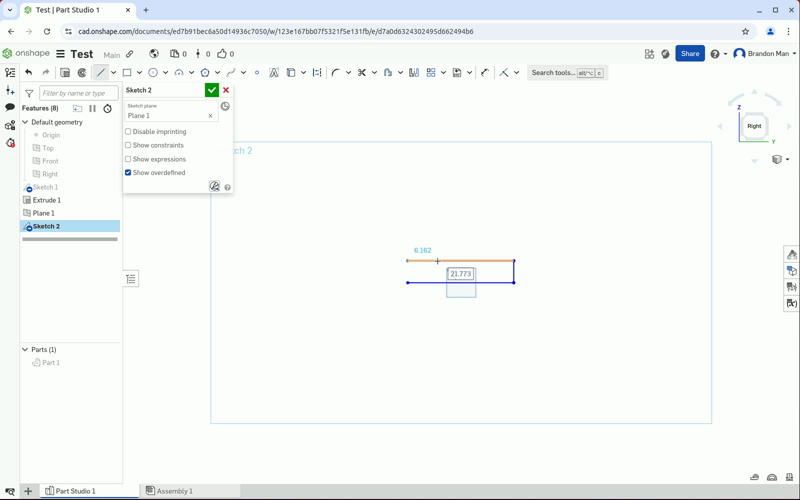
key_down(shift)
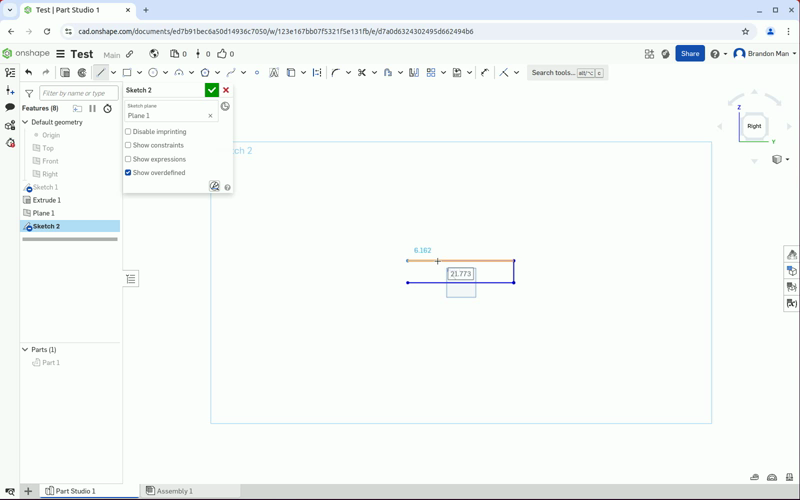
mouse_move(407, 282)
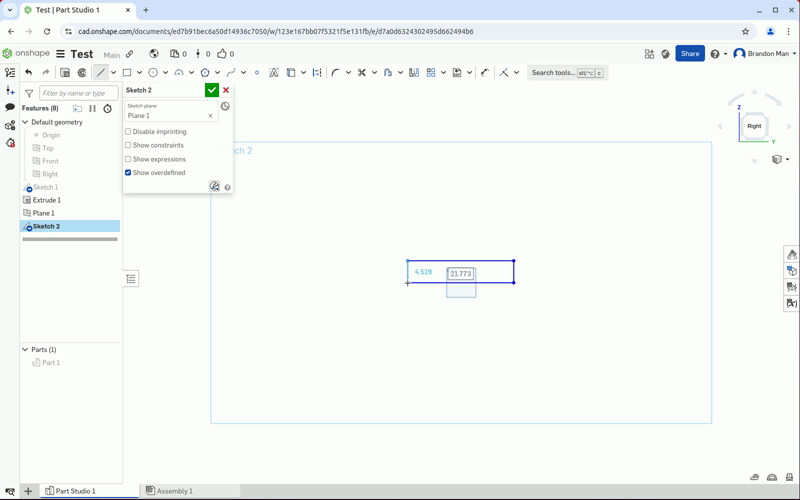
key_up(shift)
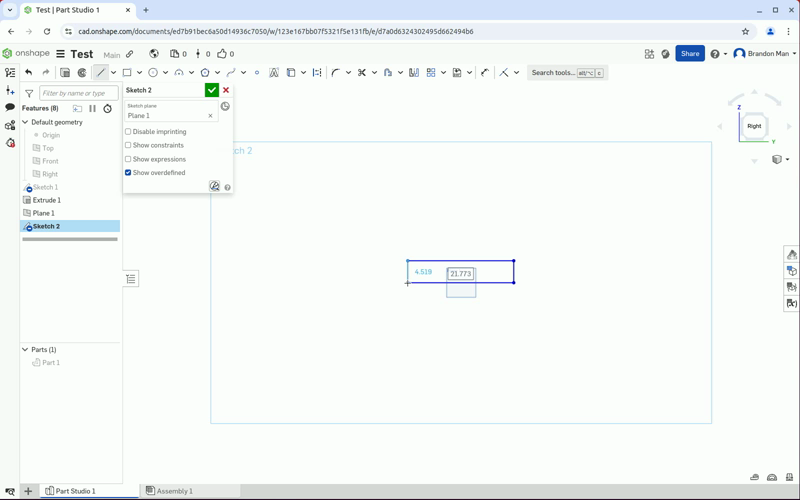
click(407, 282)
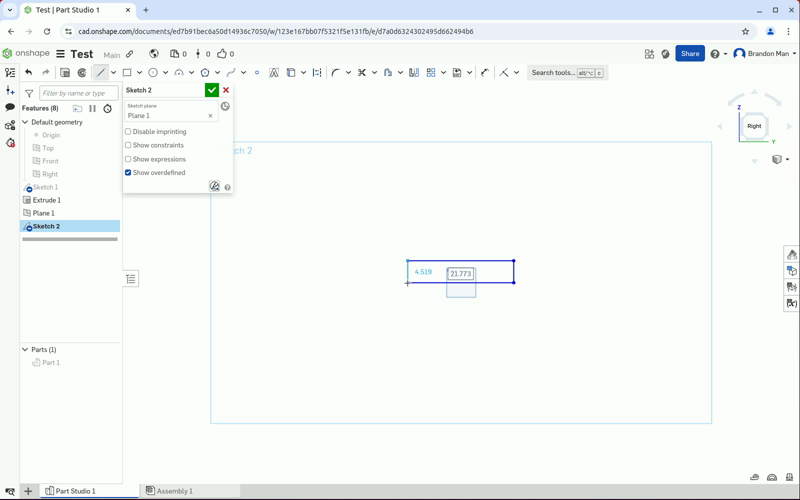
key(esc)
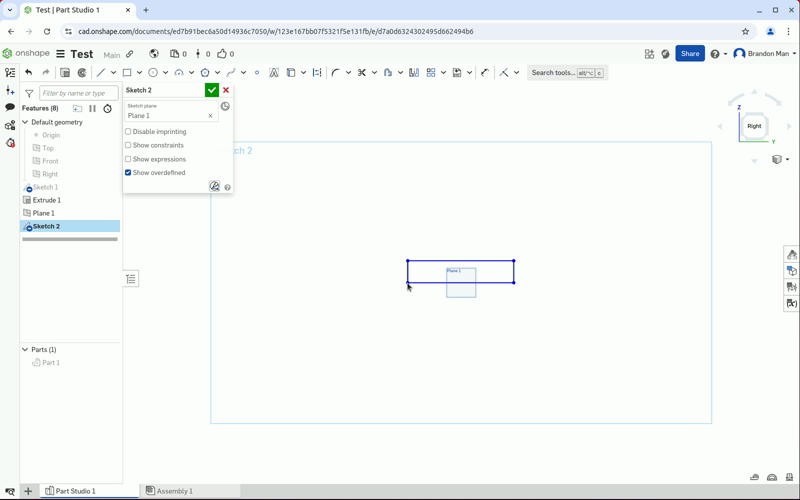
mouse_move(440, 266)
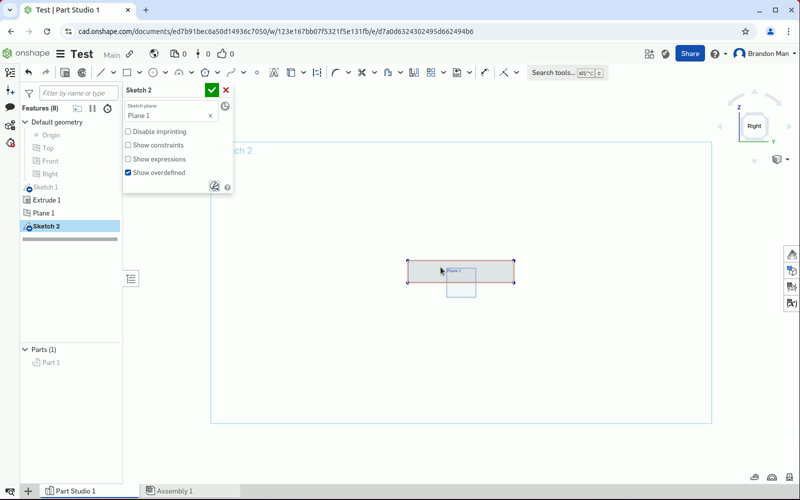
click(440, 266)
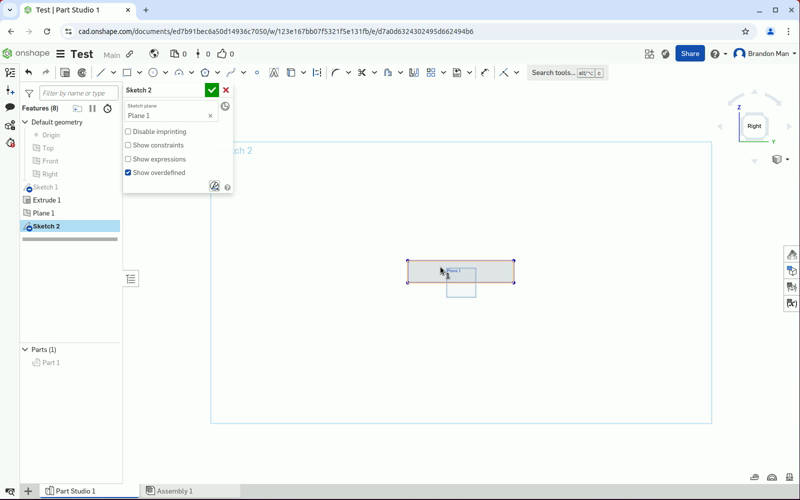
mouse_move(73, 352)
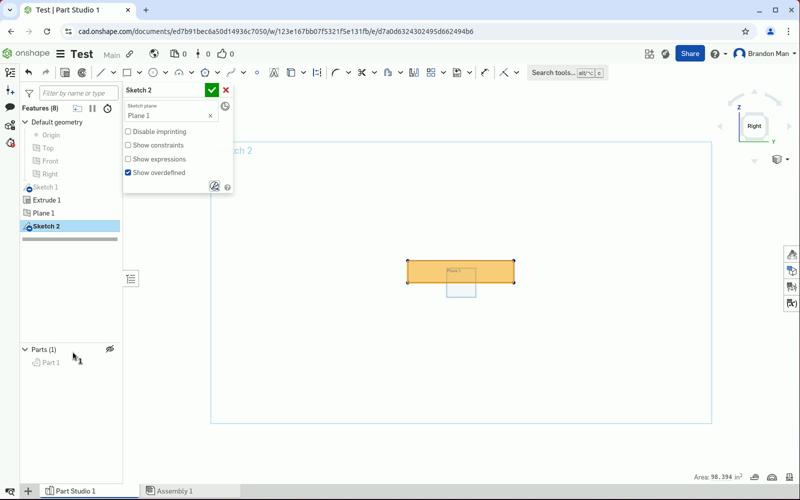
key(shift+y)
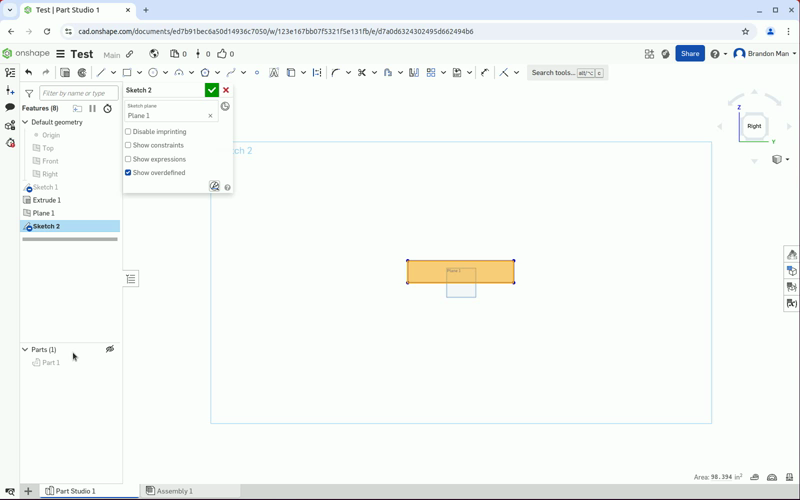
key(shift+e)
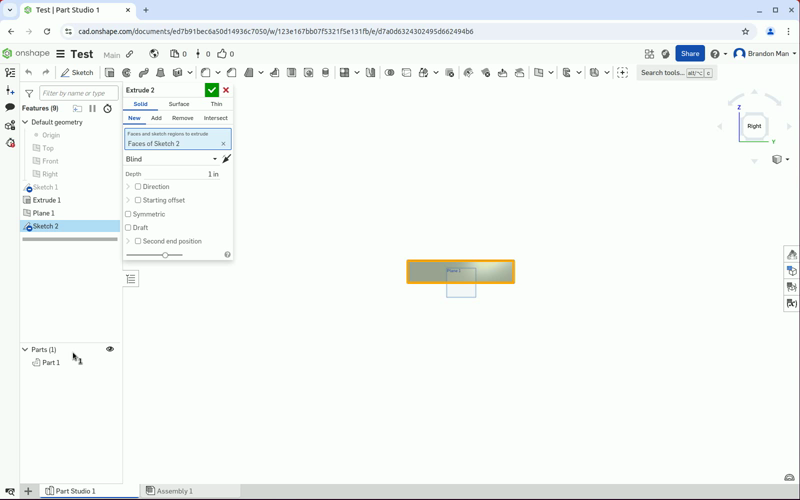
mouse_move(143, 106)
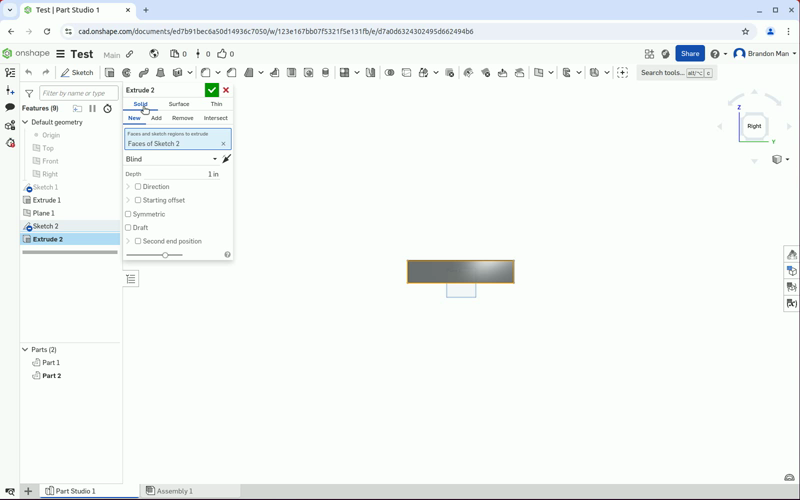
click(143, 106)
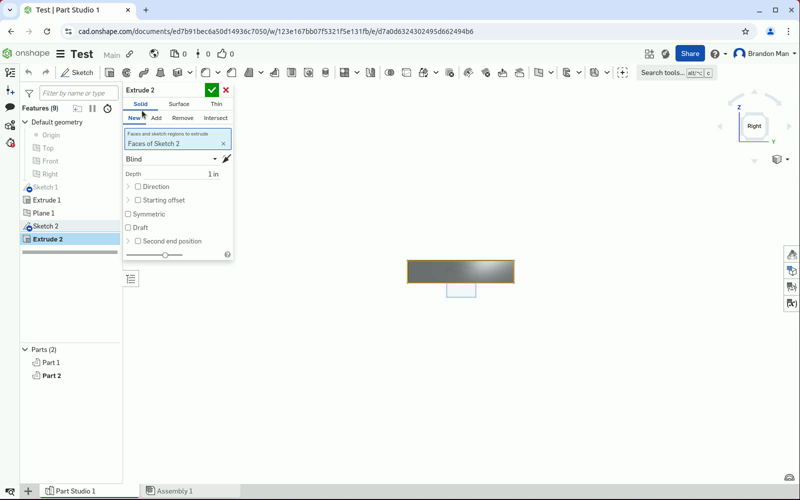
mouse_move(137, 120)
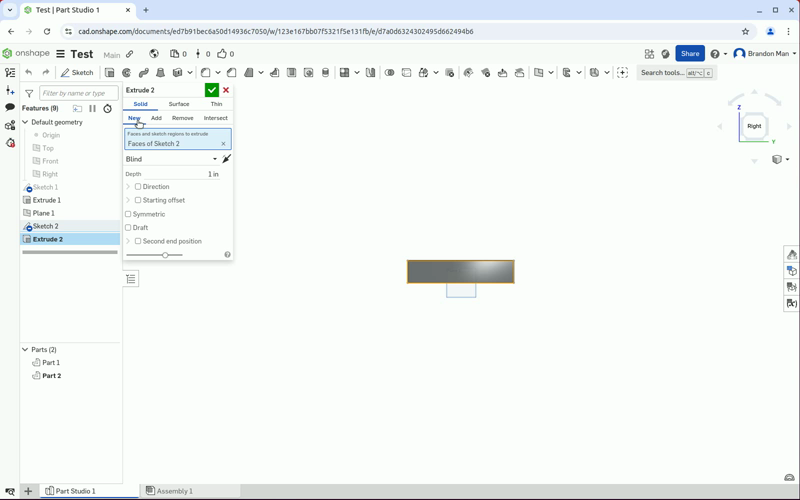
click(137, 120)
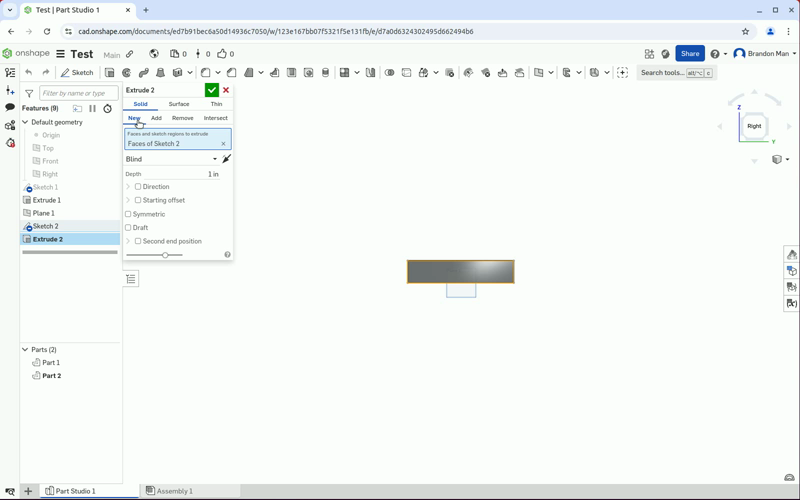
key(tab, 4)
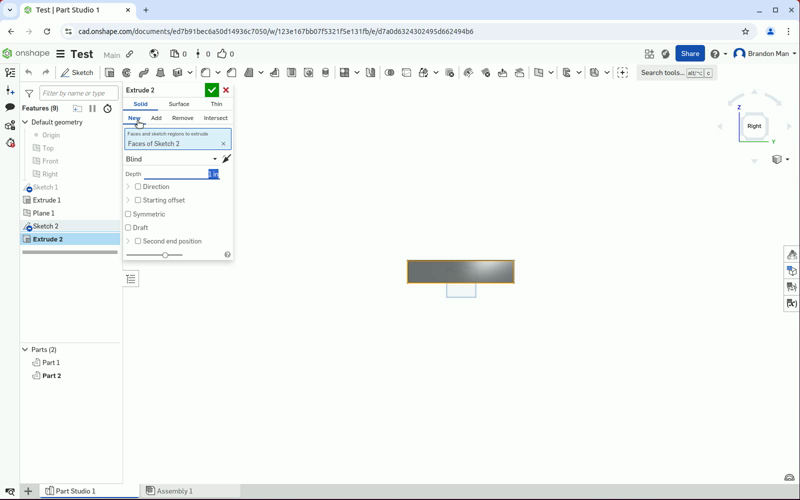
text(0.722)
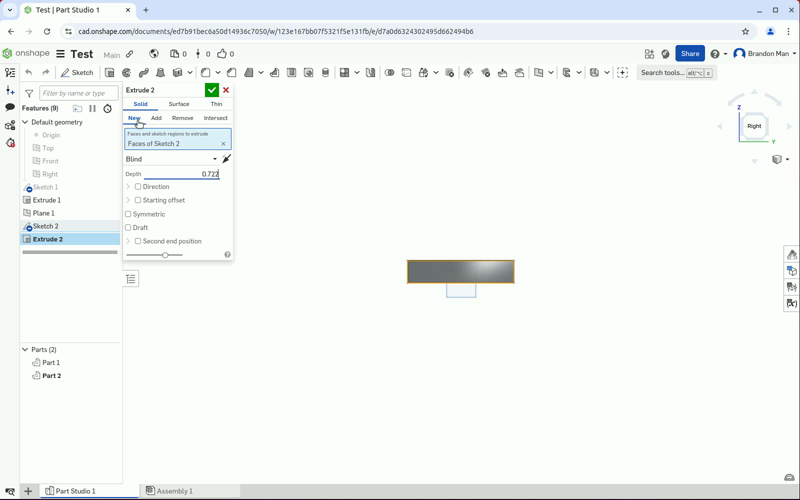
key(enter)
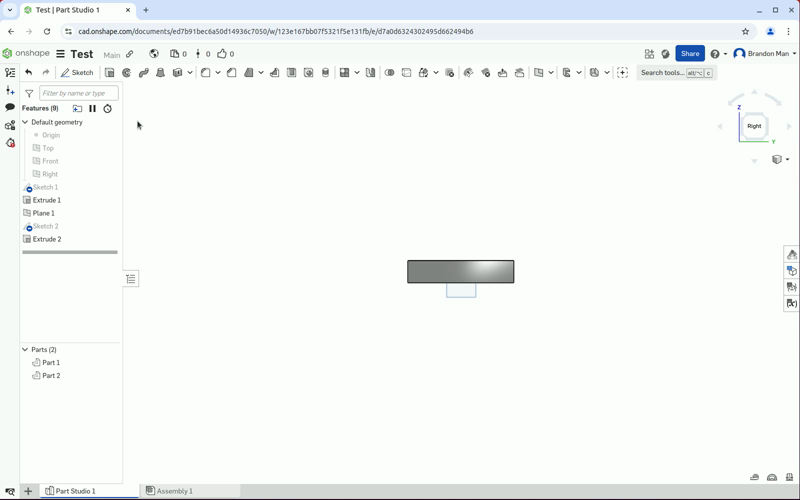
key(shift+h)
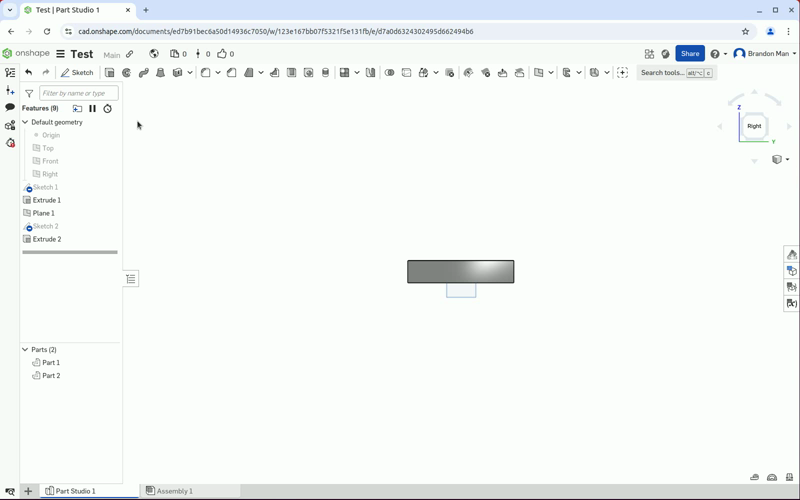
key(shift+h)
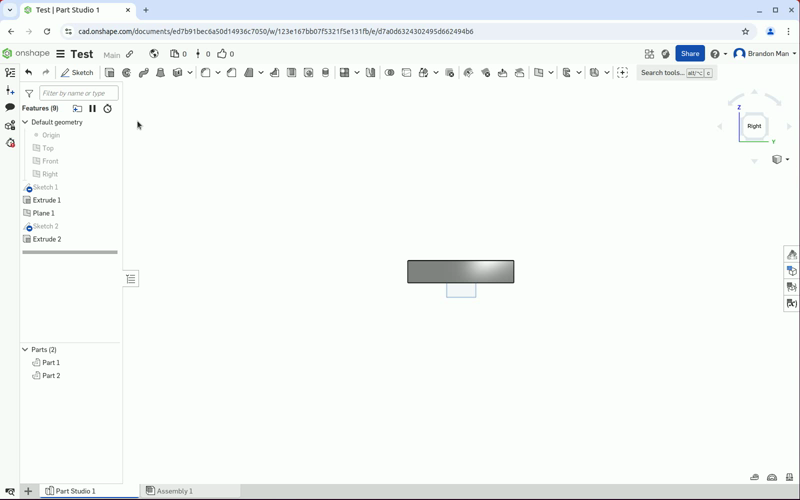
mouse_move(73, 189)
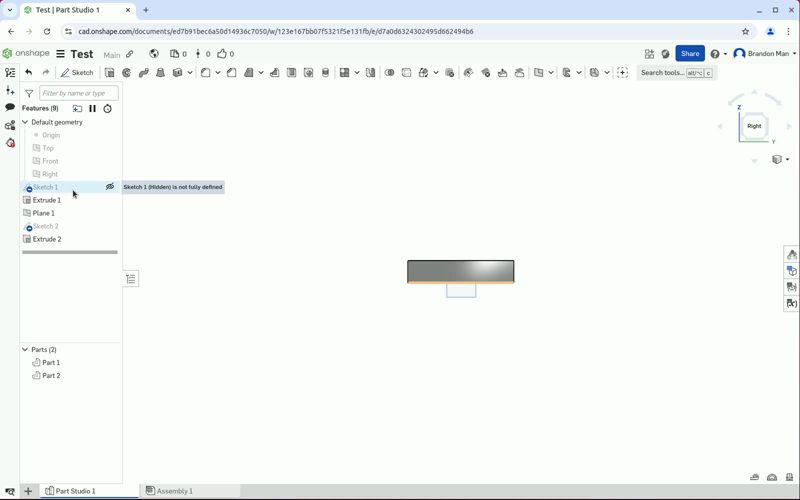
click(73, 189)
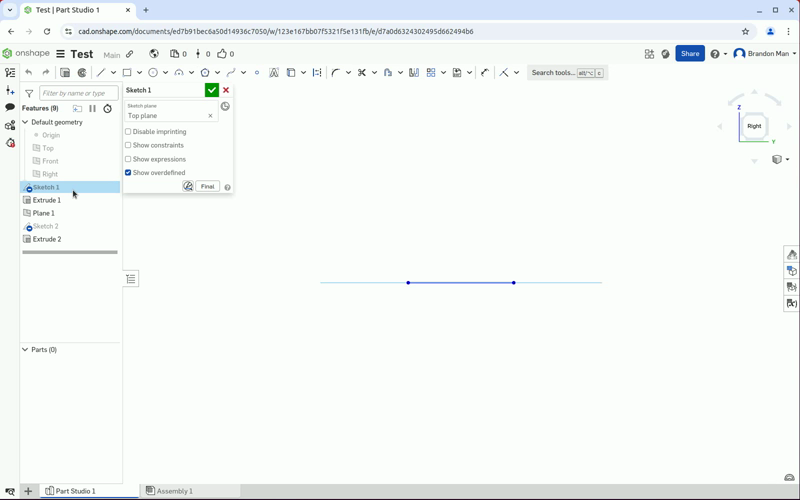
mouse_move(229, 92)
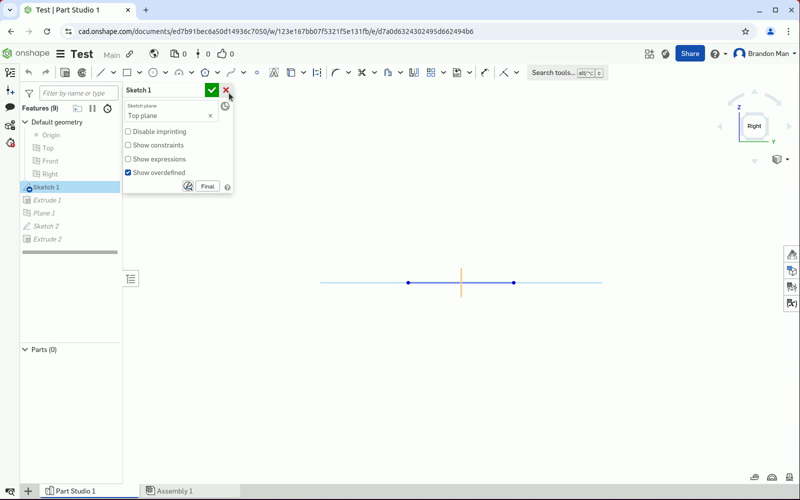
click(229, 92)
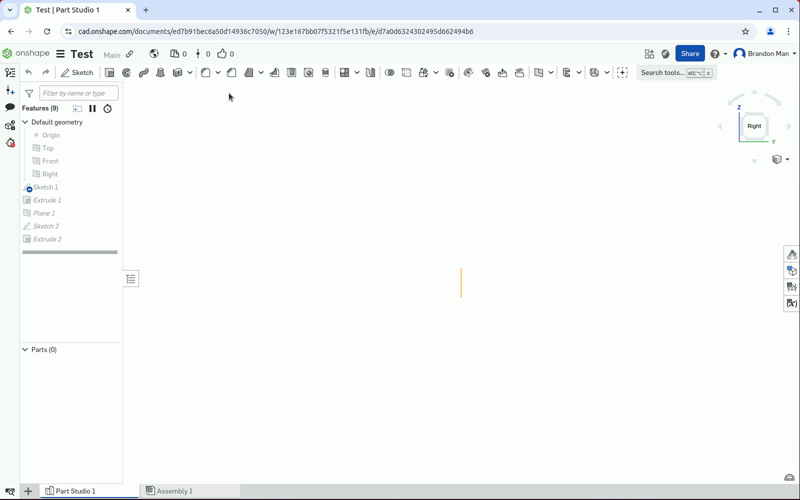
key(shift+s)
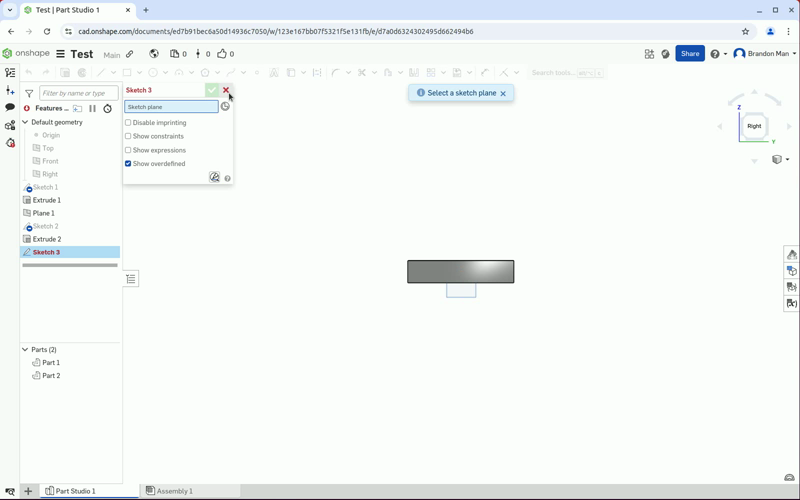
mouse_move(73, 215)
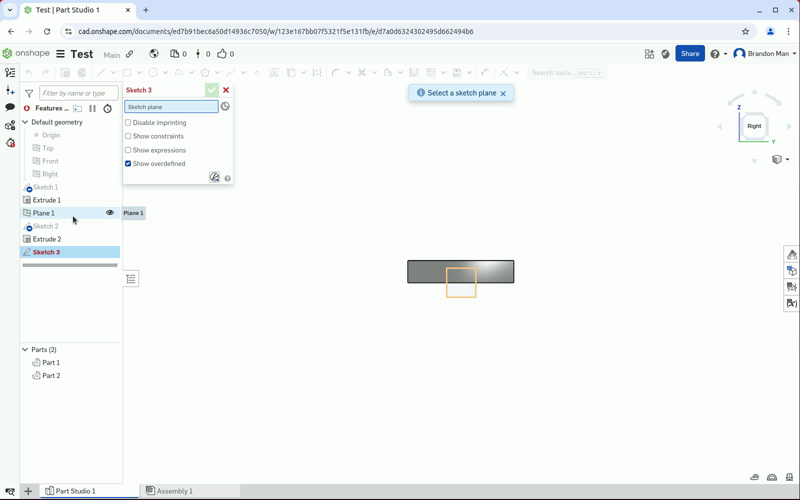
click(73, 215)
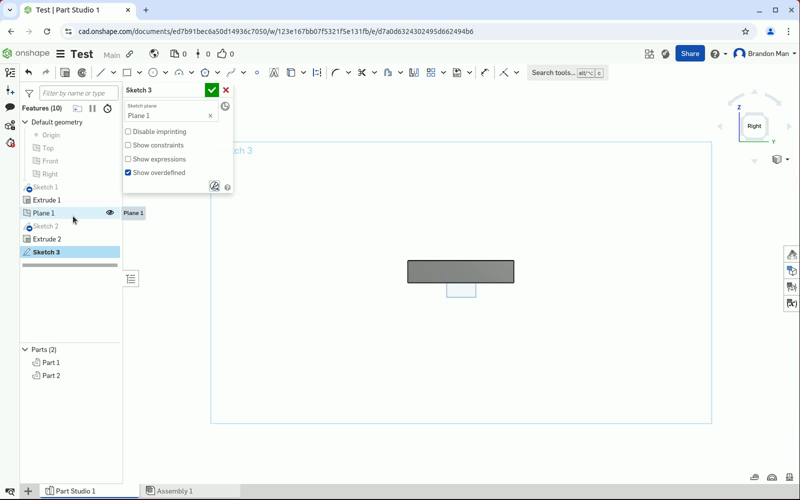
mouse_move(73, 352)
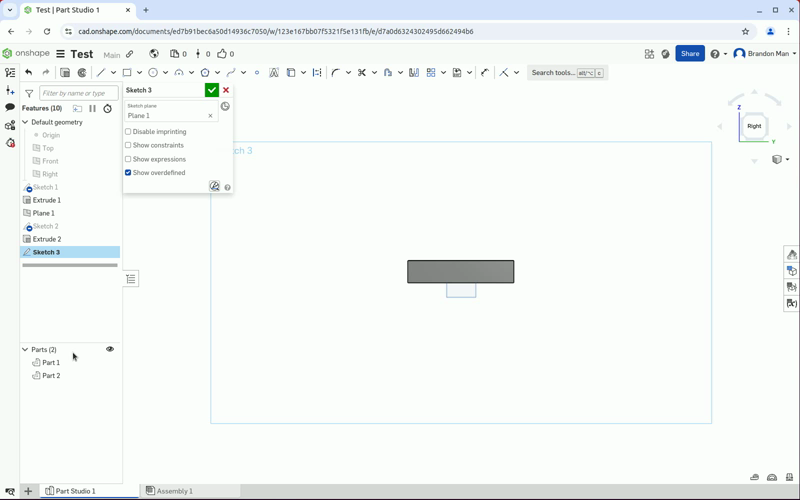
key(y)
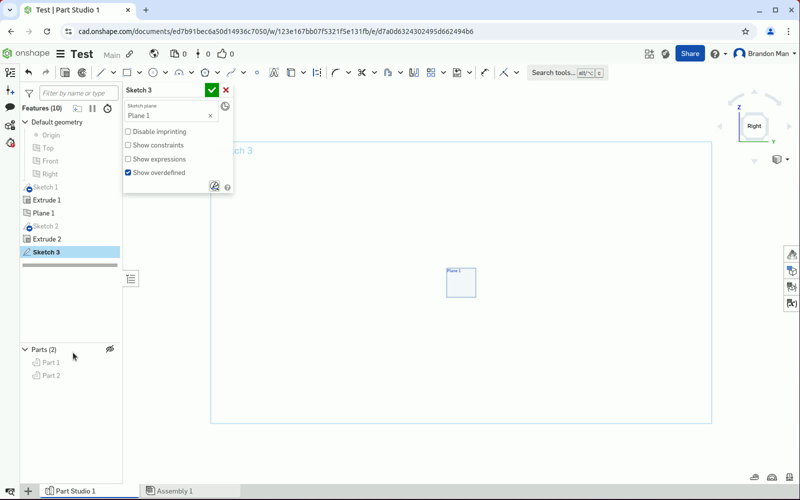
key(l)
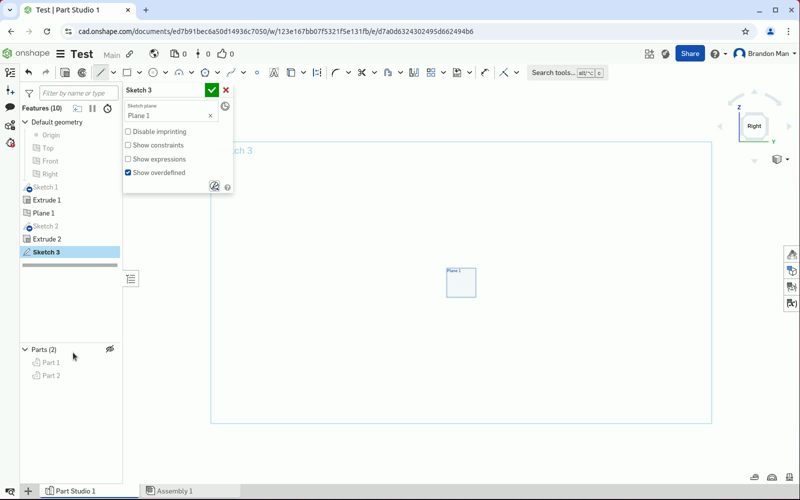
key_down(shift)
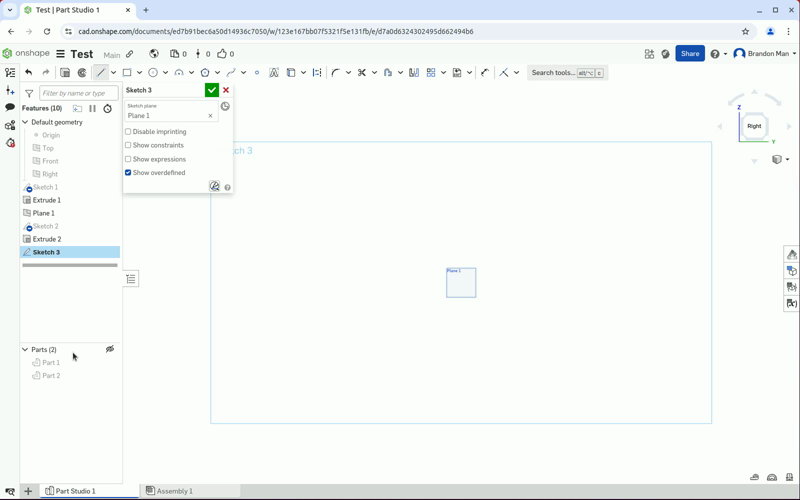
mouse_move(407, 260)
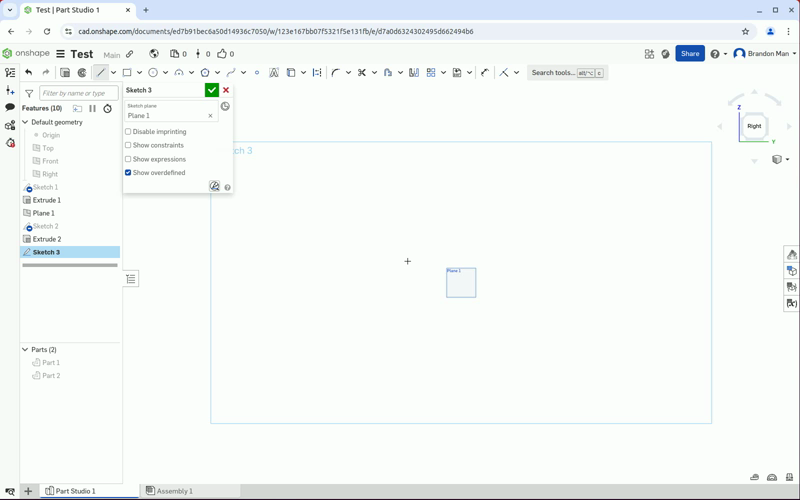
click(407, 260)
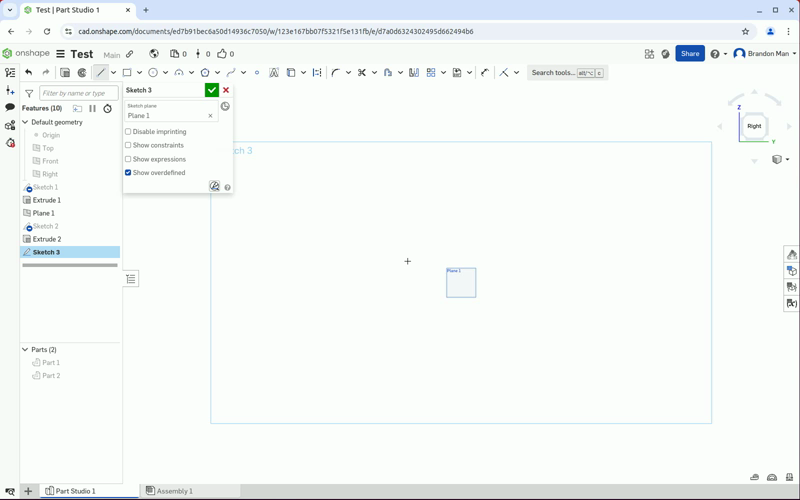
key_up(shift)
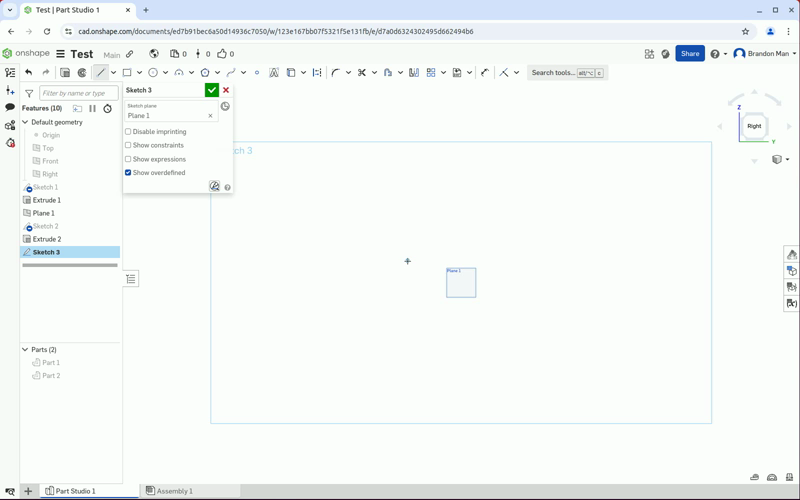
key_down(shift)
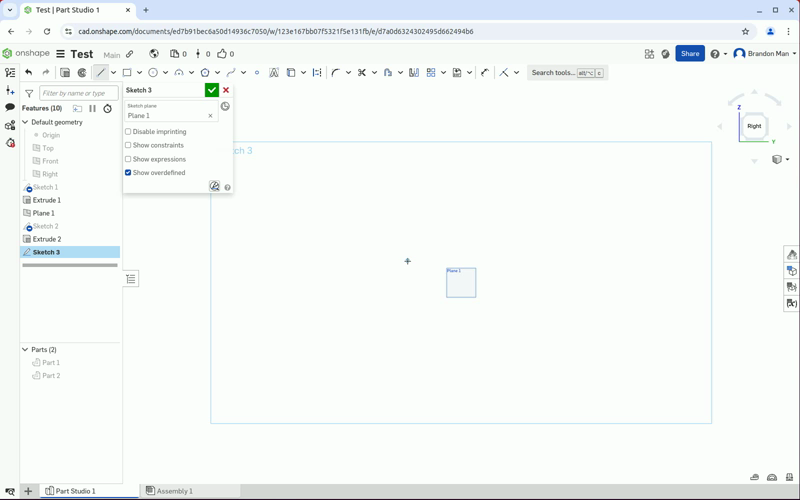
mouse_move(513, 260)
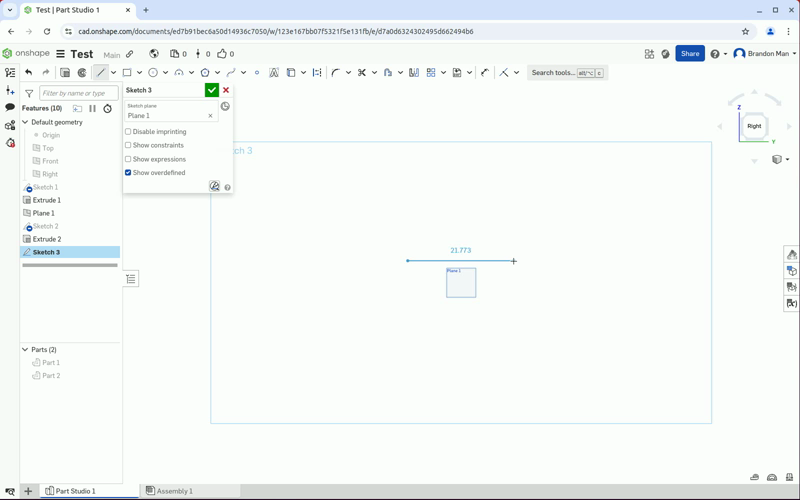
click(513, 260)
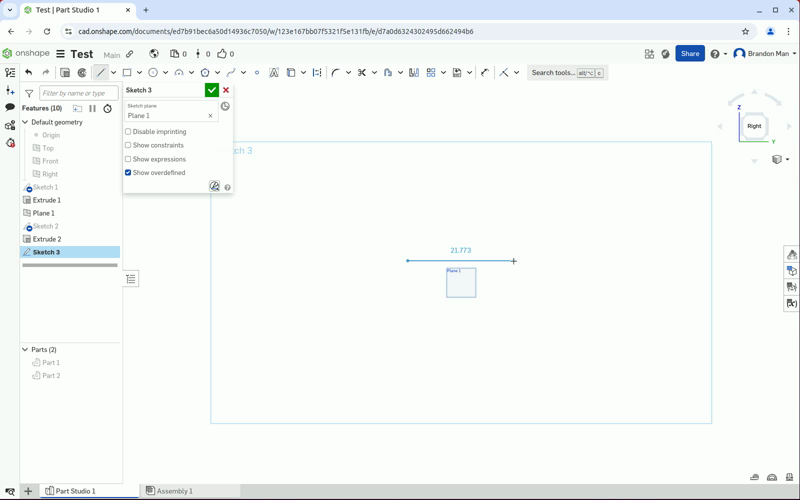
key_up(shift)
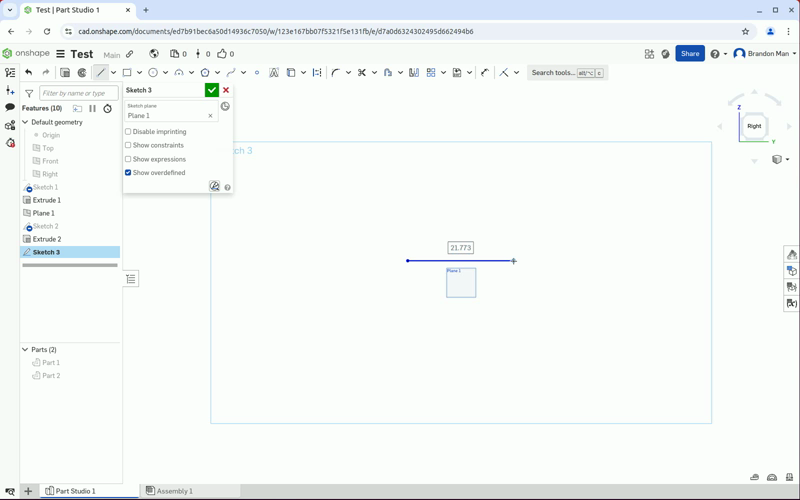
key_down(shift)
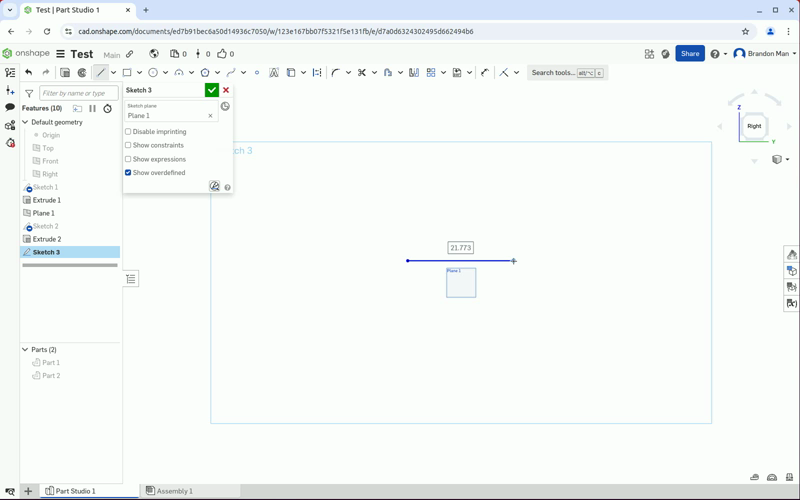
mouse_move(543, 260)
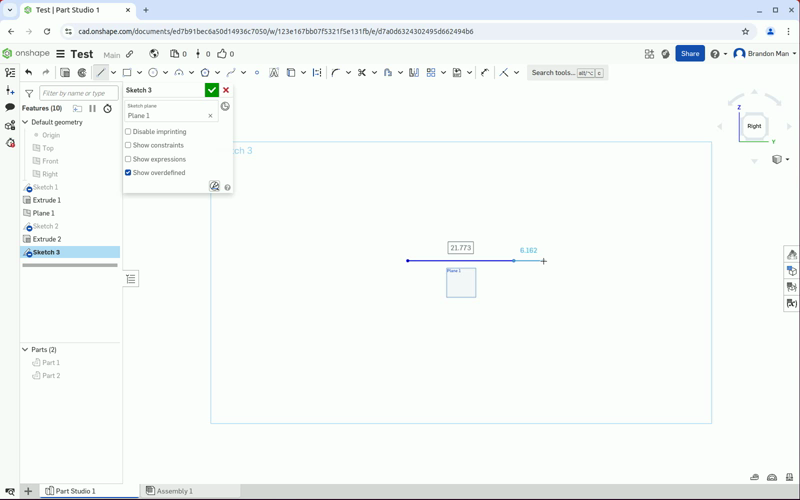
mouse_move(513, 257)
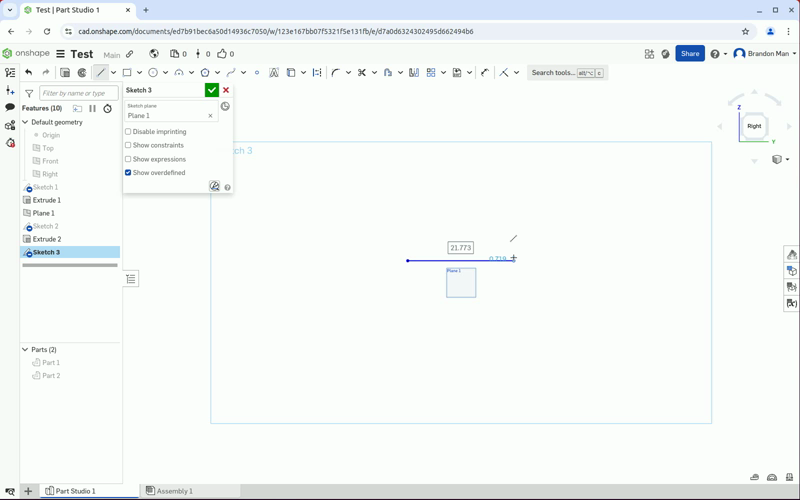
scroll(6)
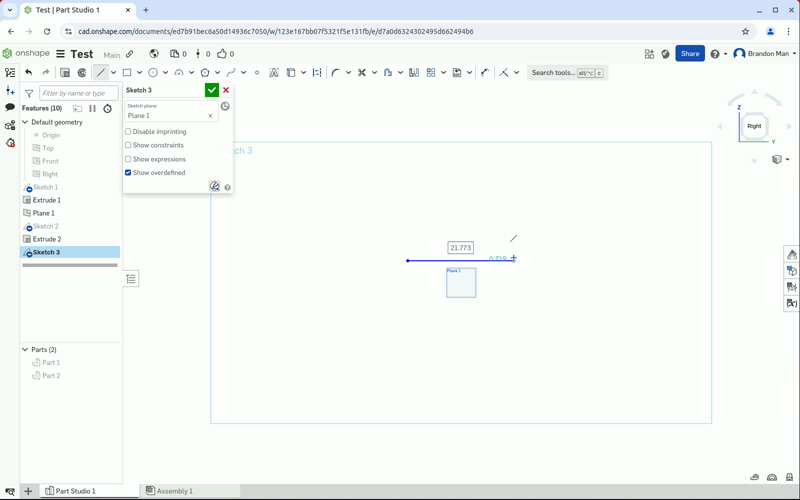
scroll(6)
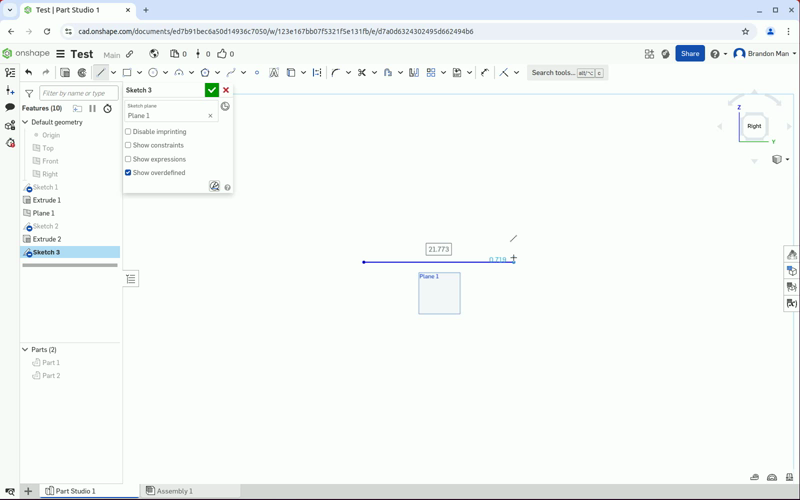
scroll(6)
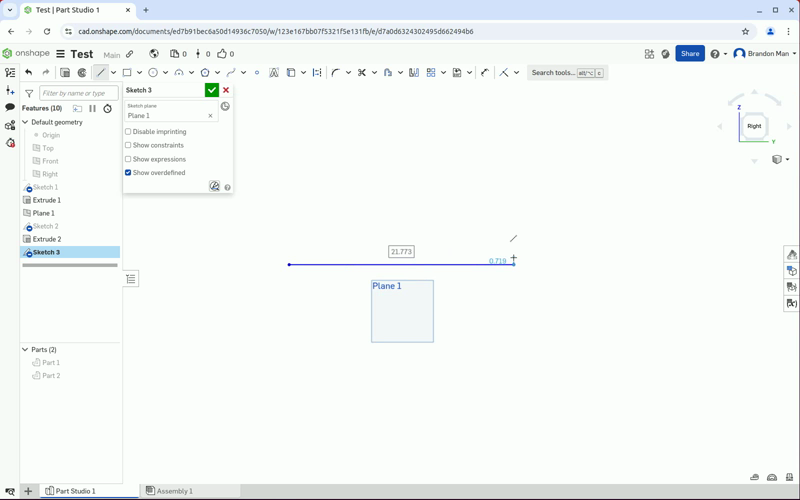
scroll(6)
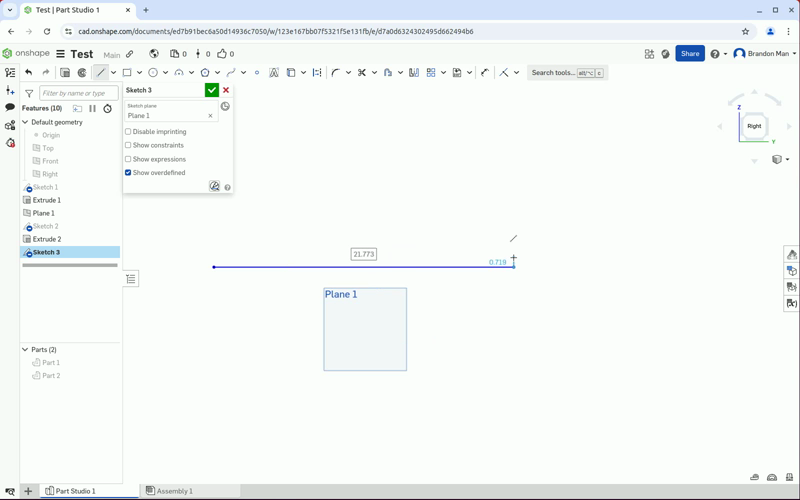
scroll(6)
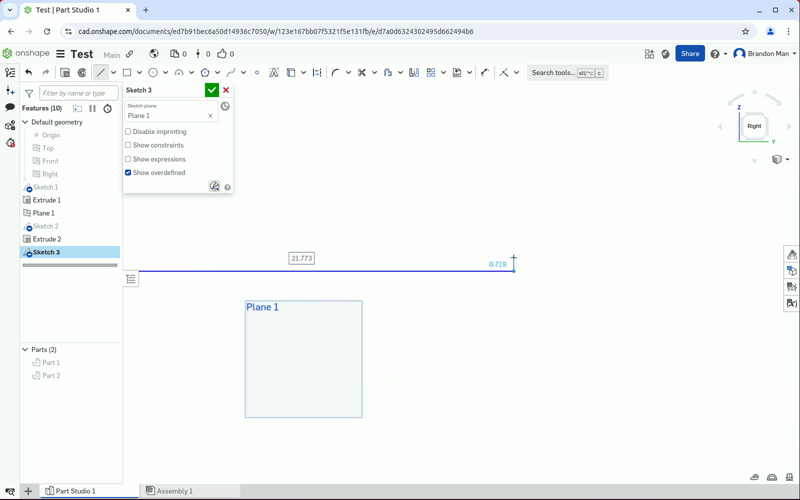
scroll(6)
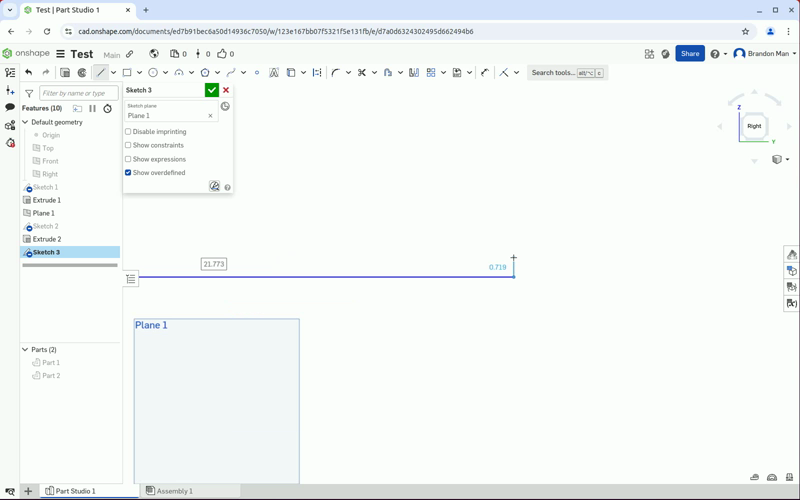
scroll(6)
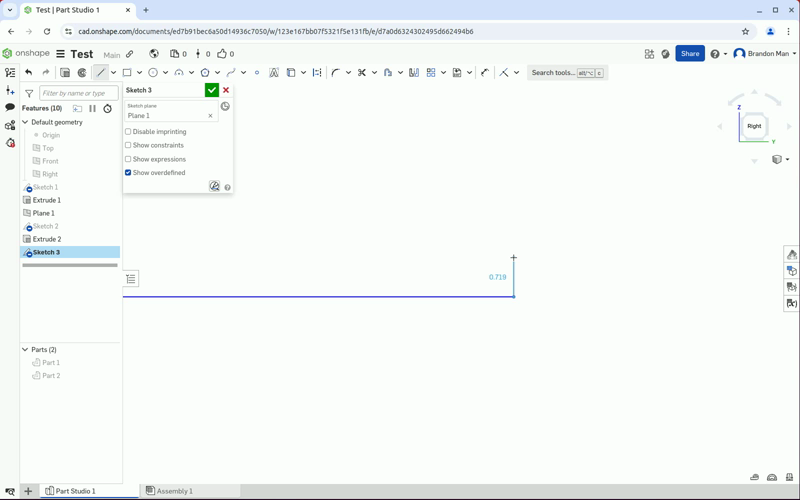
click(513, 257)
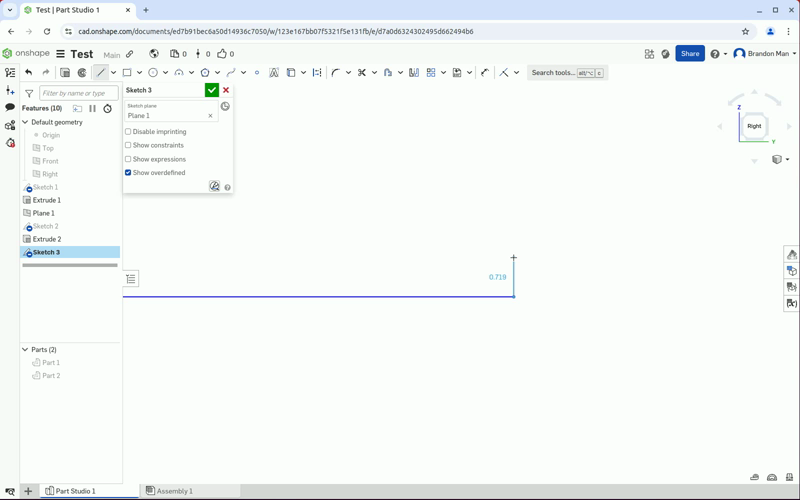
scroll(-6)
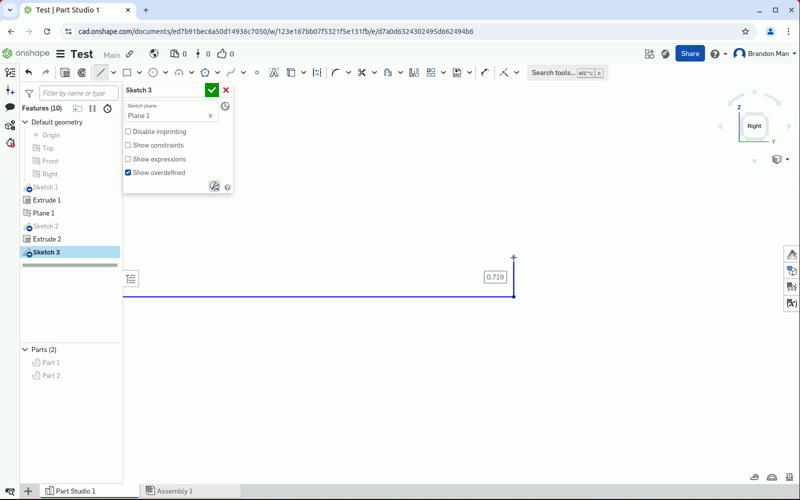
scroll(-6)
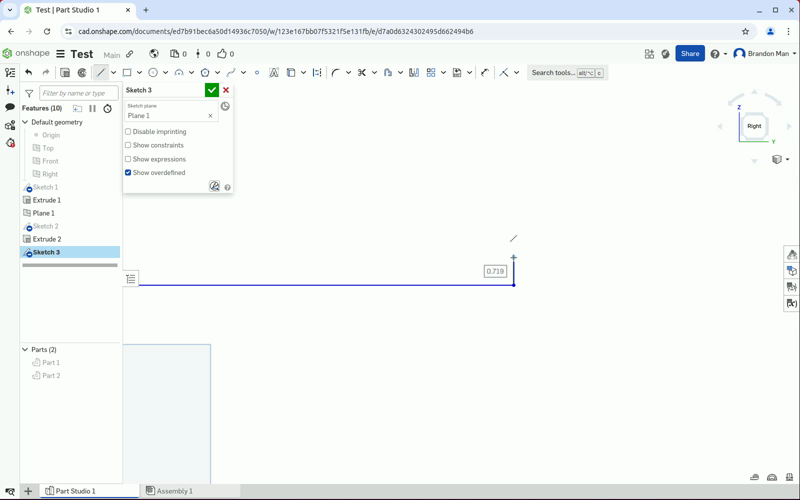
scroll(-6)
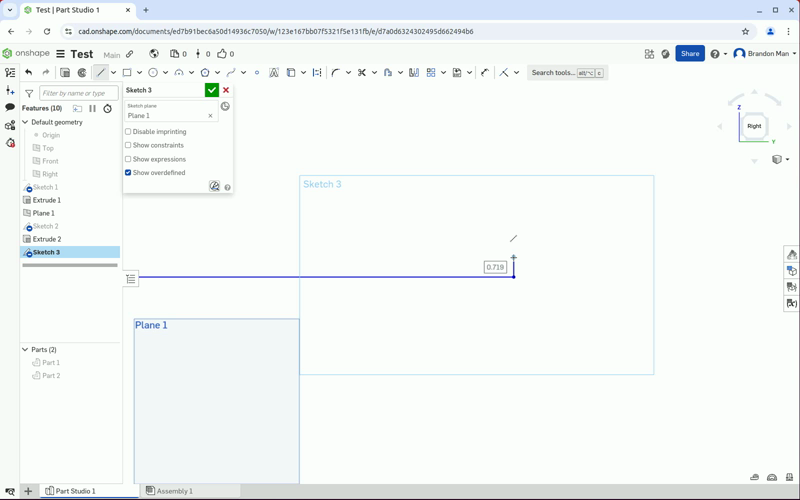
scroll(-6)
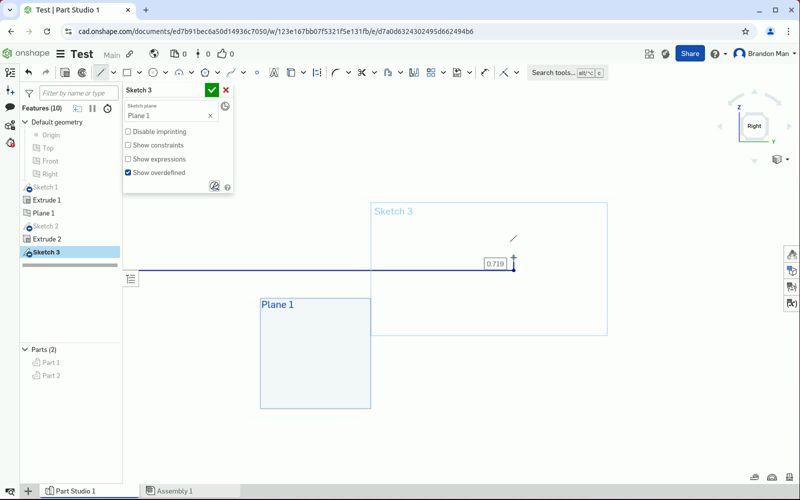
scroll(-6)
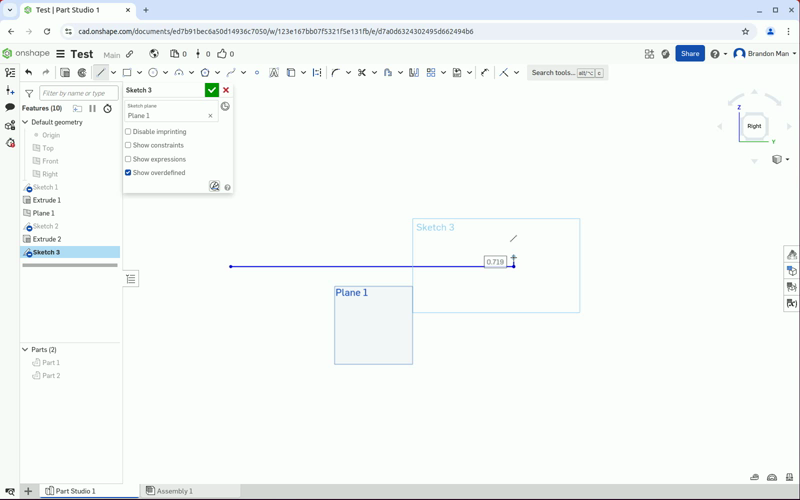
scroll(-6)
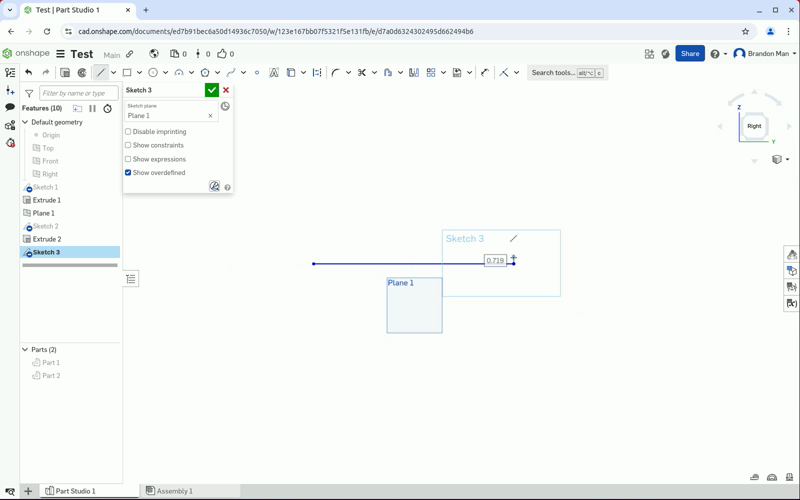
scroll(-6)
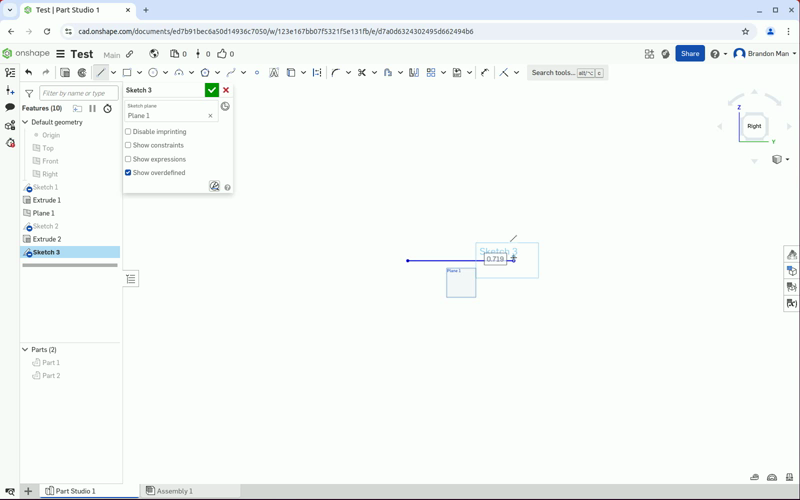
key_up(shift)
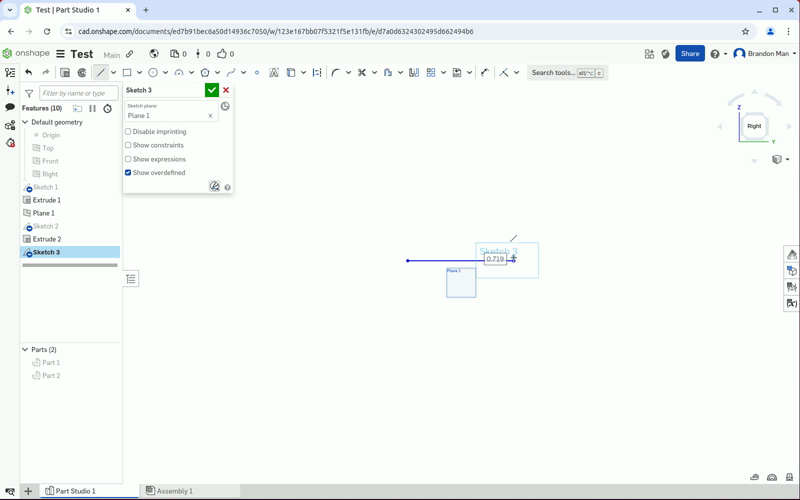
key_down(shift)
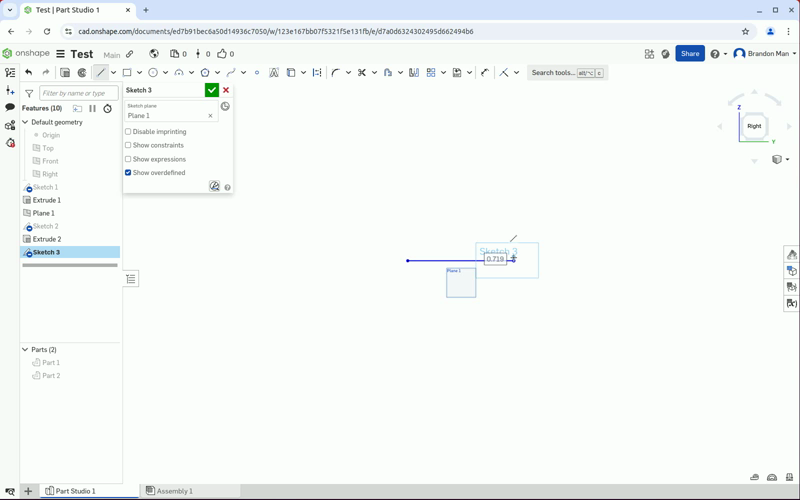
mouse_move(407, 257)
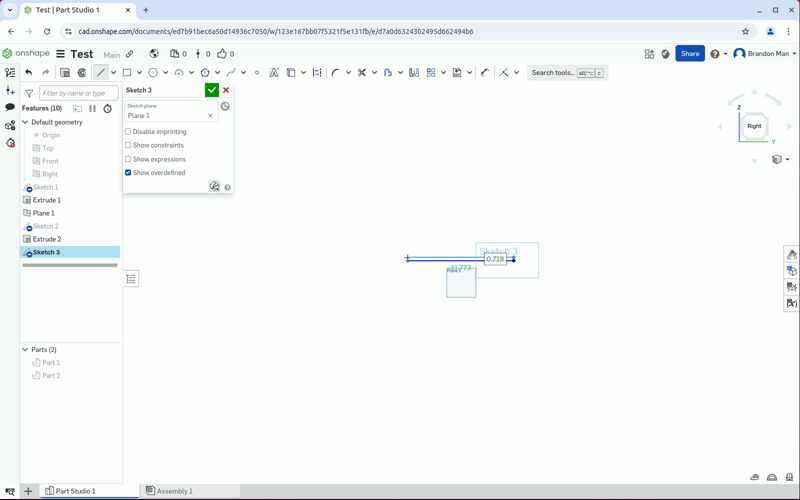
scroll(6)
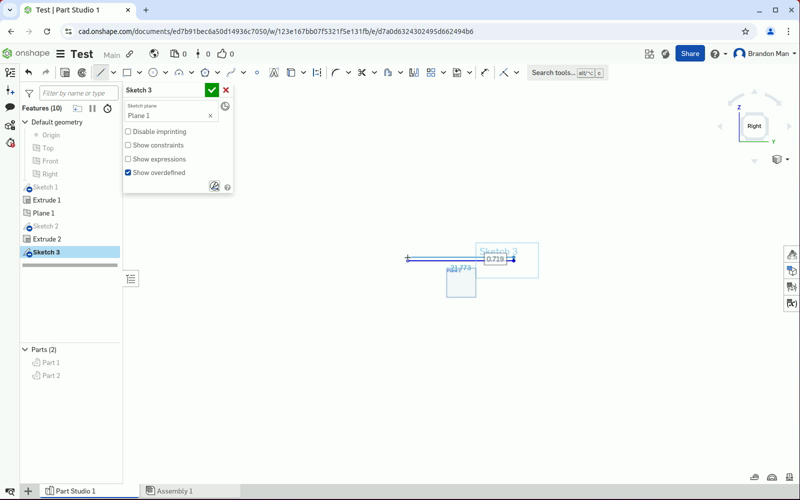
scroll(6)
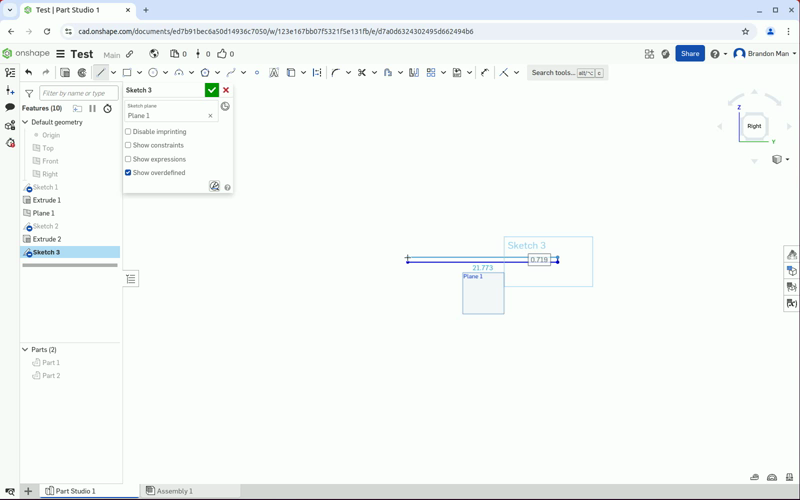
scroll(6)
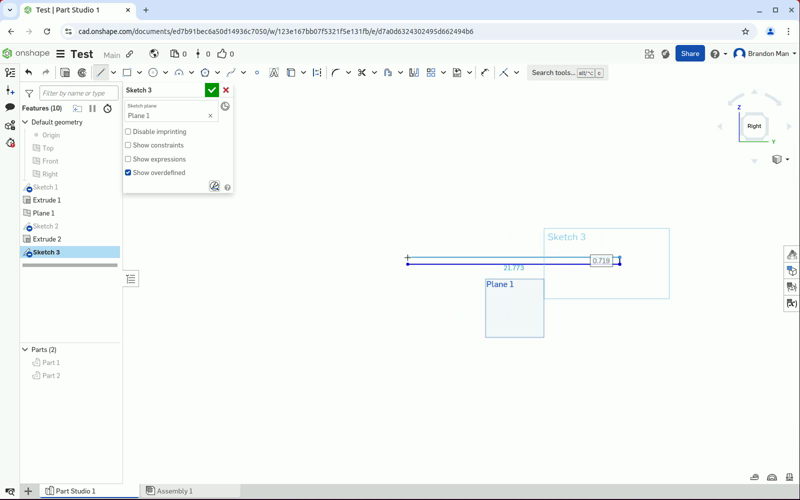
scroll(6)
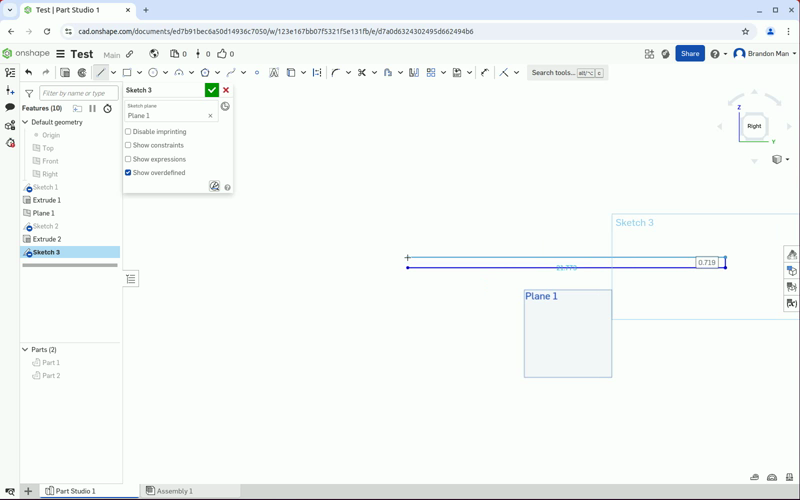
scroll(6)
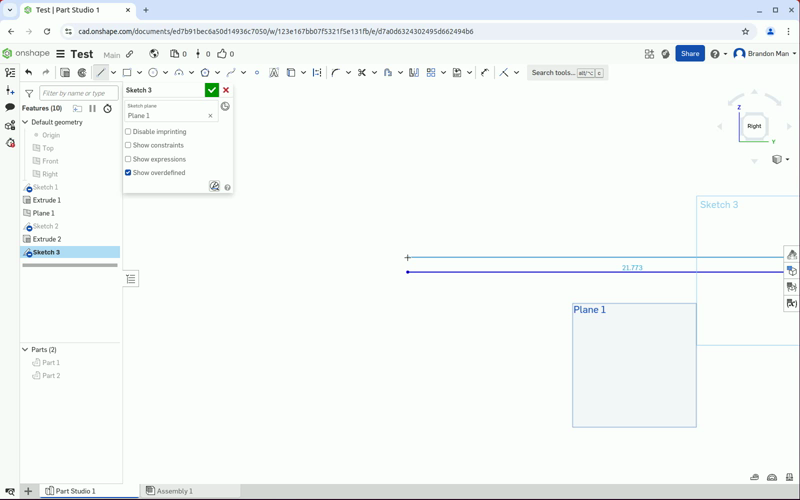
scroll(6)
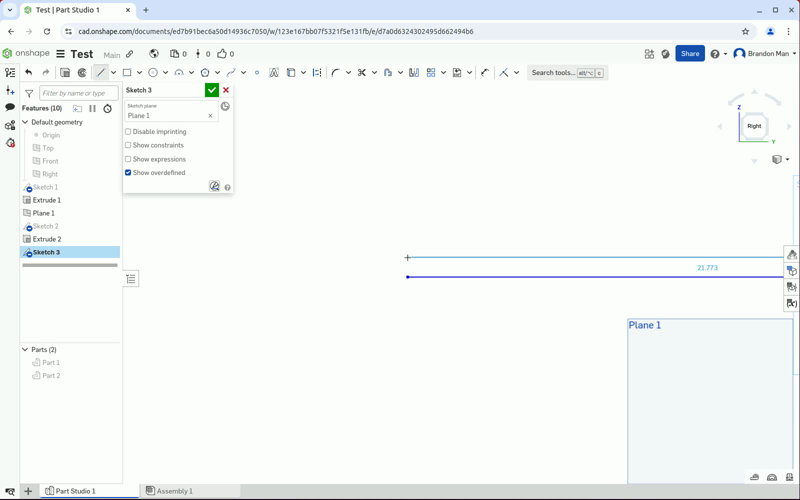
scroll(6)
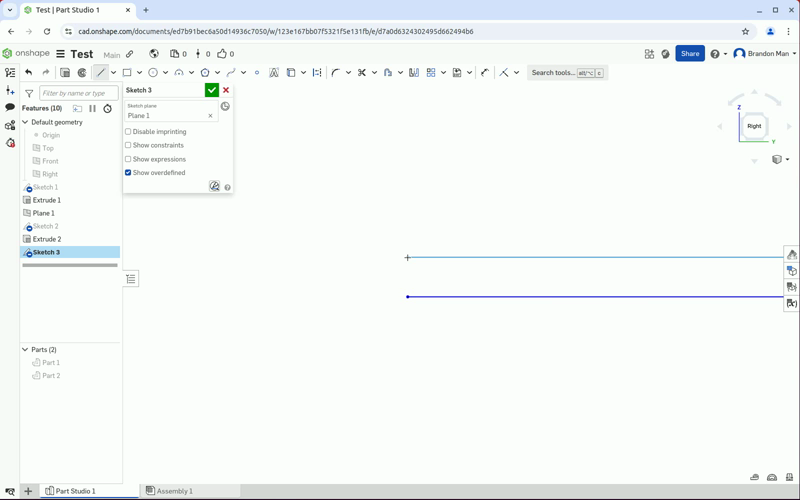
click(407, 257)
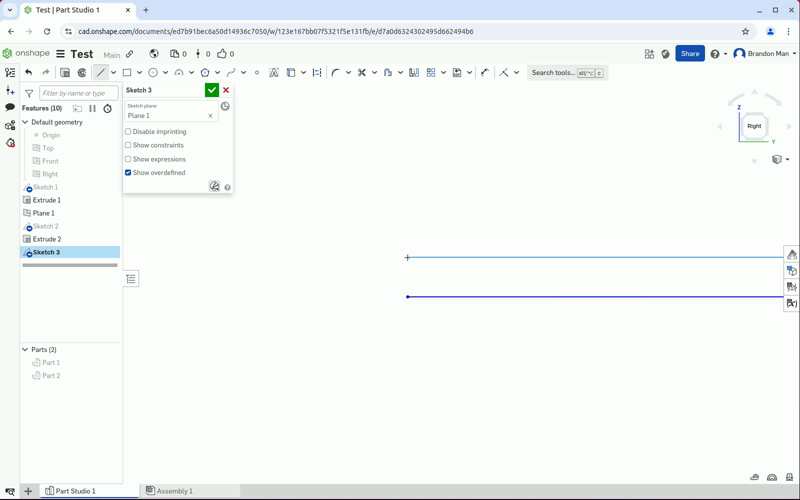
scroll(-6)
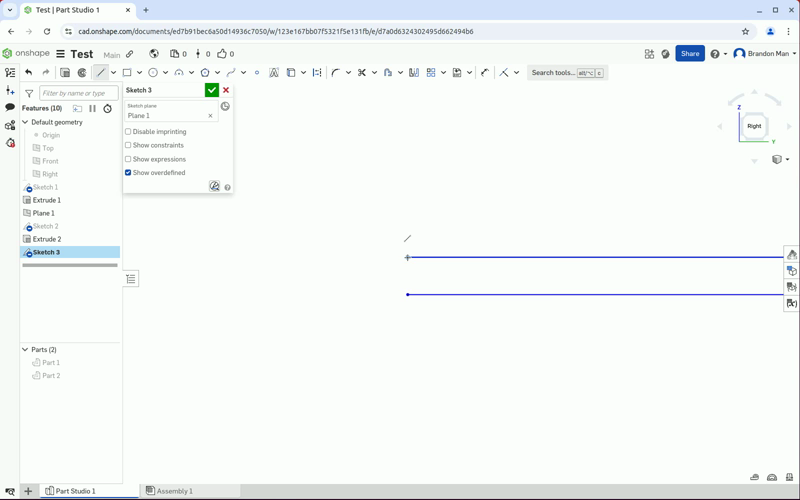
scroll(-6)
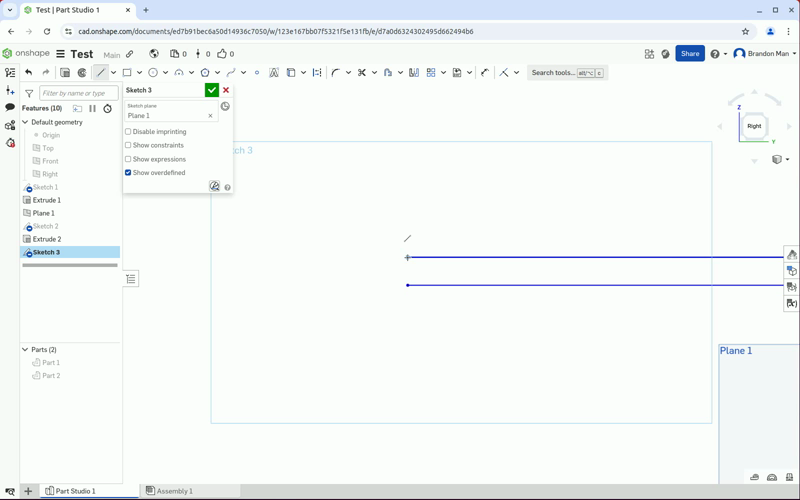
scroll(-6)
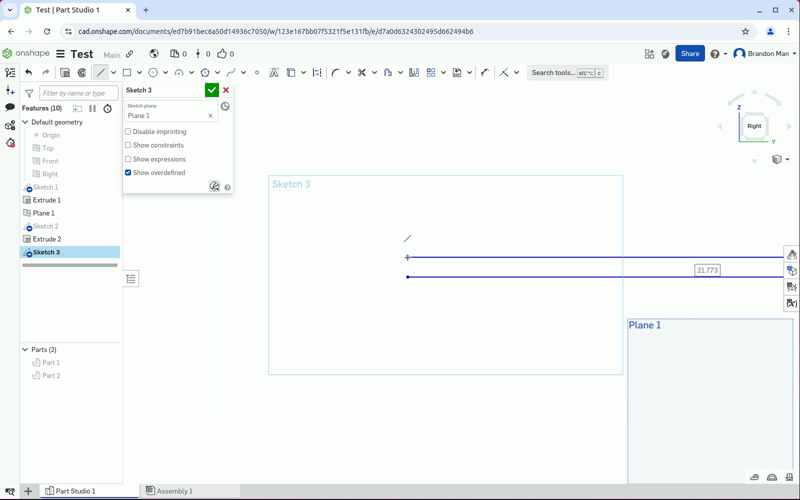
scroll(-6)
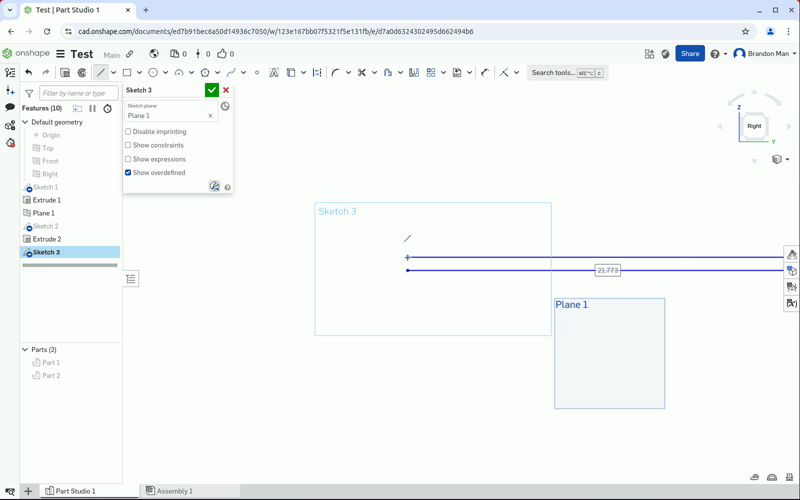
scroll(-6)
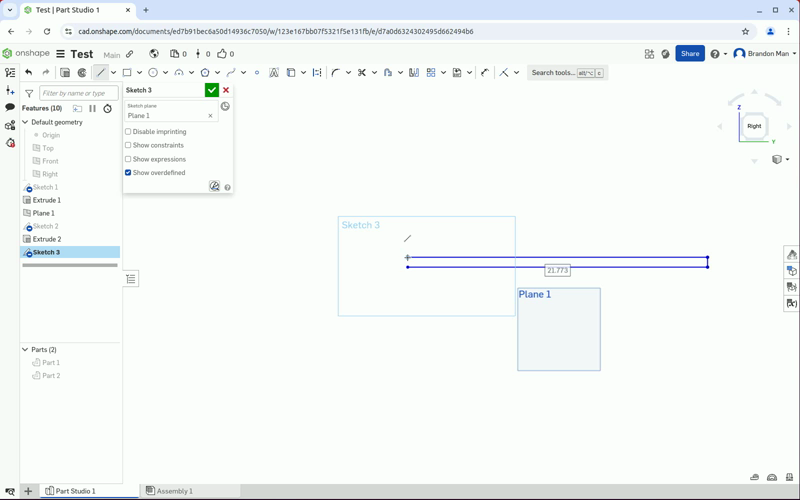
scroll(-6)
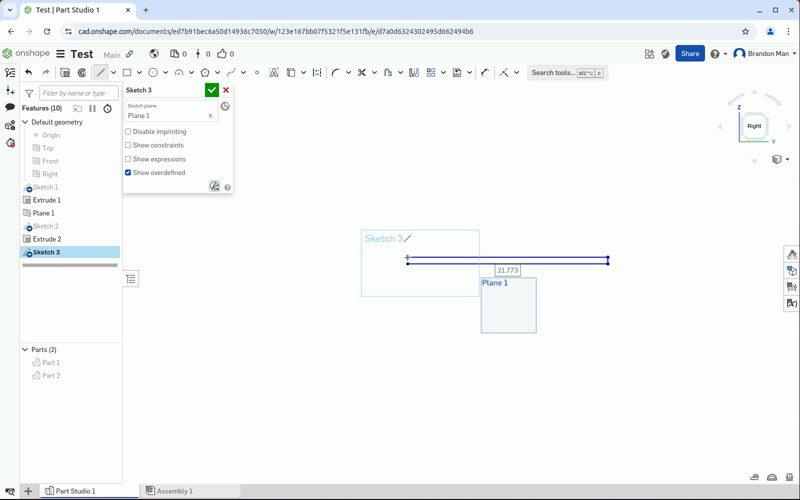
scroll(-6)
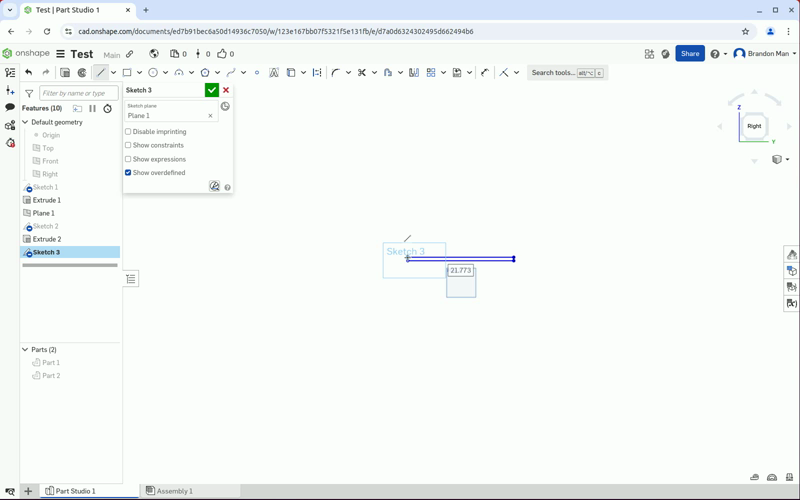
key_up(shift)
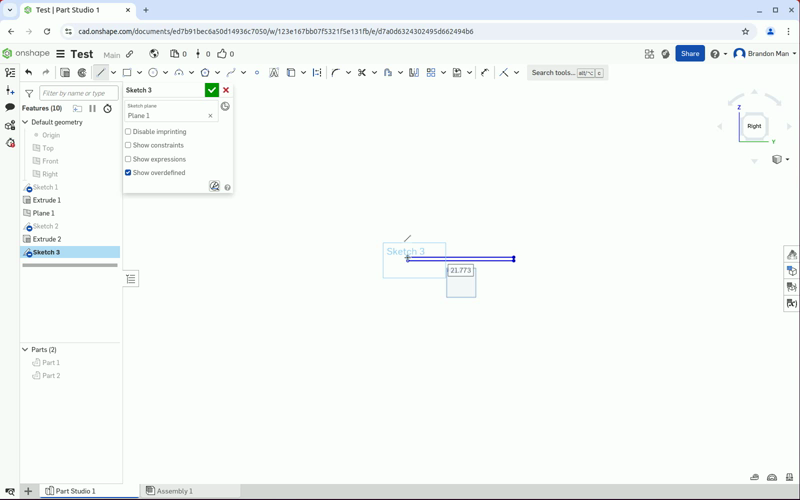
mouse_move(437, 257)
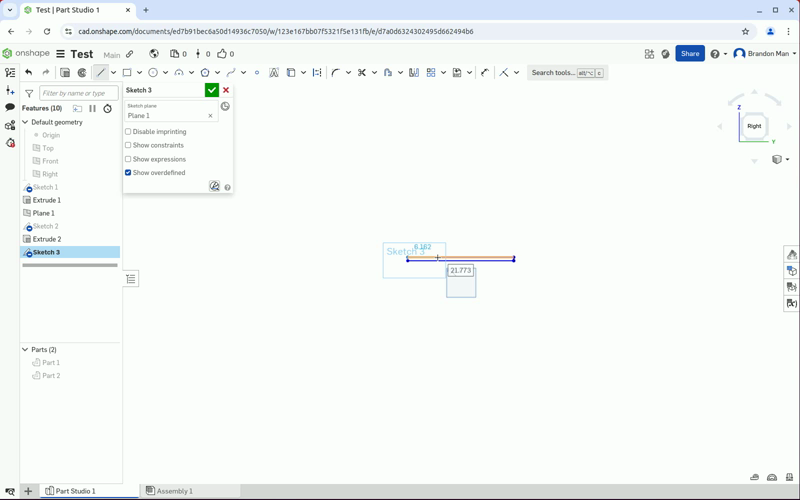
key_down(shift)
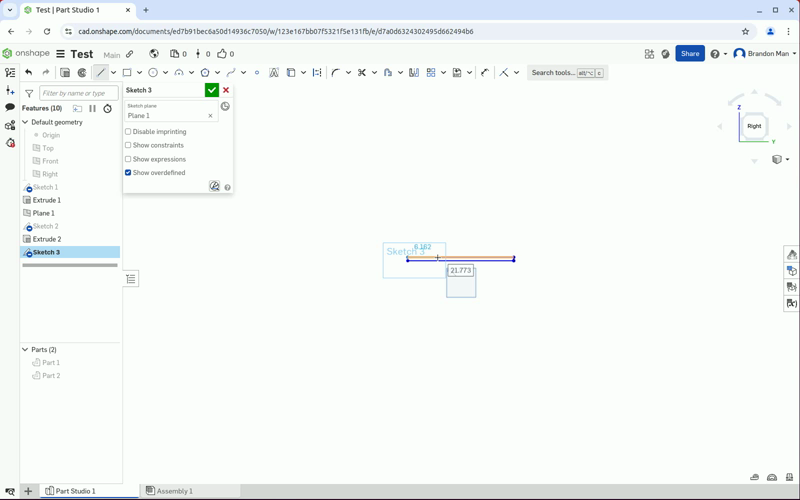
mouse_move(407, 260)
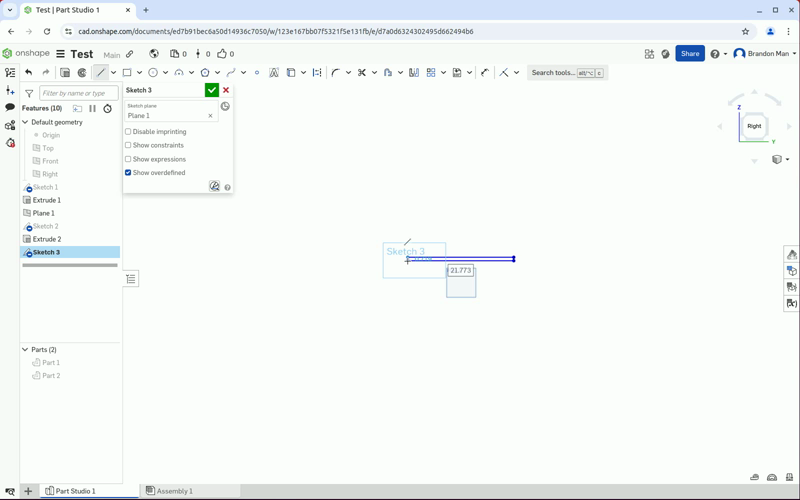
scroll(6)
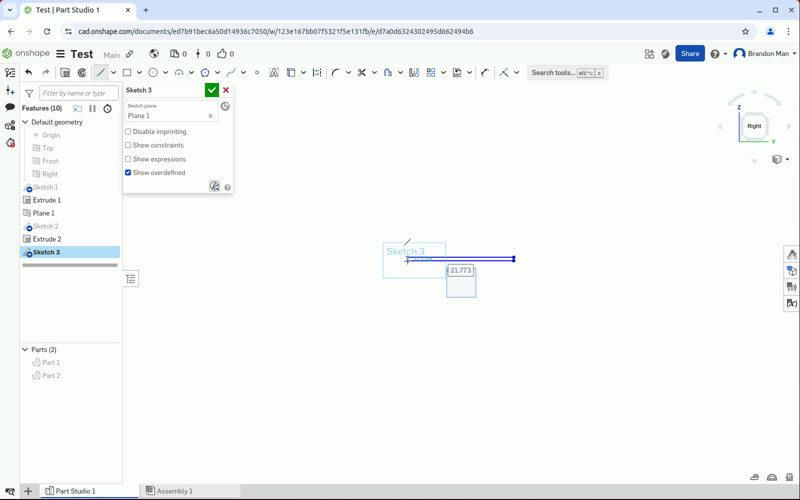
scroll(6)
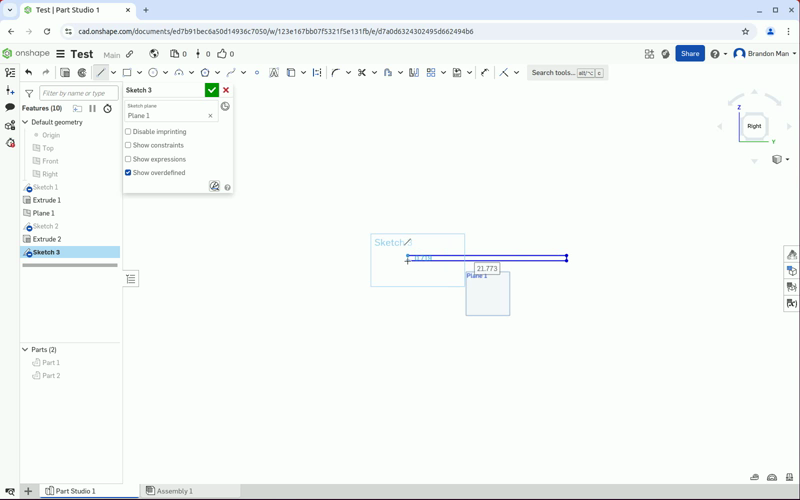
scroll(6)
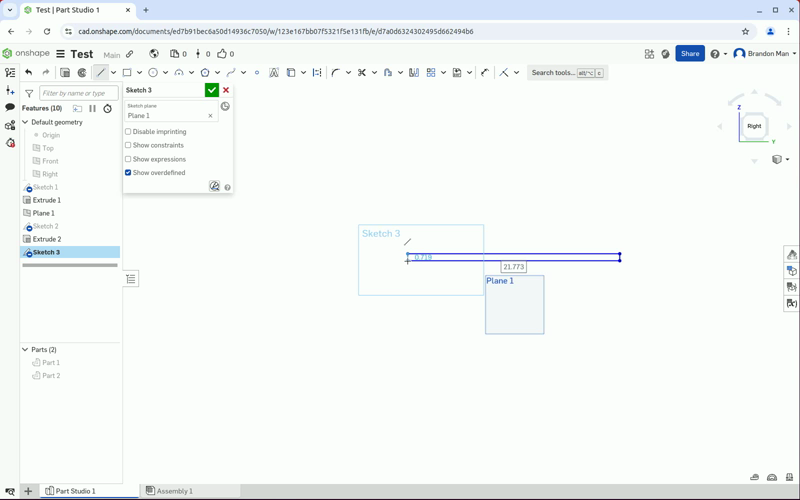
scroll(6)
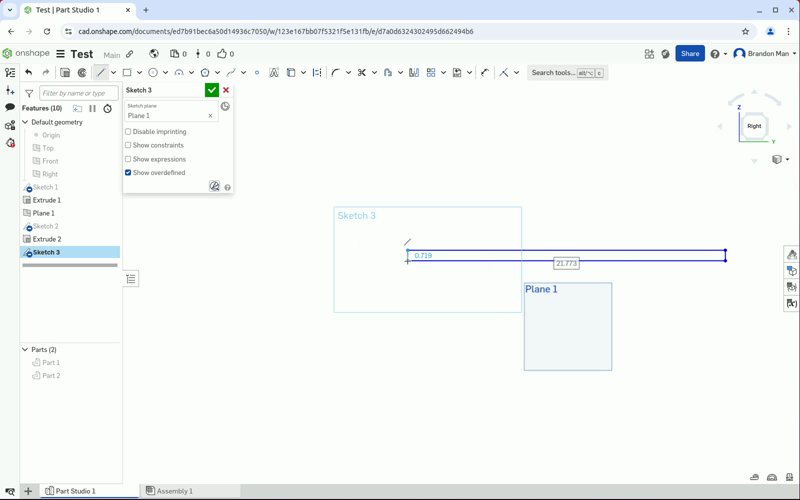
scroll(6)
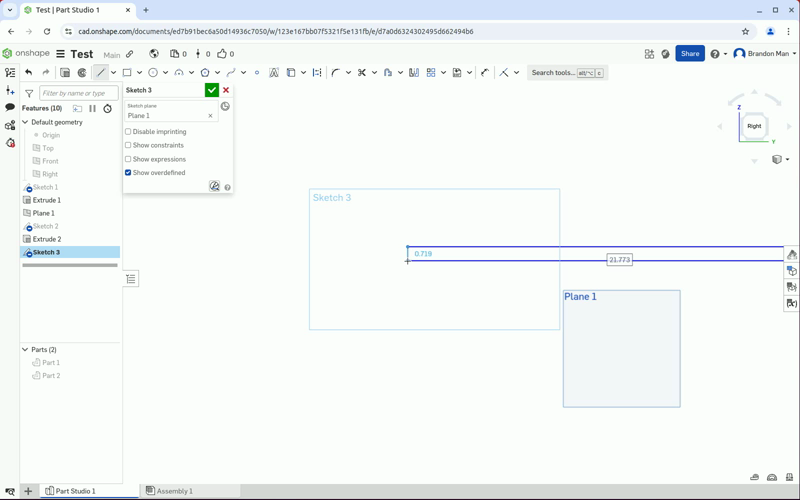
scroll(6)
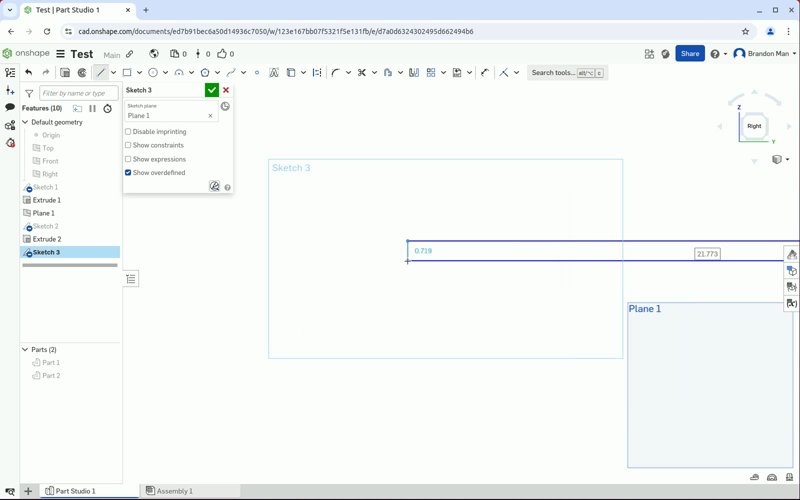
scroll(6)
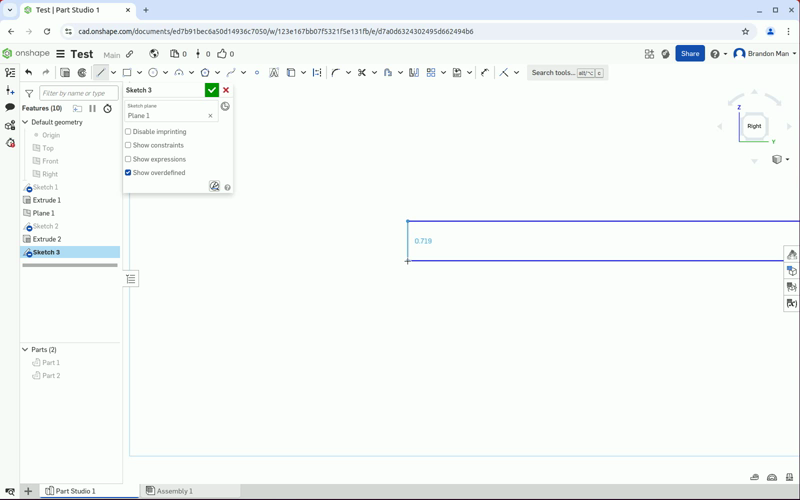
key_up(shift)
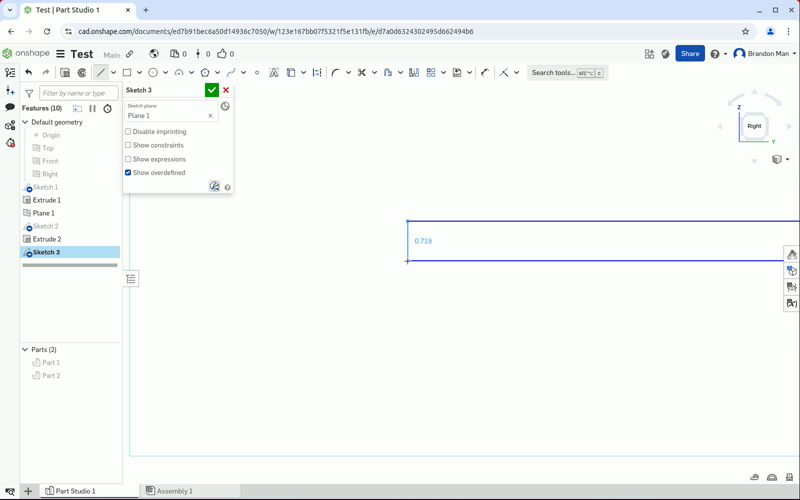
click(407, 260)
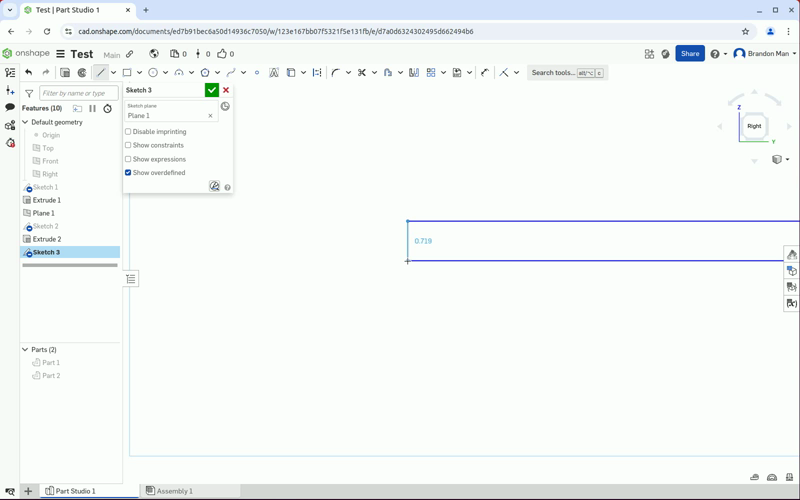
scroll(-6)
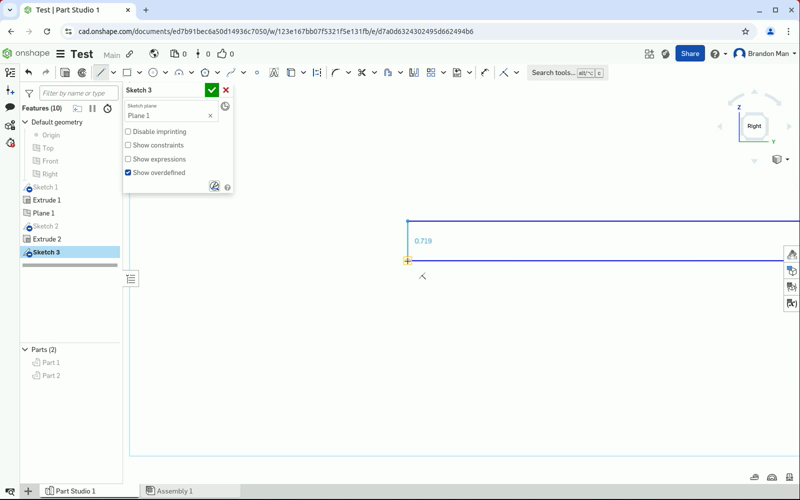
scroll(-6)
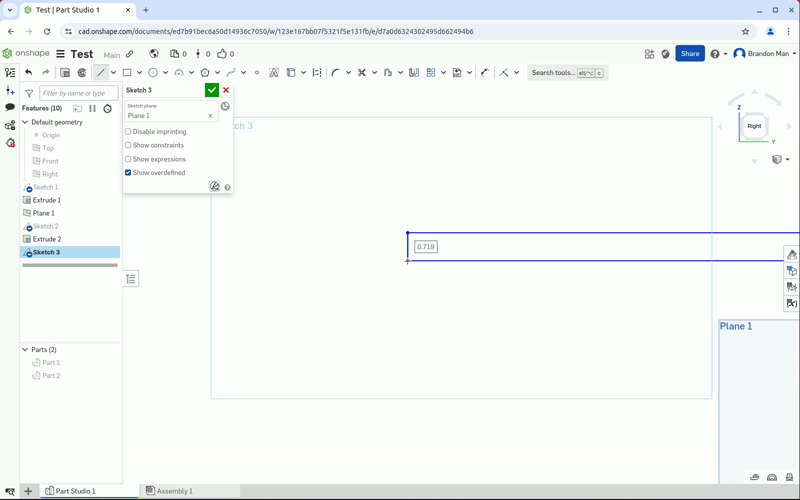
scroll(-6)
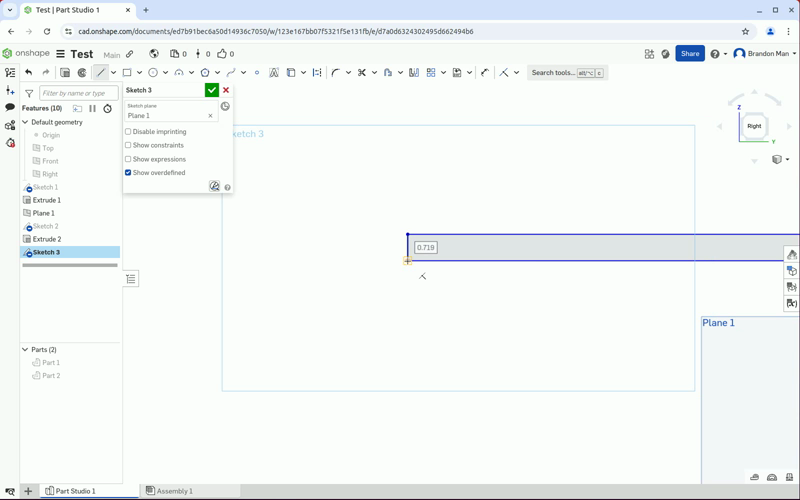
scroll(-6)
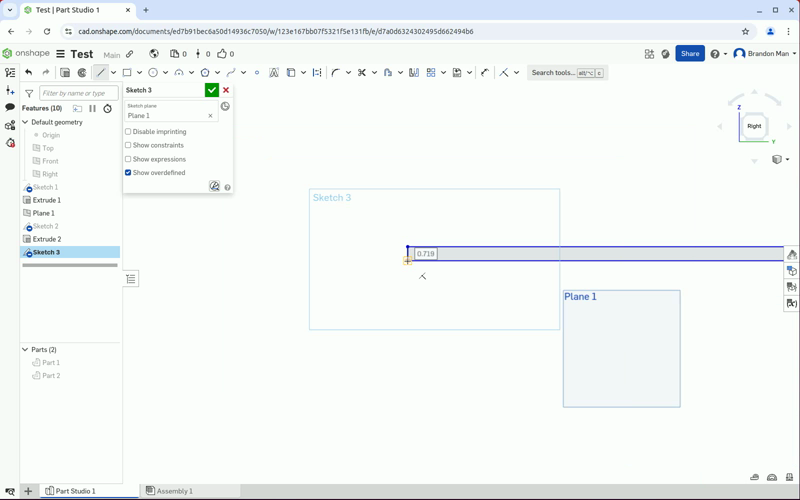
scroll(-6)
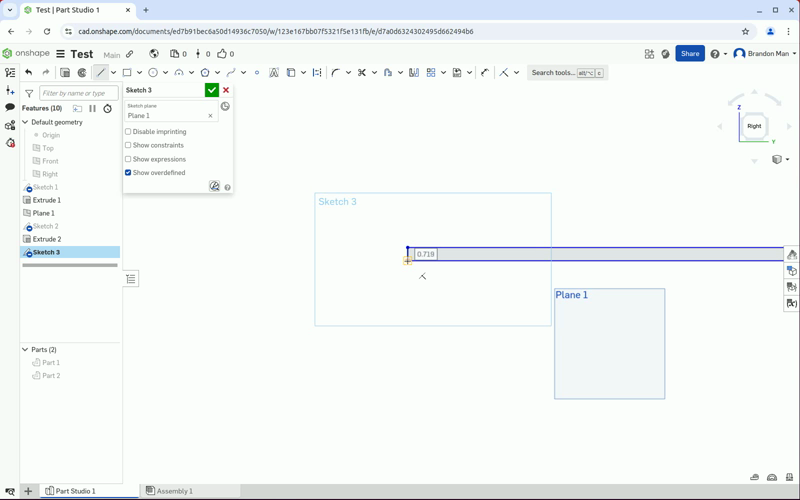
scroll(-6)
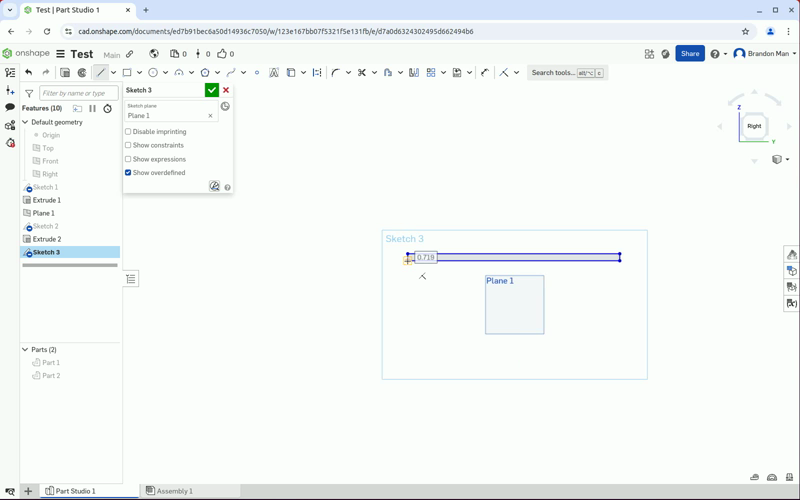
scroll(-6)
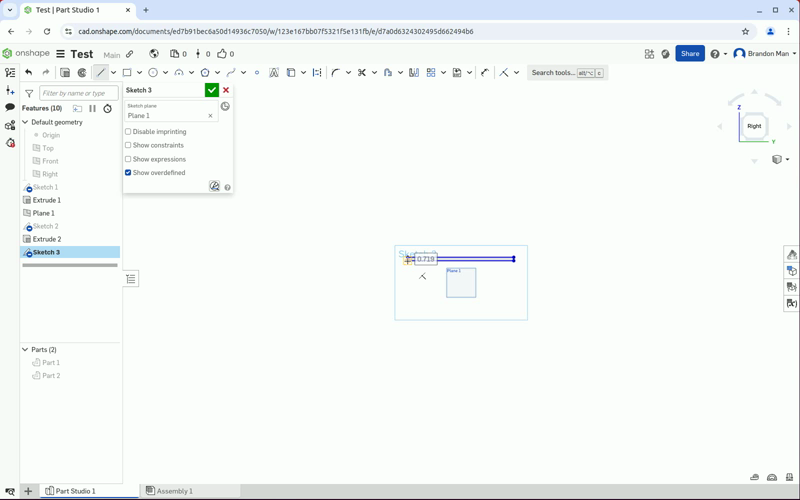
key(esc)
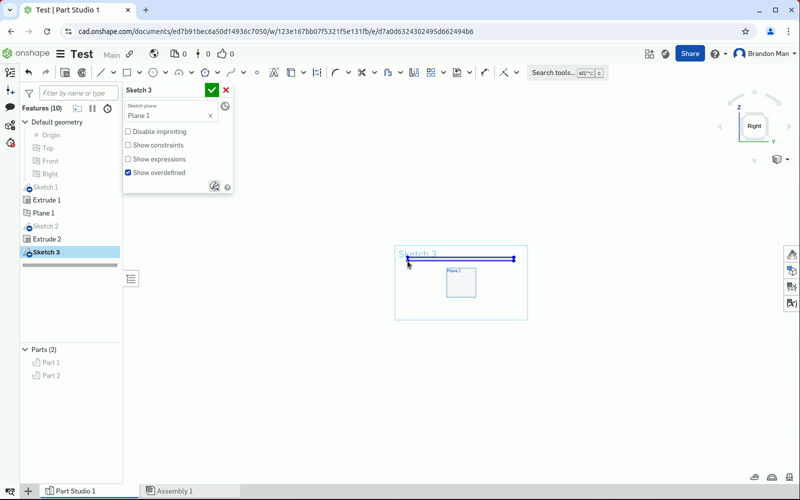
mouse_move(456, 260)
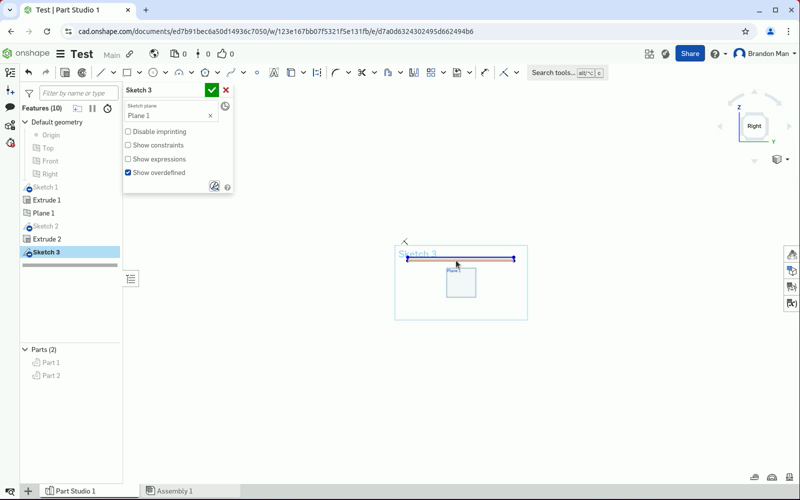
scroll(6)
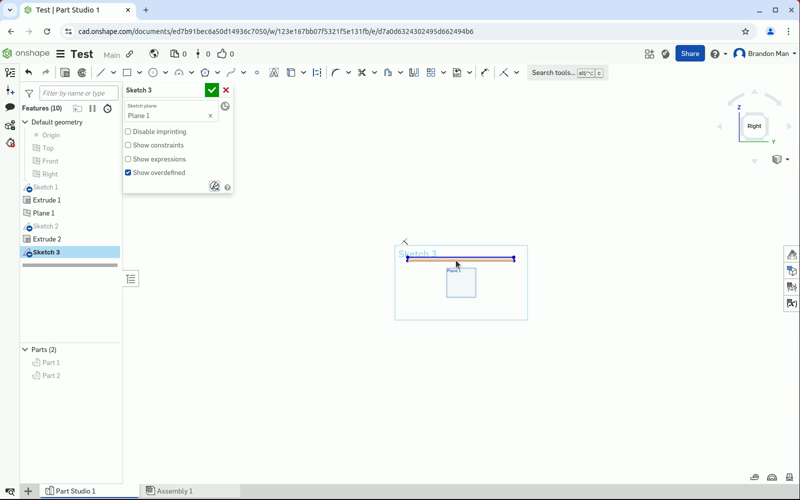
scroll(6)
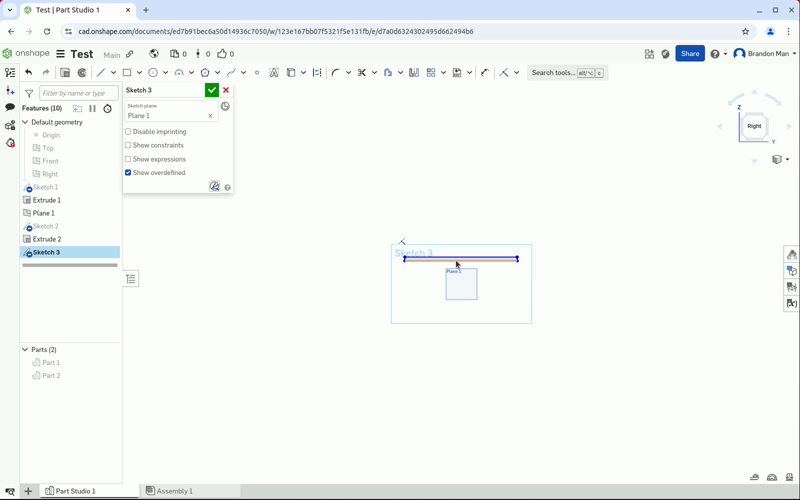
scroll(6)
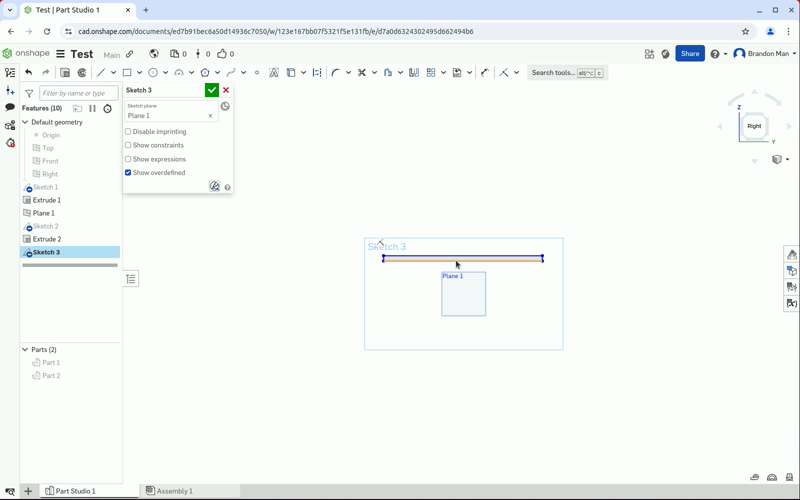
scroll(6)
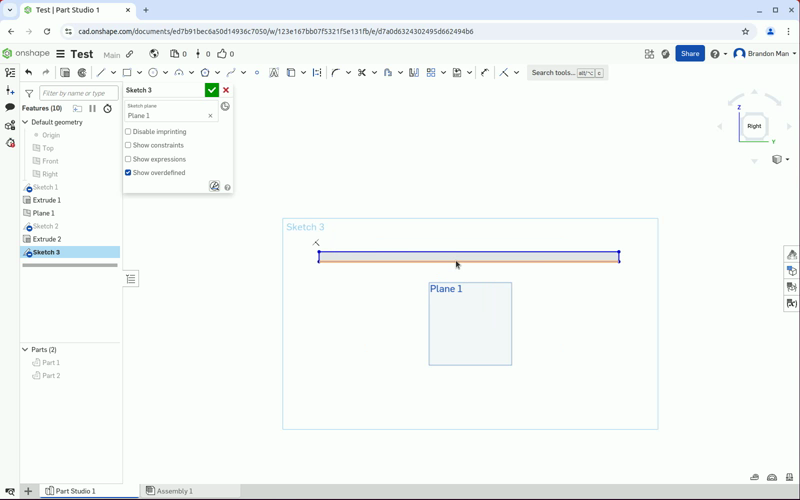
scroll(6)
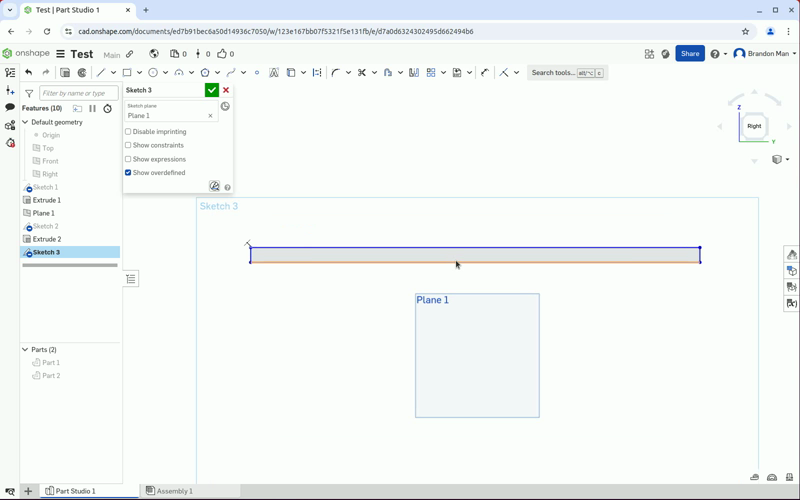
scroll(6)
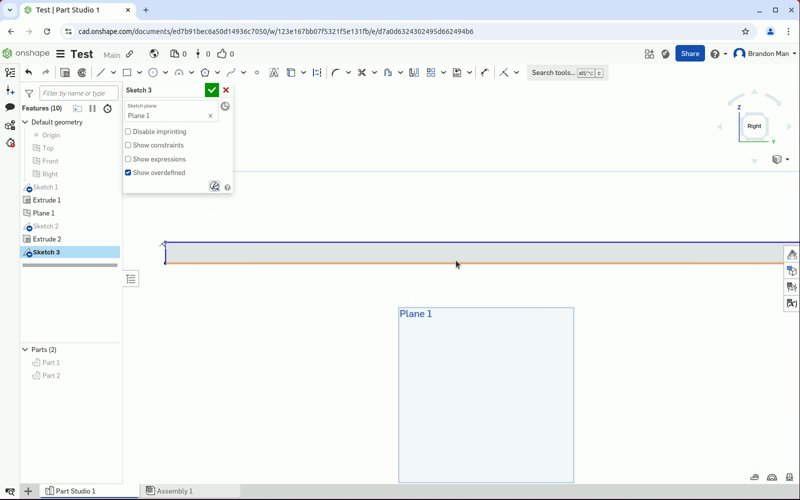
scroll(6)
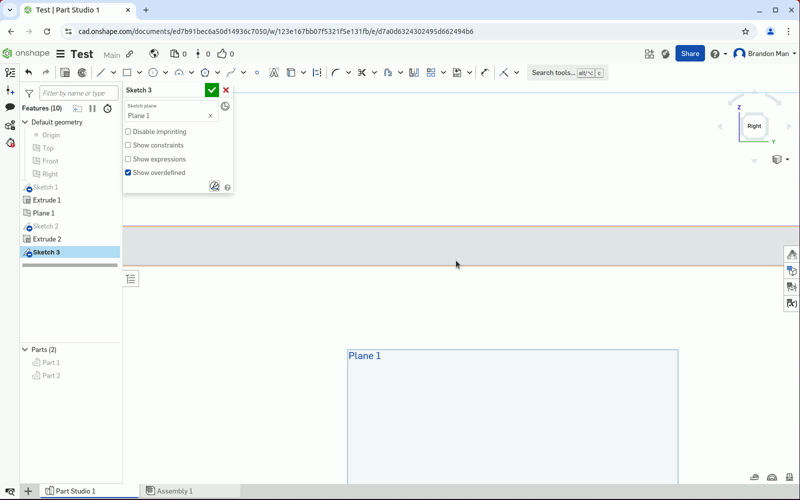
click(456, 260)
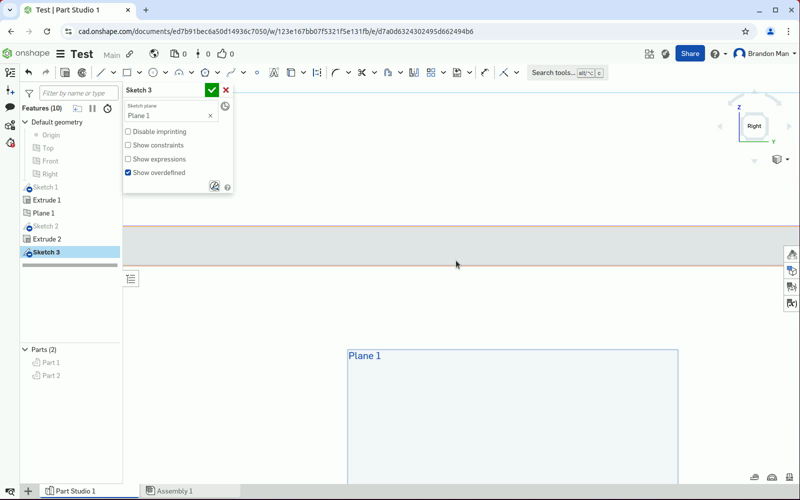
scroll(-6)
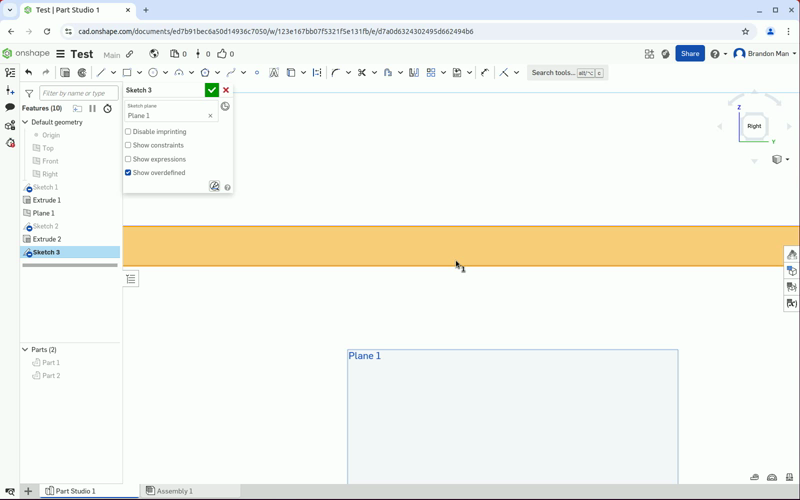
scroll(-6)
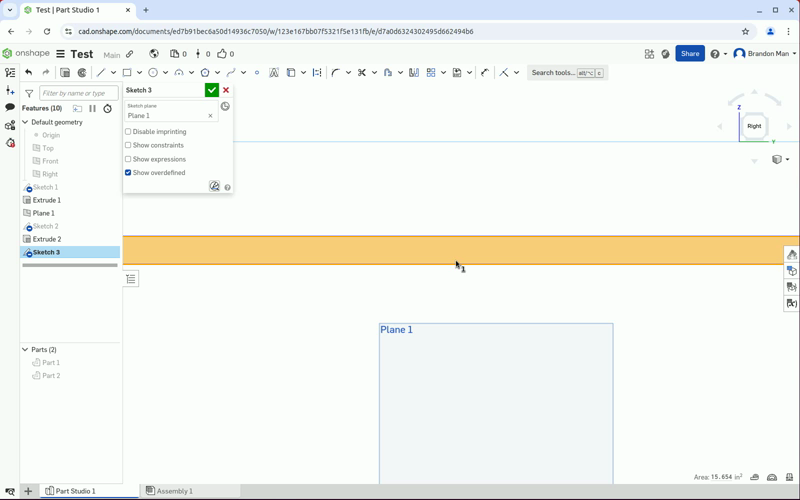
scroll(-6)
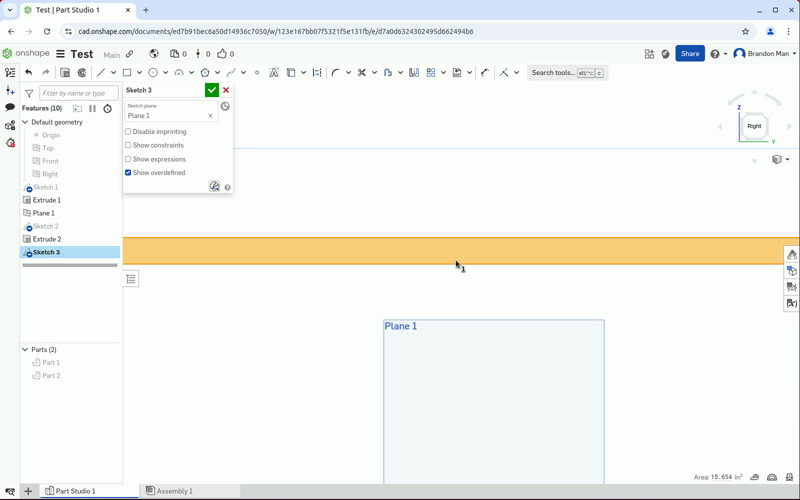
scroll(-6)
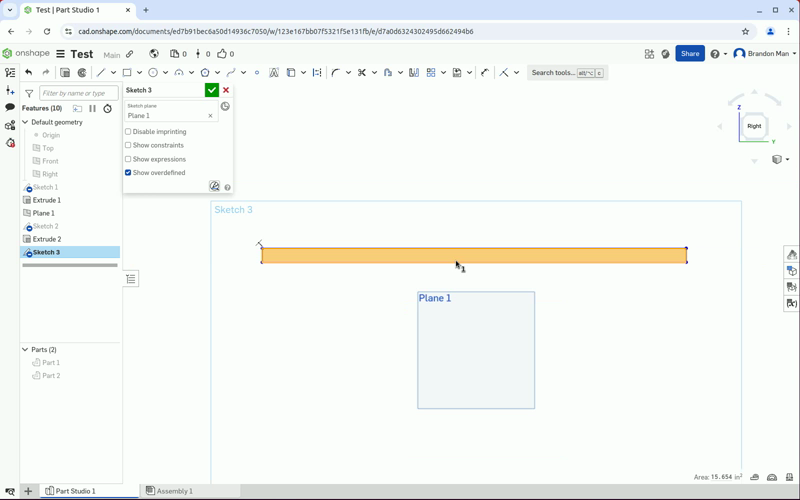
scroll(-6)
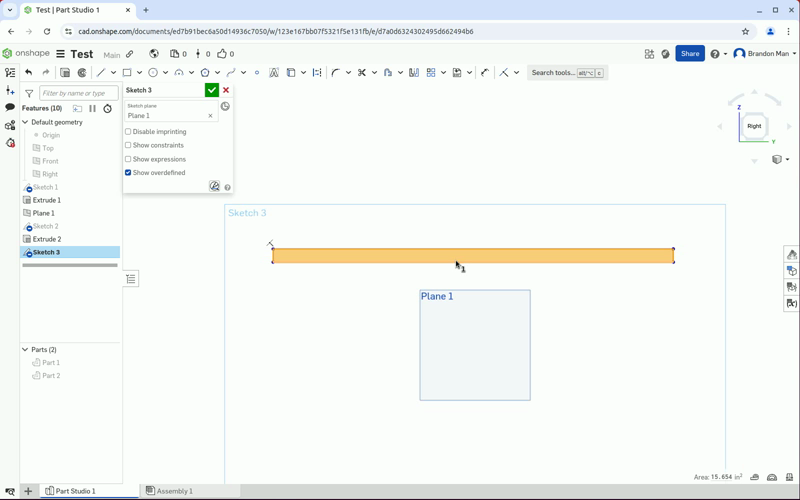
scroll(-6)
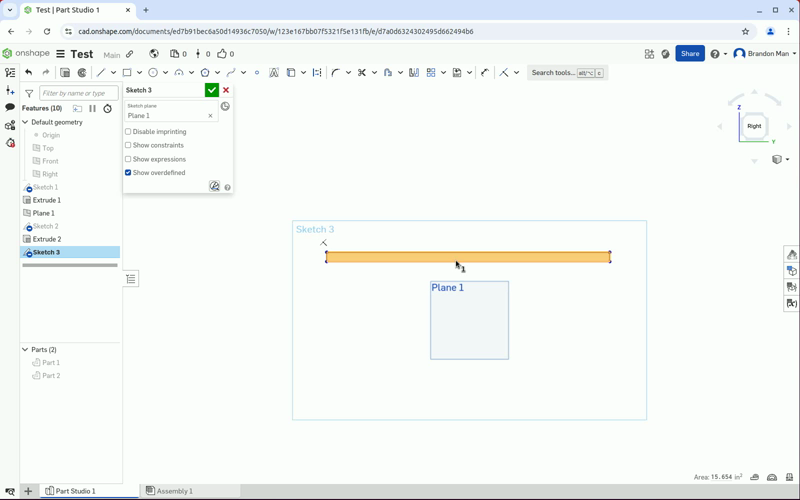
scroll(-6)
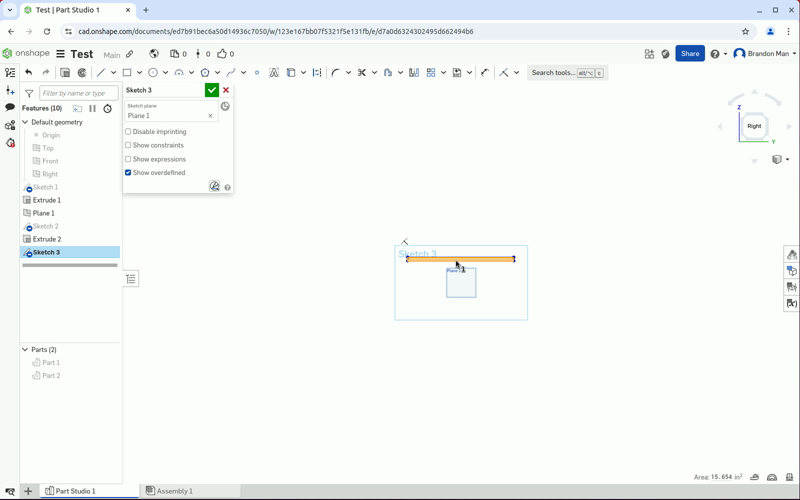
mouse_move(73, 352)
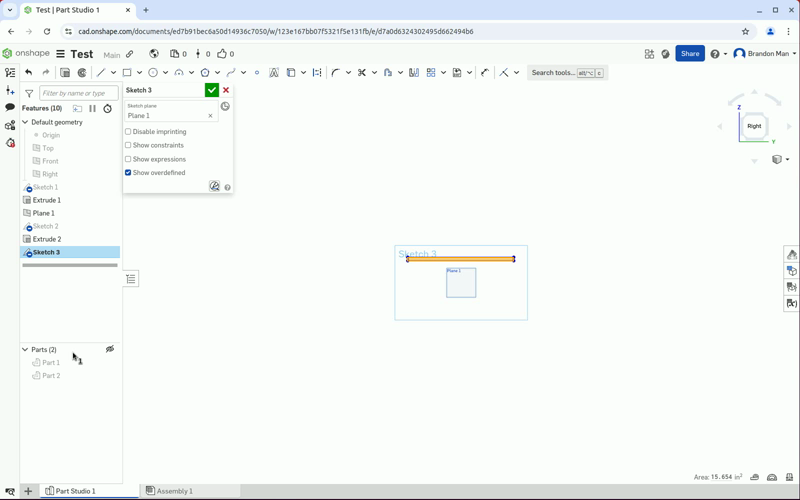
key(shift+y)
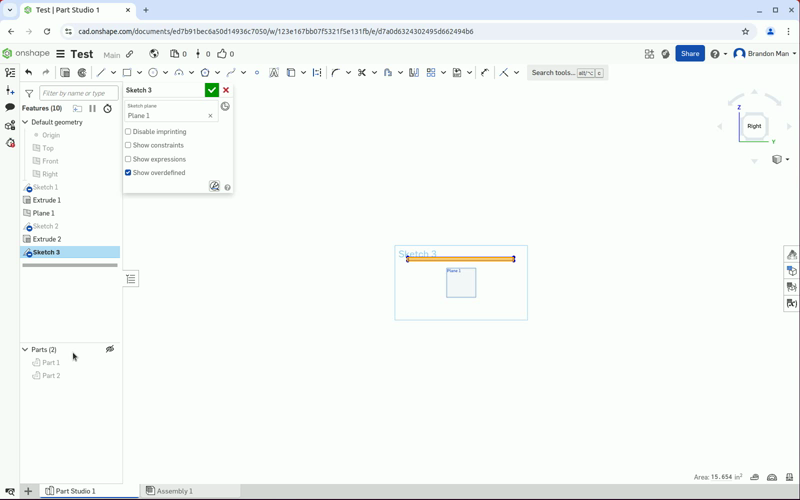
key(shift+e)
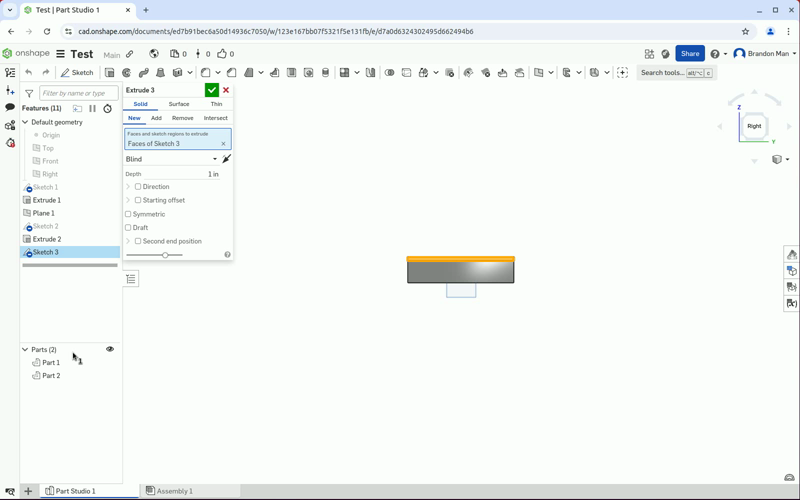
mouse_move(143, 106)
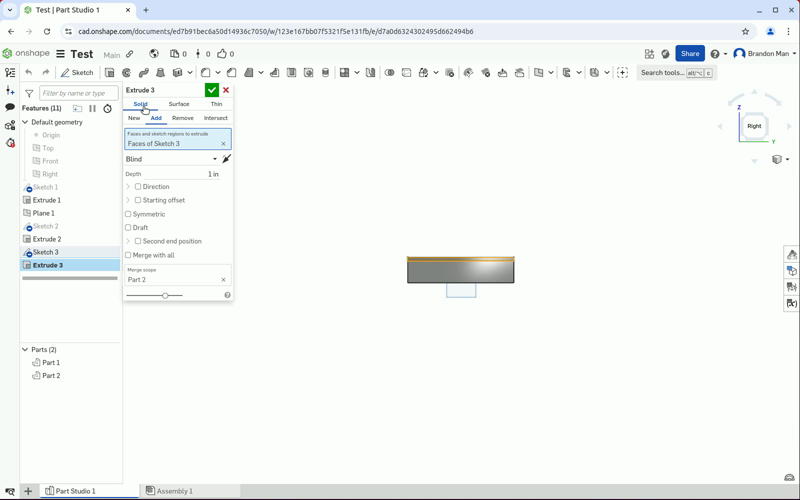
click(143, 106)
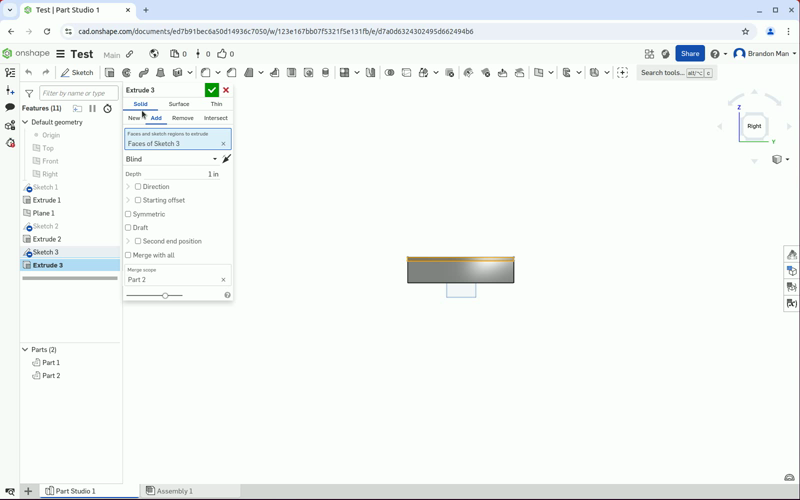
mouse_move(137, 120)
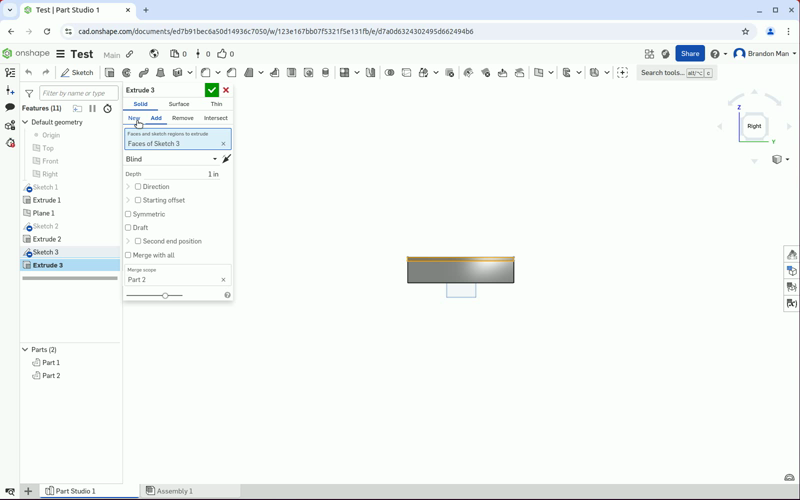
click(137, 120)
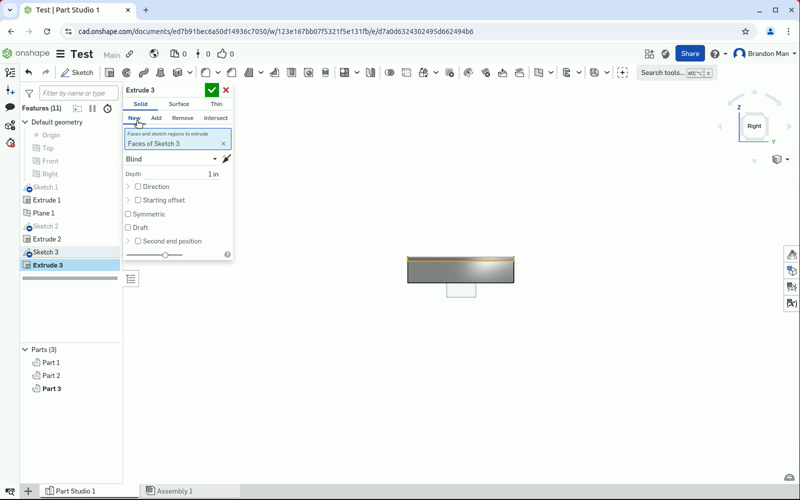
key(tab, 4)
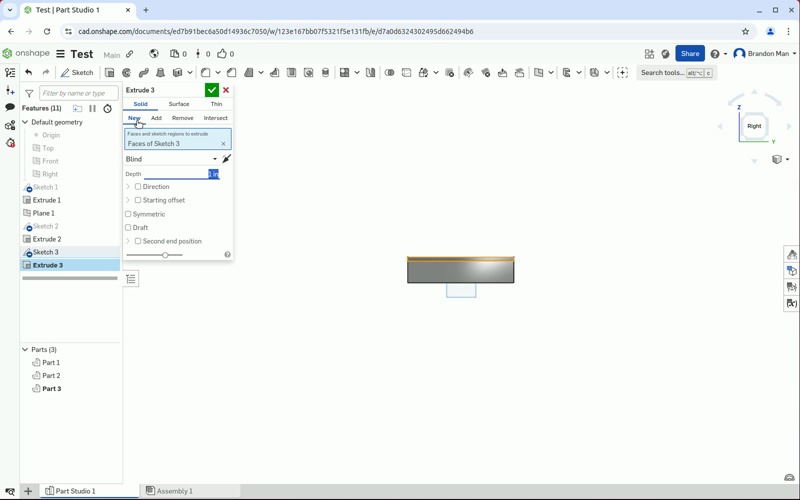
text(0.722)
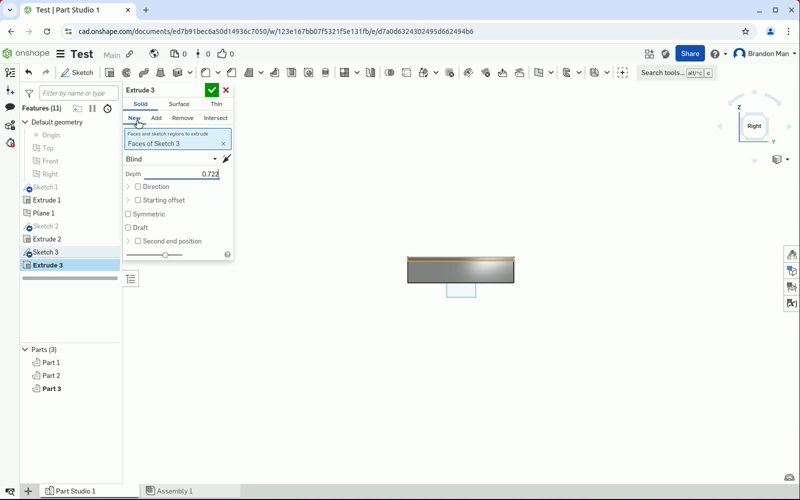
key(enter)
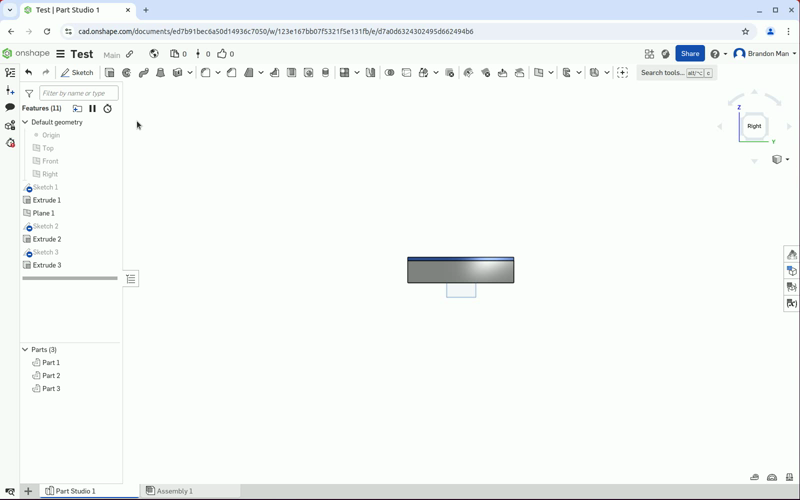
key(shift+h)
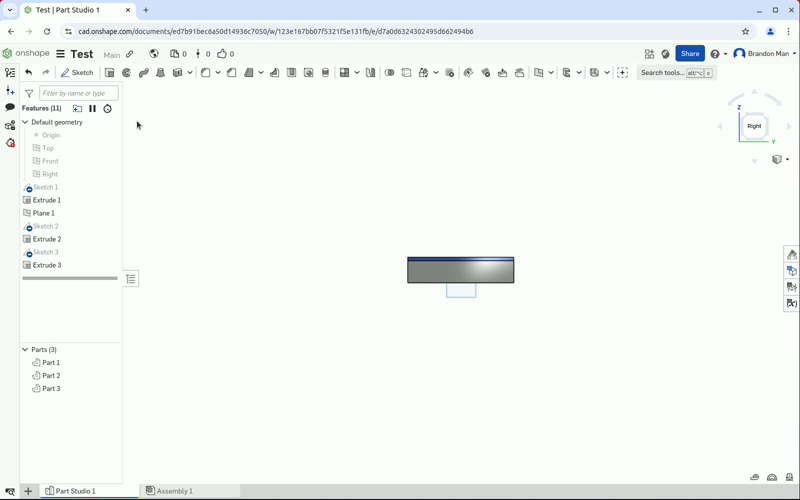
key(shift+h)
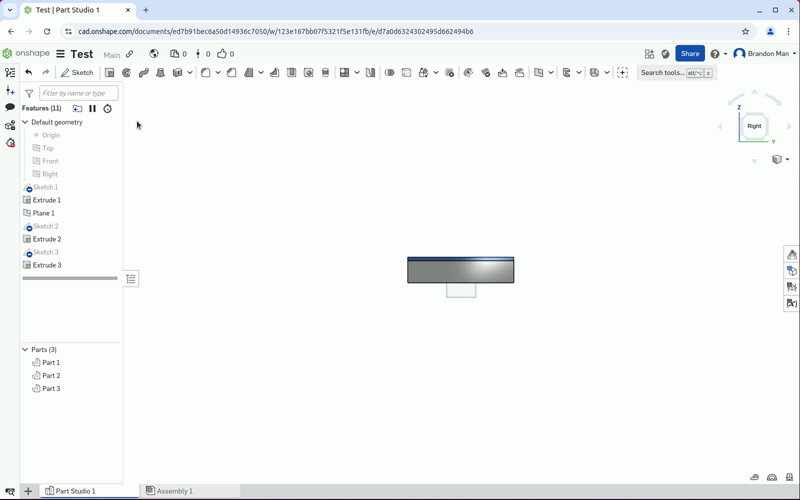
mouse_move(73, 189)
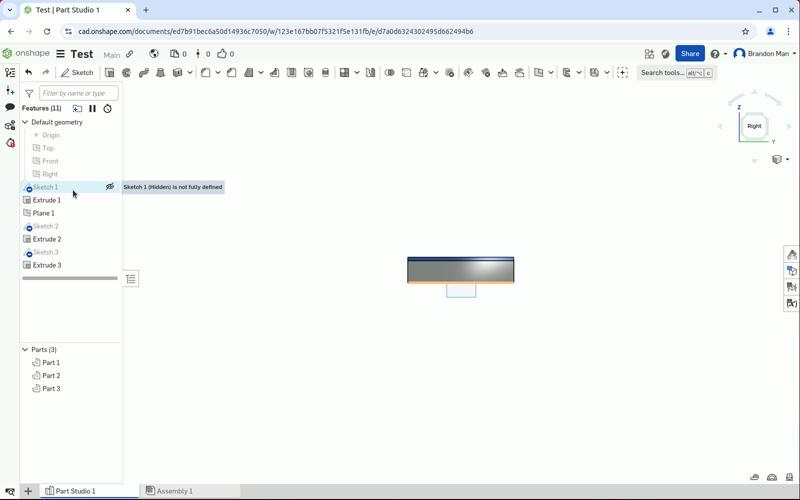
click(73, 189)
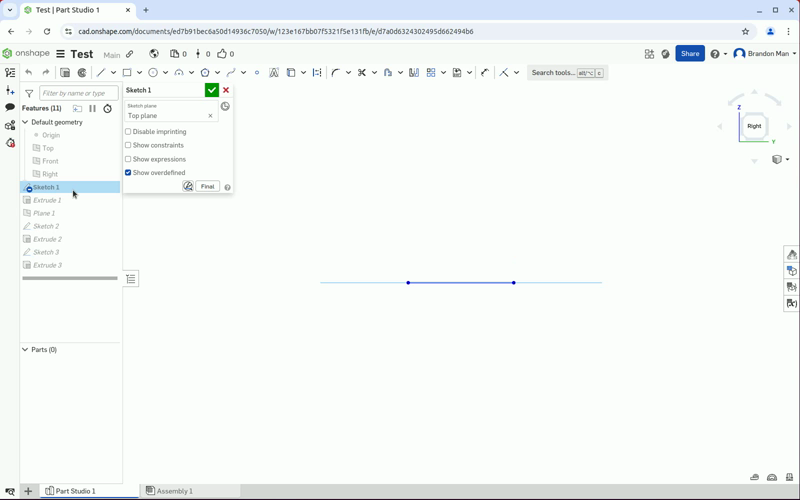
mouse_move(229, 92)
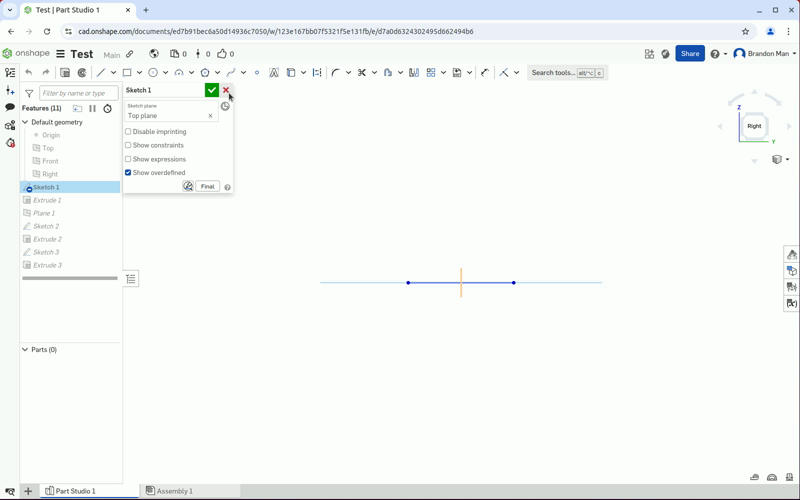
click(229, 92)
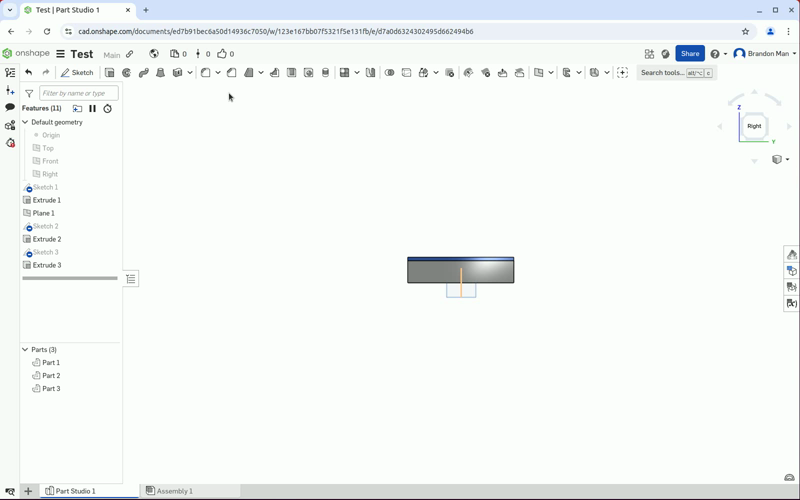
mouse_move(73, 352)
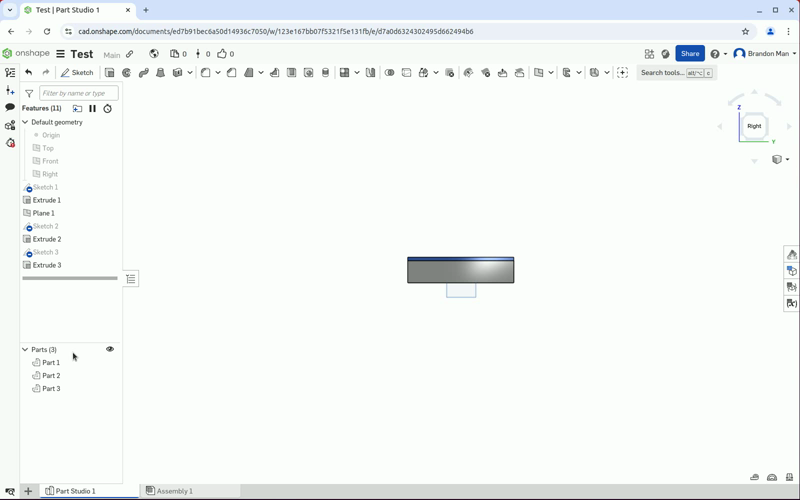
key(y)
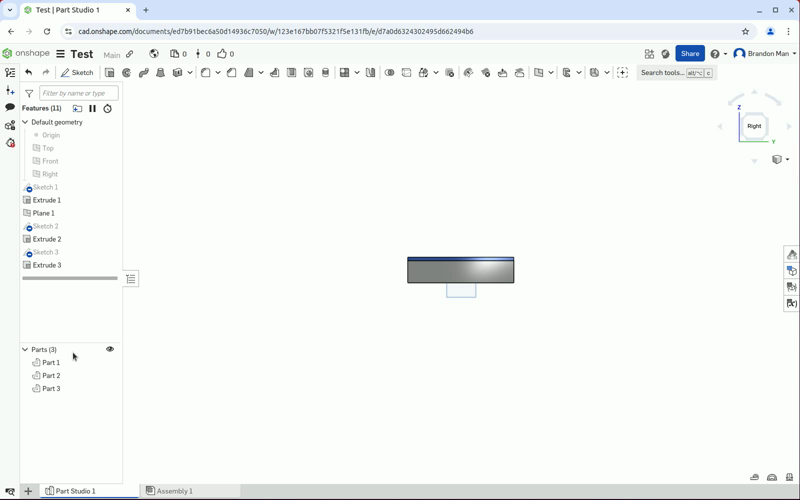
key(shift+p)
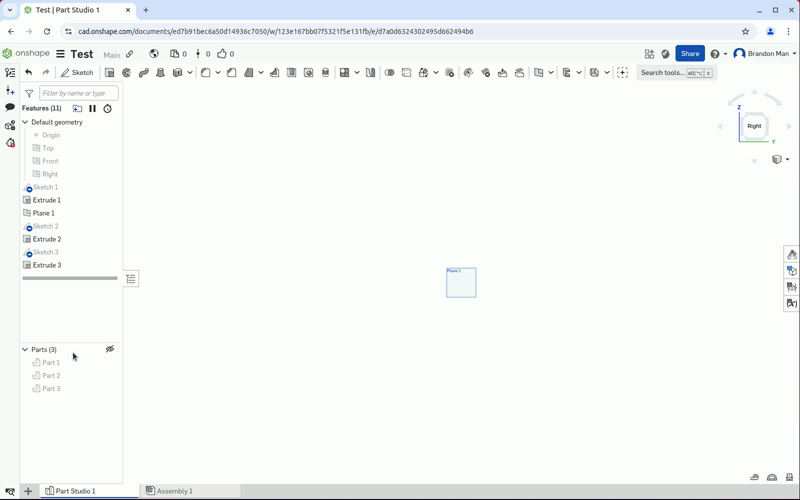
key(space)
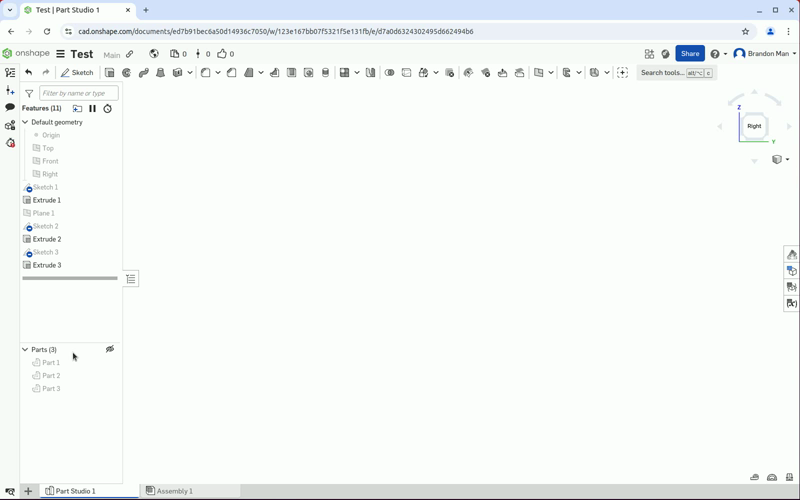
key_down(shift)
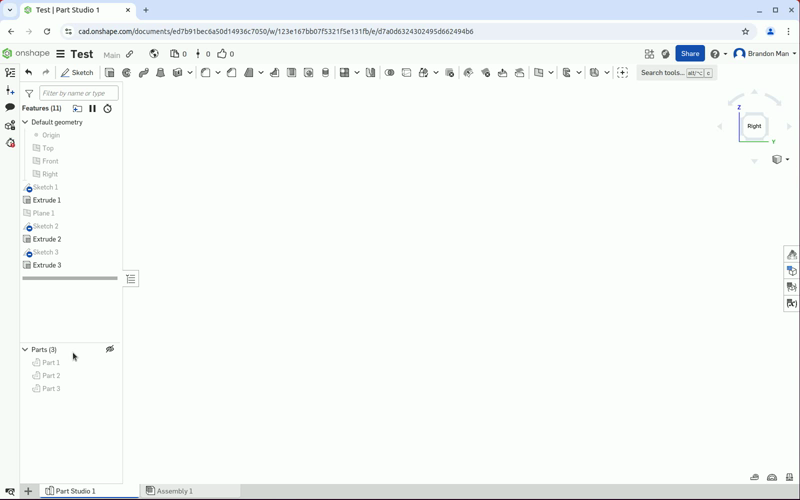
key(right)
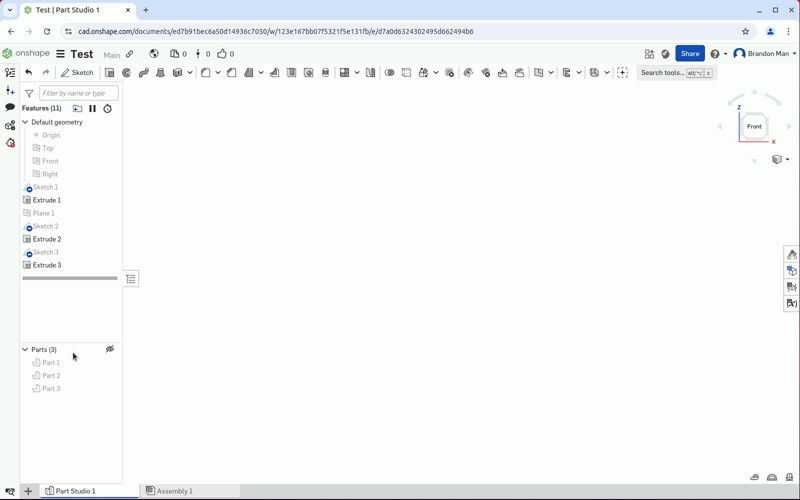
key_up(shift)
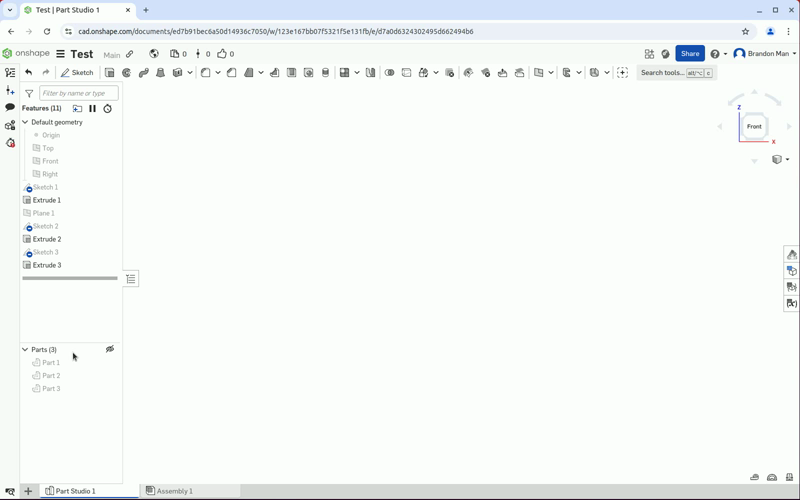
mouse_move(73, 352)
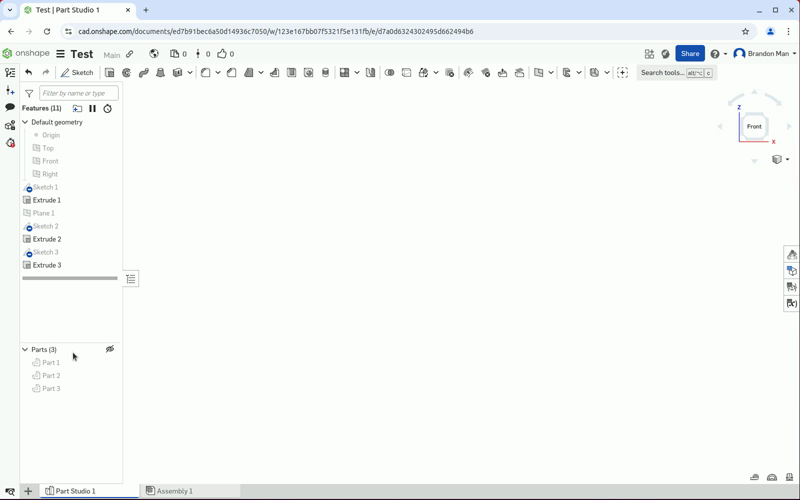
key(shift+y)
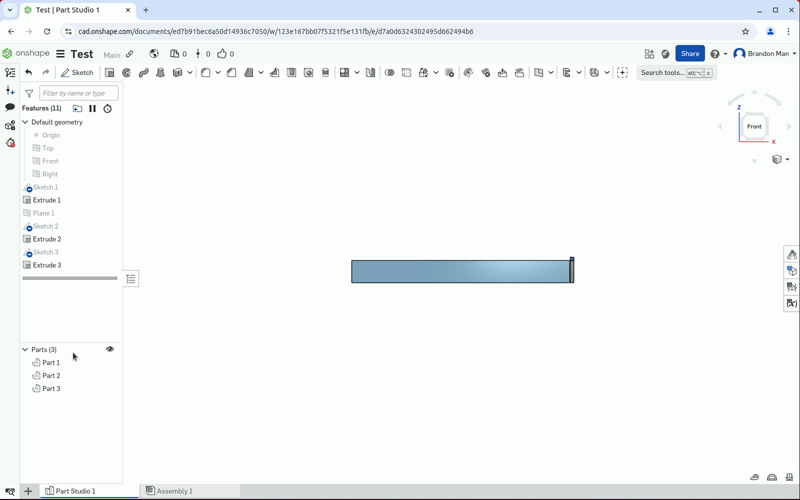
mouse_move(541, 75)
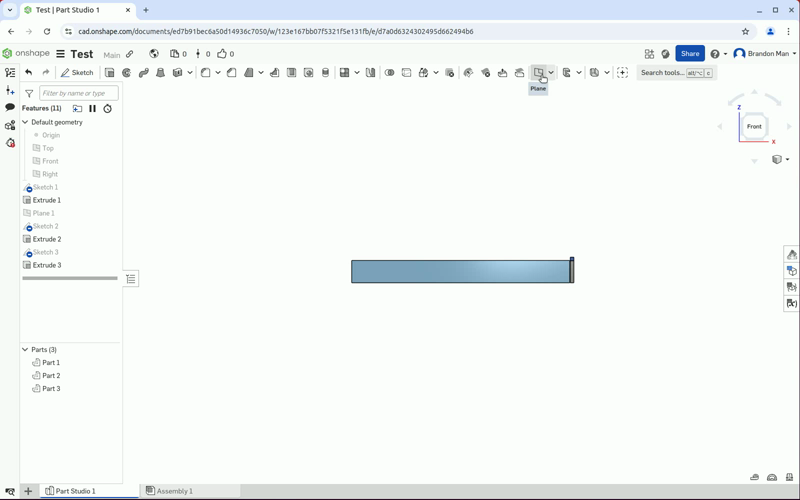
click(541, 75)
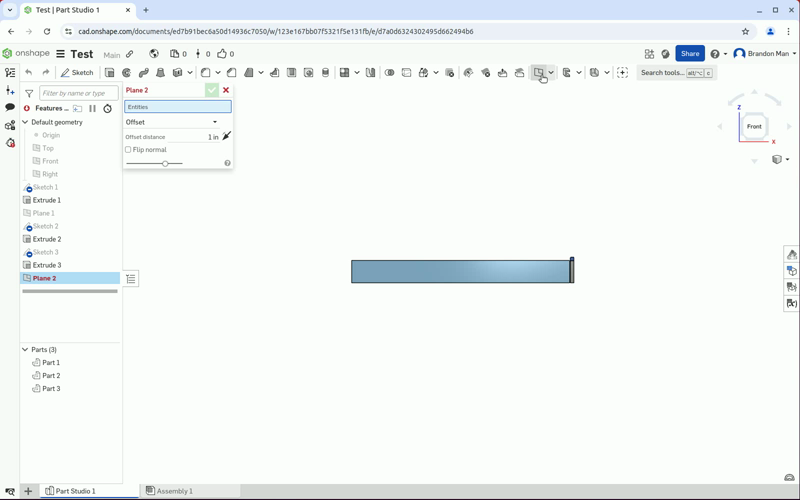
mouse_move(73, 163)
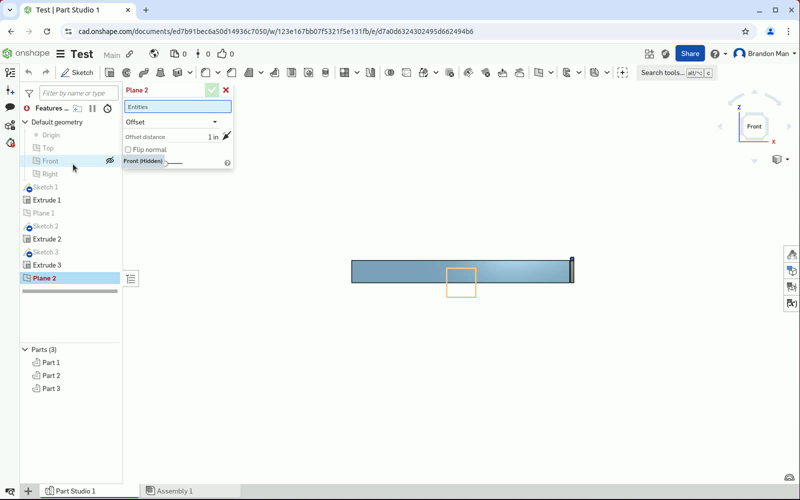
click(73, 163)
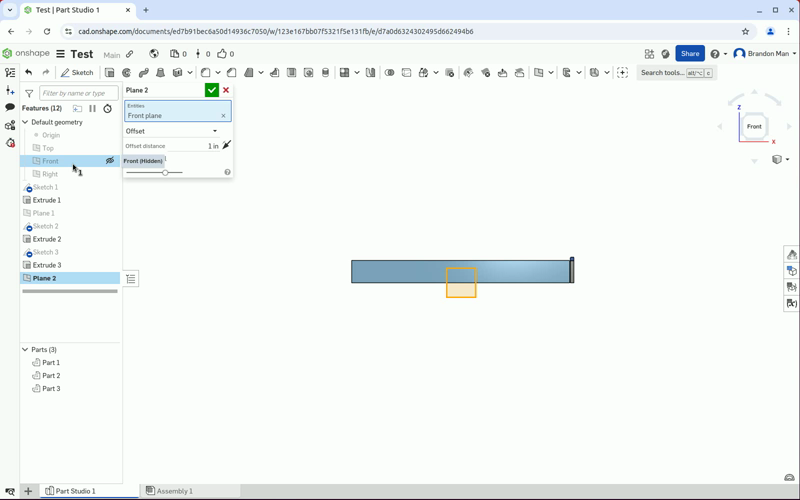
key(tab, 2)
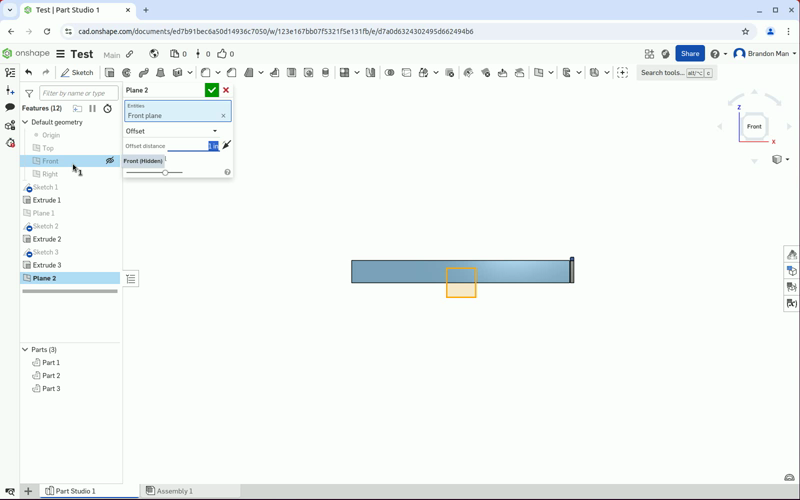
text(10.845)
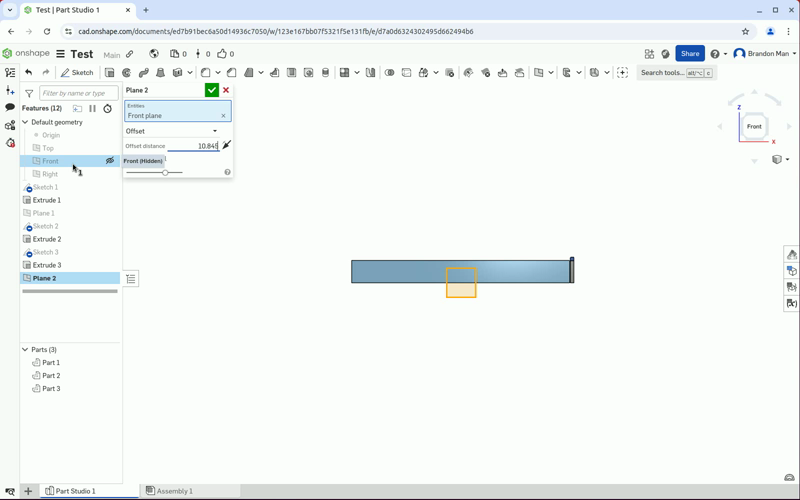
key(enter, 2)
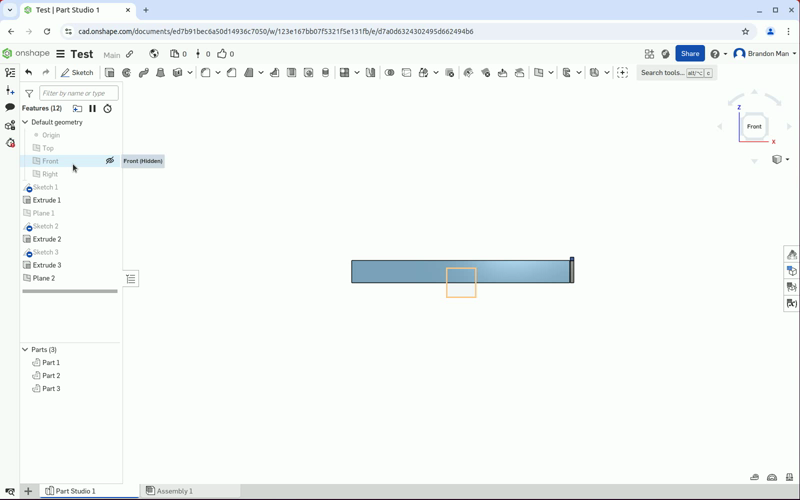
key(shift+s)
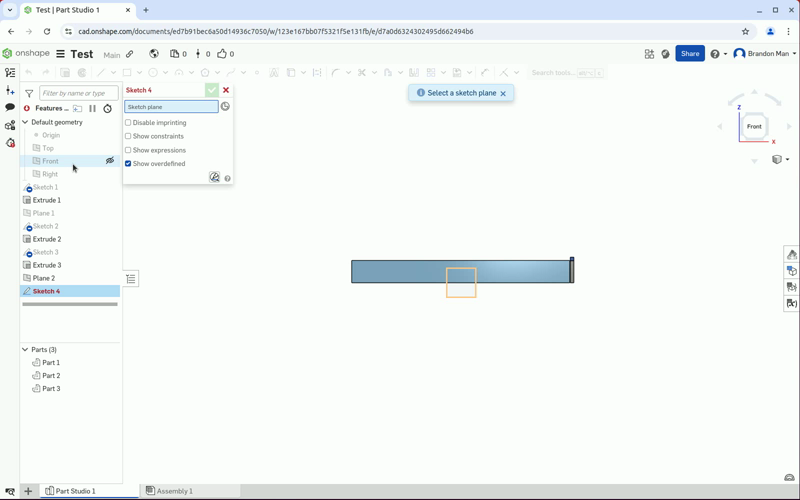
mouse_move(73, 280)
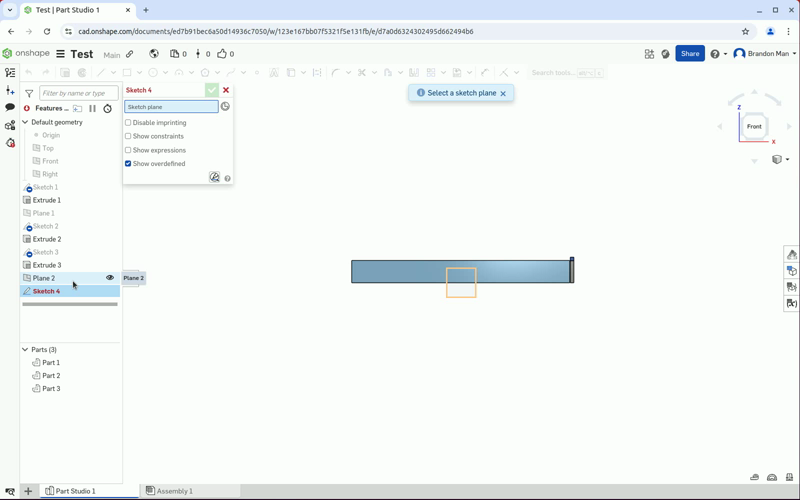
click(73, 280)
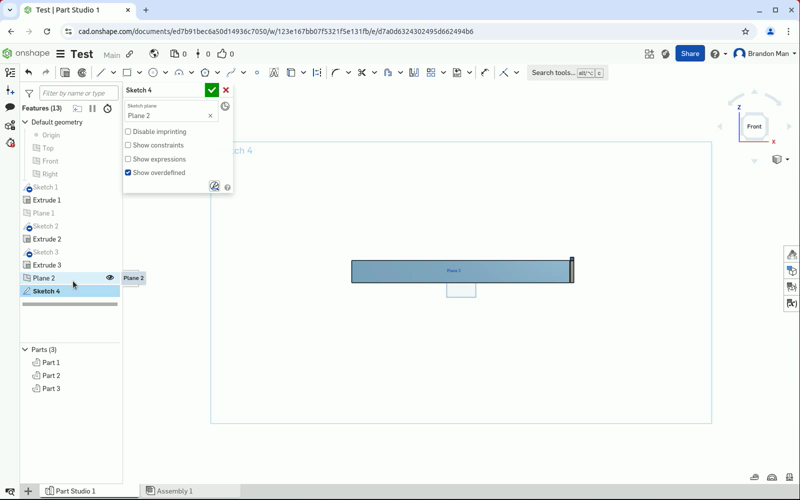
mouse_move(73, 352)
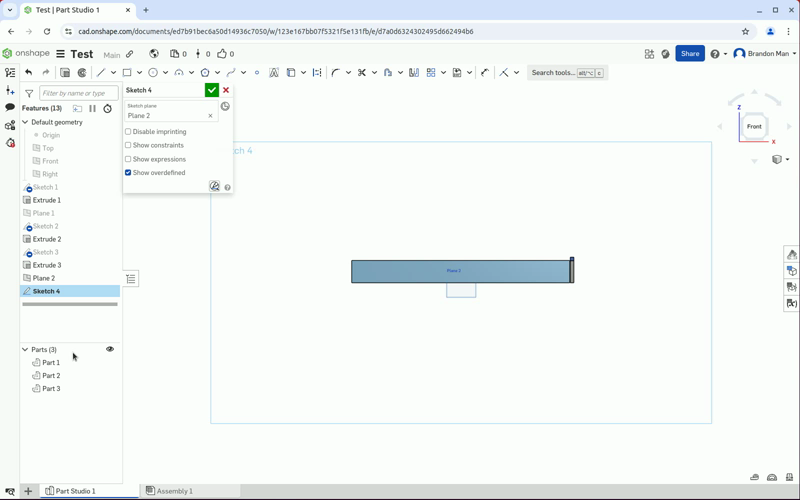
key(y)
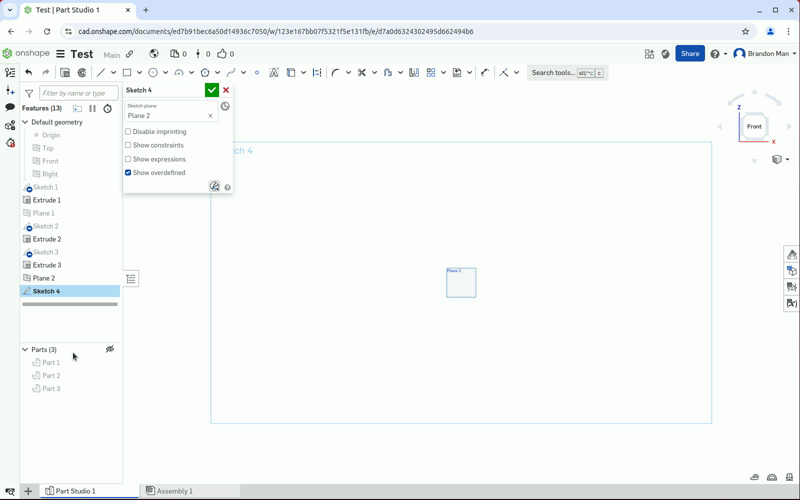
key(l)
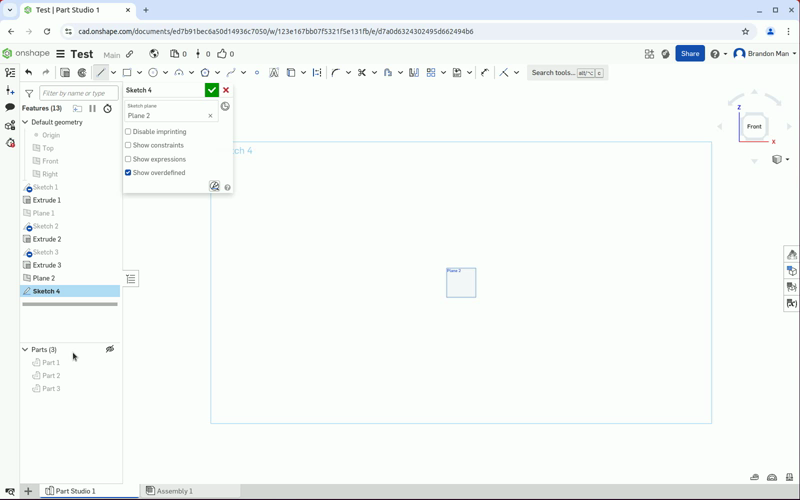
key_down(shift)
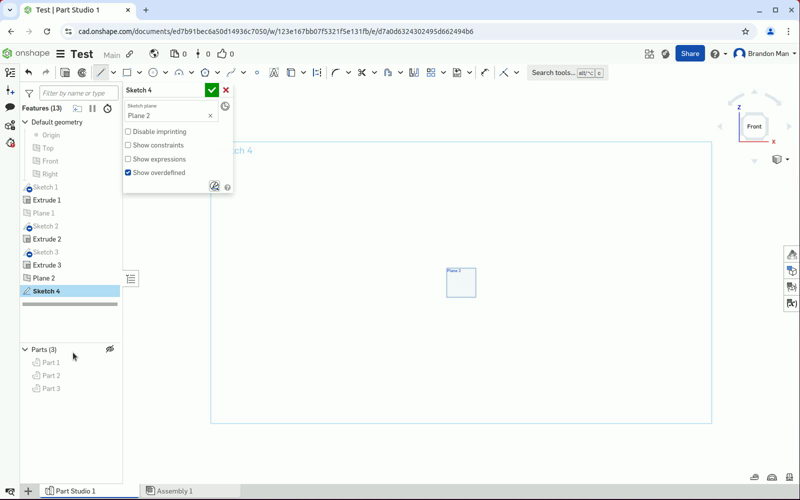
mouse_move(348, 282)
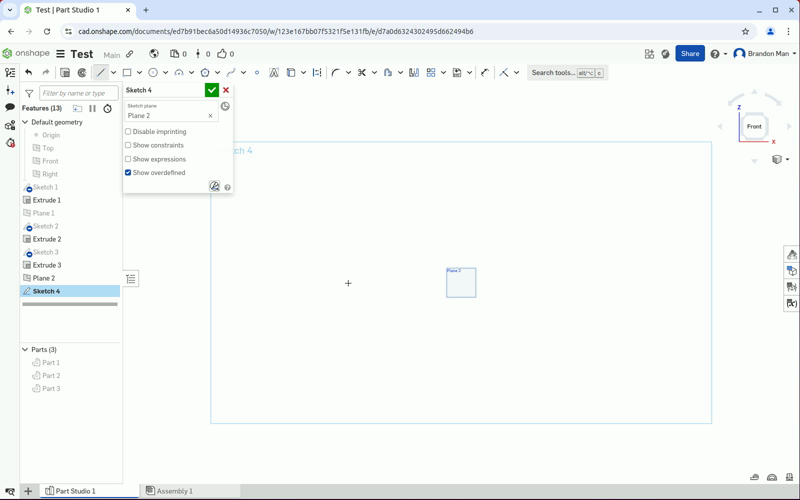
click(348, 282)
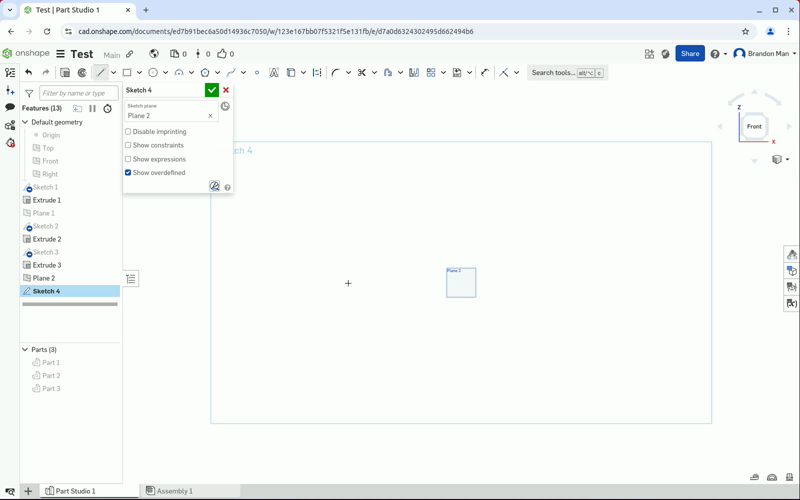
key_up(shift)
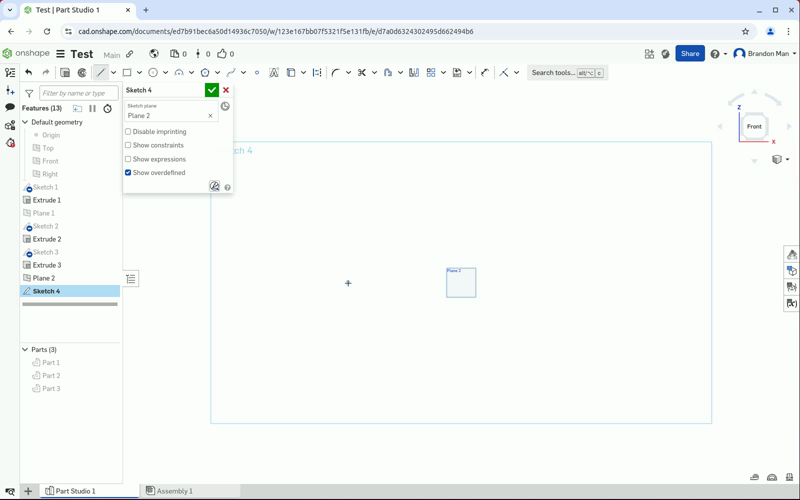
key_down(shift)
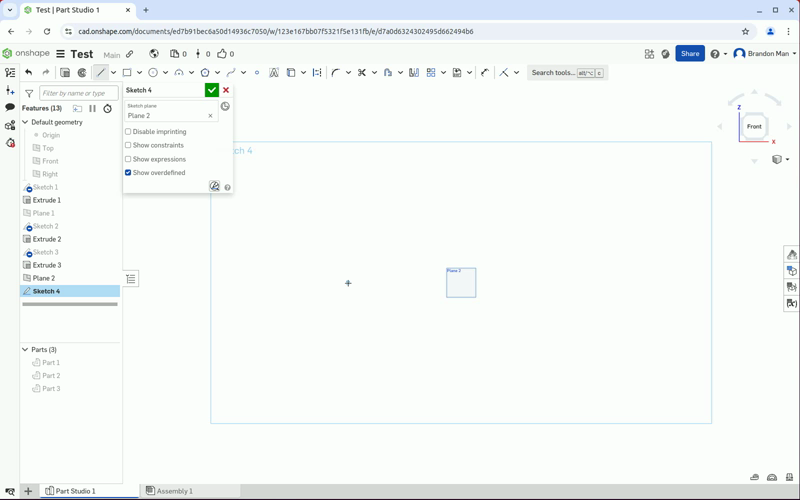
mouse_move(378, 282)
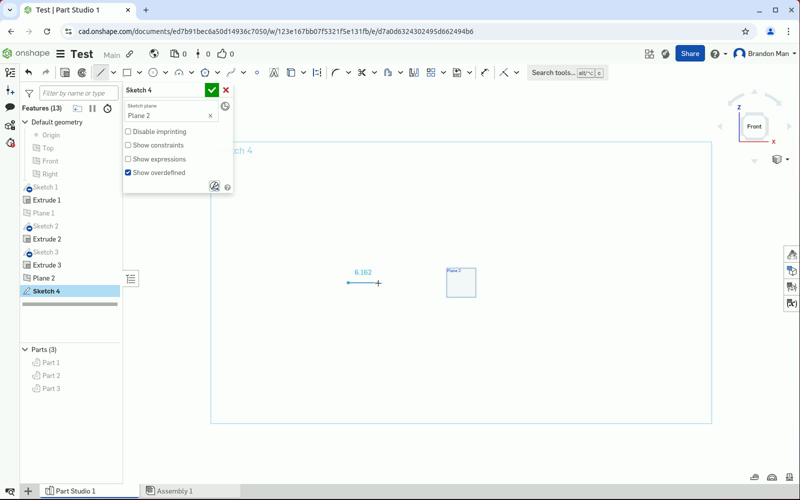
mouse_move(350, 282)
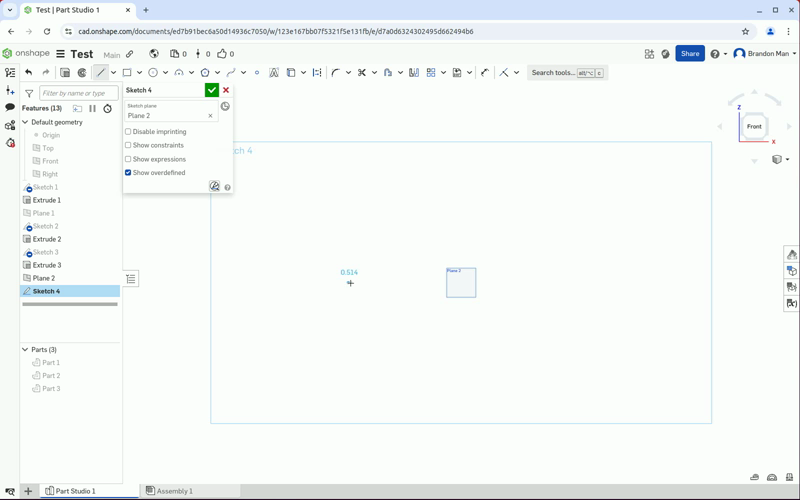
scroll(6)
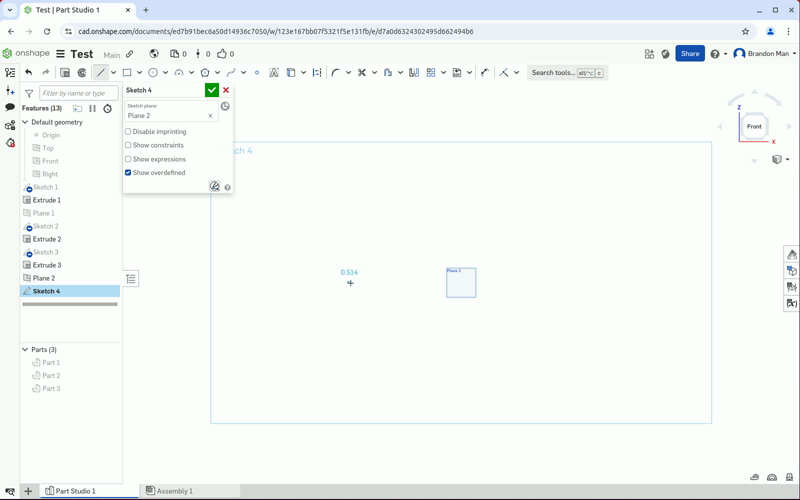
scroll(6)
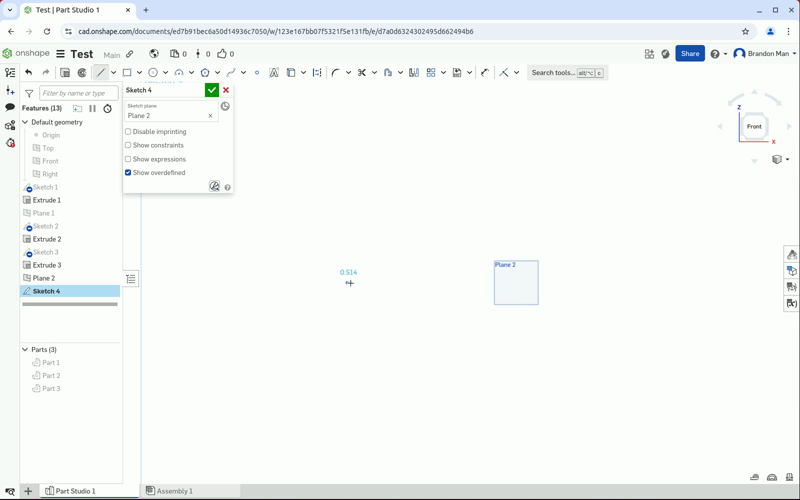
scroll(6)
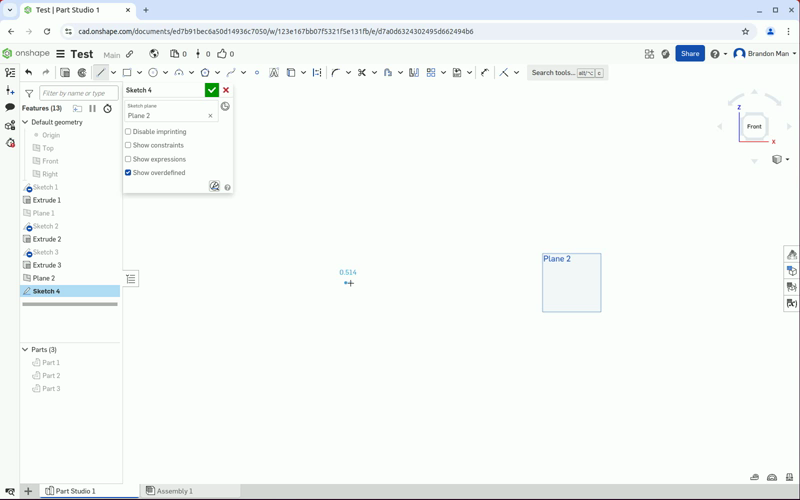
scroll(6)
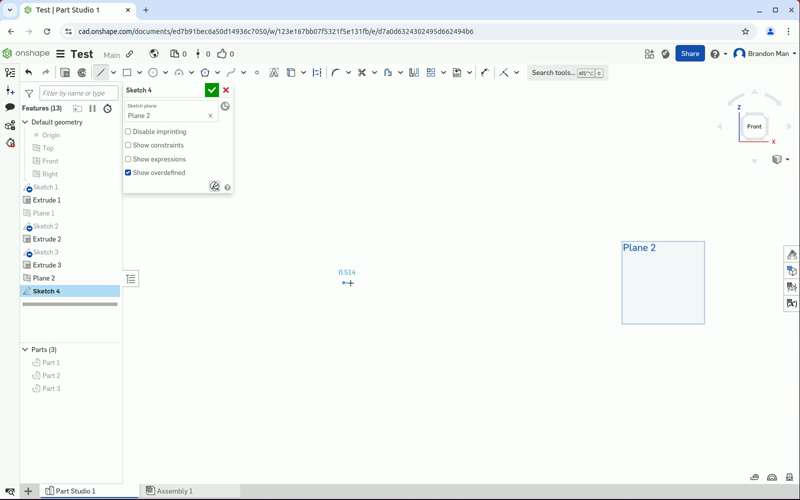
scroll(6)
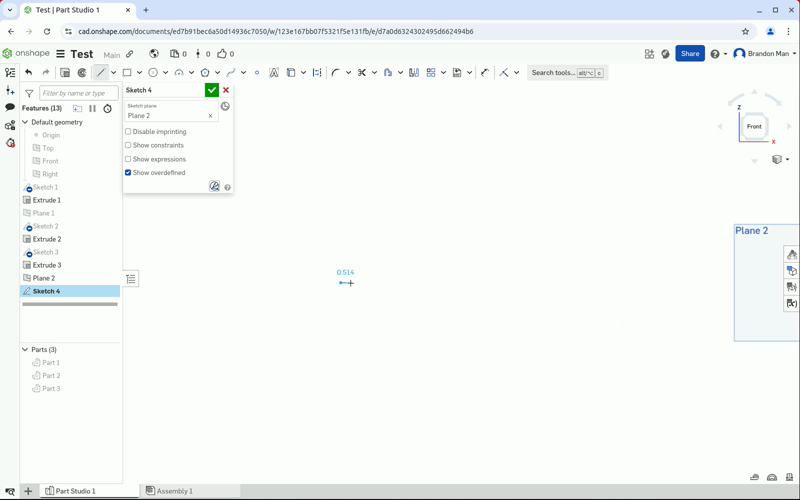
scroll(6)
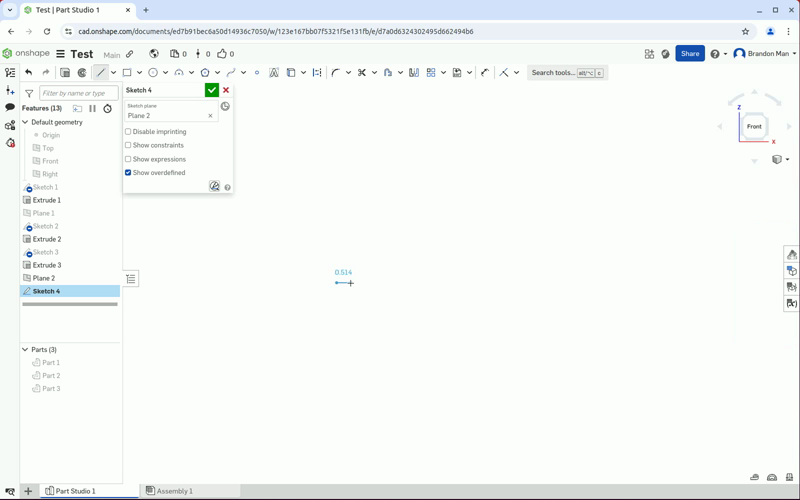
scroll(6)
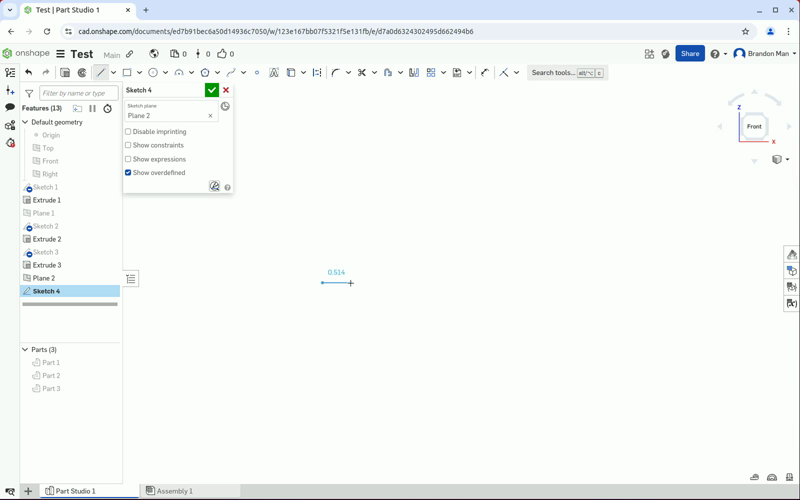
click(350, 282)
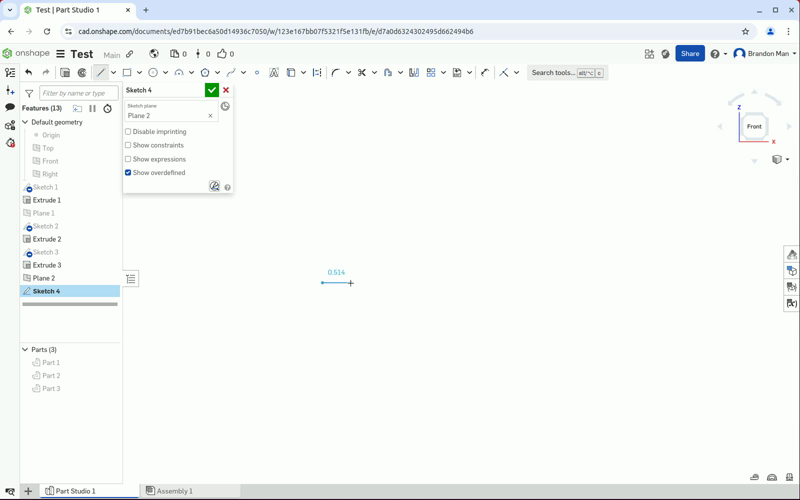
scroll(-6)
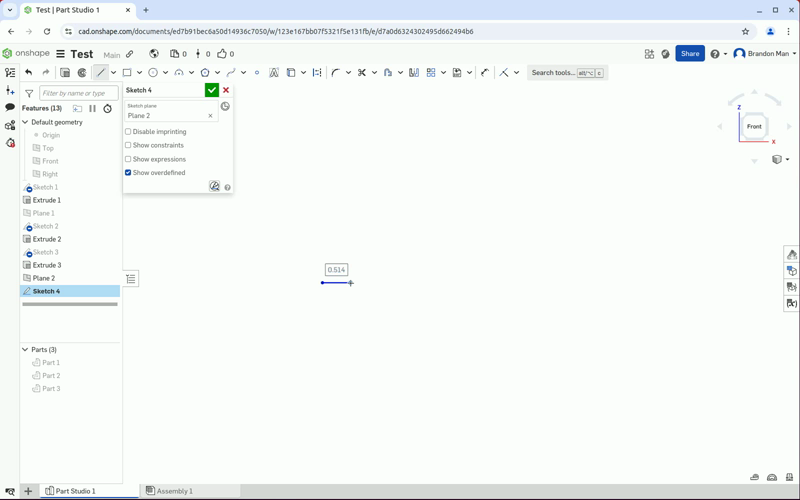
scroll(-6)
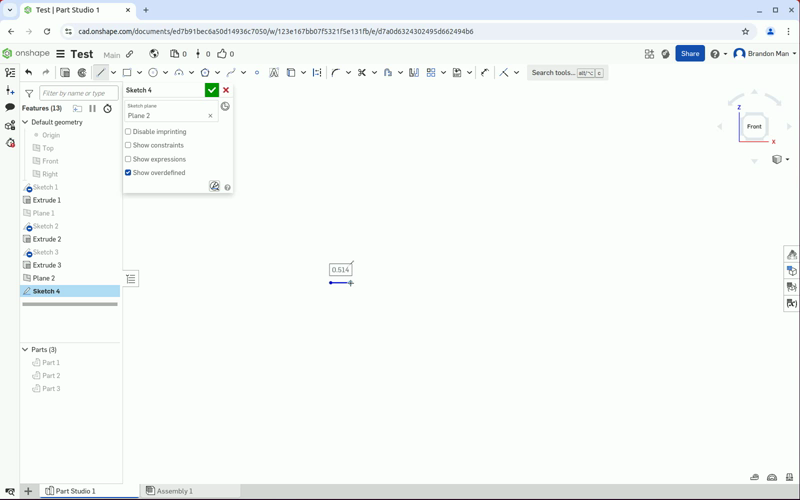
scroll(-6)
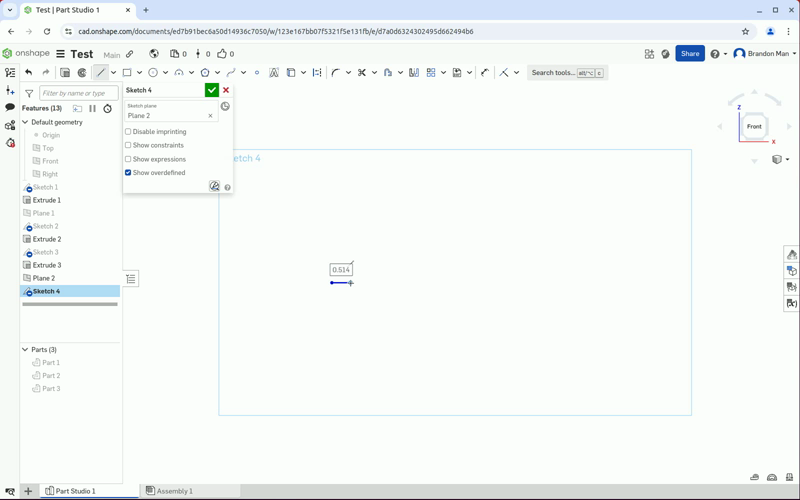
scroll(-6)
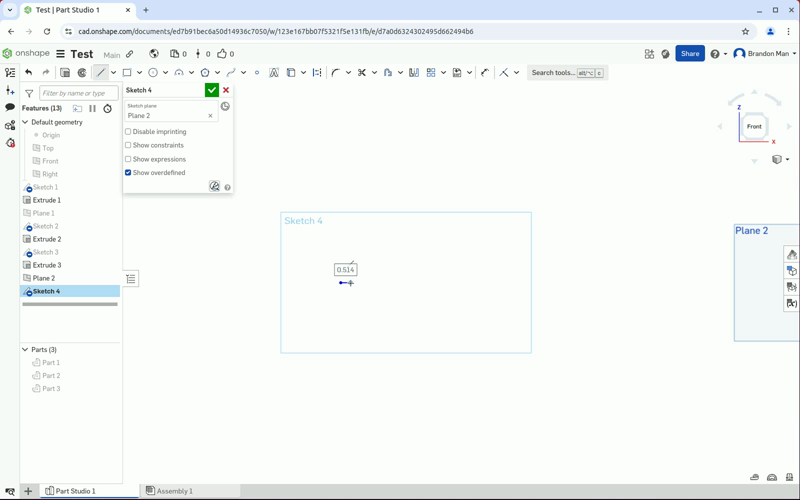
scroll(-6)
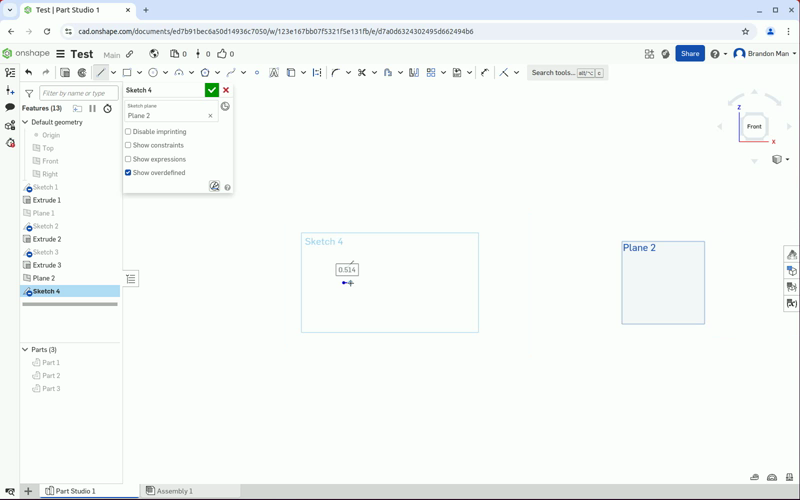
scroll(-6)
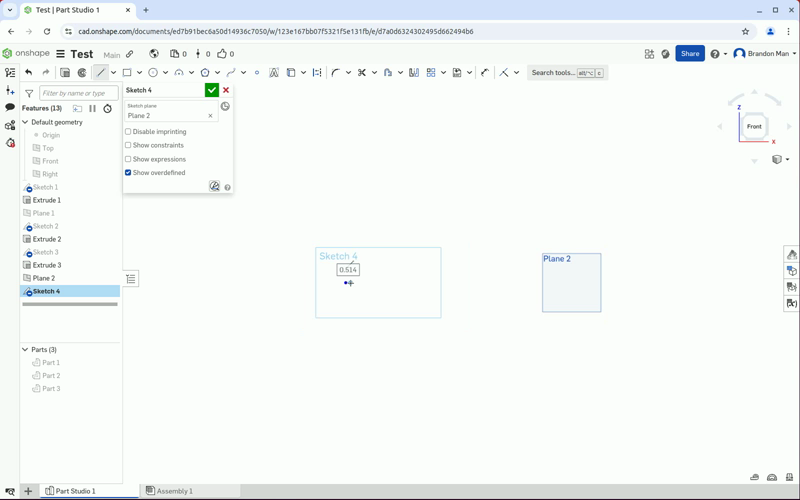
scroll(-6)
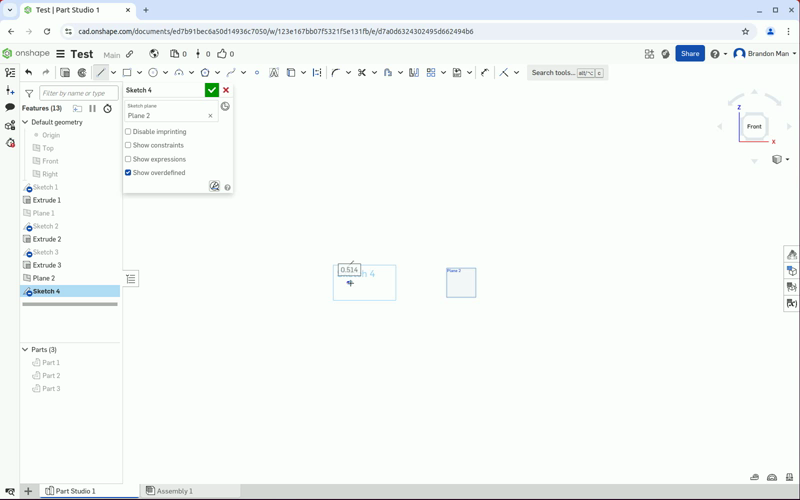
key_up(shift)
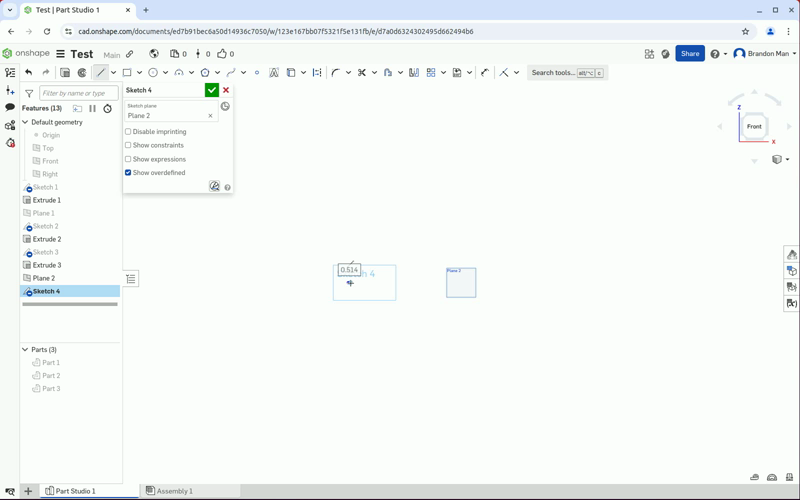
key_down(shift)
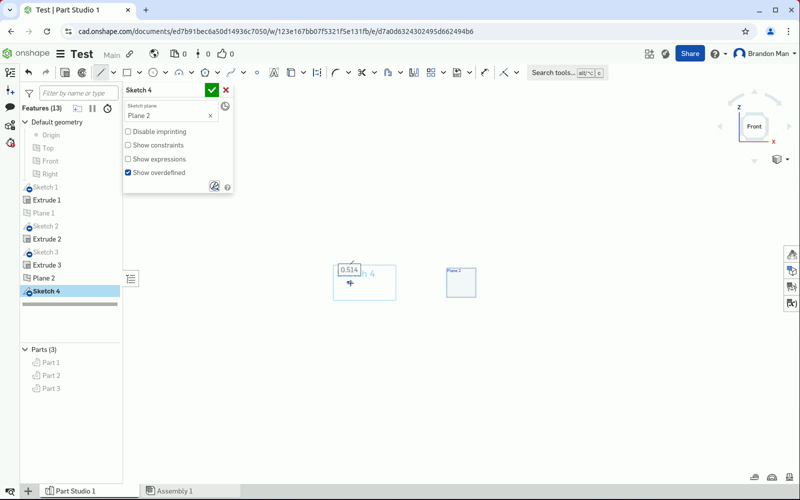
mouse_move(380, 282)
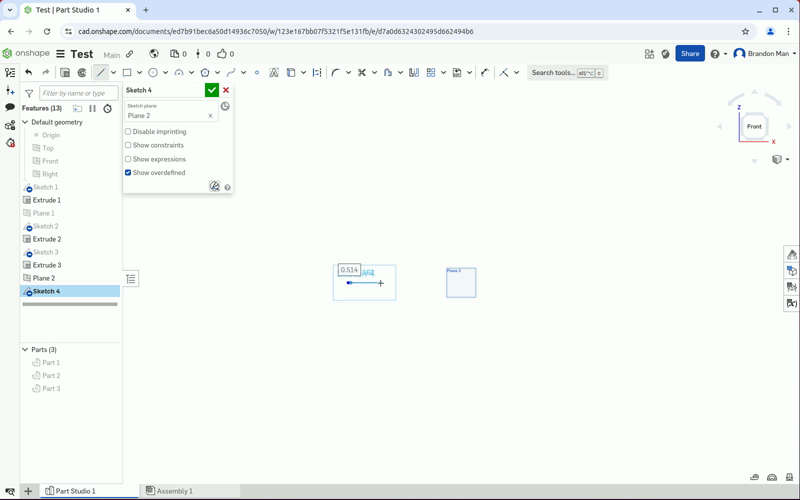
mouse_move(350, 259)
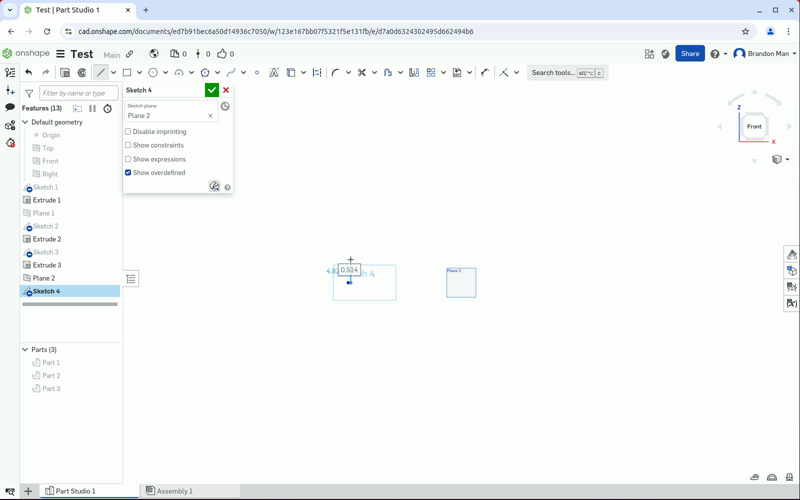
click(350, 259)
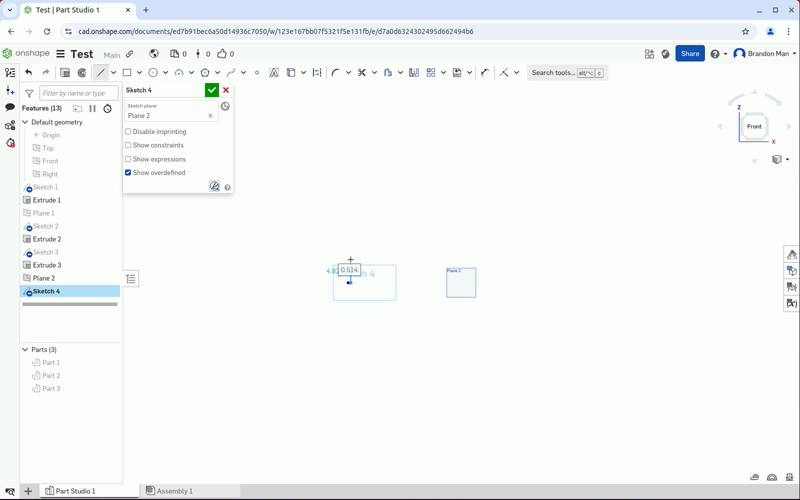
key_up(shift)
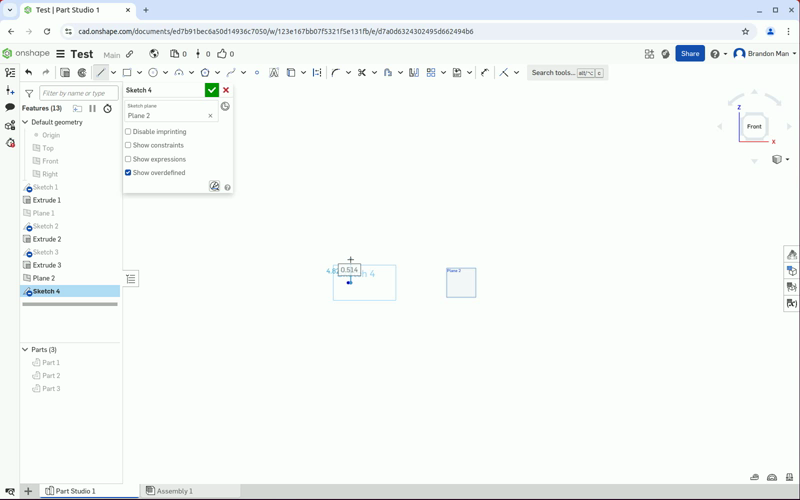
key_down(shift)
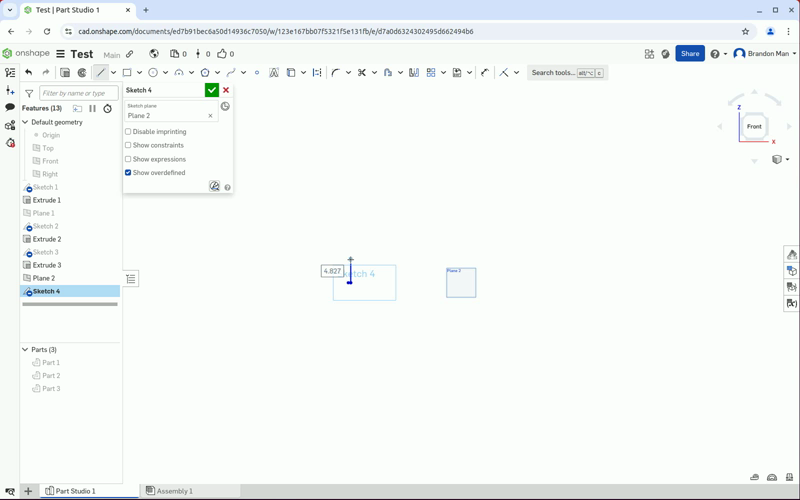
mouse_move(569, 259)
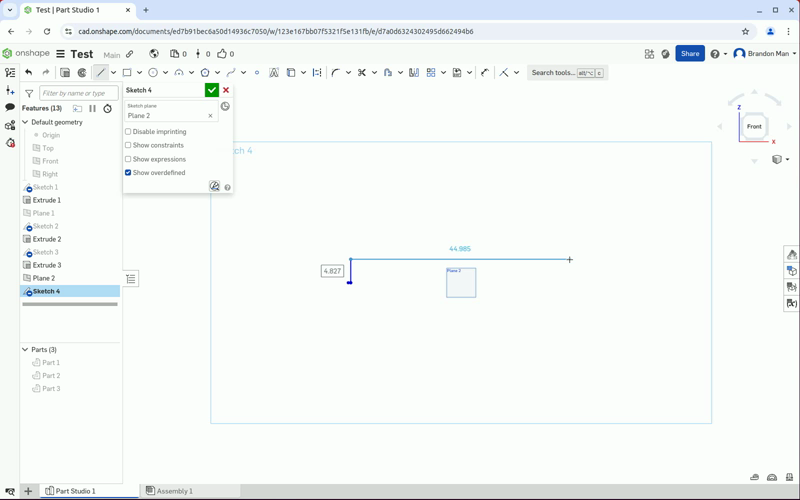
click(569, 259)
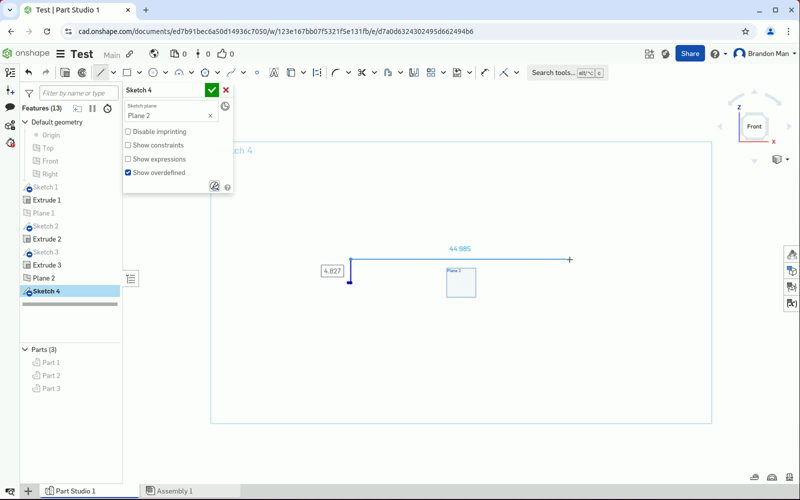
key_up(shift)
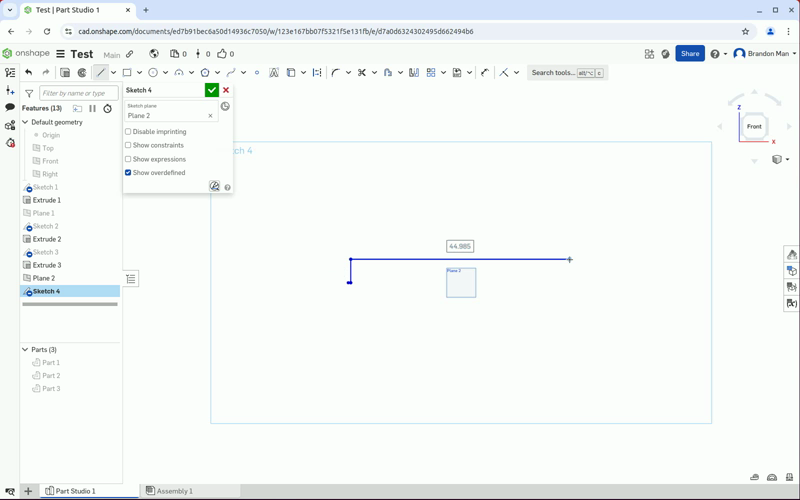
key_down(shift)
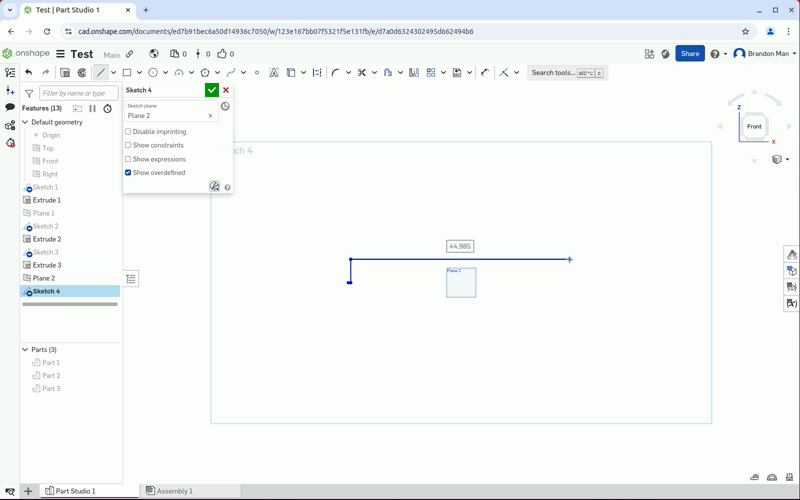
mouse_move(589, 259)
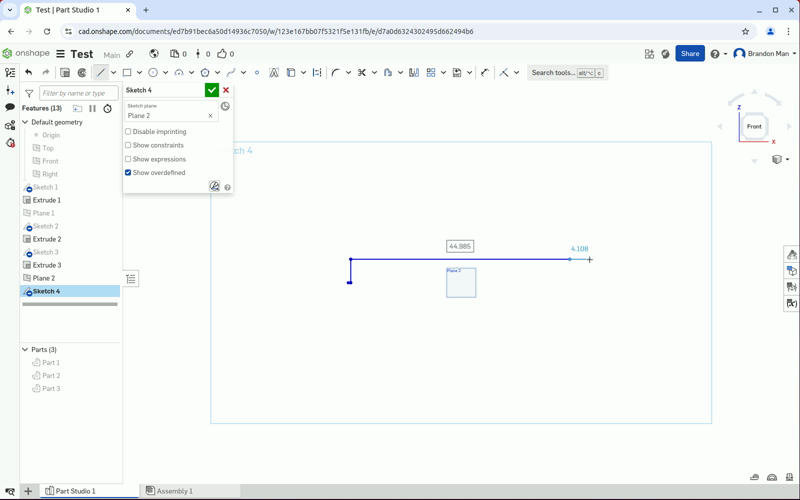
mouse_move(569, 282)
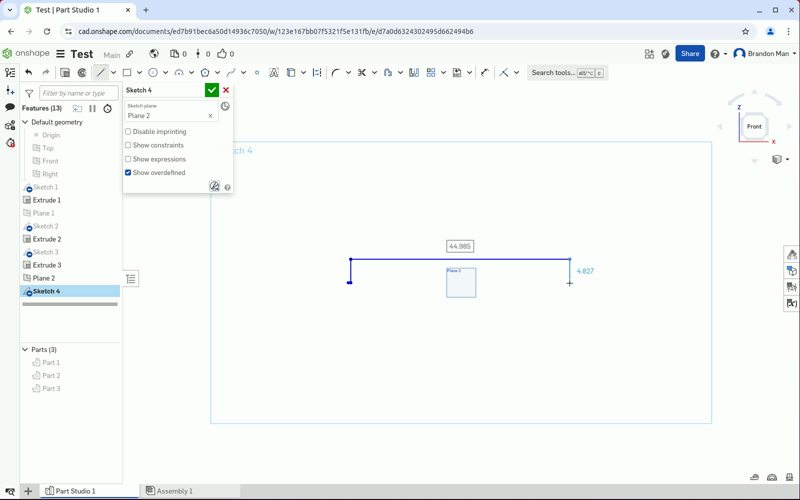
click(569, 282)
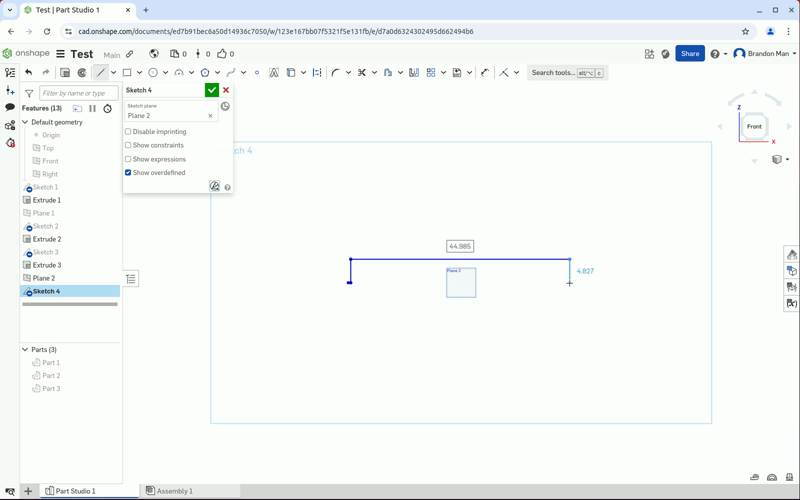
key_up(shift)
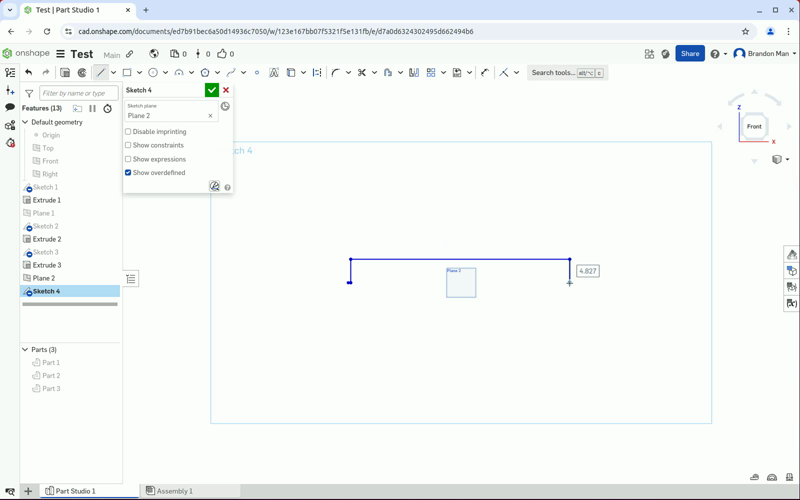
key_down(shift)
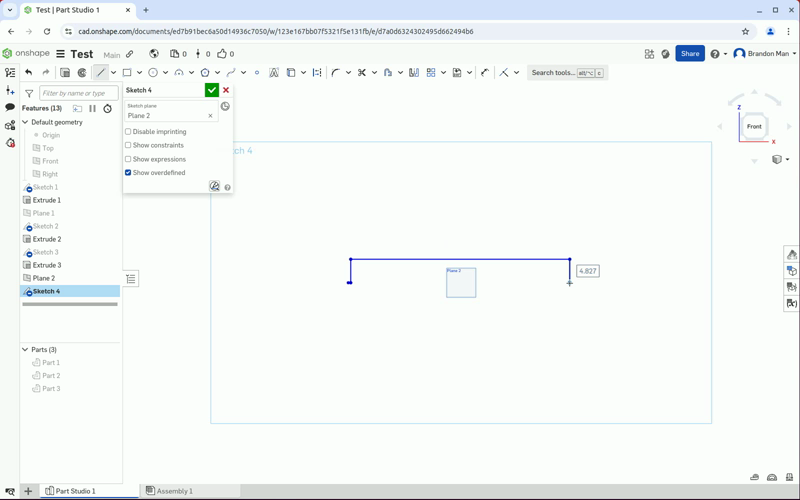
mouse_move(589, 282)
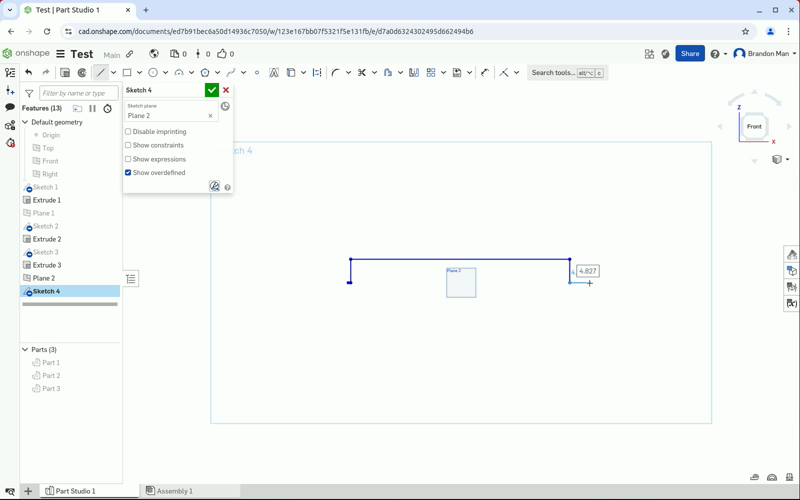
mouse_move(572, 282)
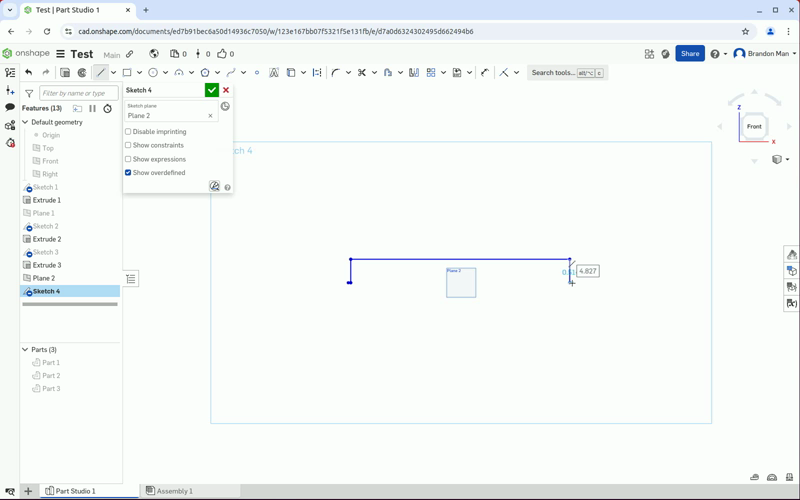
scroll(6)
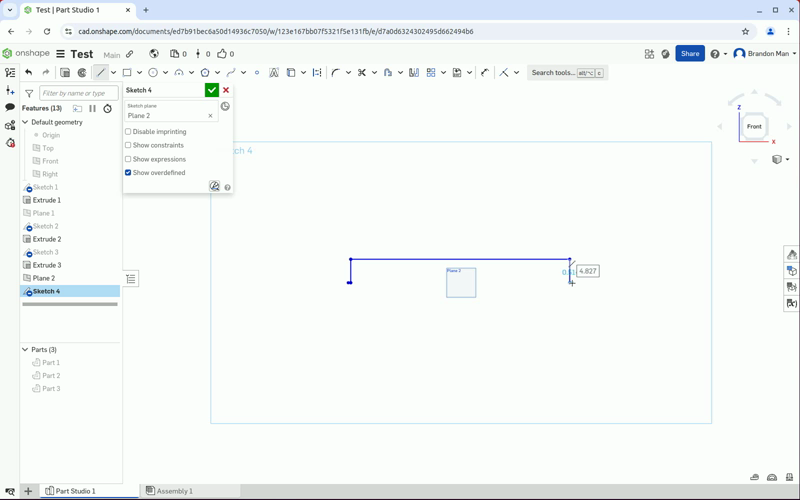
scroll(6)
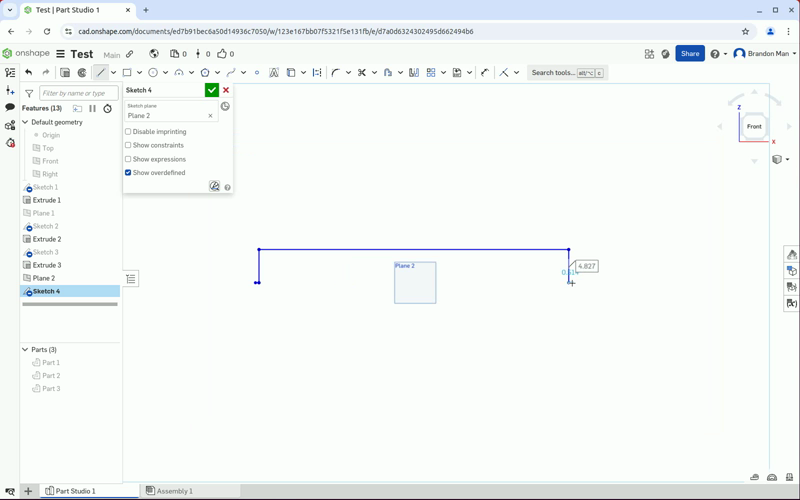
scroll(6)
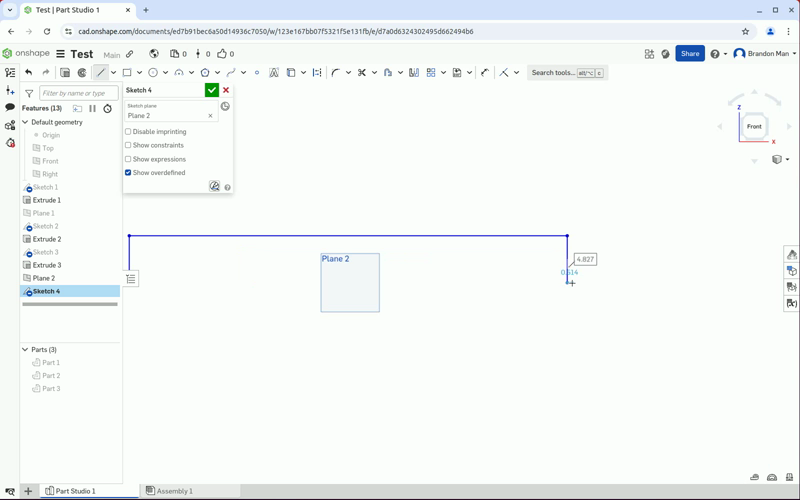
scroll(6)
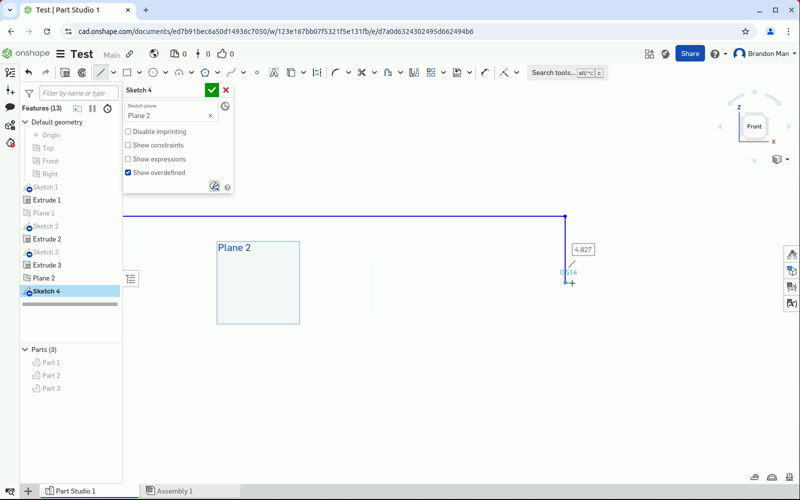
scroll(6)
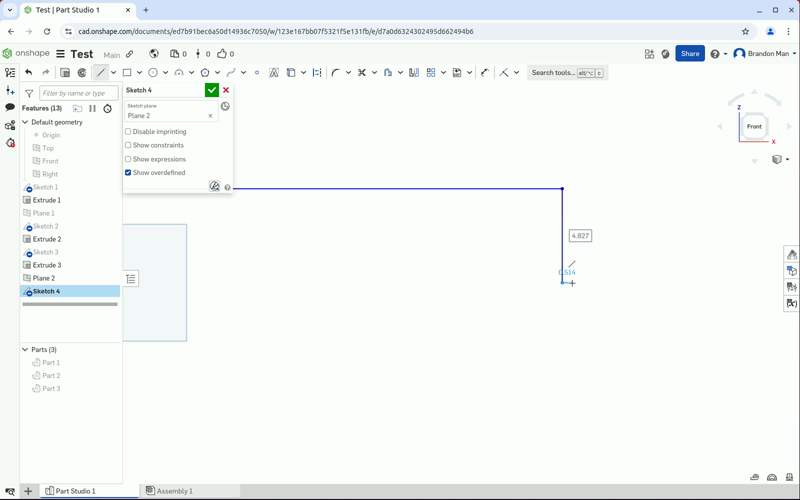
scroll(6)
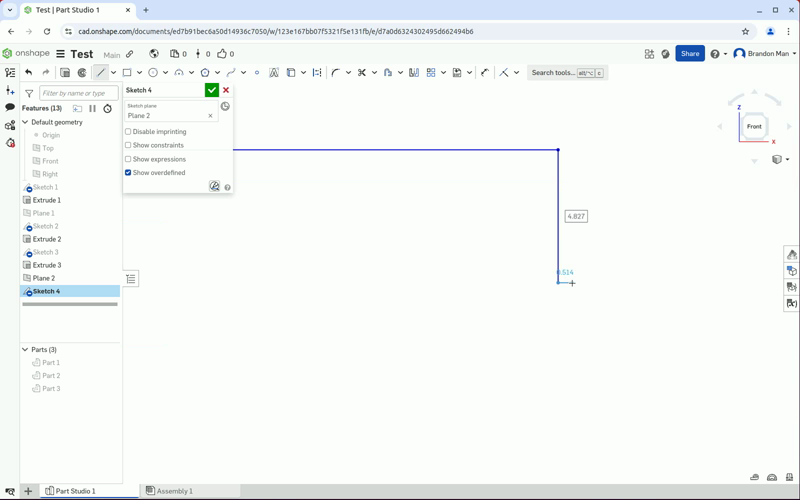
scroll(6)
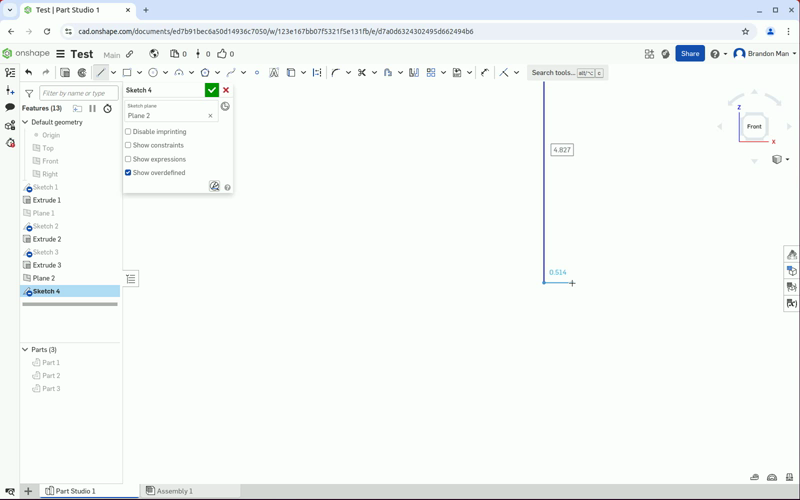
click(572, 282)
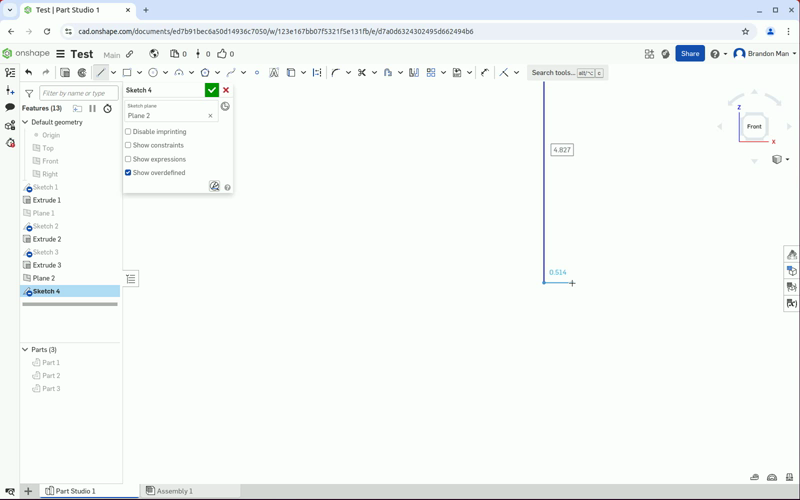
scroll(-6)
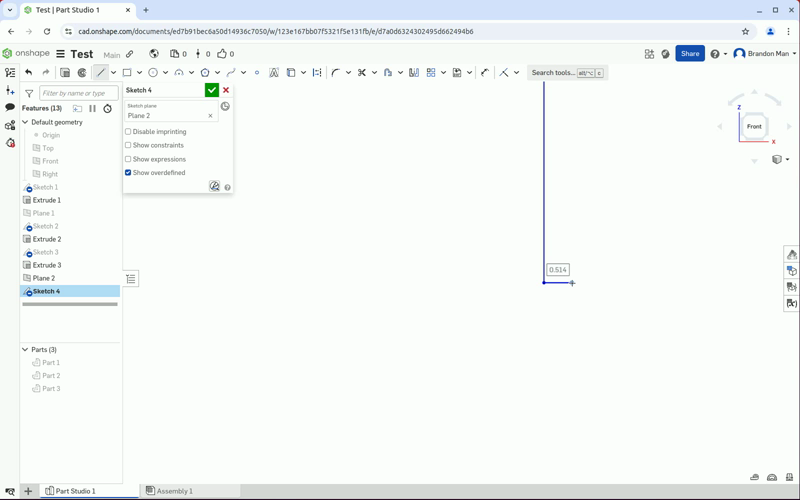
scroll(-6)
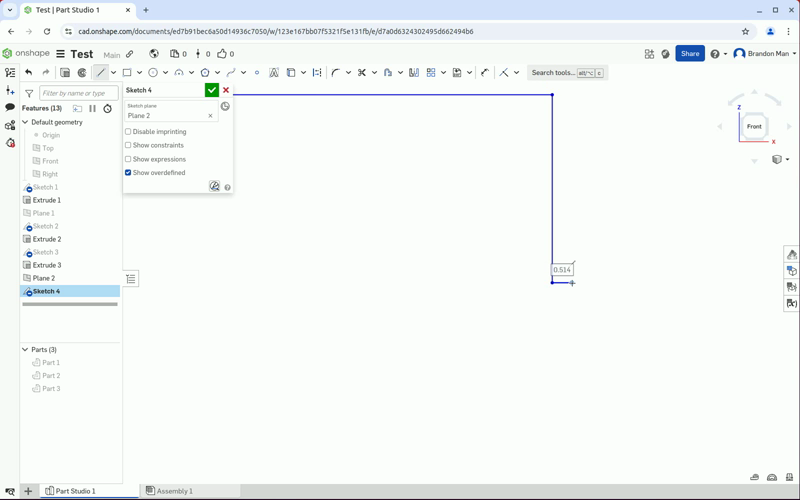
scroll(-6)
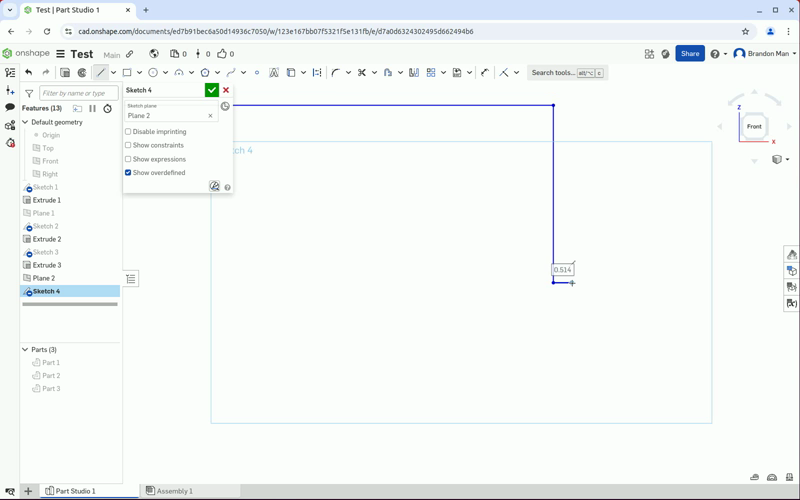
scroll(-6)
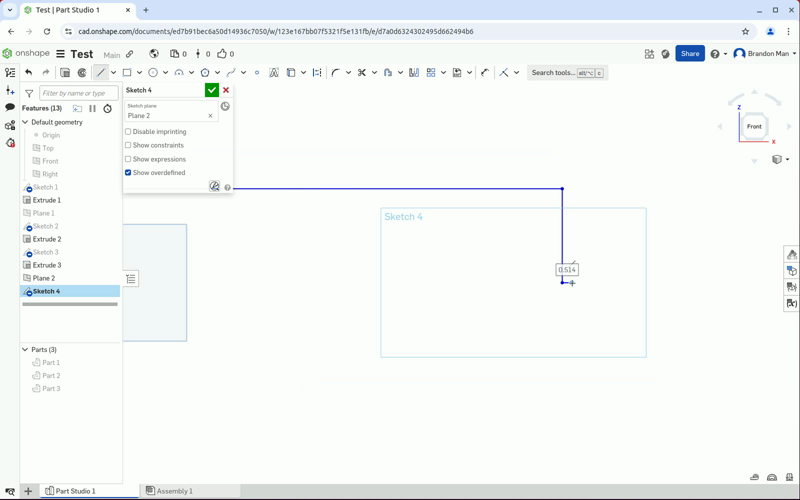
scroll(-6)
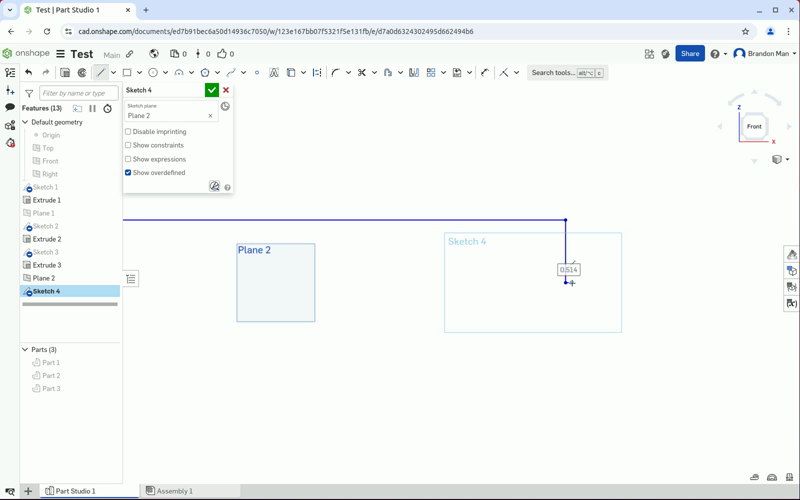
scroll(-6)
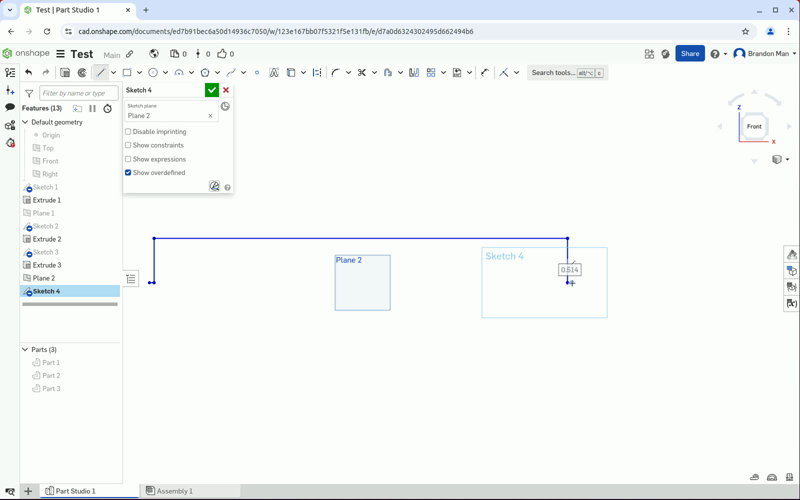
scroll(-6)
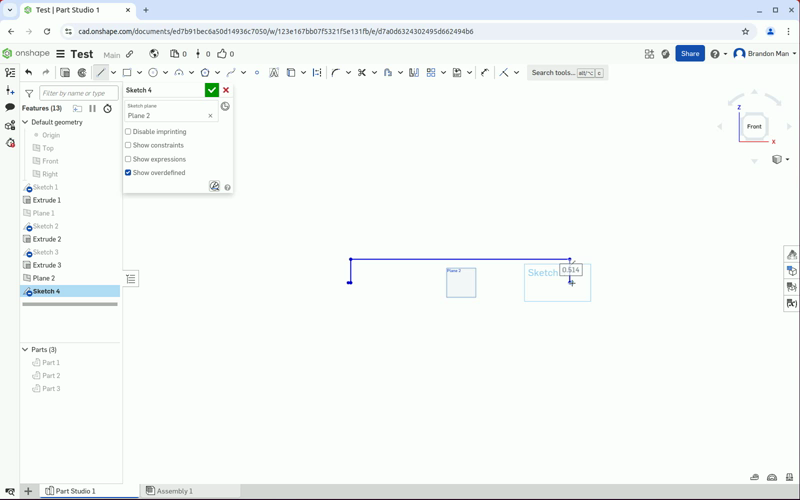
key_up(shift)
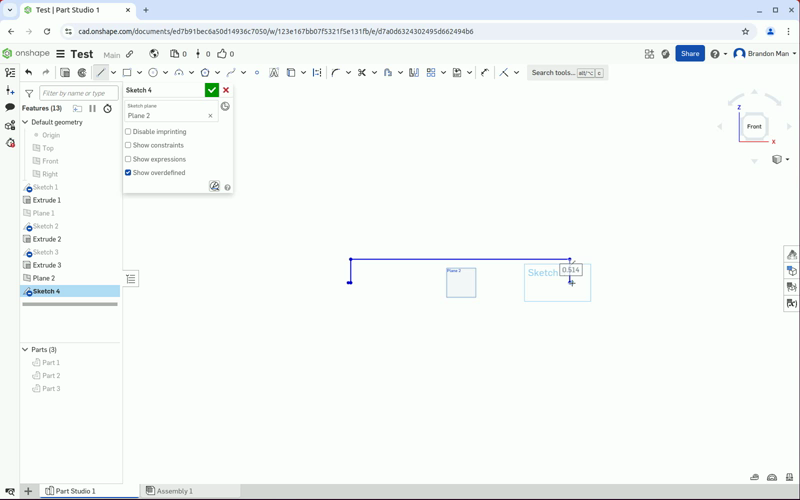
key_down(shift)
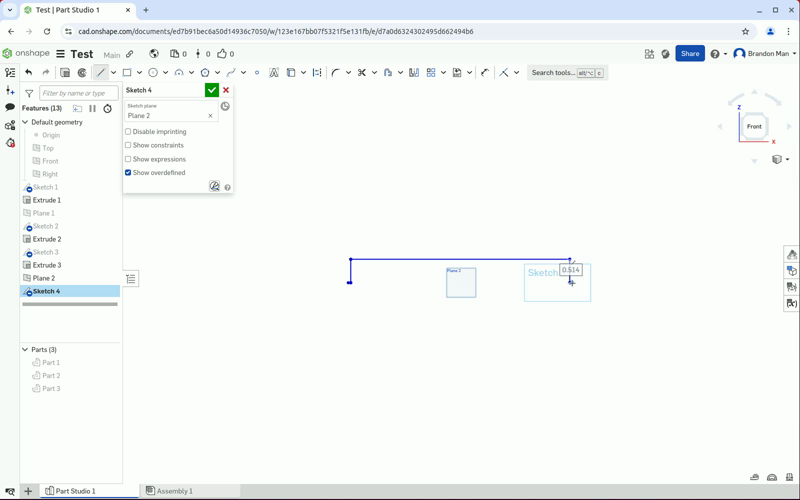
mouse_move(589, 282)
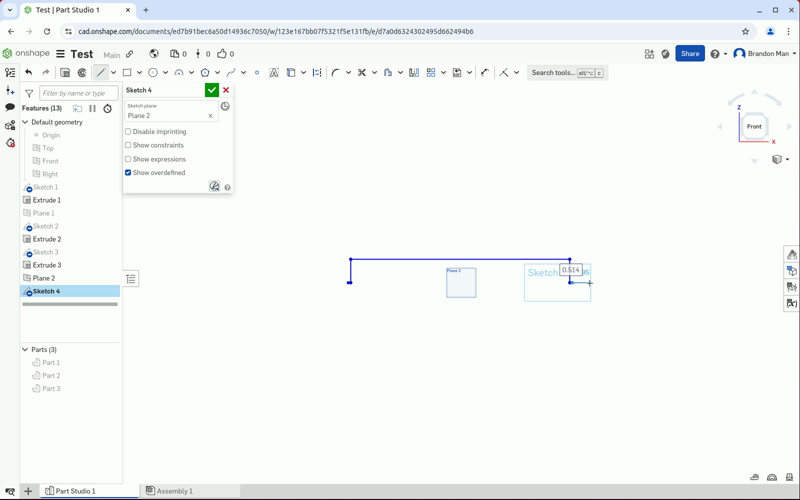
mouse_move(572, 257)
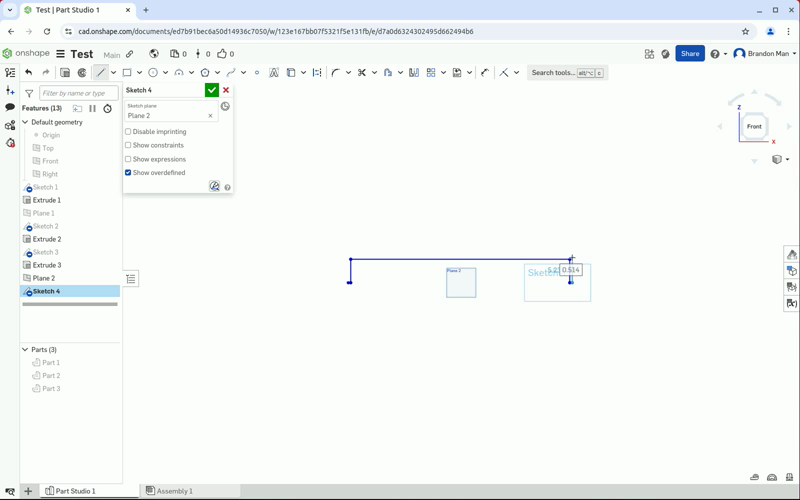
scroll(6)
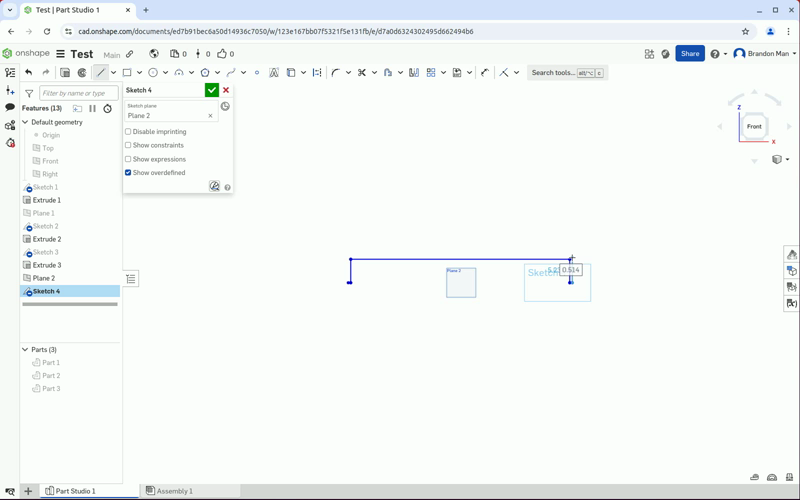
scroll(6)
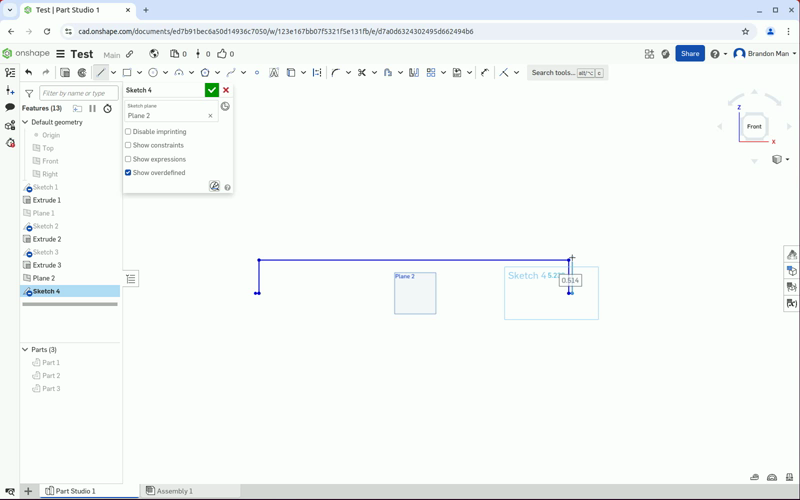
scroll(6)
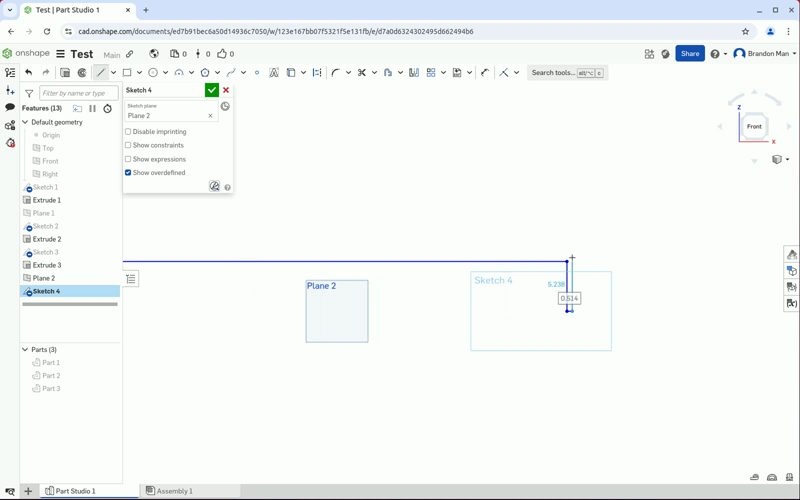
scroll(6)
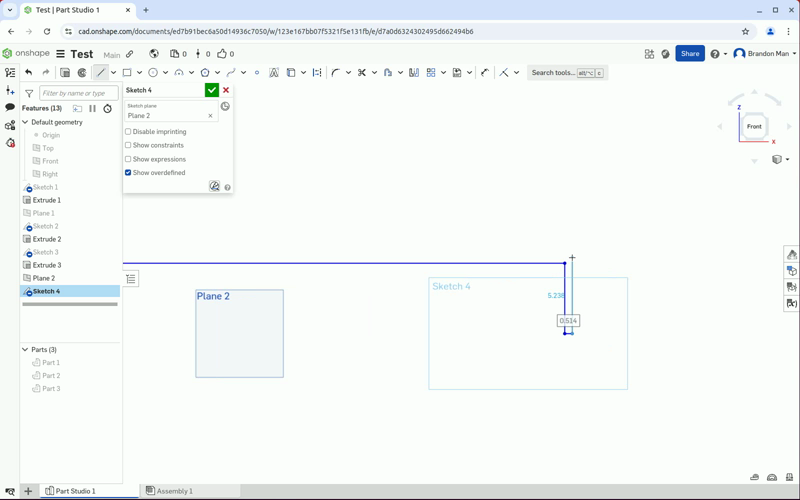
scroll(6)
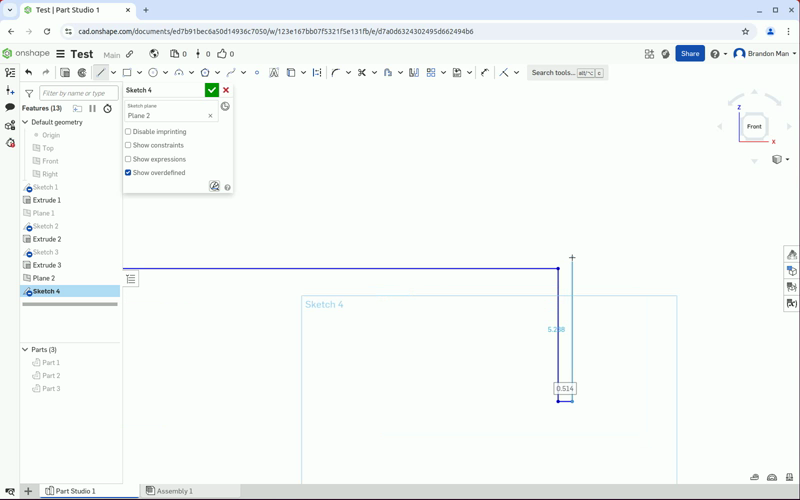
scroll(6)
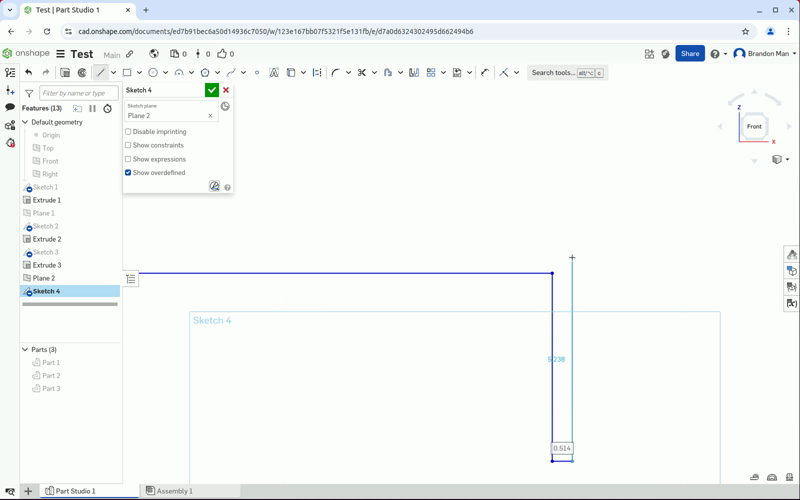
scroll(6)
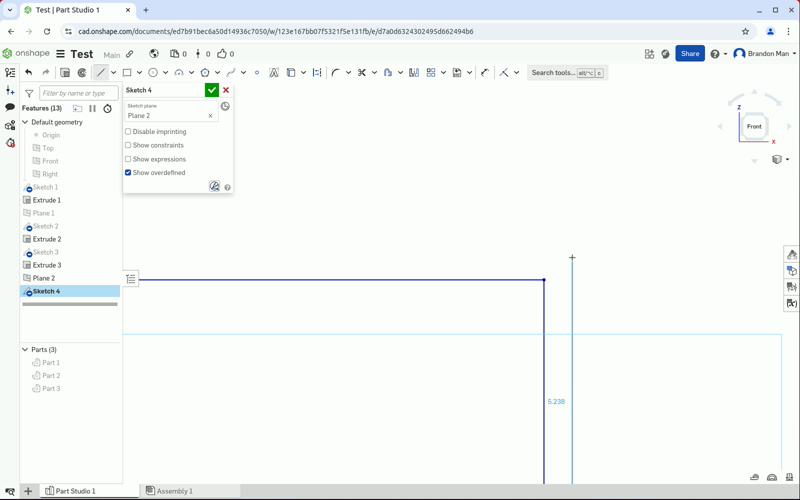
click(572, 257)
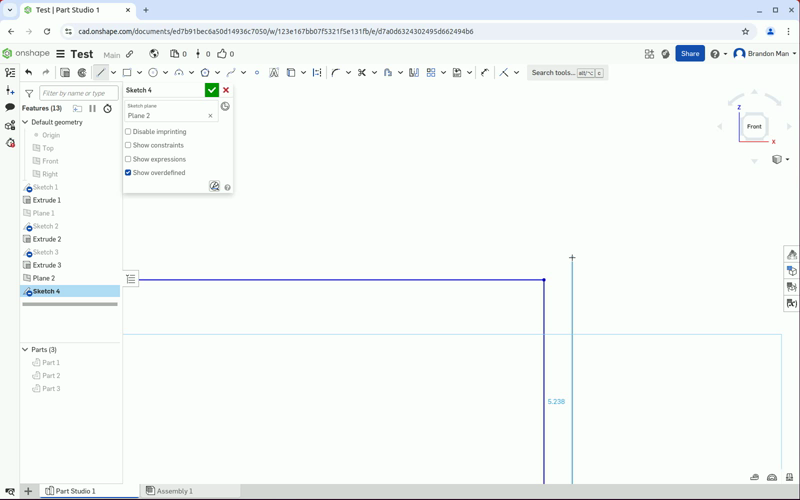
scroll(-6)
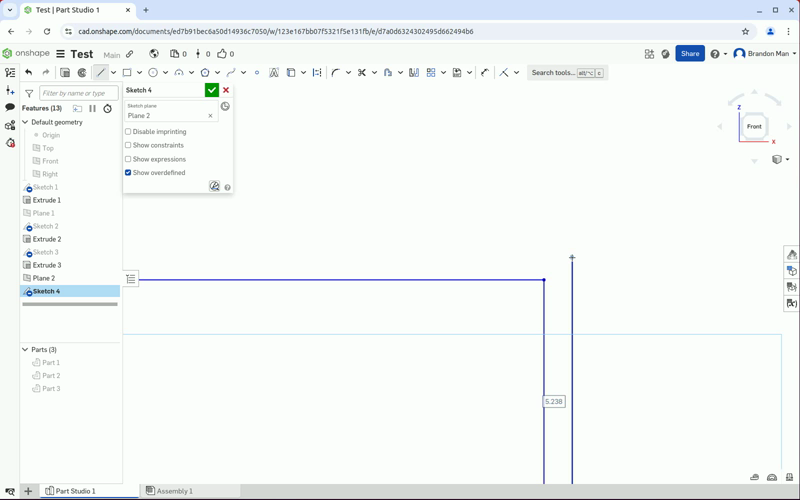
scroll(-6)
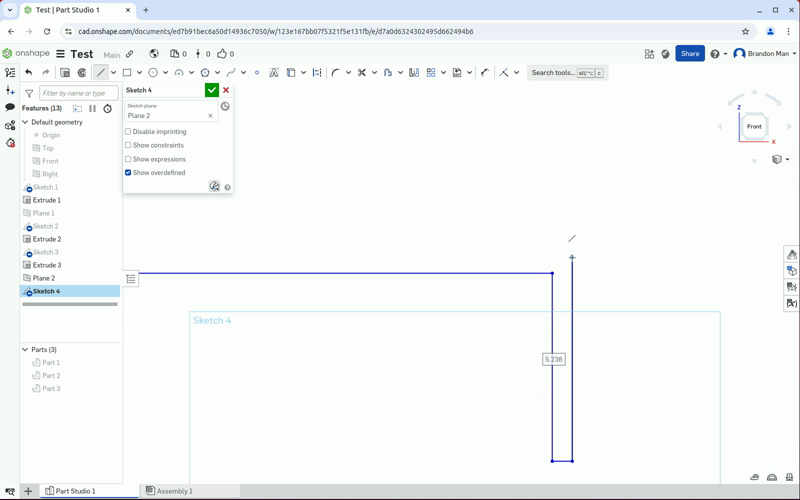
scroll(-6)
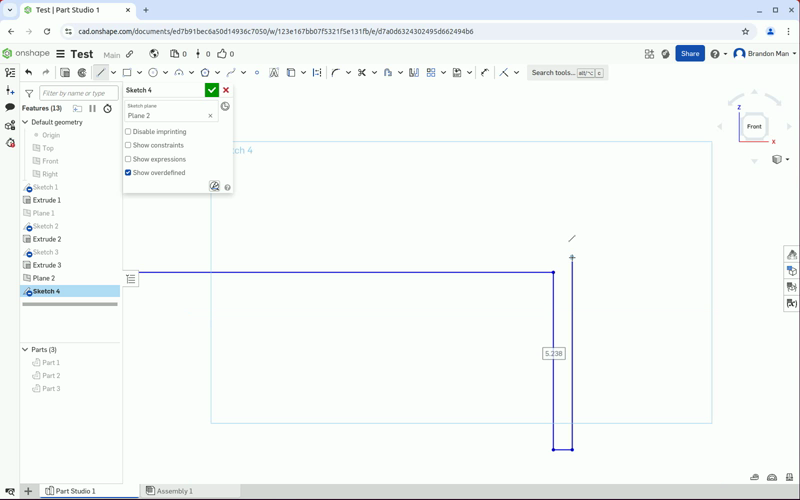
scroll(-6)
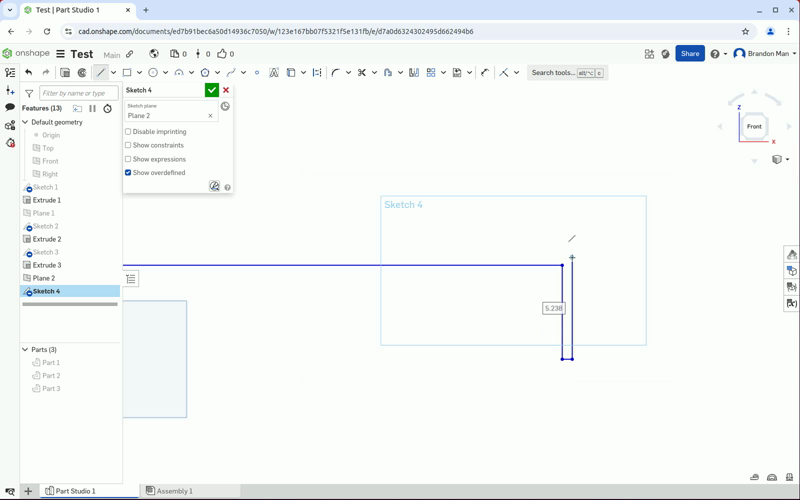
scroll(-6)
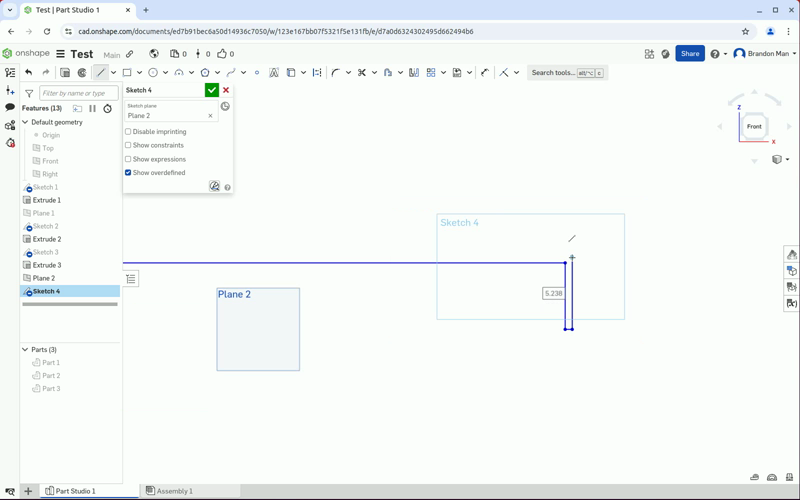
scroll(-6)
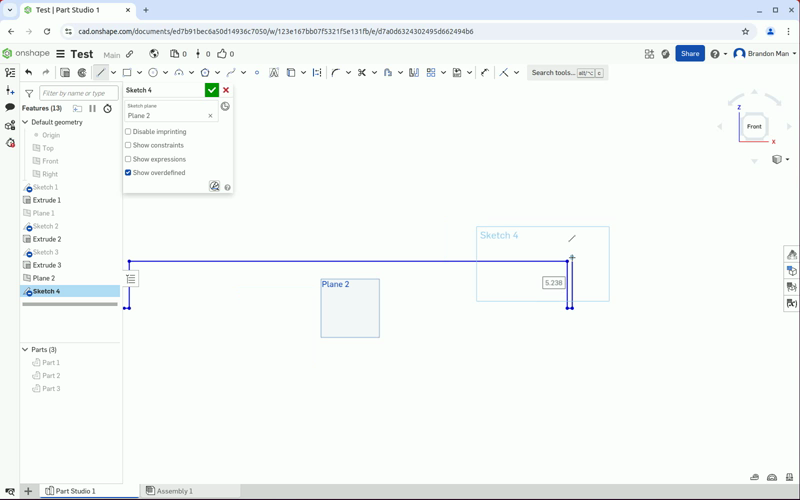
scroll(-6)
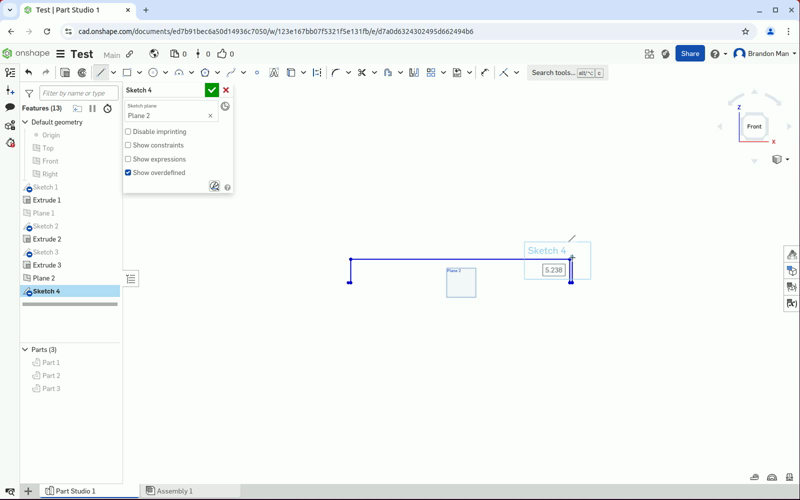
key_up(shift)
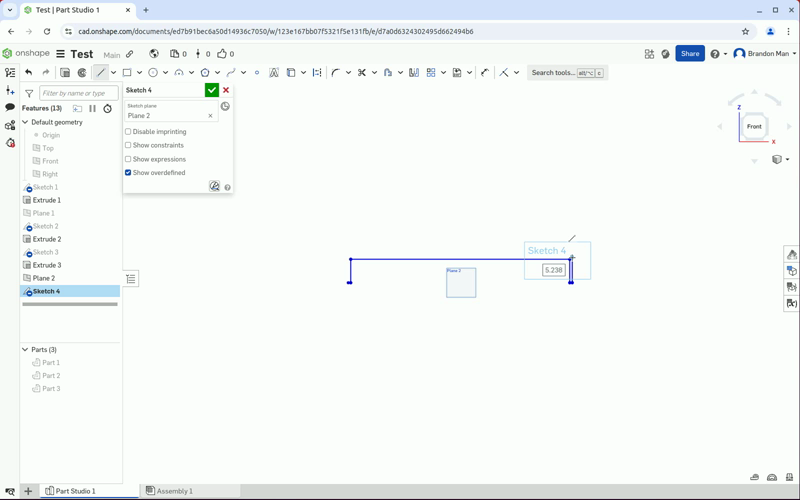
key_down(shift)
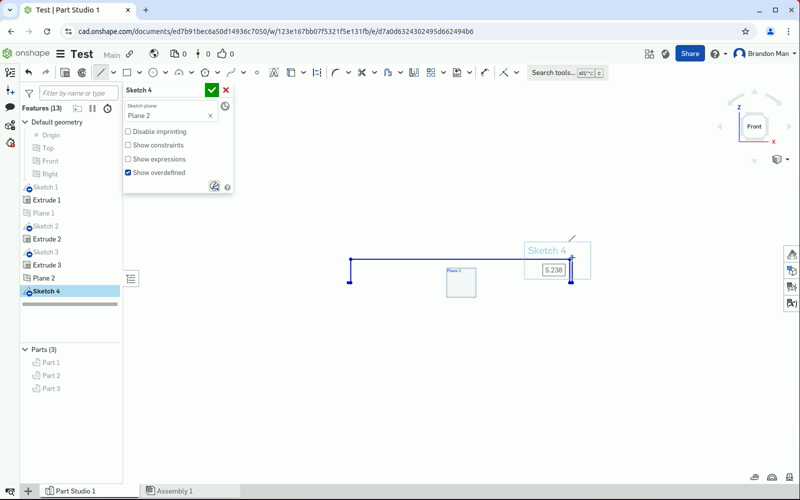
mouse_move(348, 257)
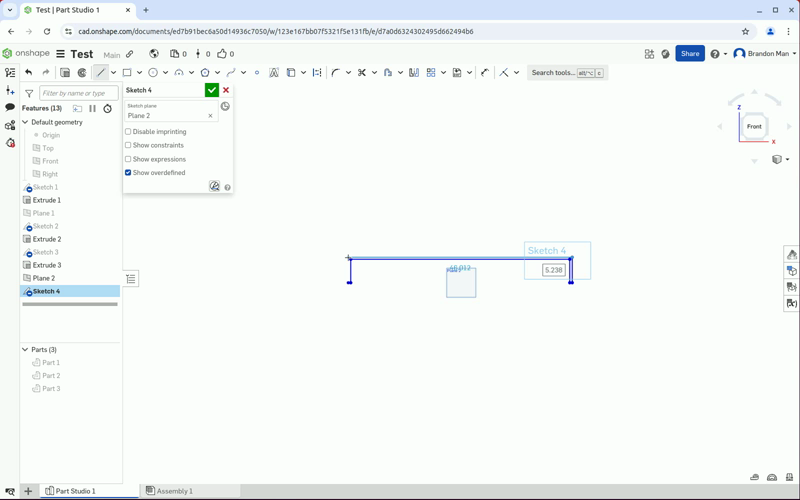
scroll(6)
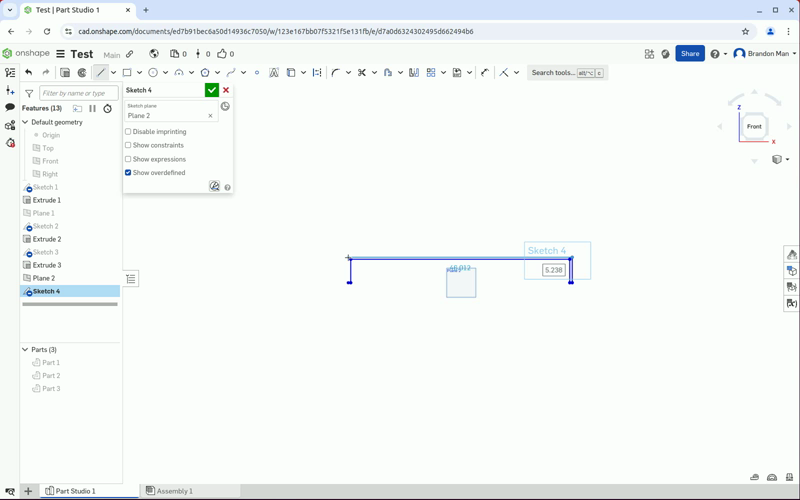
scroll(6)
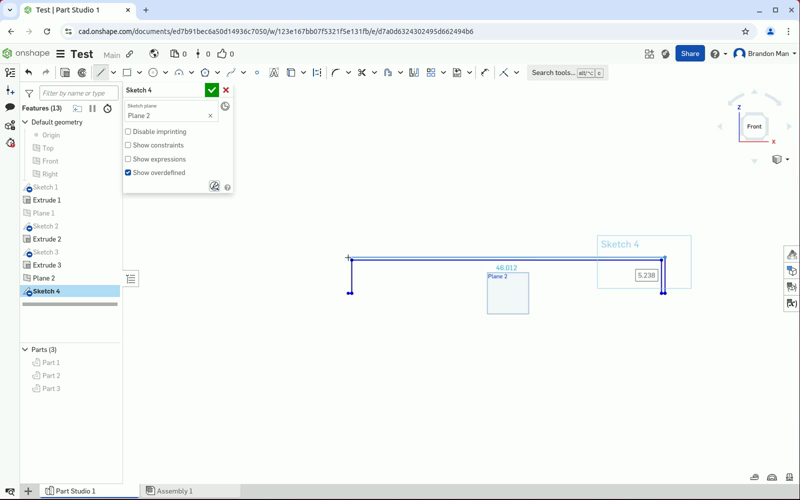
scroll(6)
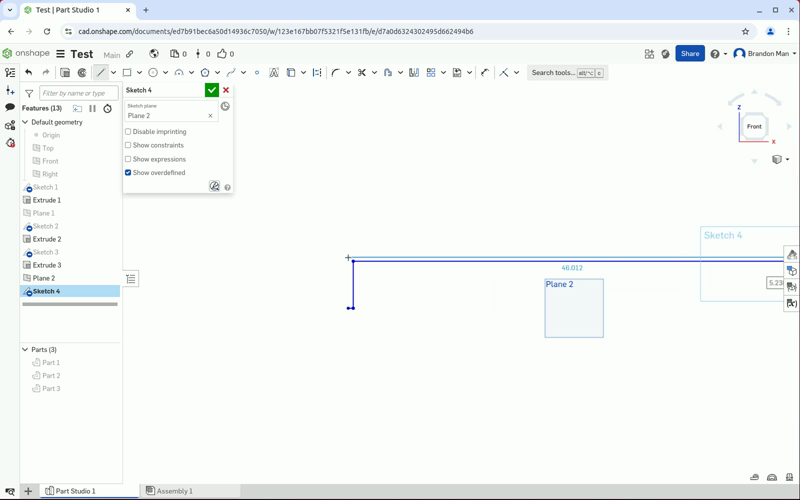
scroll(6)
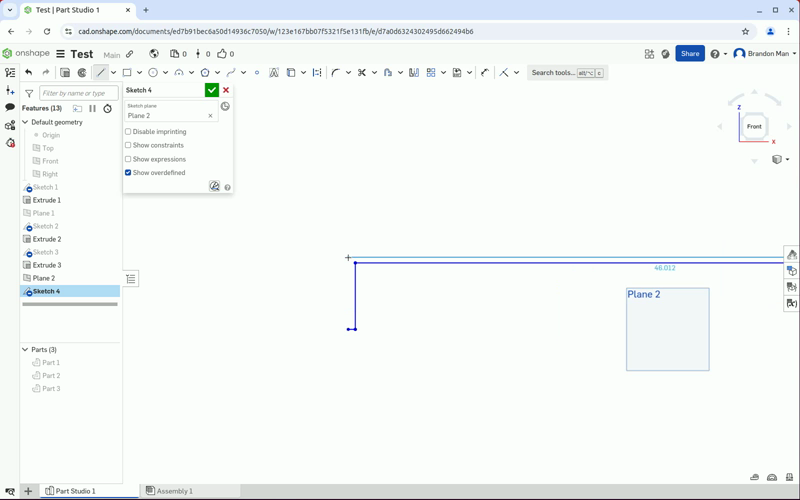
scroll(6)
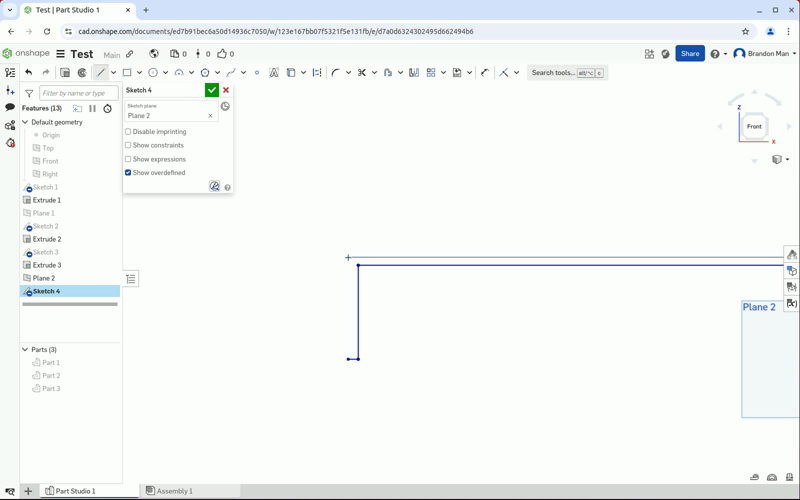
scroll(6)
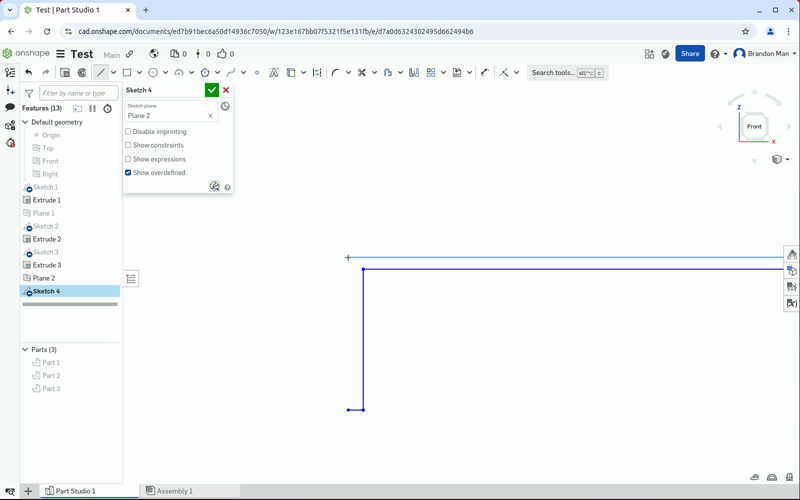
scroll(6)
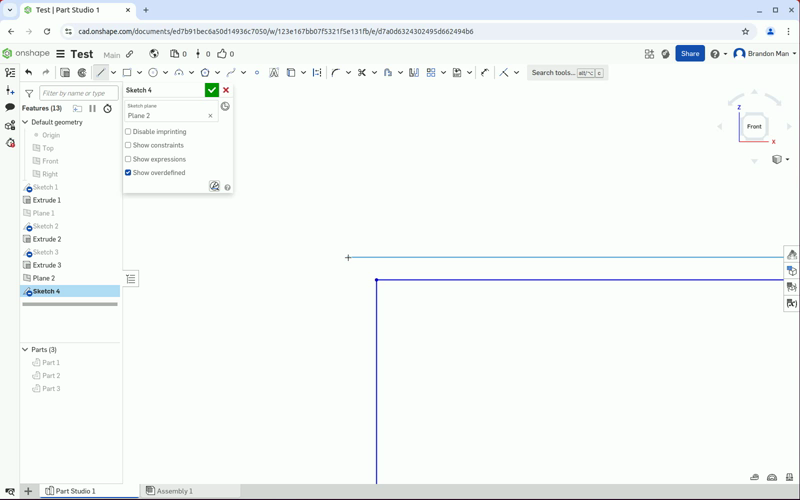
click(348, 257)
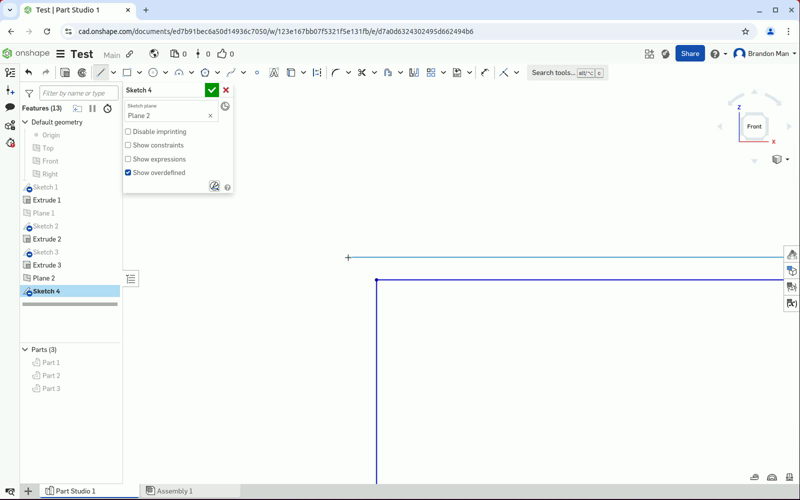
scroll(-6)
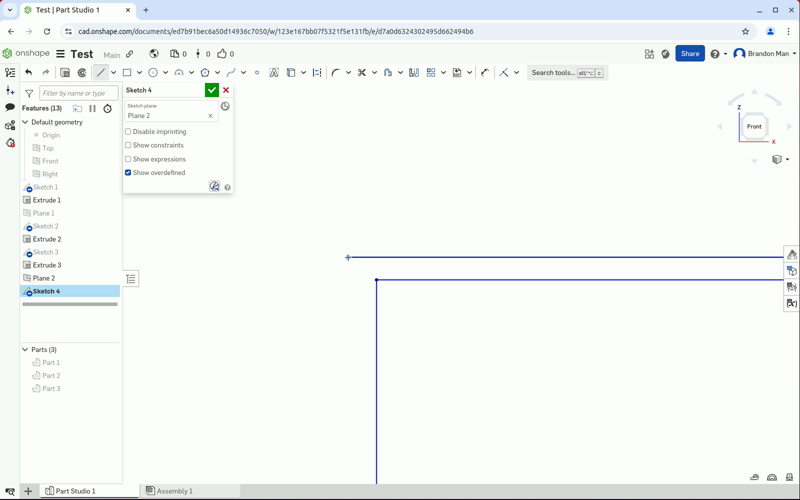
scroll(-6)
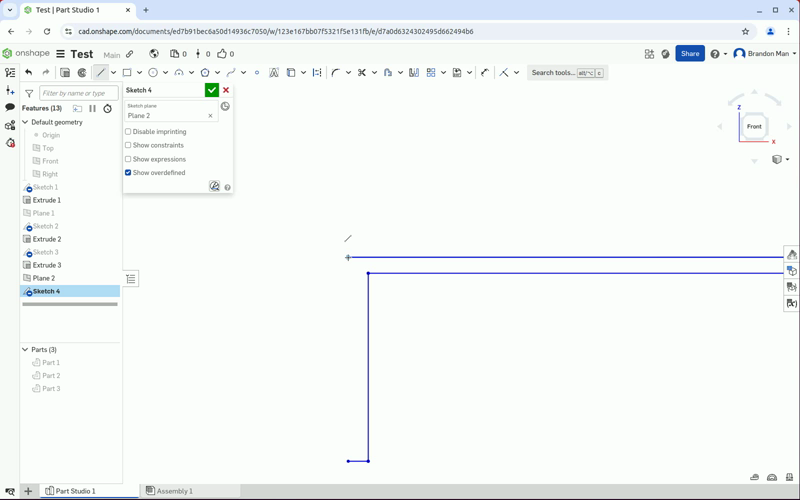
scroll(-6)
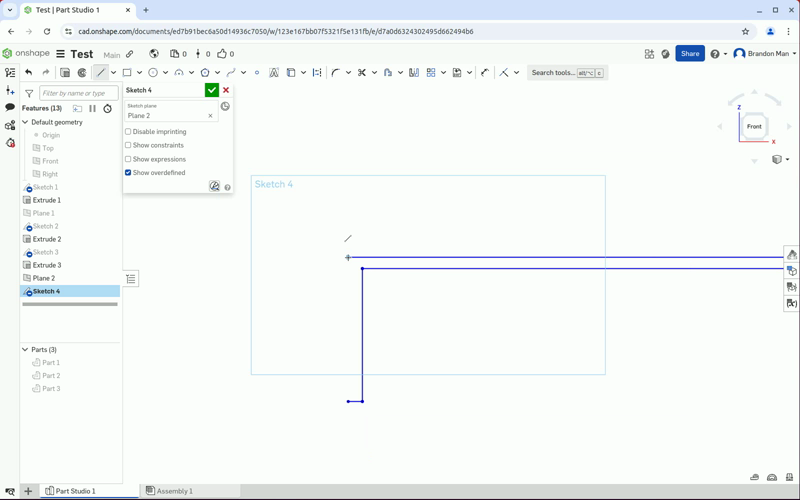
scroll(-6)
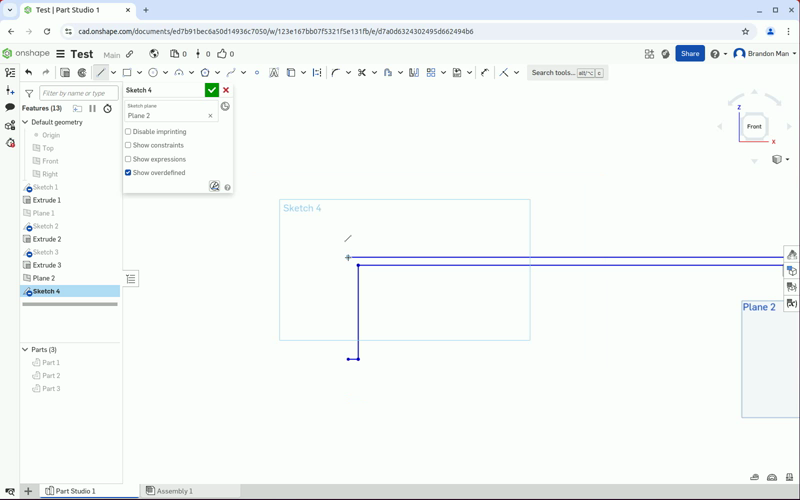
scroll(-6)
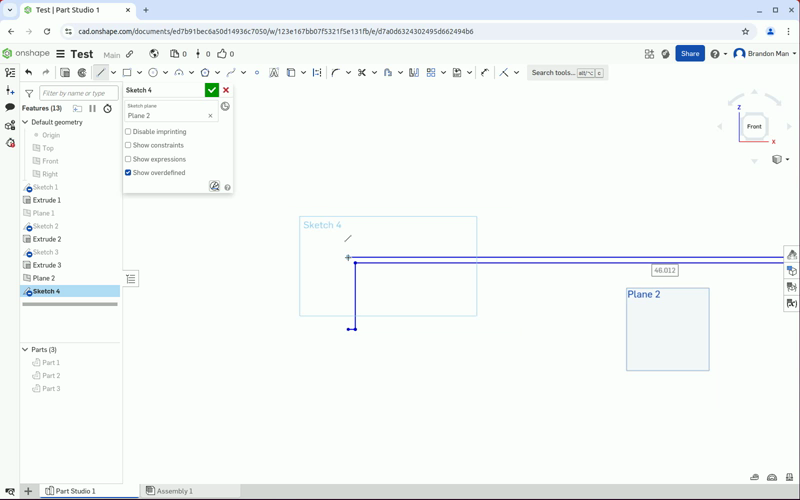
scroll(-6)
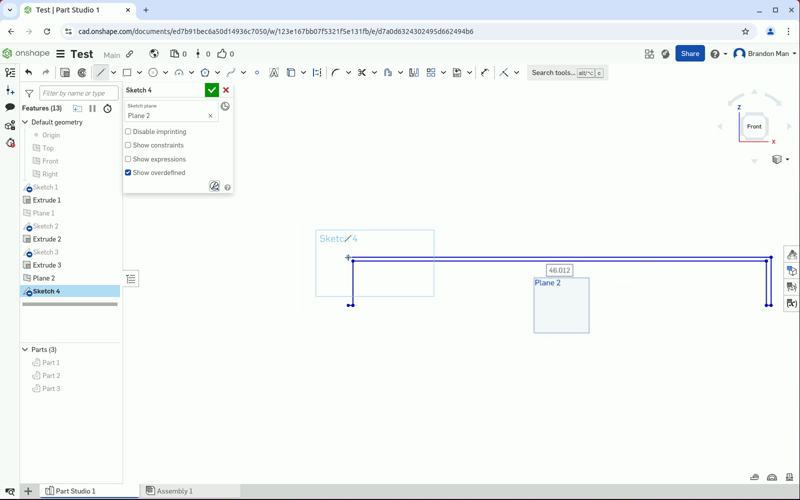
scroll(-6)
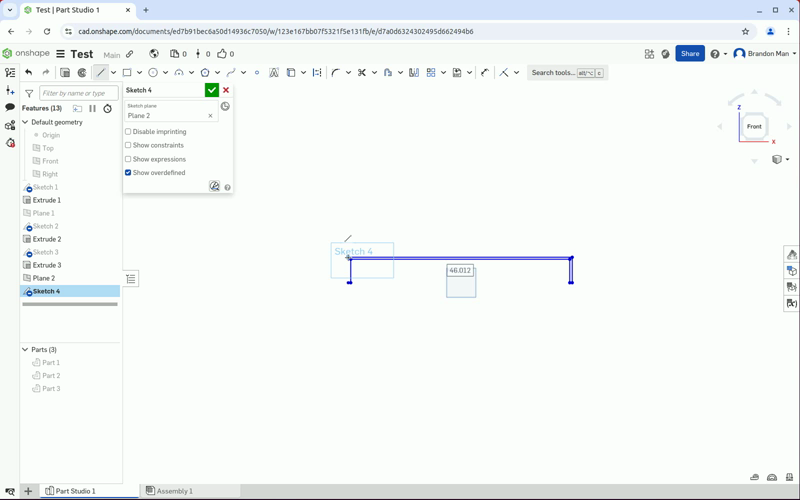
key_up(shift)
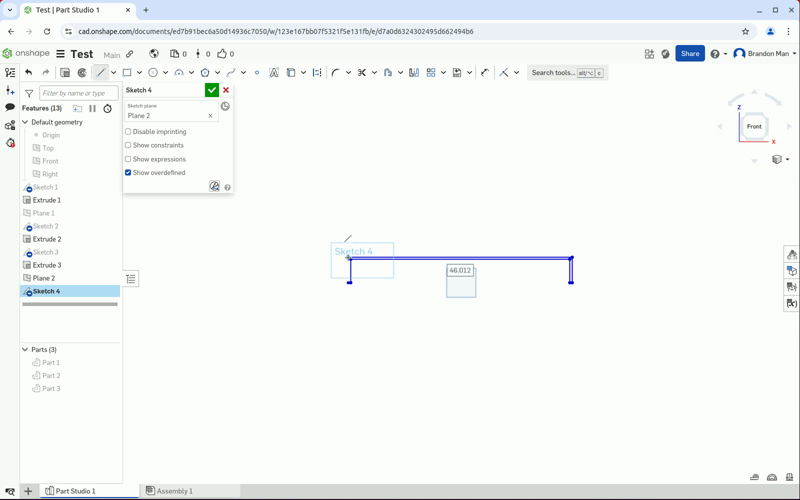
mouse_move(378, 257)
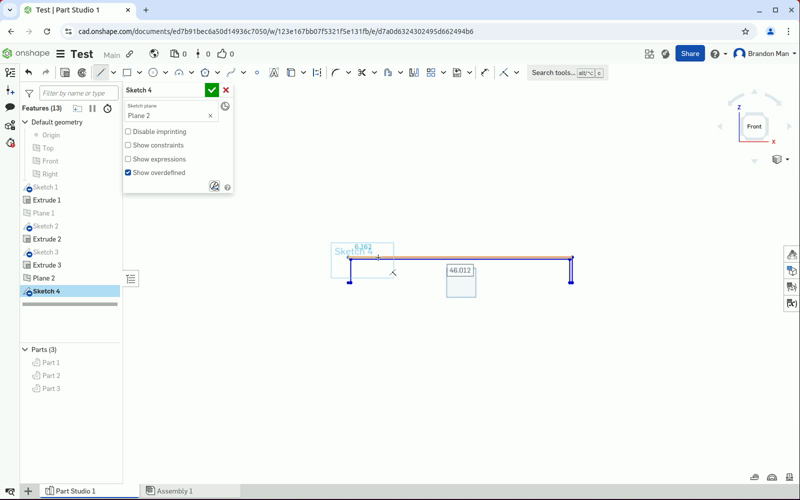
key_down(shift)
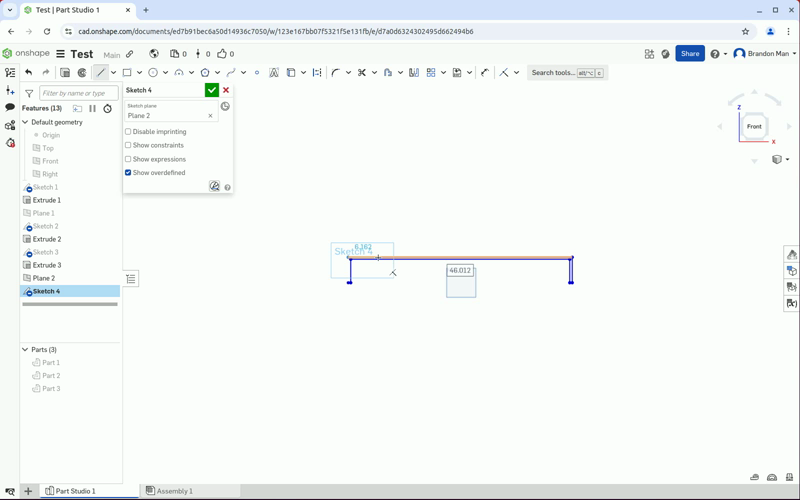
mouse_move(348, 282)
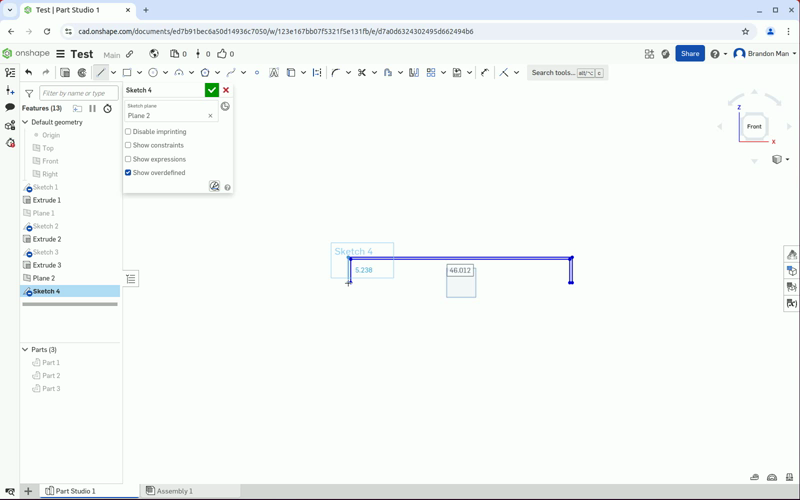
scroll(6)
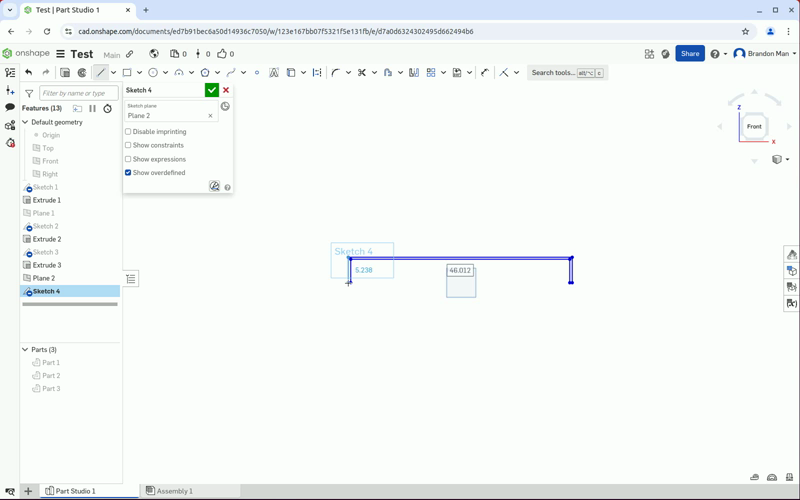
scroll(6)
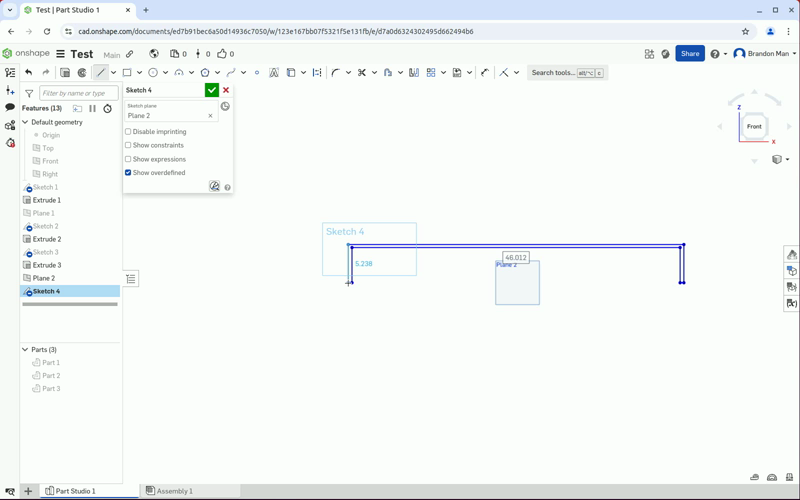
scroll(6)
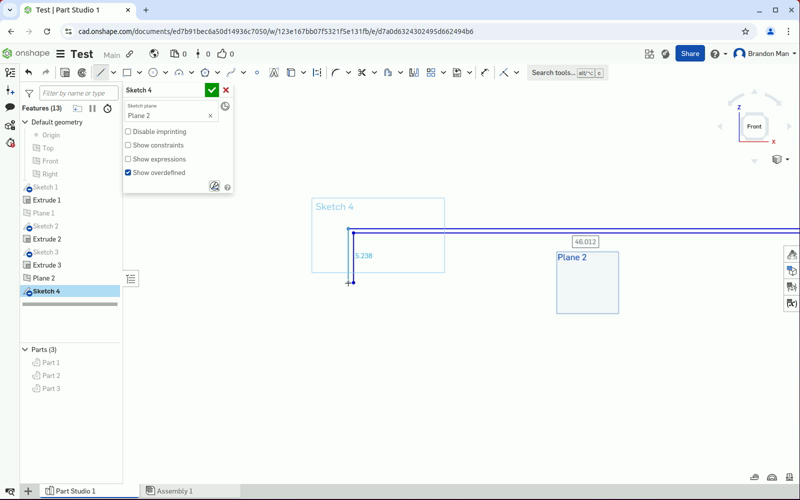
scroll(6)
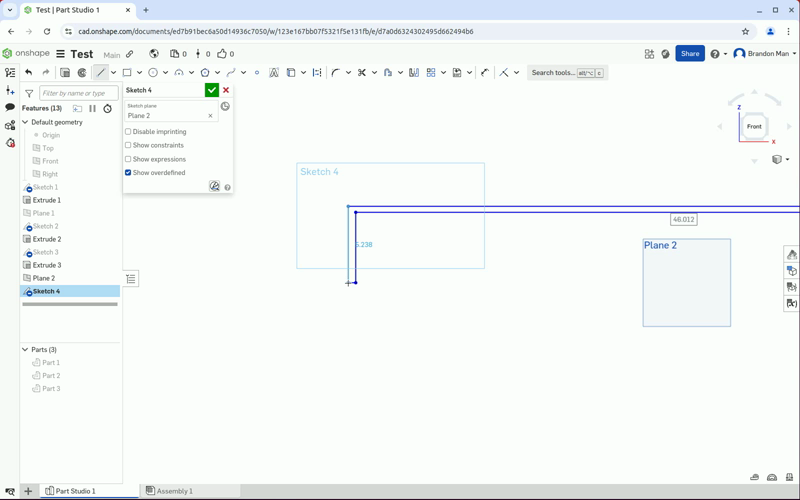
scroll(6)
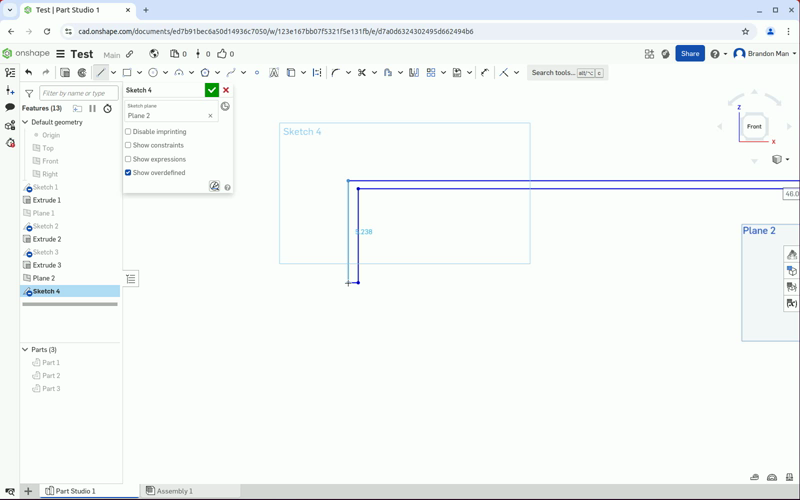
scroll(6)
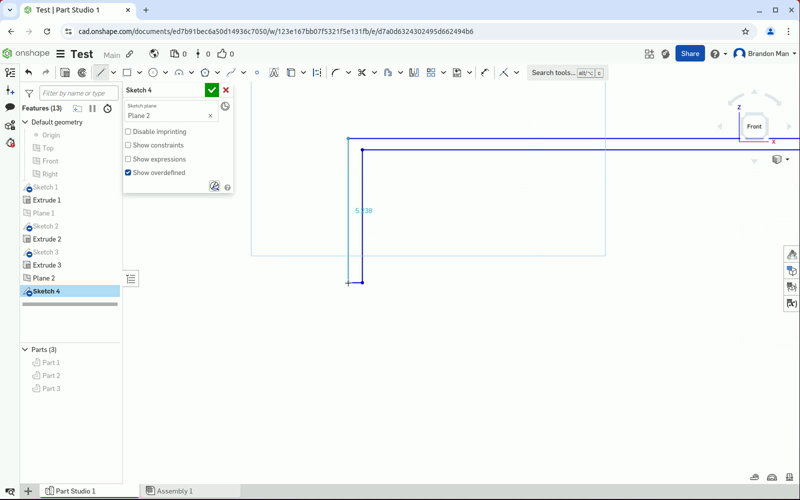
scroll(6)
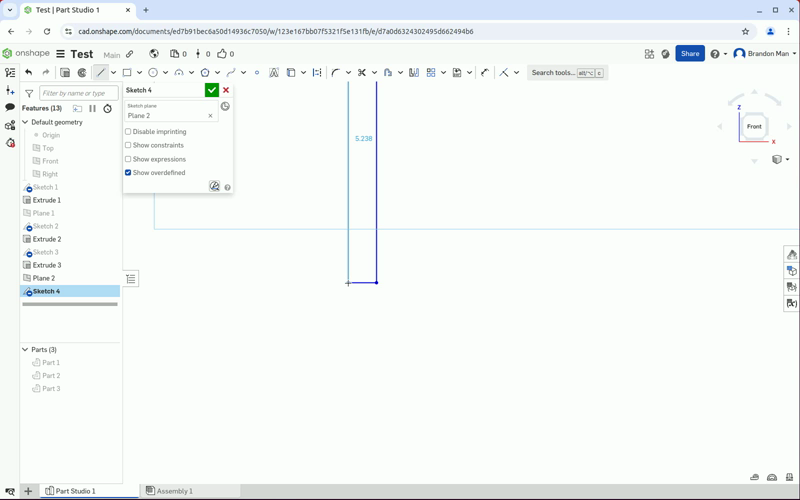
key_up(shift)
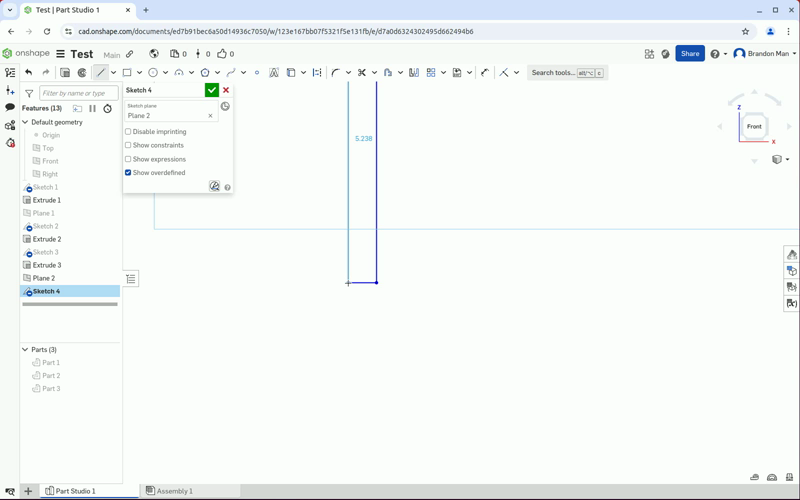
click(348, 282)
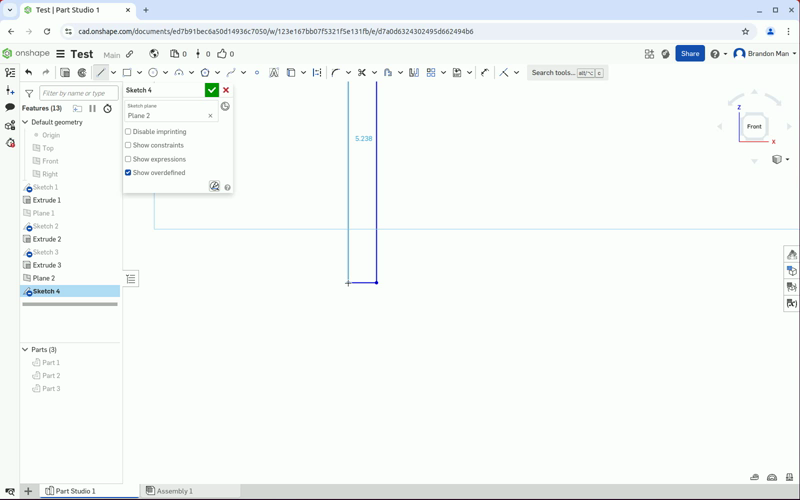
scroll(-6)
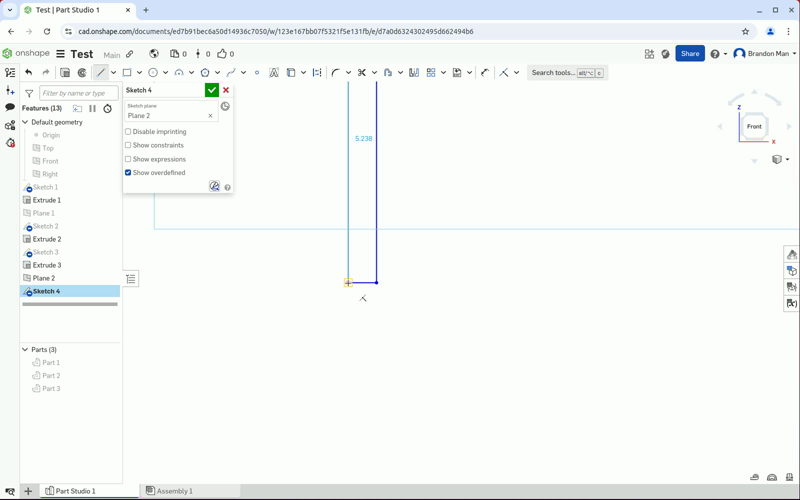
scroll(-6)
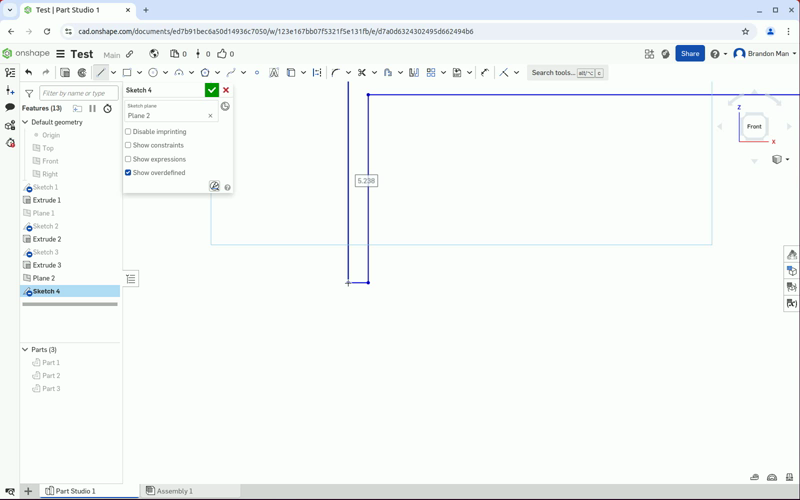
scroll(-6)
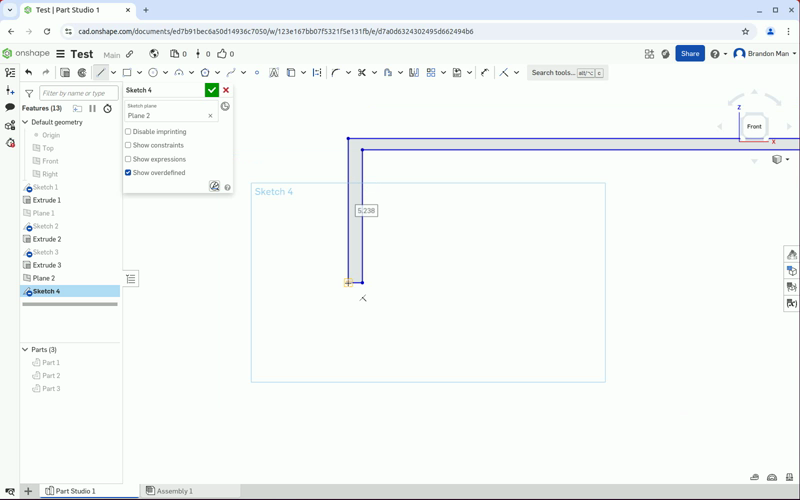
scroll(-6)
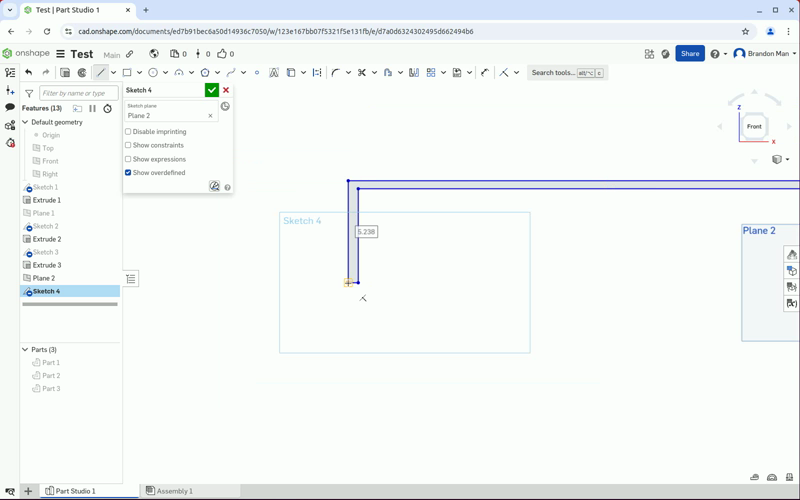
scroll(-6)
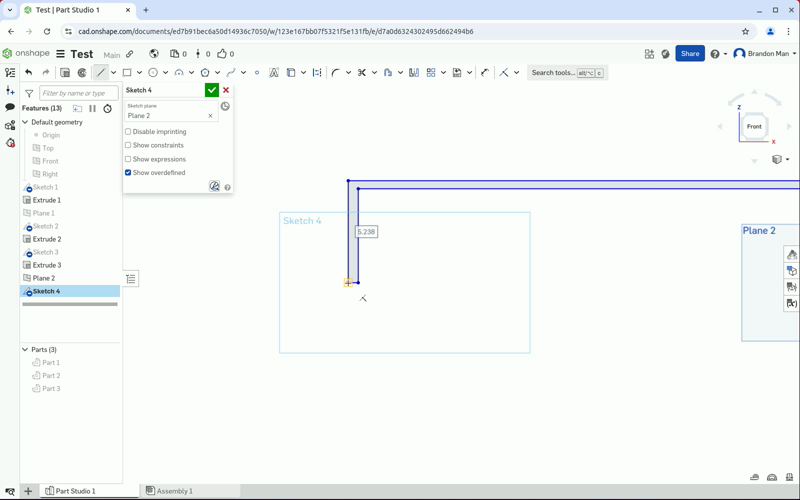
scroll(-6)
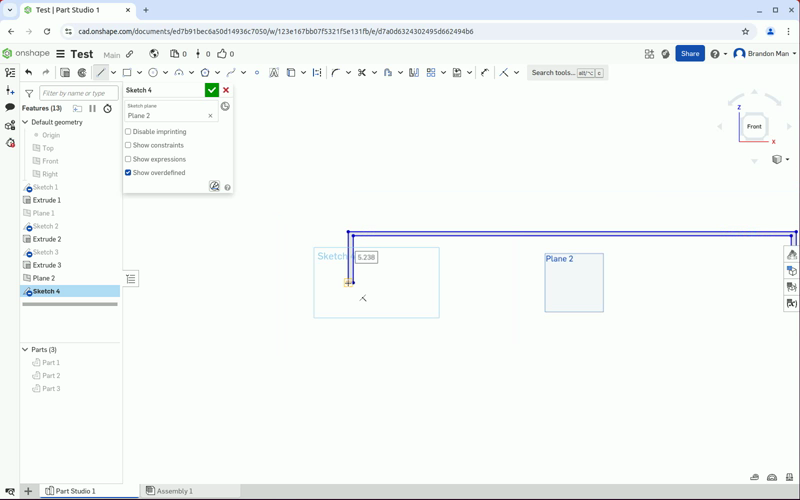
scroll(-6)
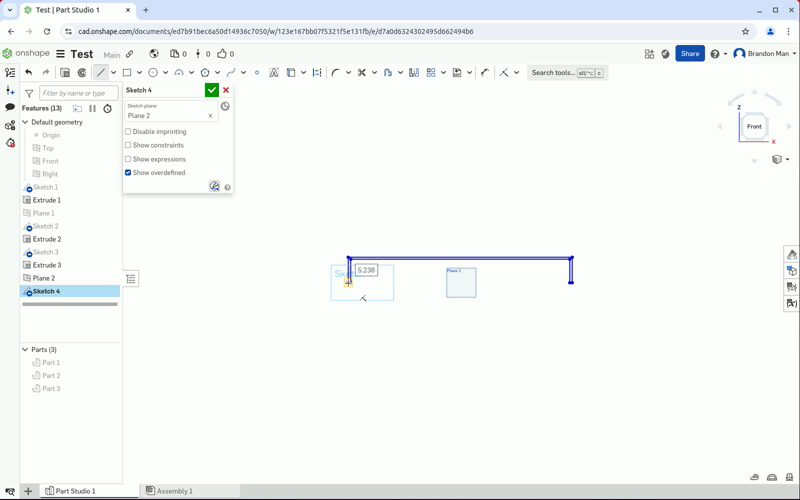
key(esc)
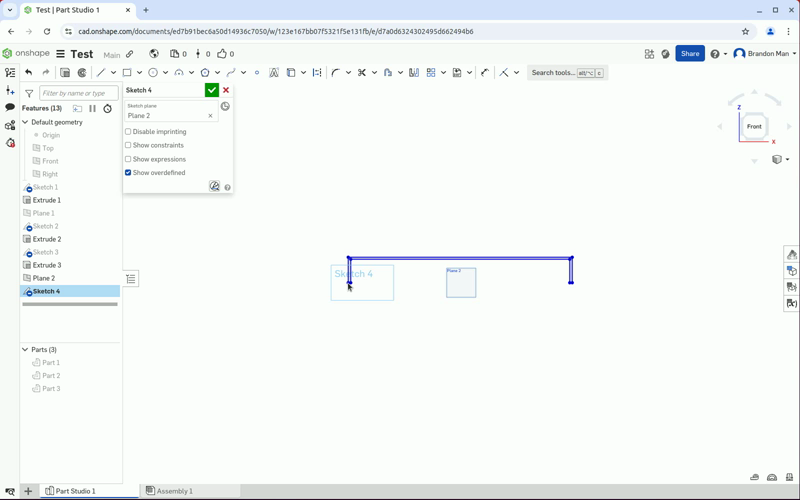
mouse_move(349, 272)
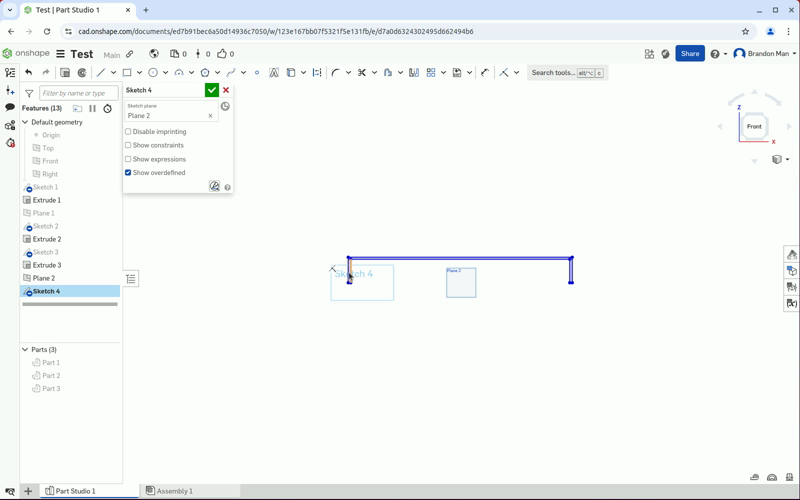
scroll(6)
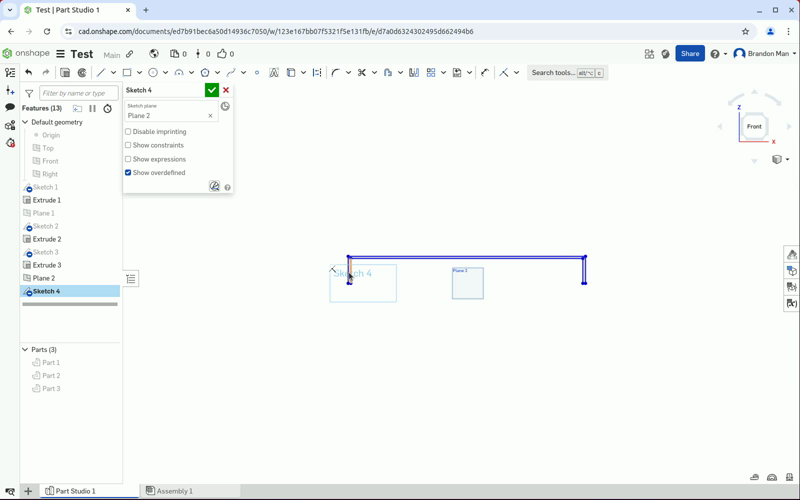
scroll(6)
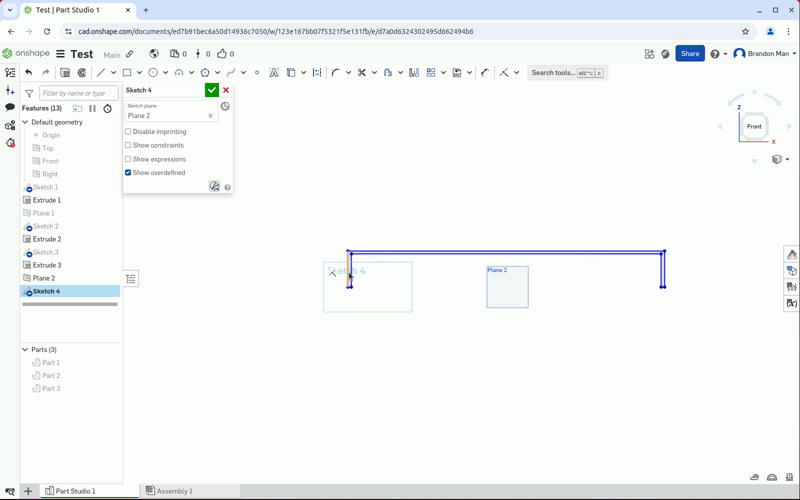
scroll(6)
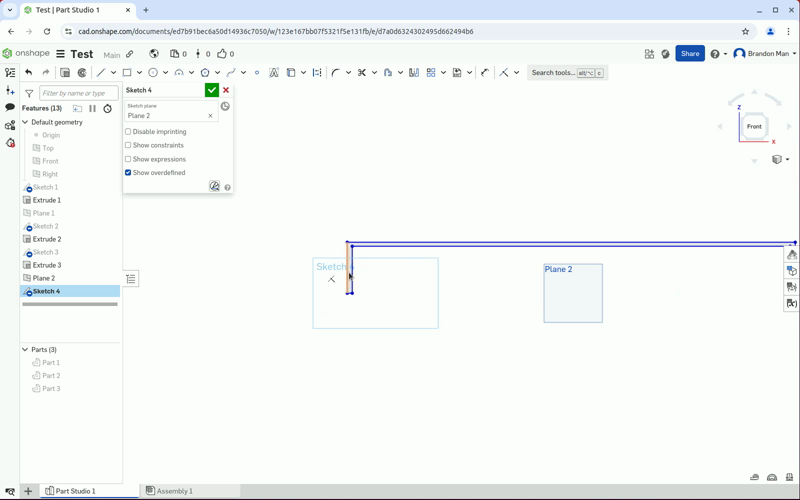
scroll(6)
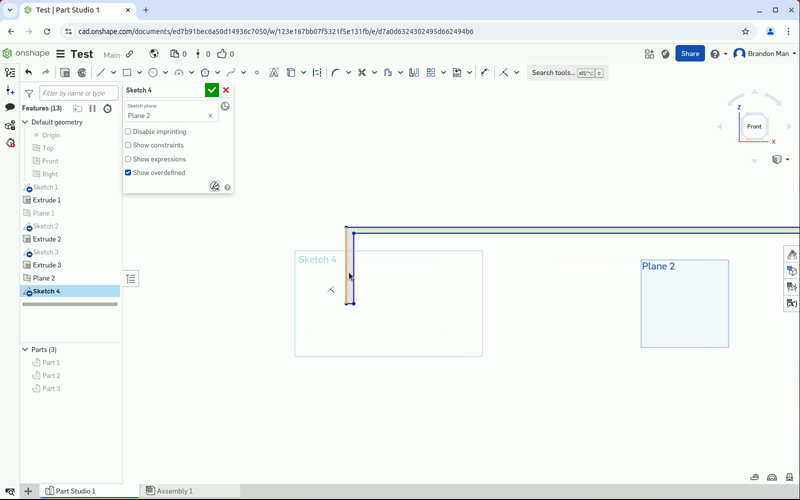
scroll(6)
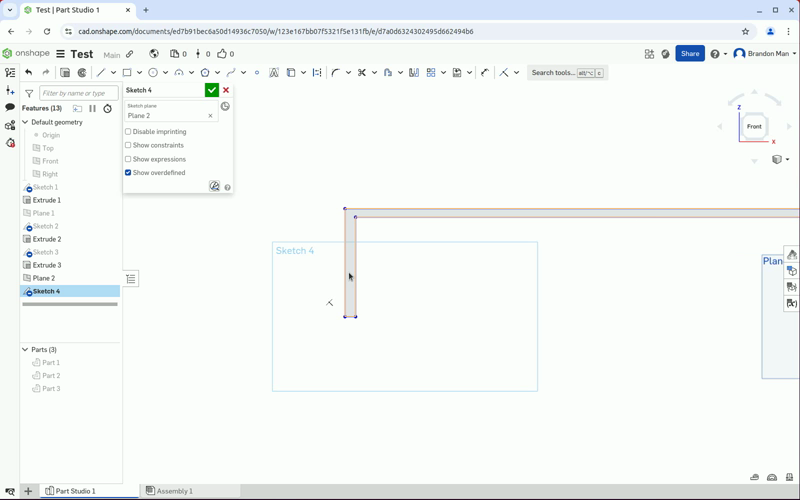
scroll(6)
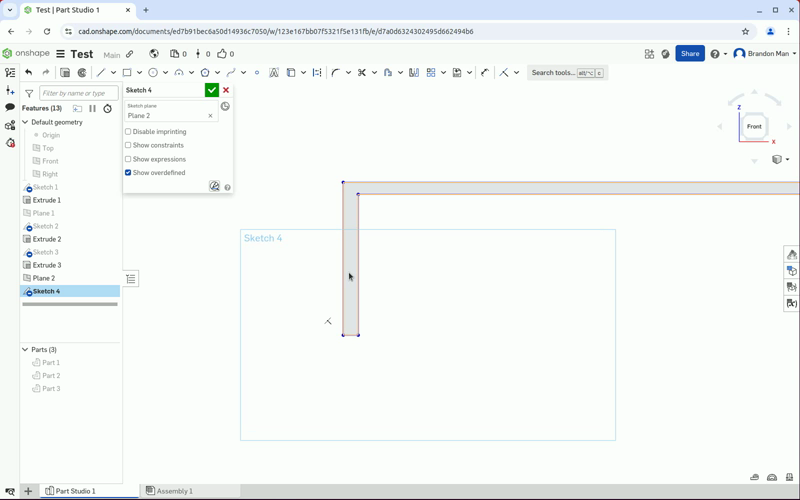
scroll(6)
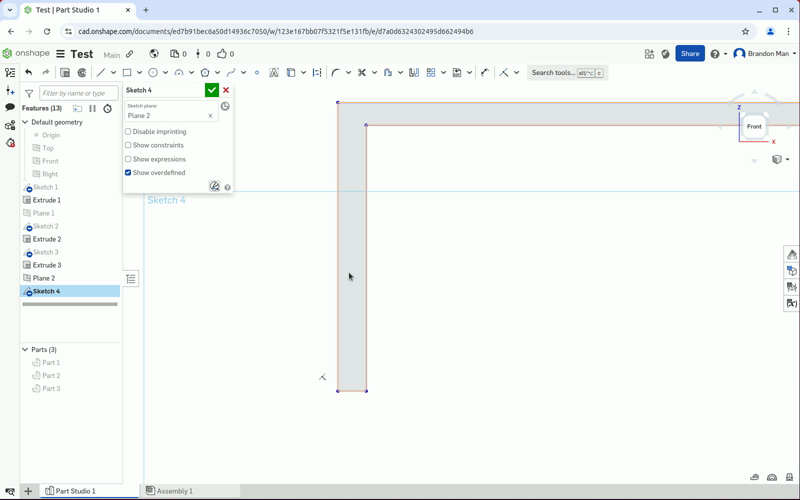
click(349, 272)
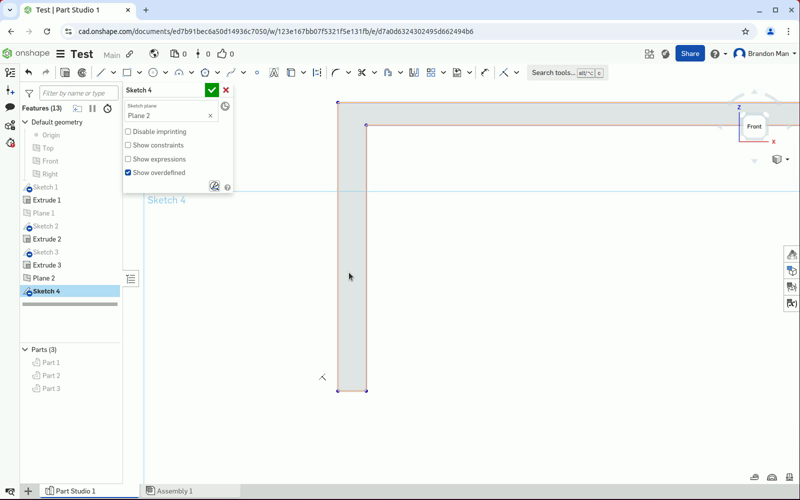
scroll(-6)
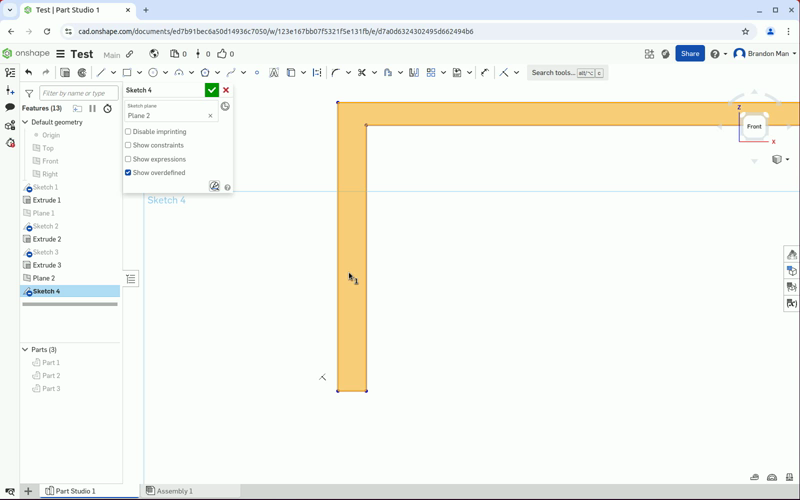
scroll(-6)
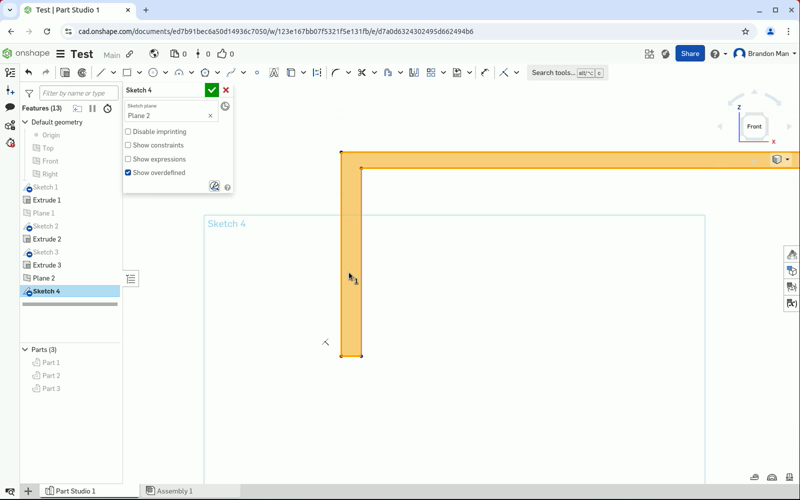
scroll(-6)
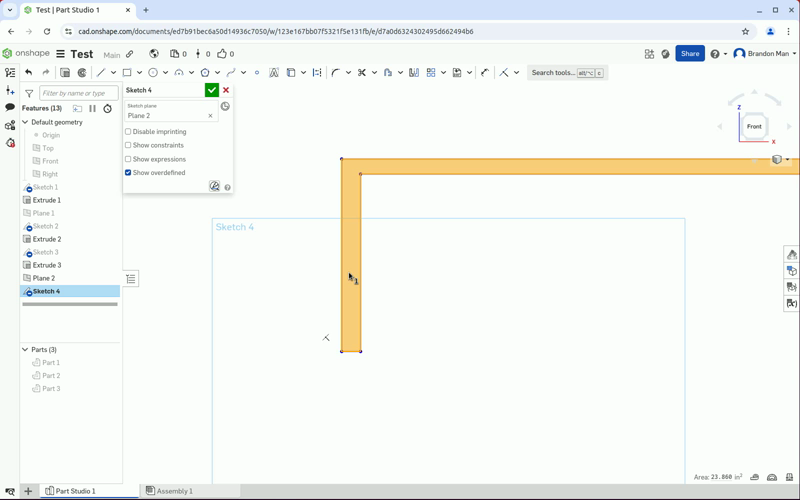
scroll(-6)
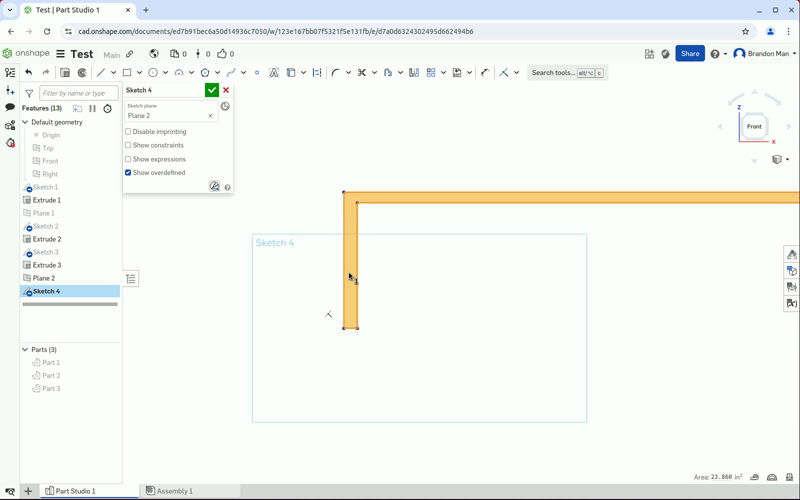
scroll(-6)
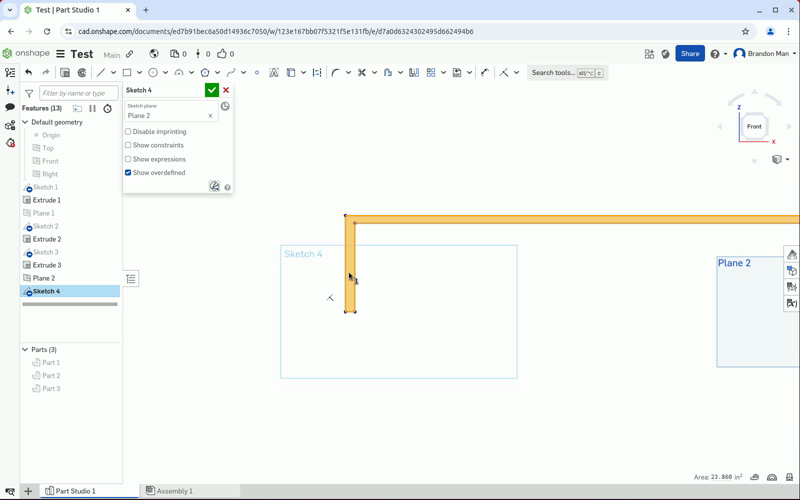
scroll(-6)
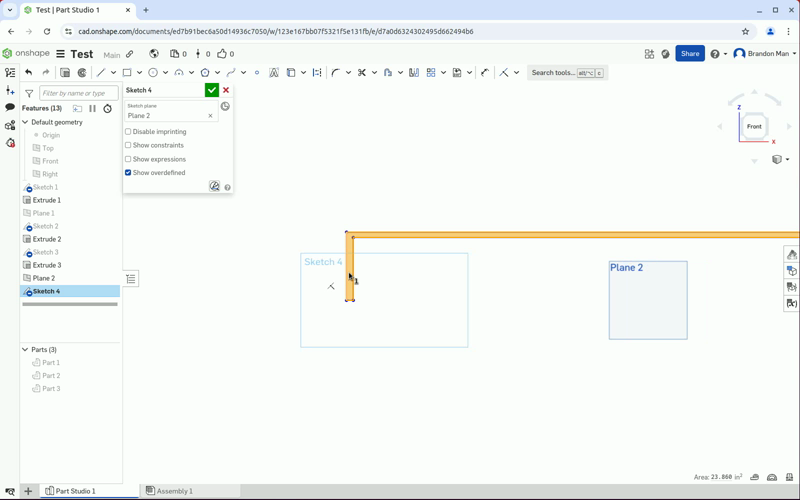
scroll(-6)
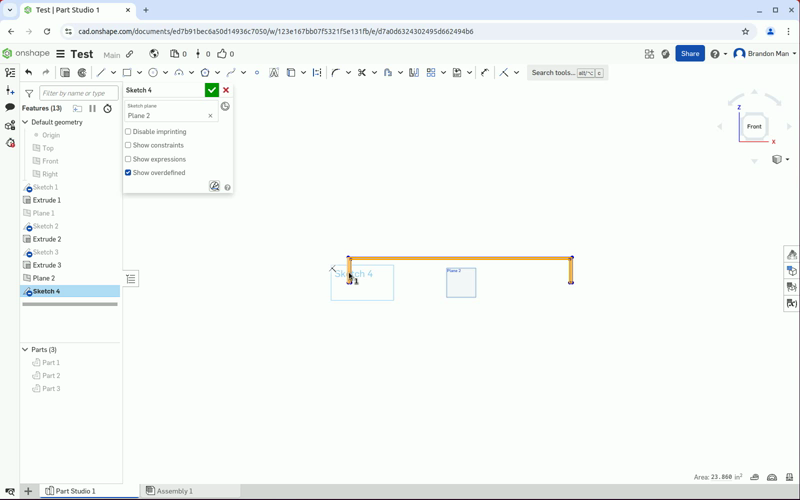
mouse_move(73, 352)
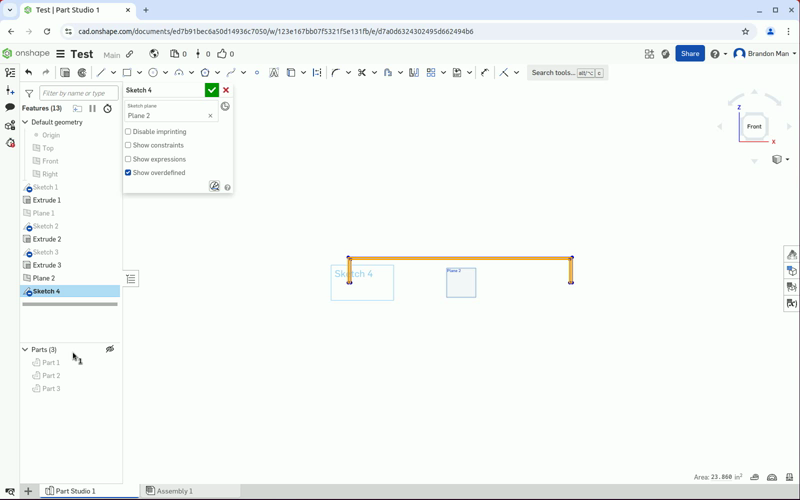
key(shift+y)
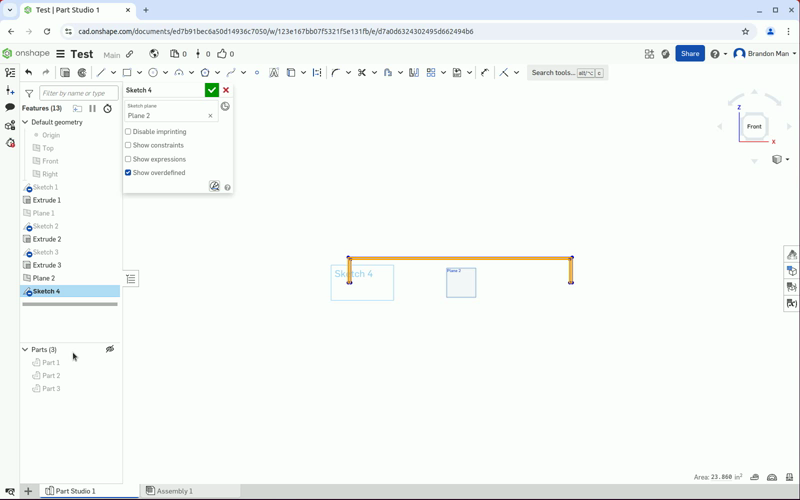
key(shift+e)
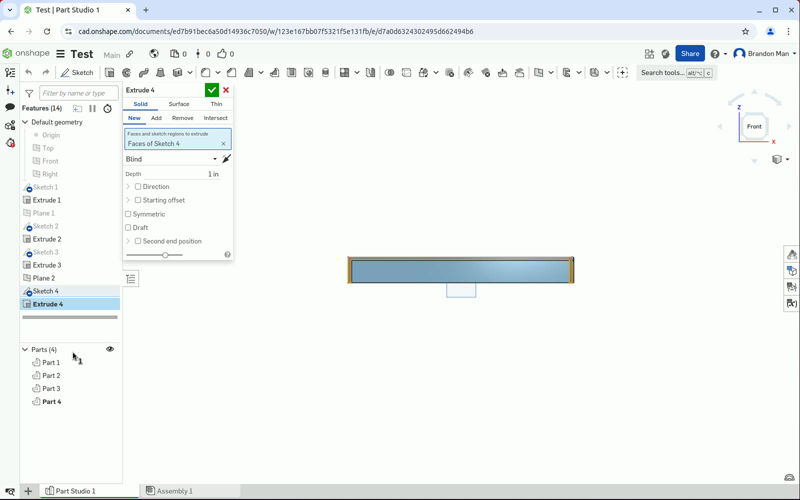
mouse_move(143, 106)
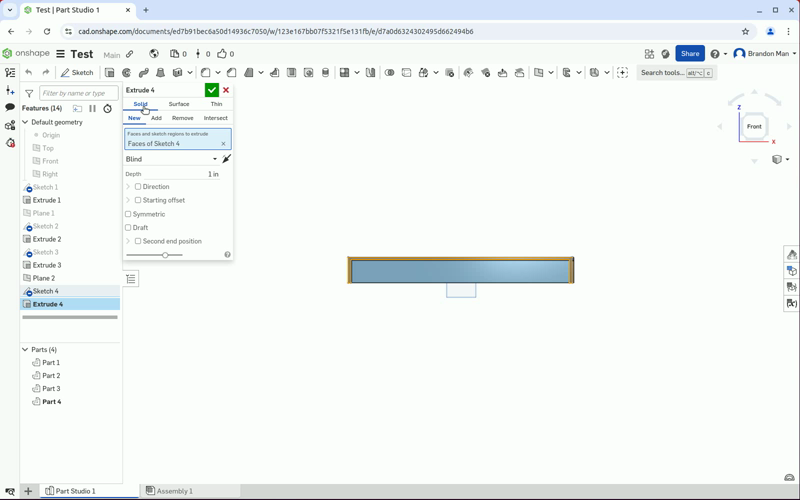
click(143, 106)
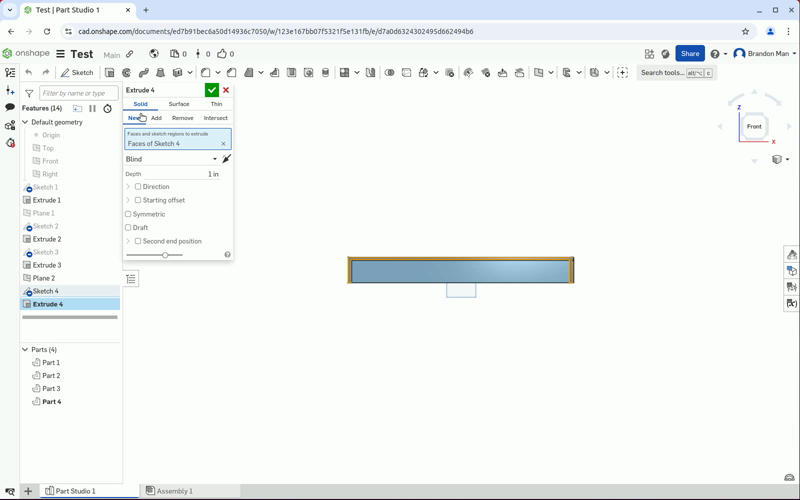
mouse_move(137, 120)
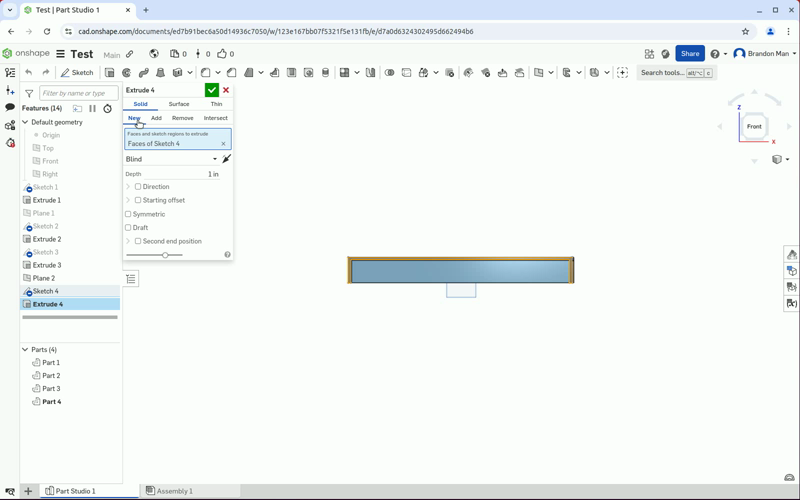
click(137, 120)
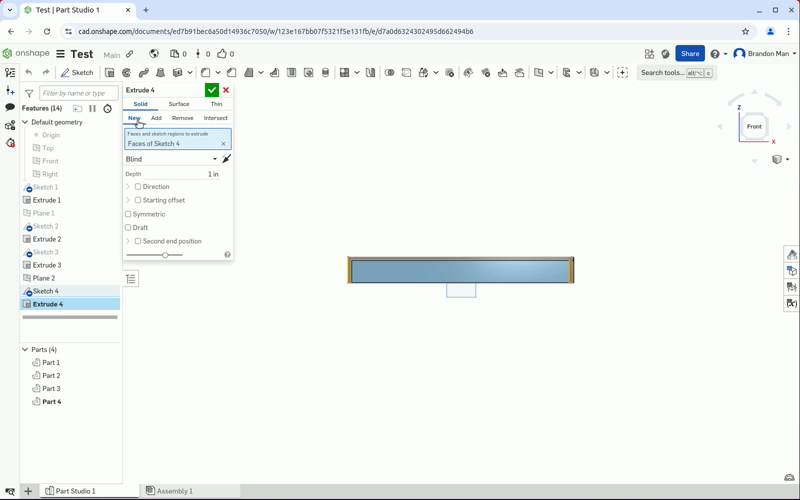
key(tab, 4)
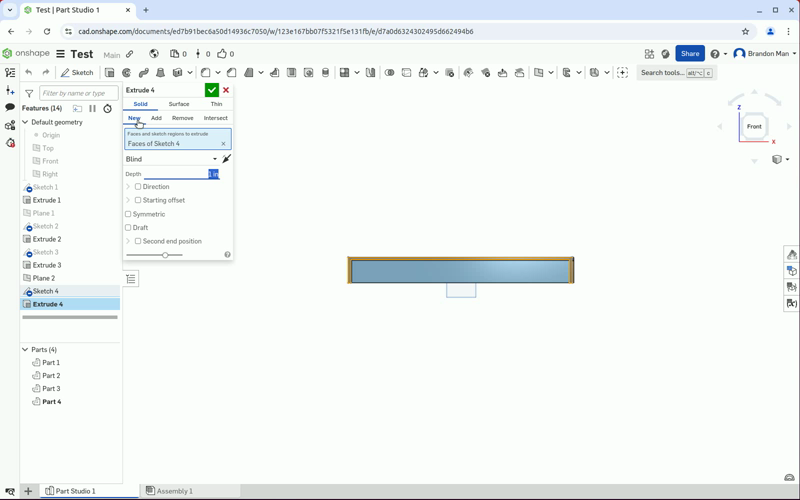
text(0.722)
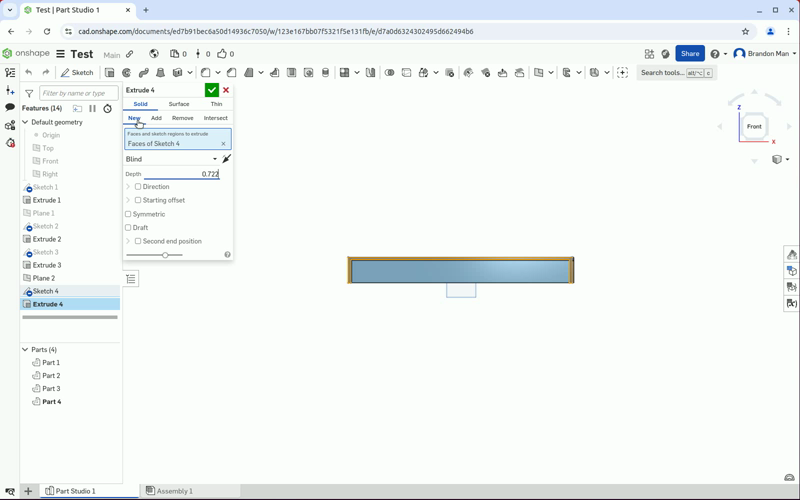
key(enter)
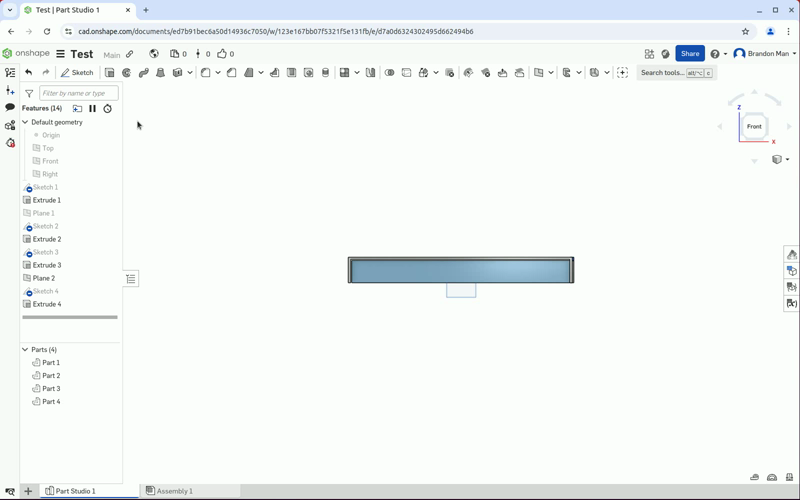
key(shift+h)
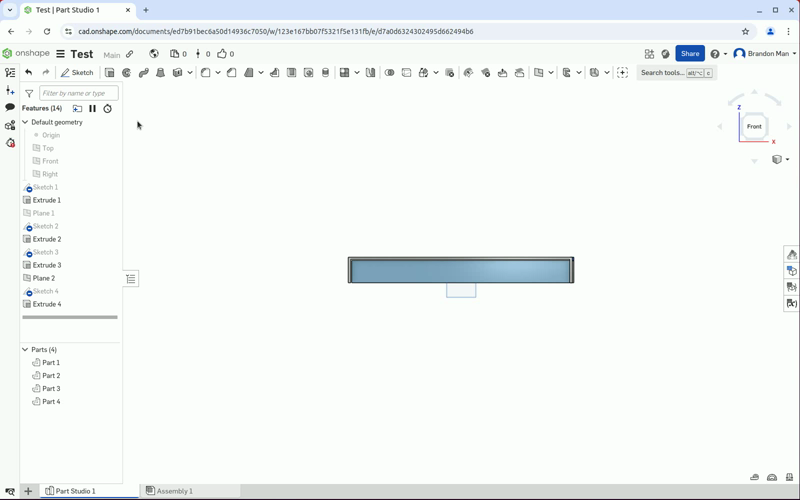
key(shift+h)
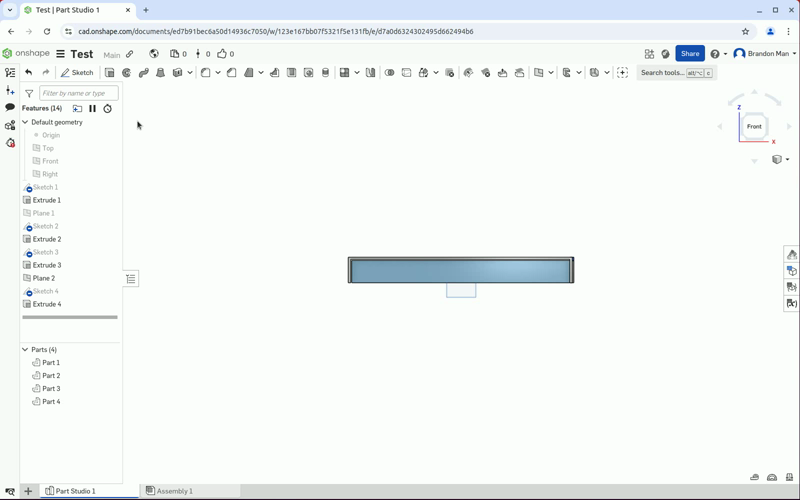
mouse_move(73, 189)
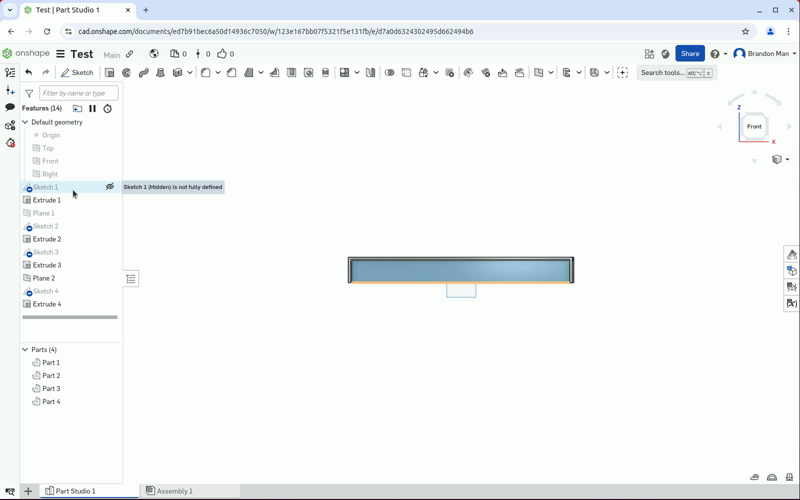
click(73, 189)
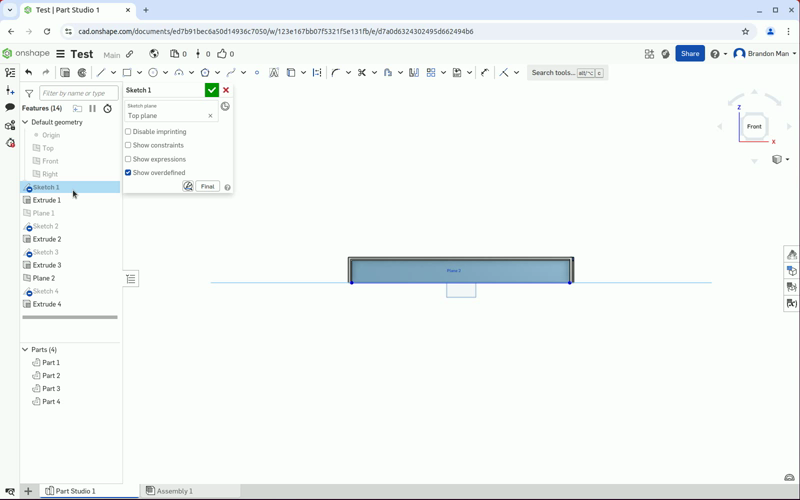
mouse_move(229, 92)
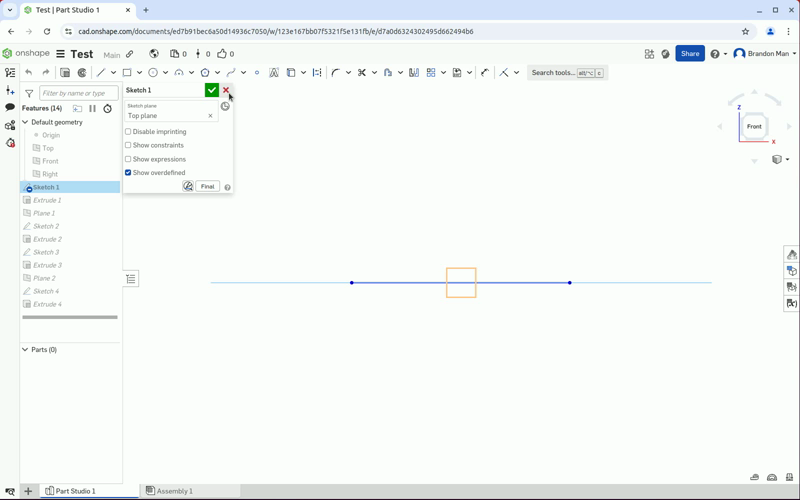
click(229, 92)
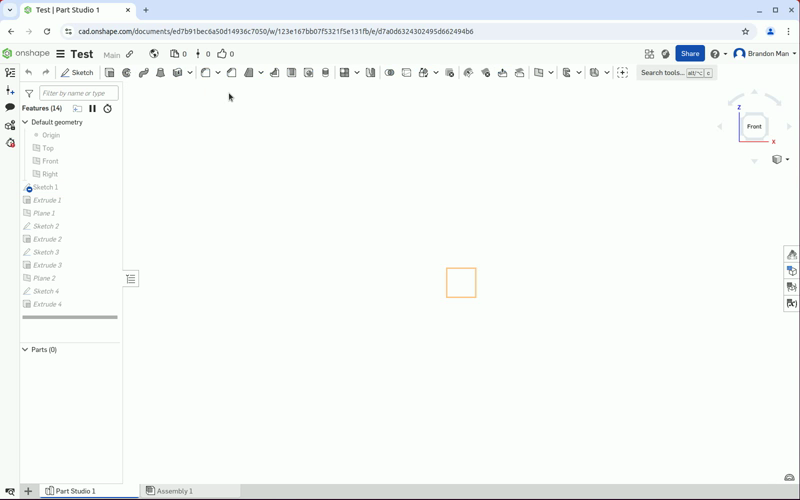
key(shift+s)
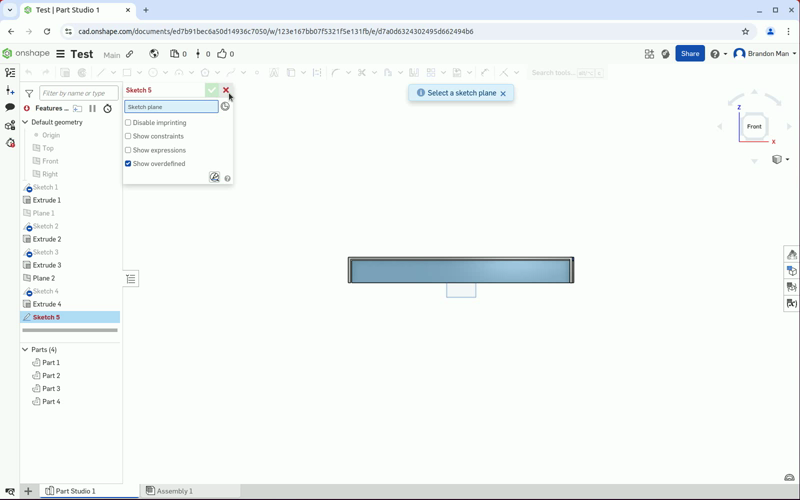
mouse_move(73, 280)
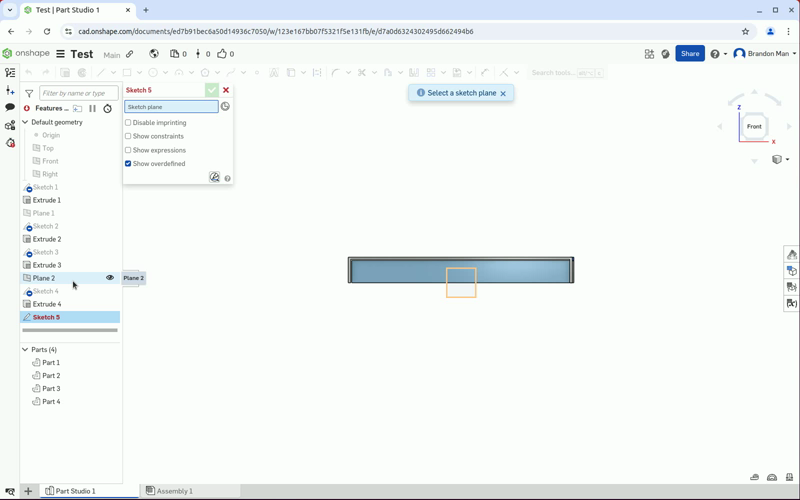
click(73, 280)
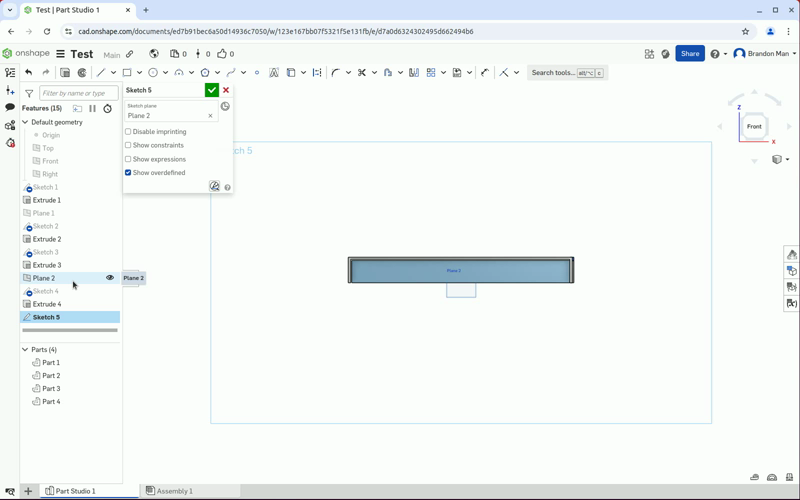
mouse_move(73, 352)
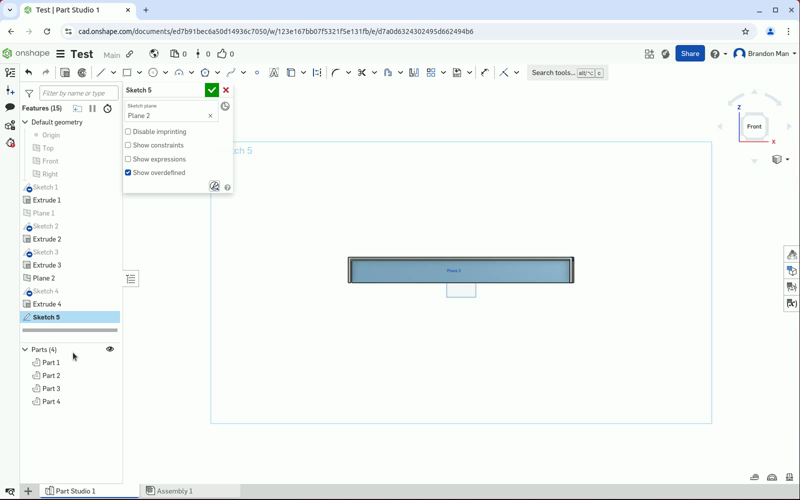
key(y)
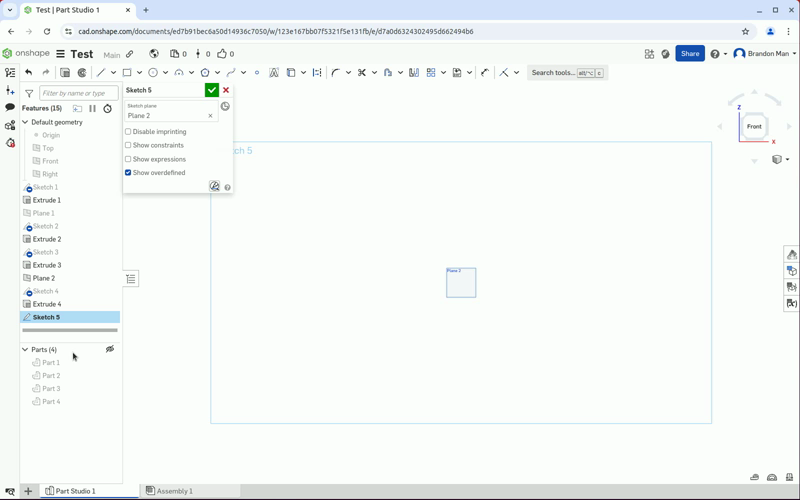
key(l)
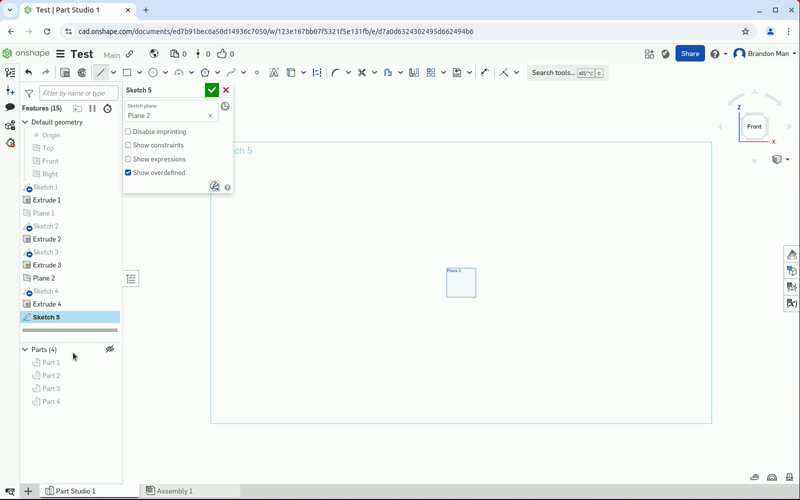
key_down(shift)
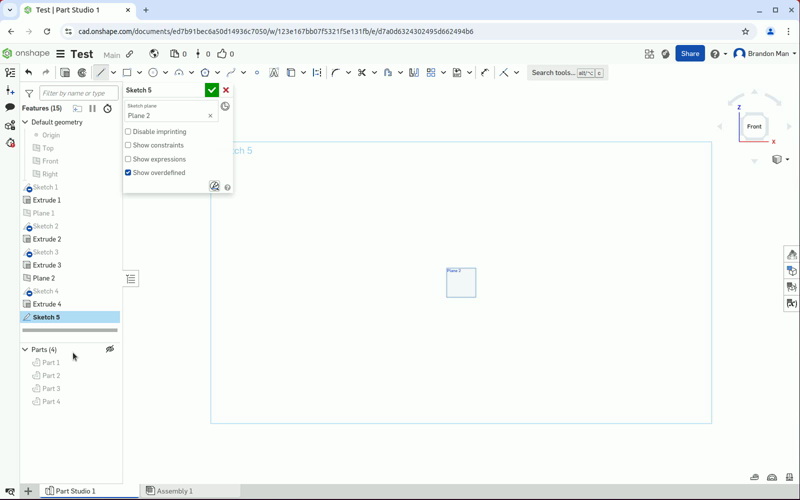
mouse_move(351, 282)
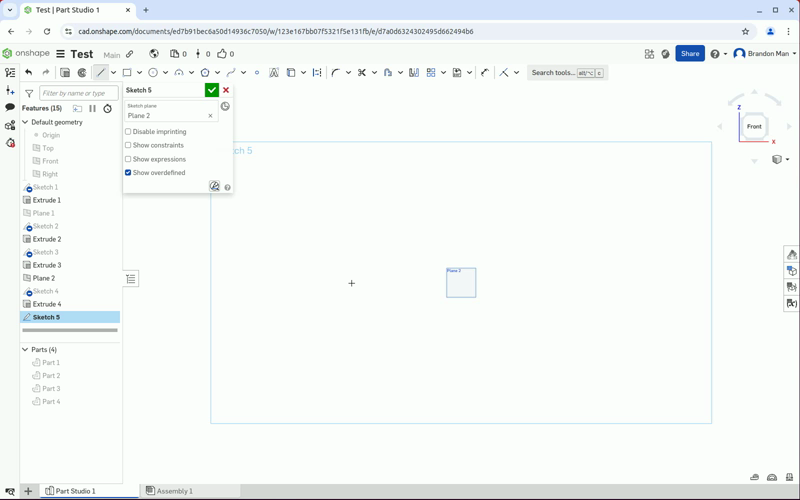
click(351, 282)
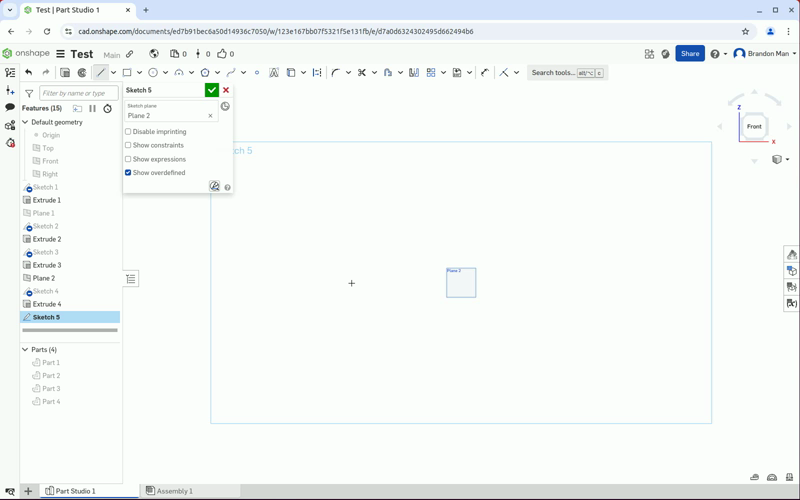
key_up(shift)
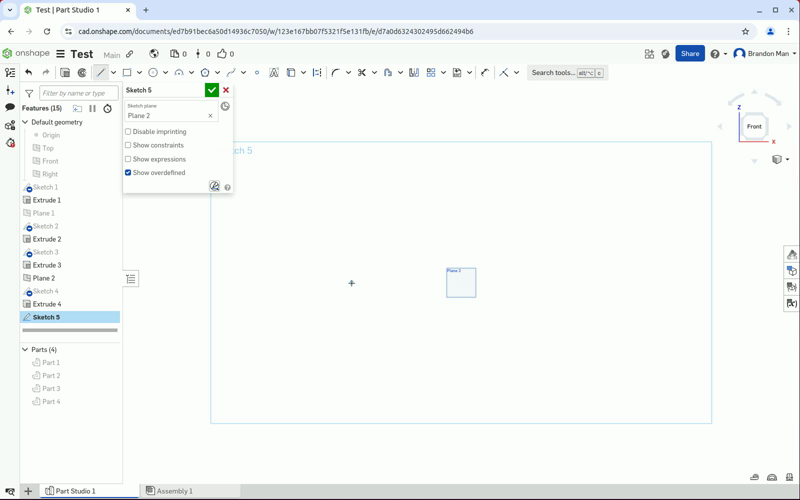
key_down(shift)
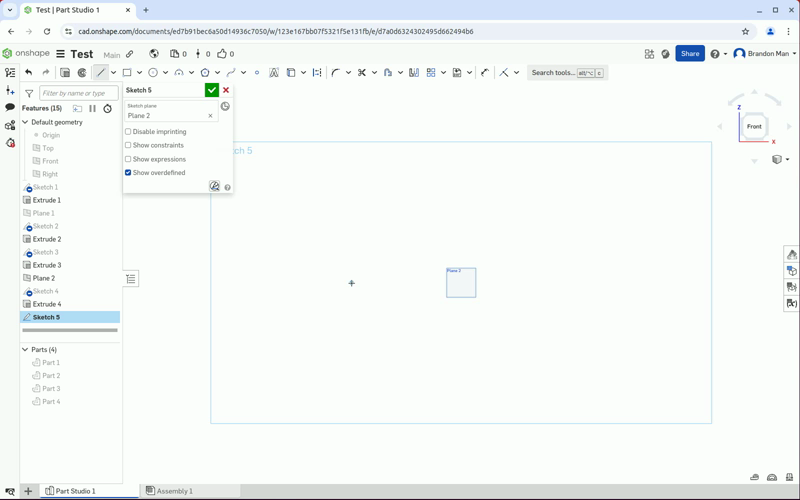
mouse_move(569, 282)
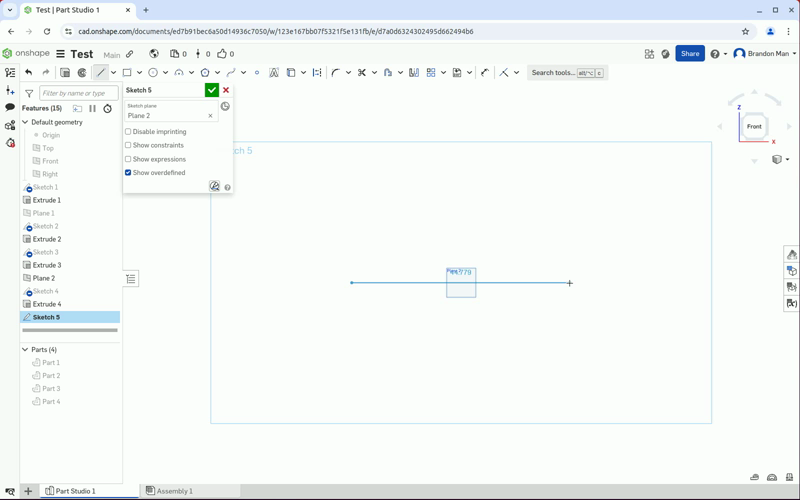
click(569, 282)
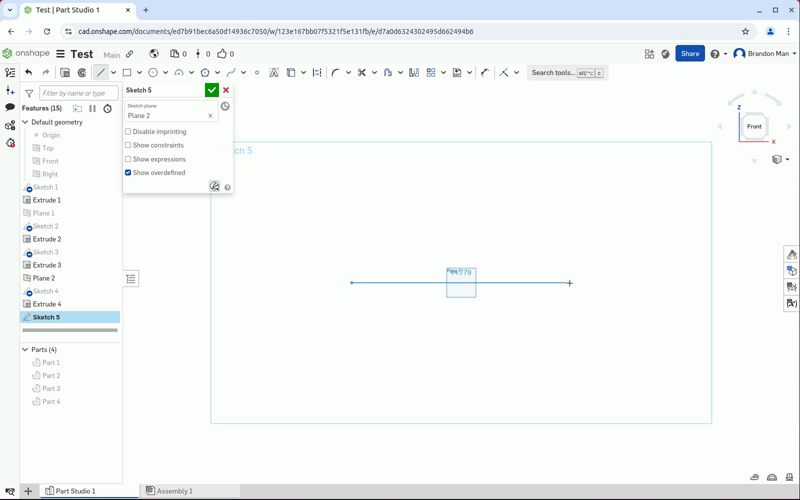
key_up(shift)
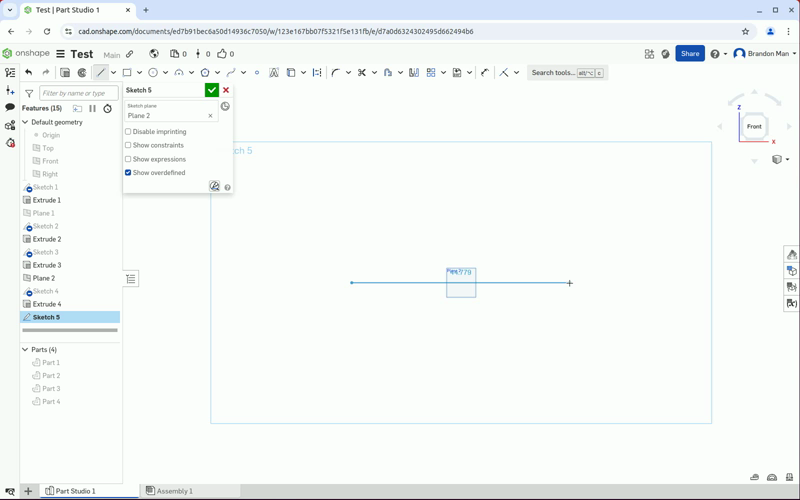
key_down(shift)
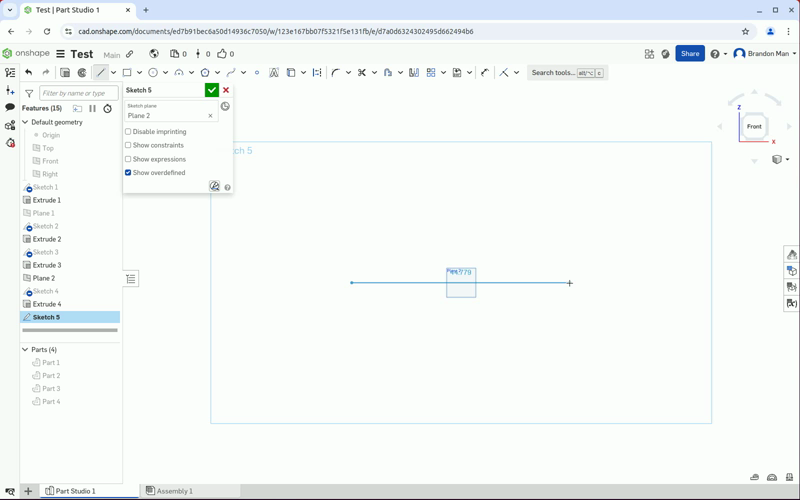
mouse_move(589, 282)
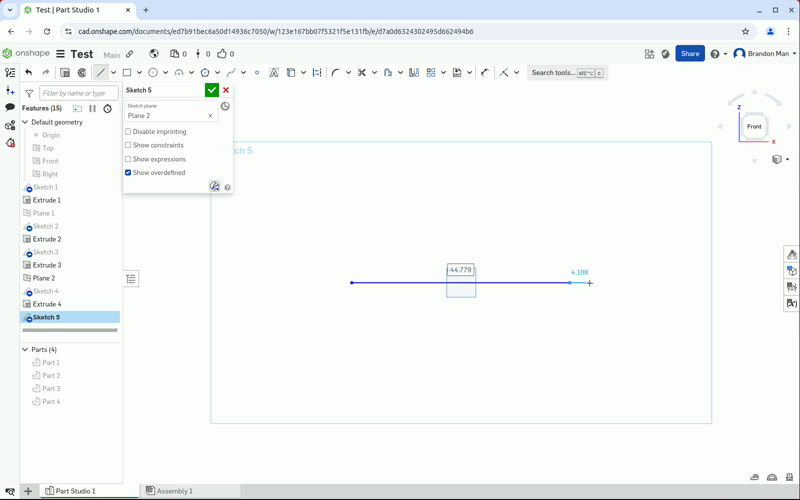
mouse_move(569, 260)
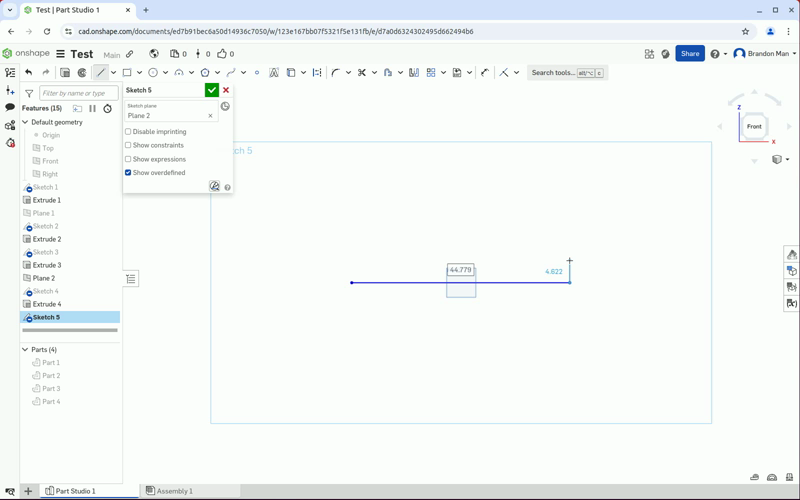
click(569, 260)
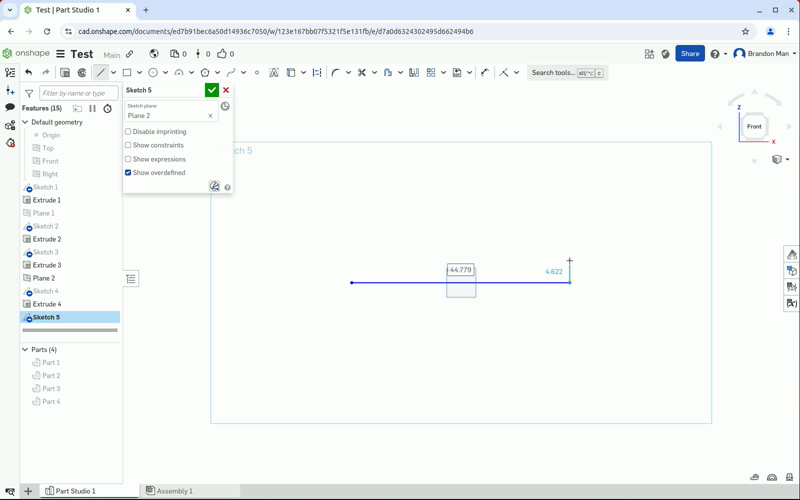
key_up(shift)
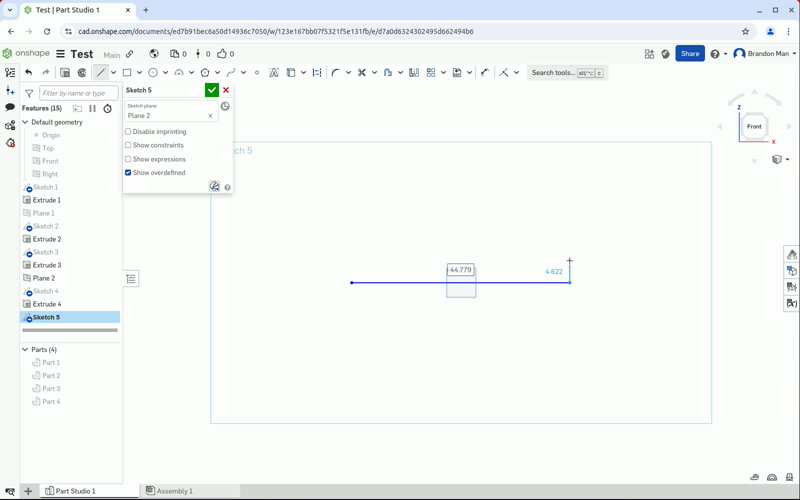
key_down(shift)
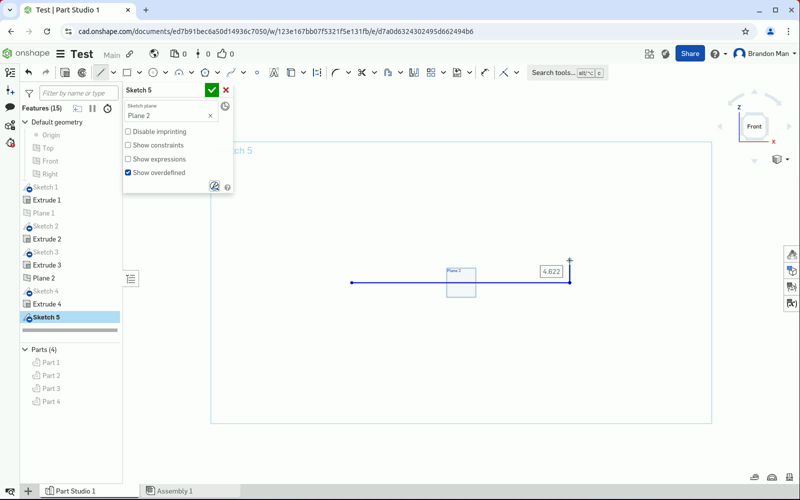
mouse_move(351, 260)
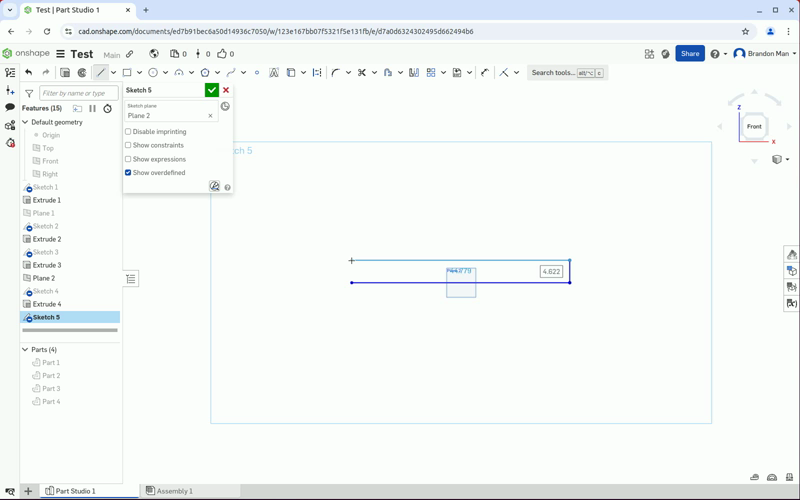
click(351, 260)
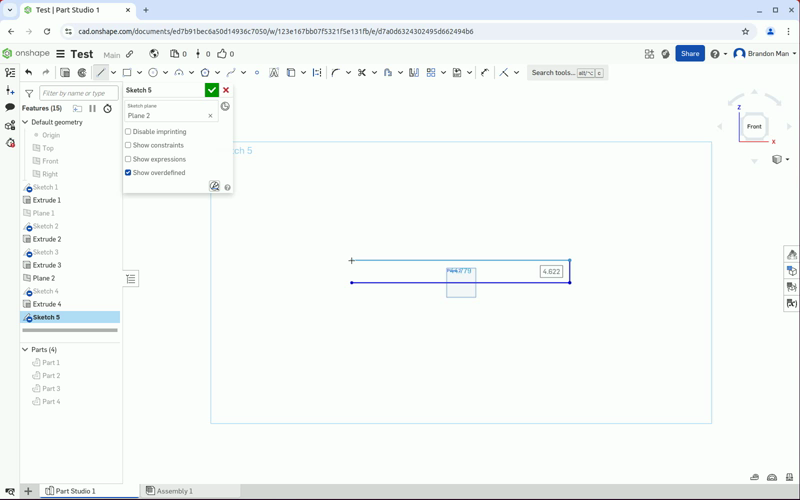
key_up(shift)
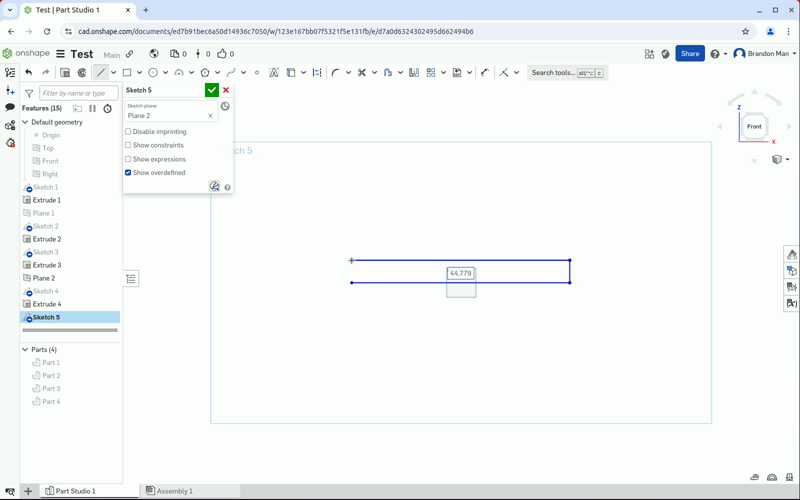
mouse_move(381, 260)
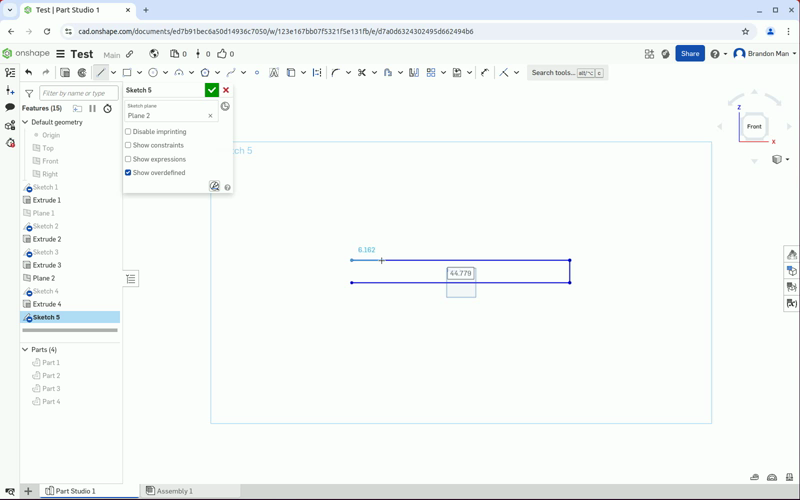
key_down(shift)
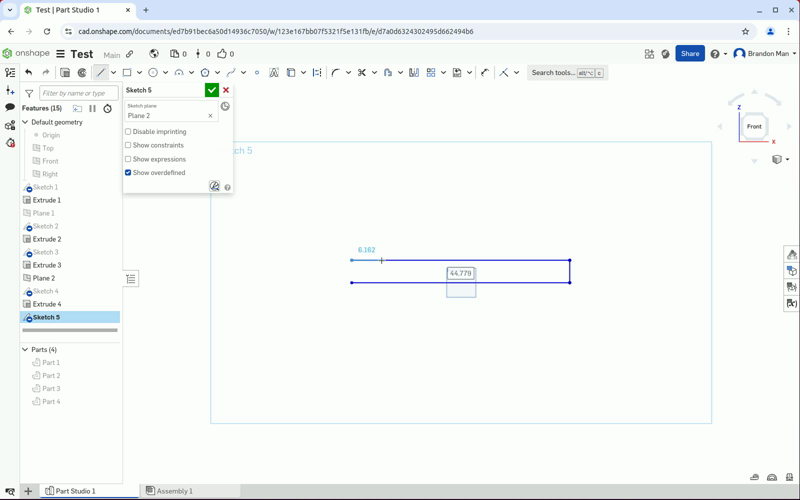
mouse_move(351, 282)
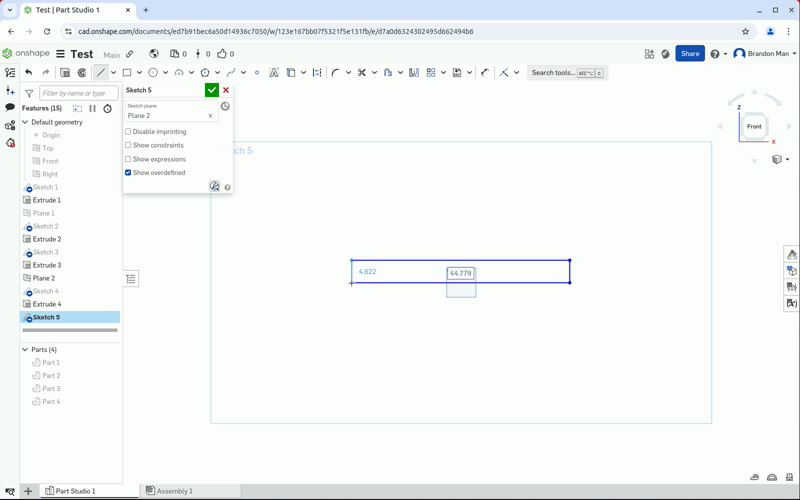
key_up(shift)
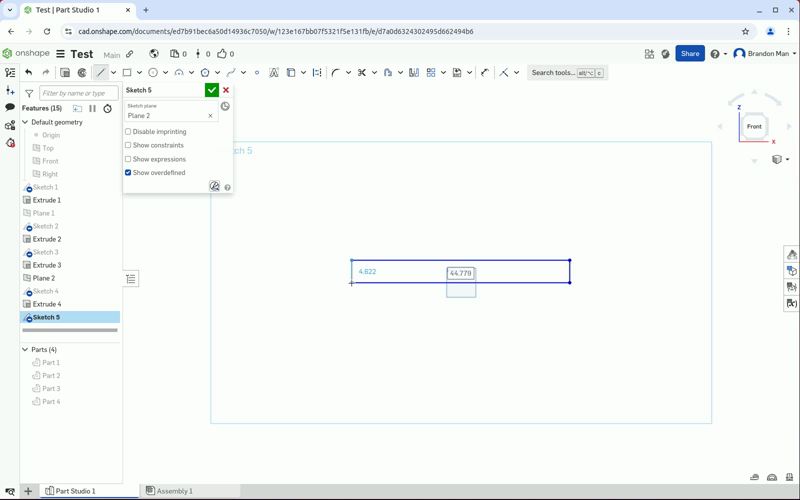
click(351, 282)
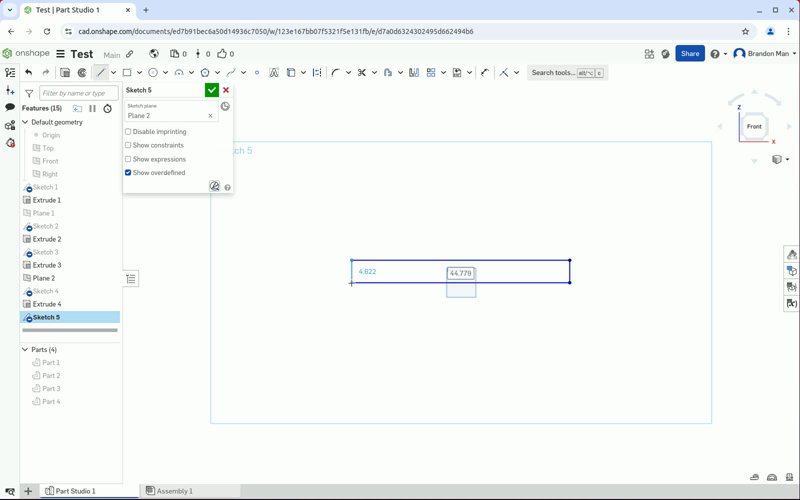
key(esc)
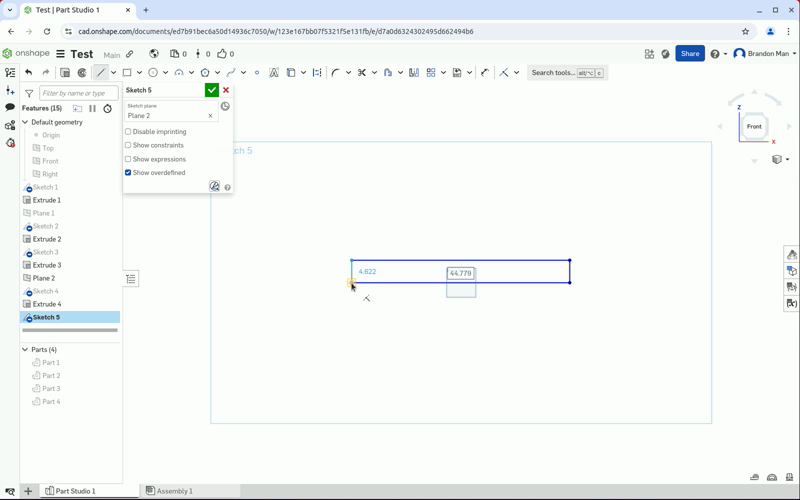
mouse_move(392, 265)
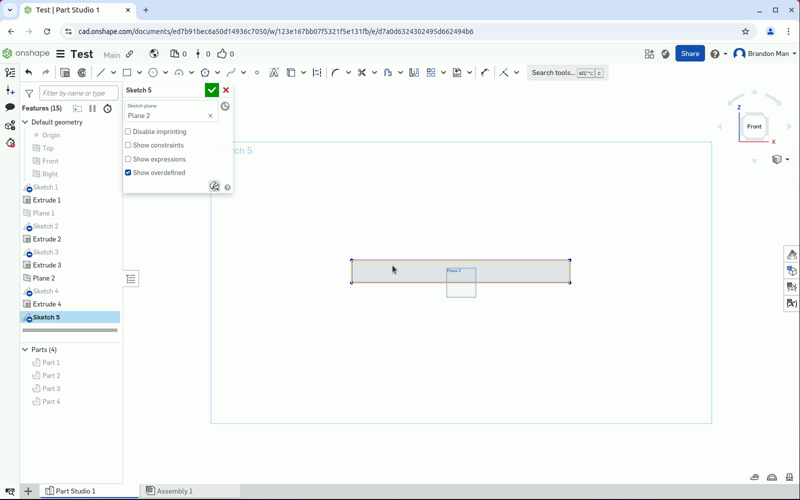
click(392, 265)
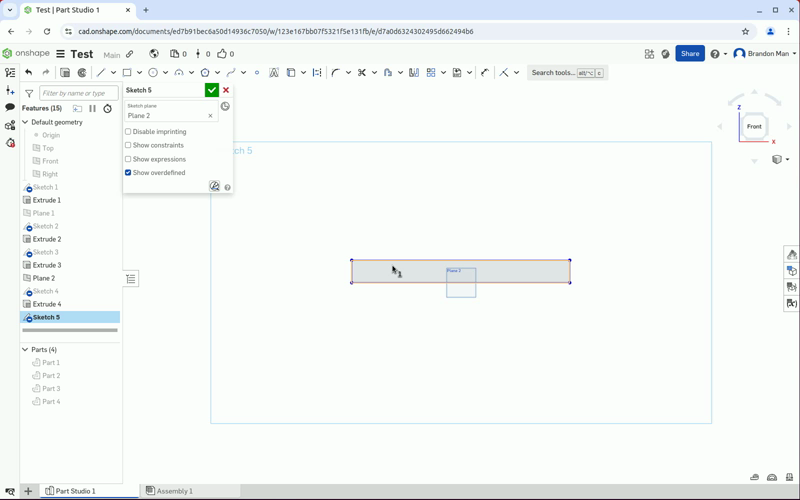
mouse_move(73, 352)
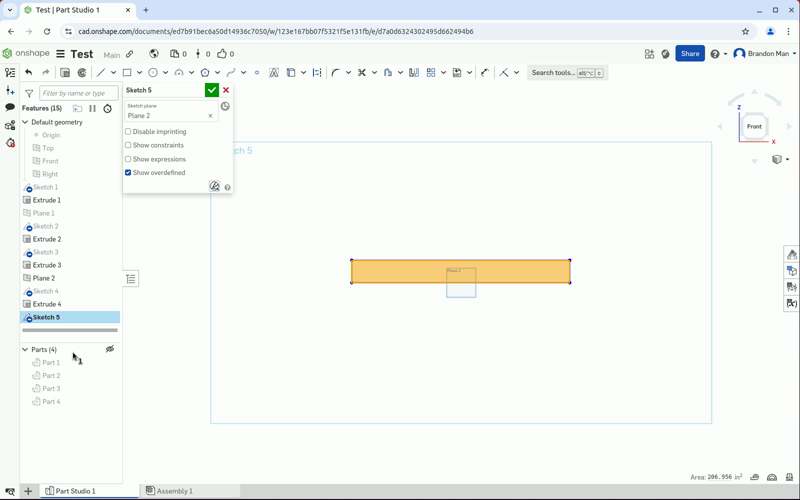
key(shift+y)
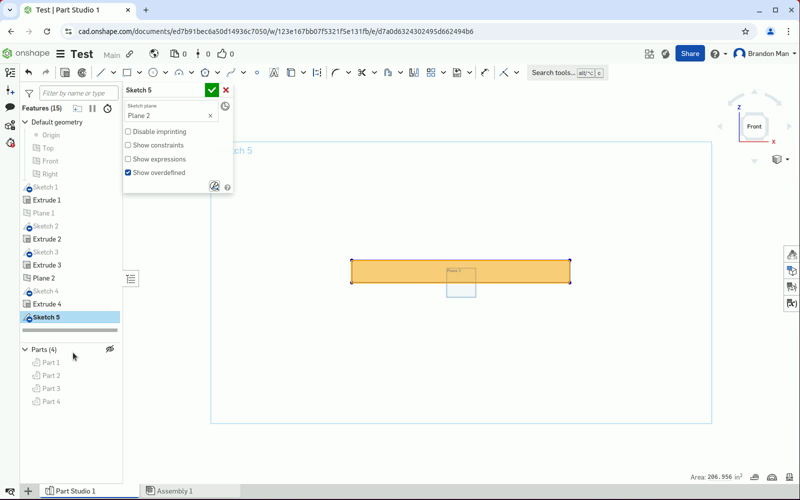
key(shift+e)
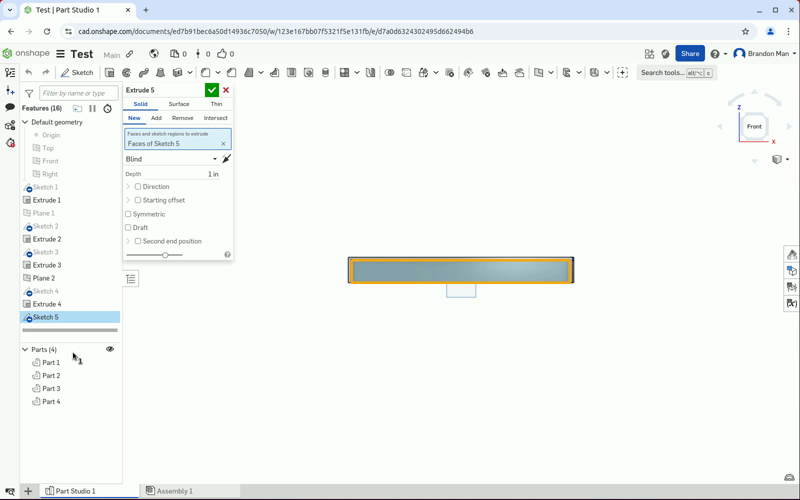
mouse_move(143, 106)
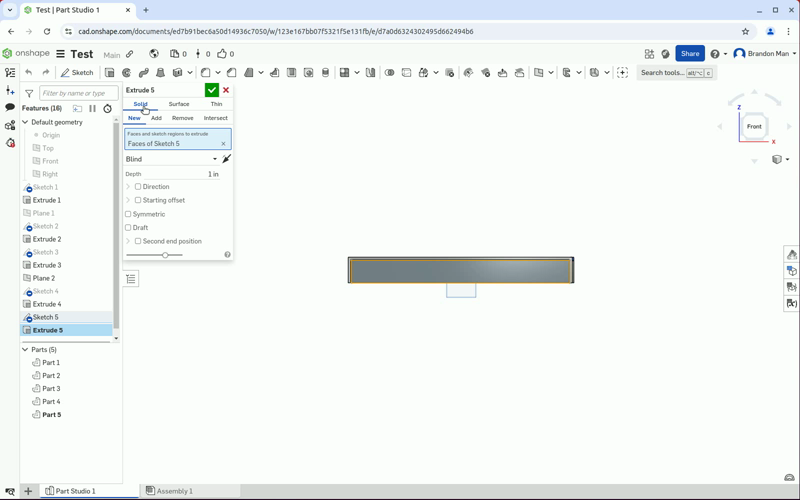
click(143, 106)
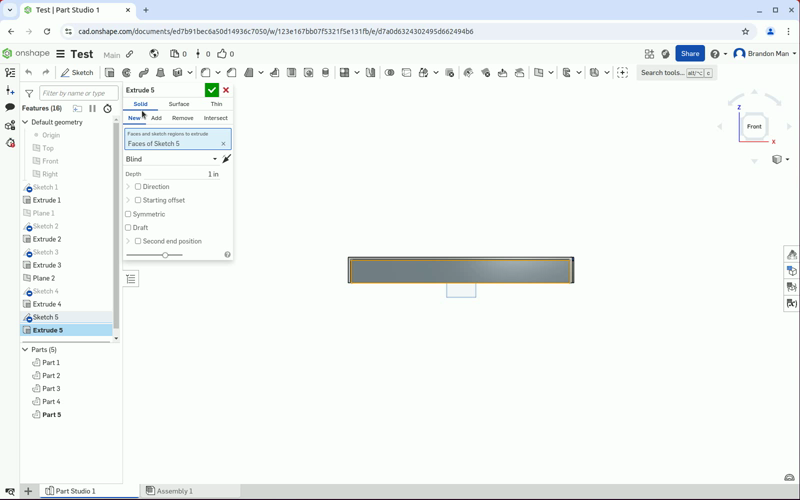
mouse_move(137, 120)
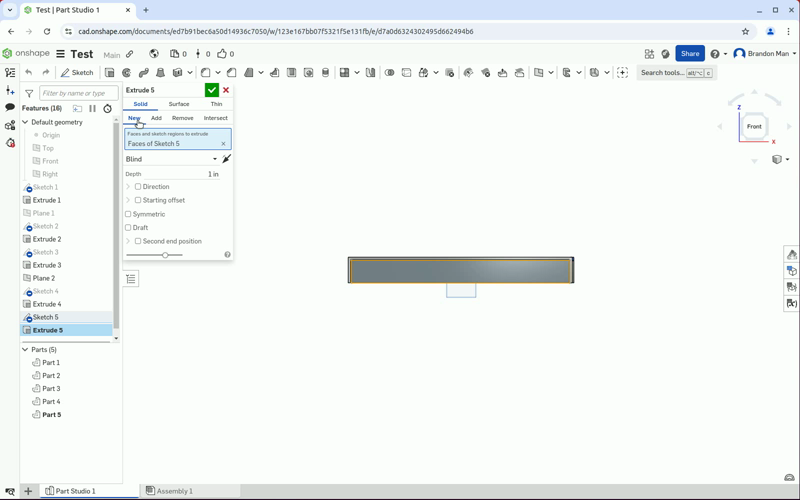
click(137, 120)
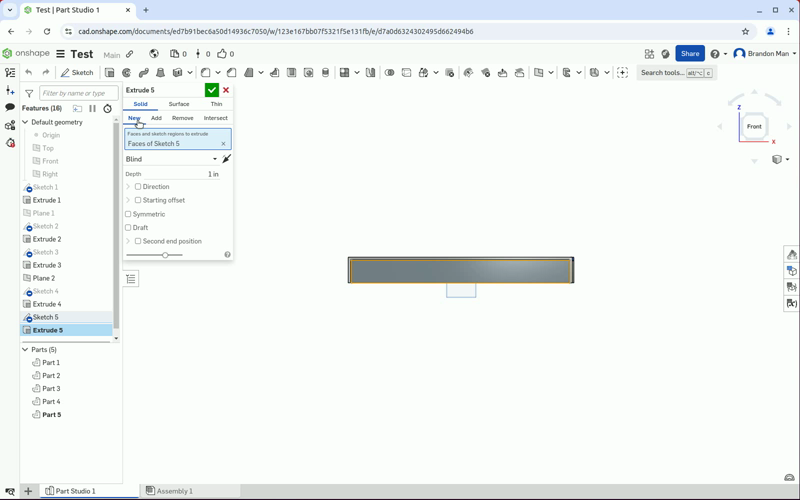
key(tab, 4)
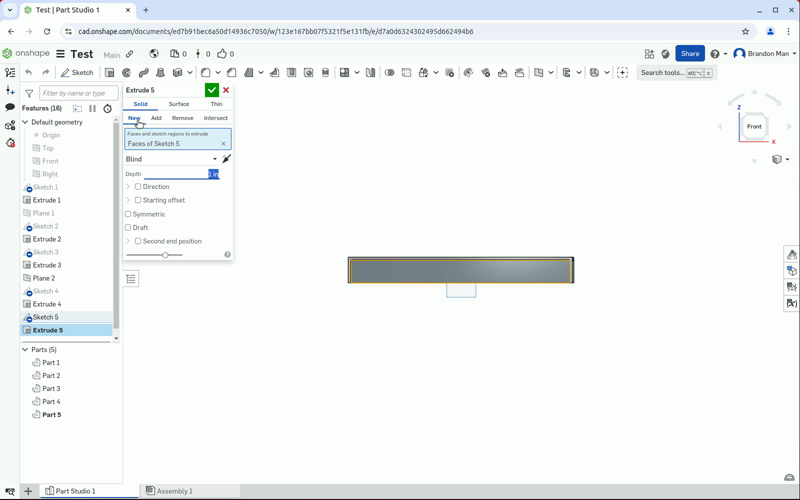
text(0.722)
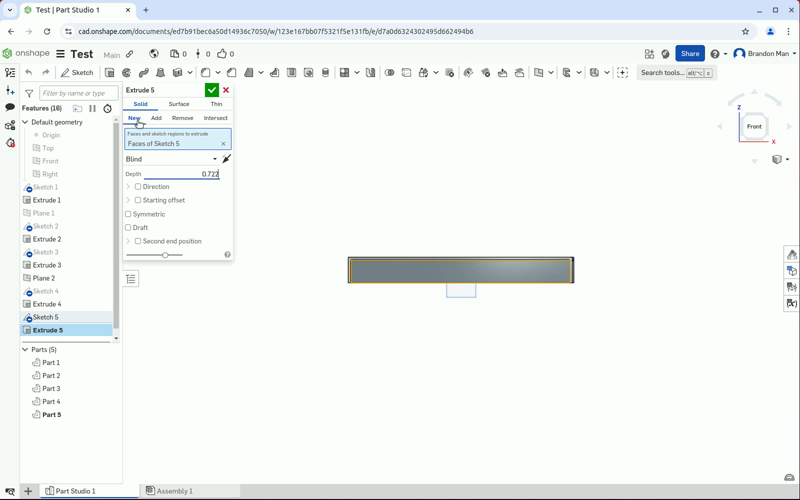
key(enter)
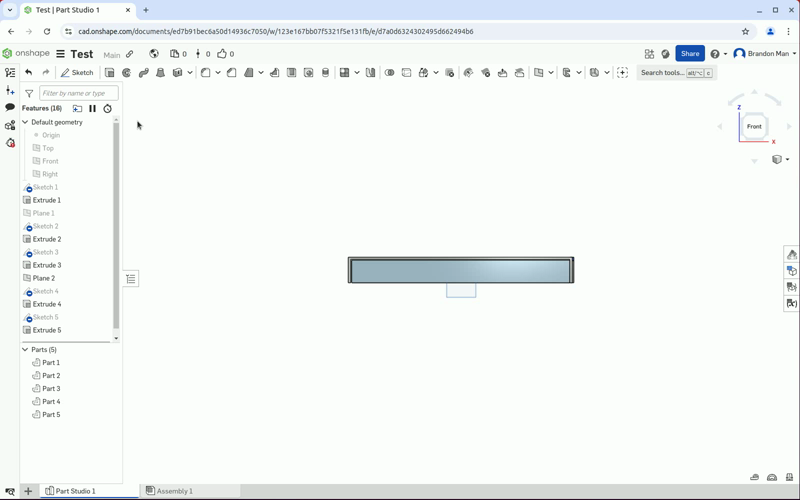
key(shift+h)
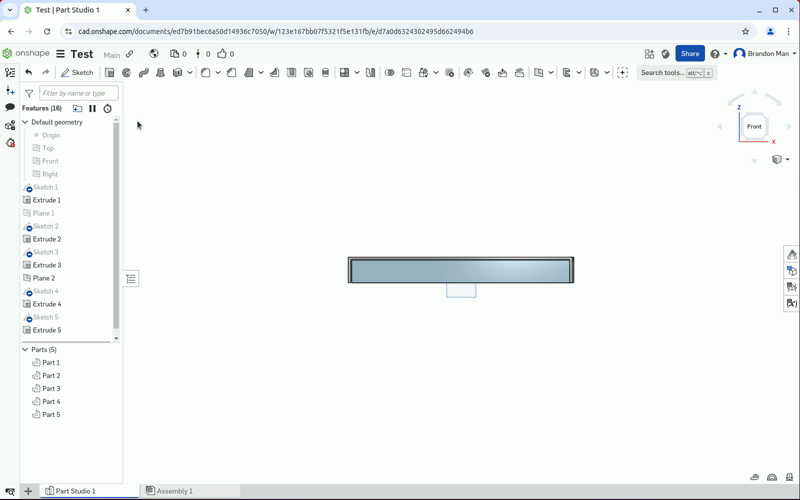
key(shift+h)
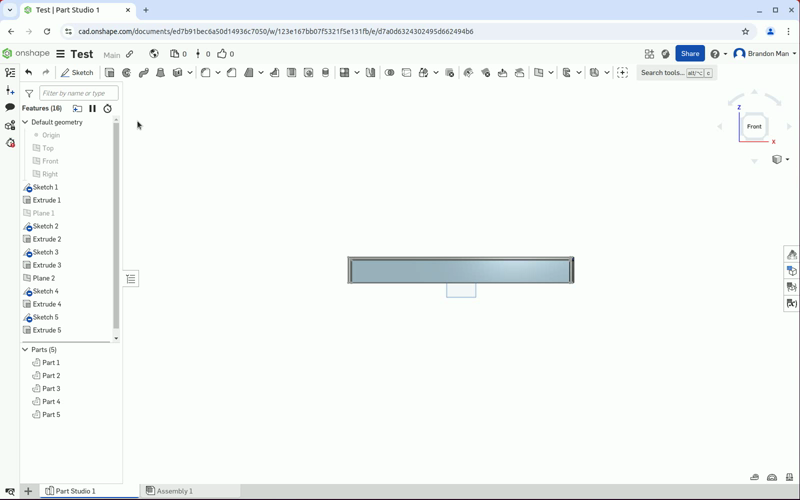
key(shift+7)
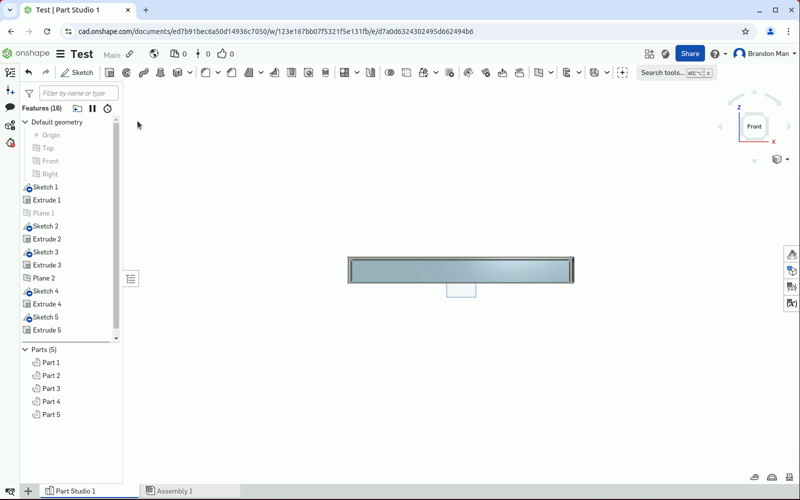
key(left, 2)
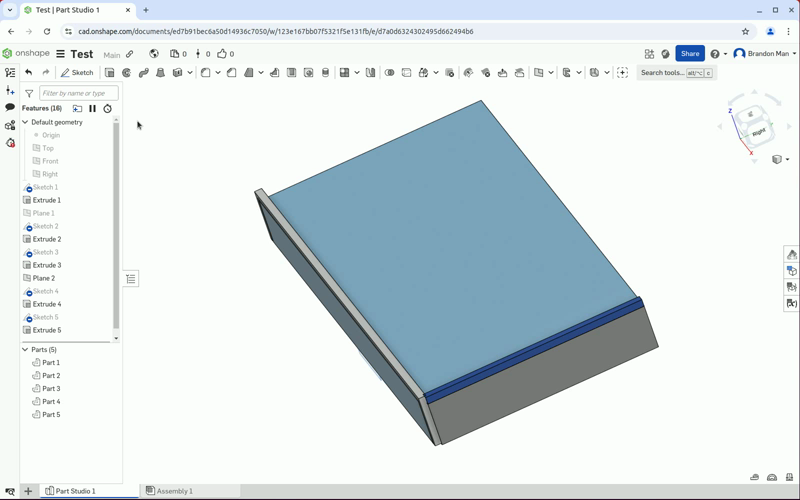
key(down, 2)
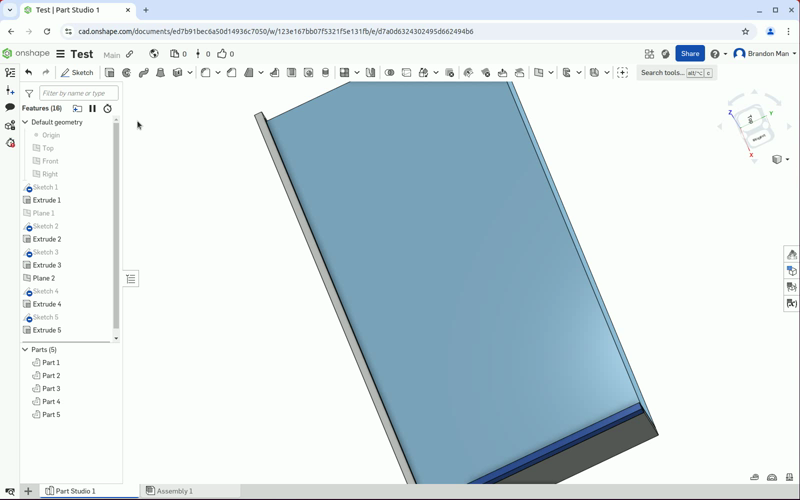
key(up, 2)
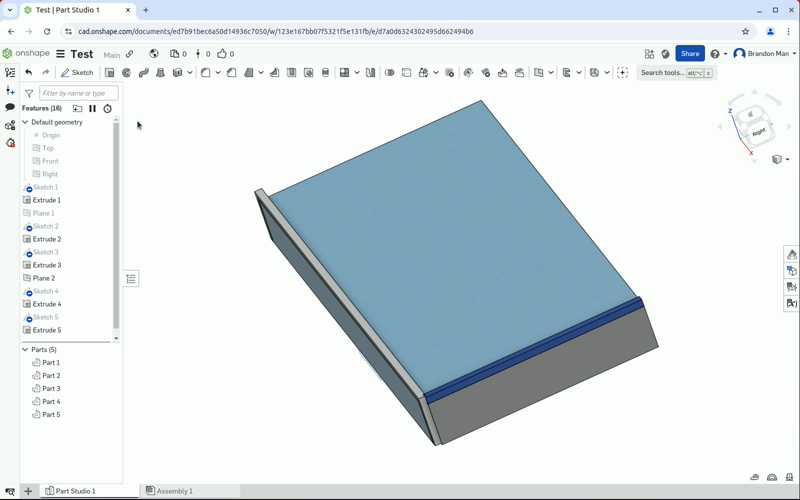
key(right, 2)
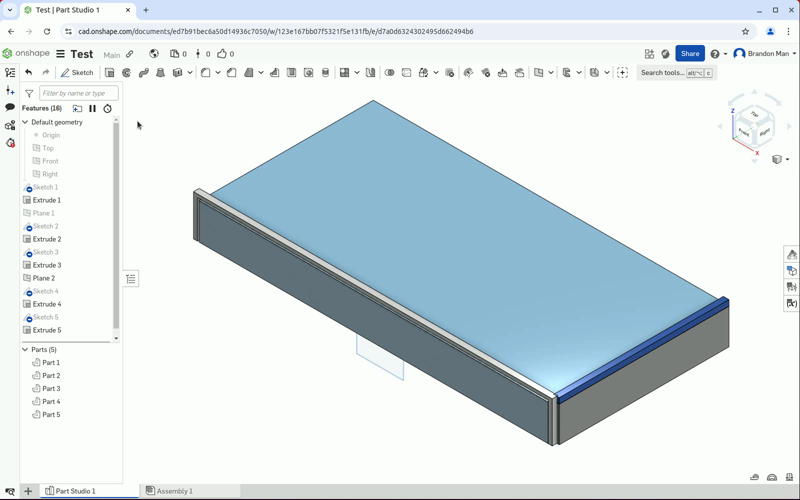
mouse_move(69, 189)
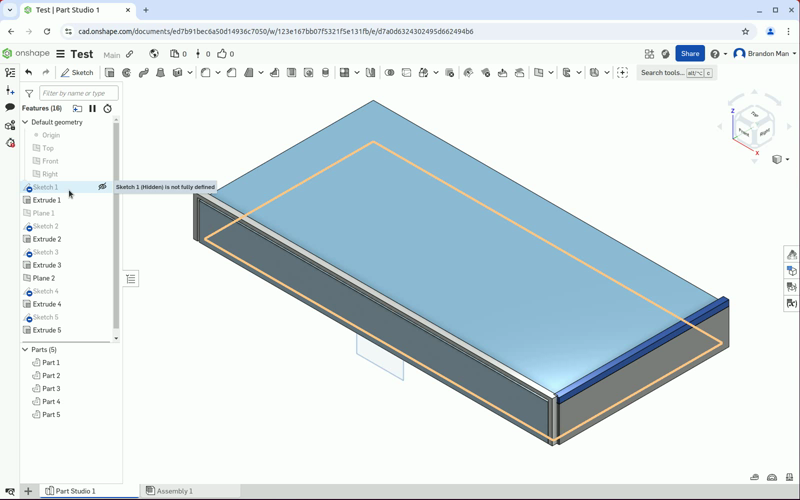
click(69, 189)